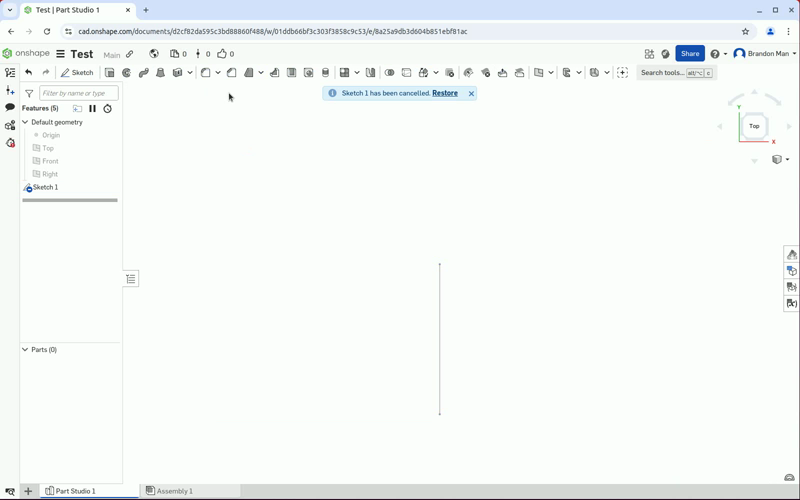
key(shift+h)
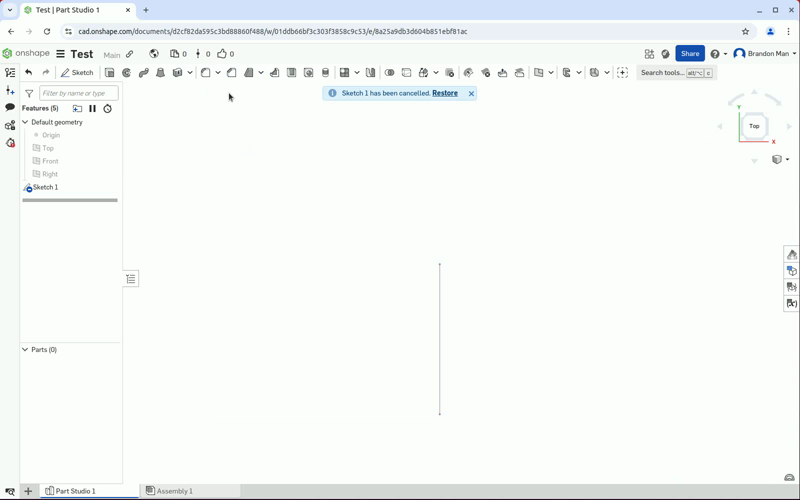
key(shift+s)
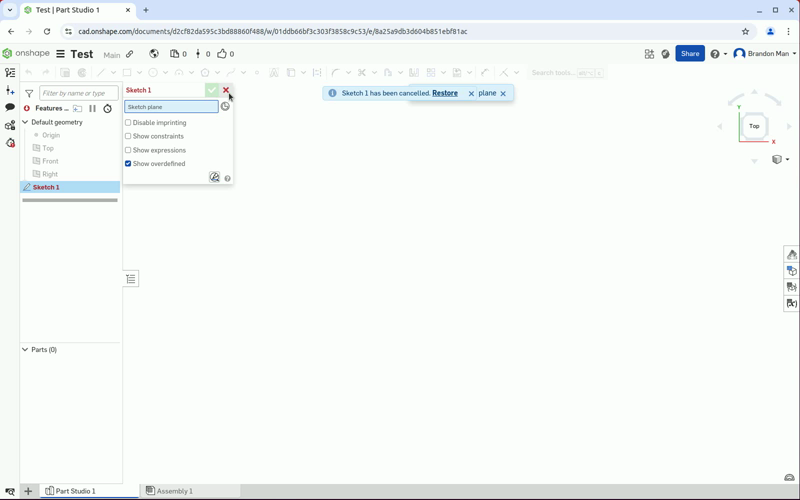
mouse_move(73, 150)
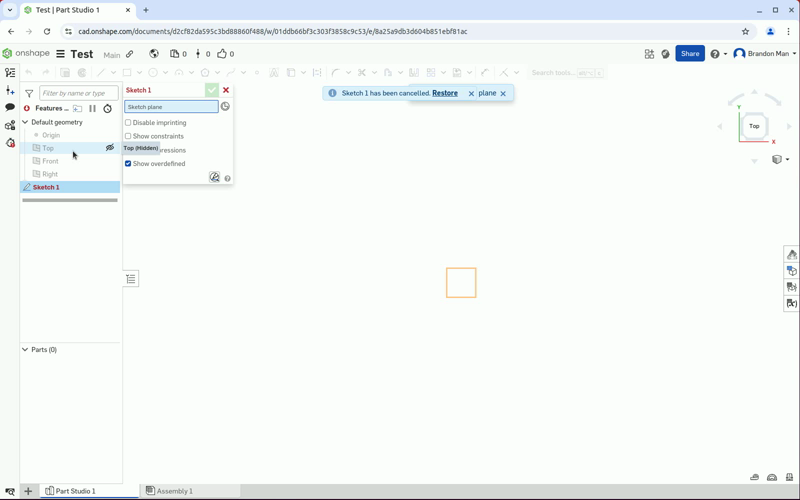
click(73, 150)
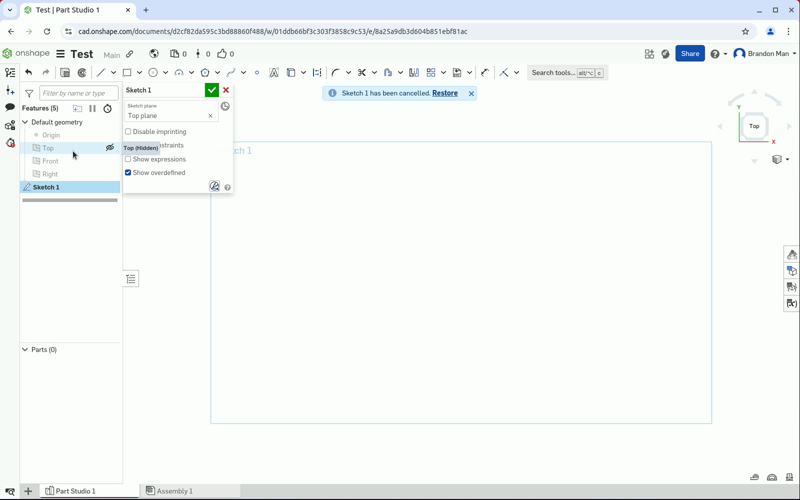
mouse_move(73, 352)
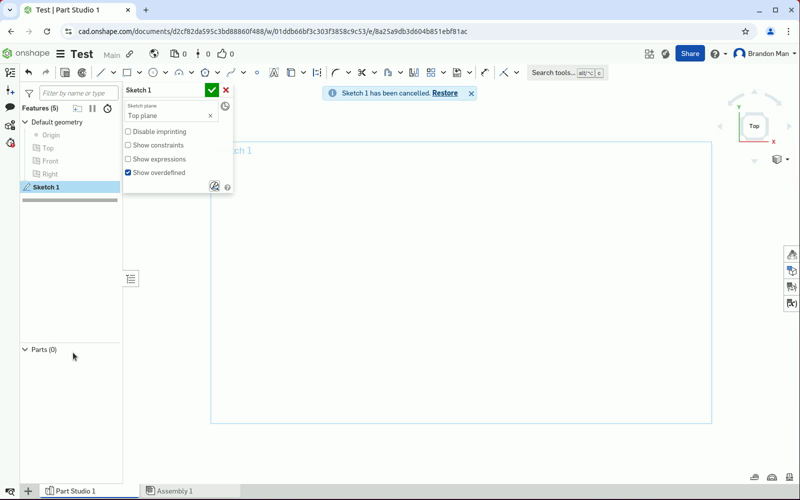
key(y)
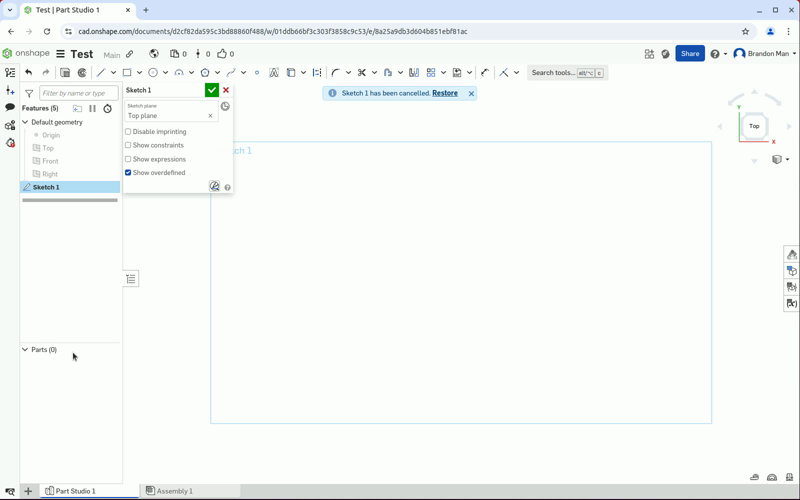
key(l)
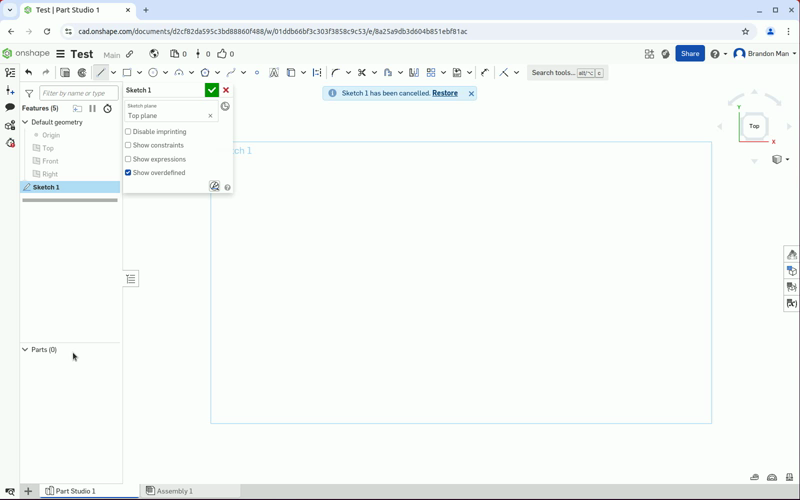
key_down(shift)
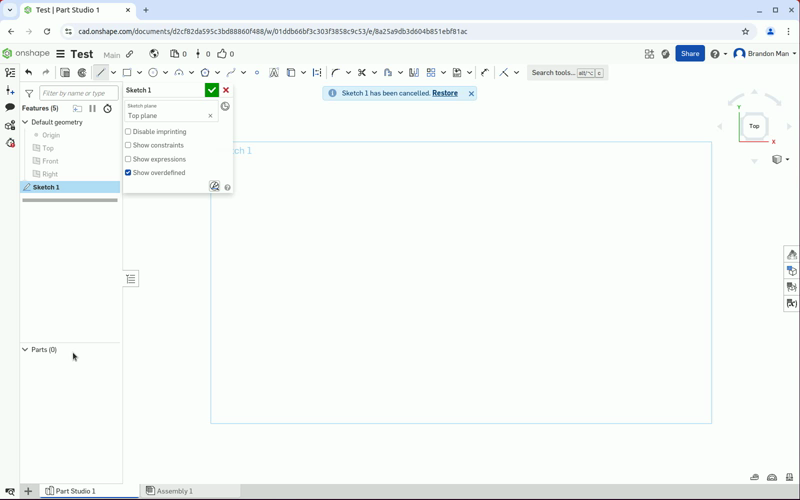
mouse_move(460, 222)
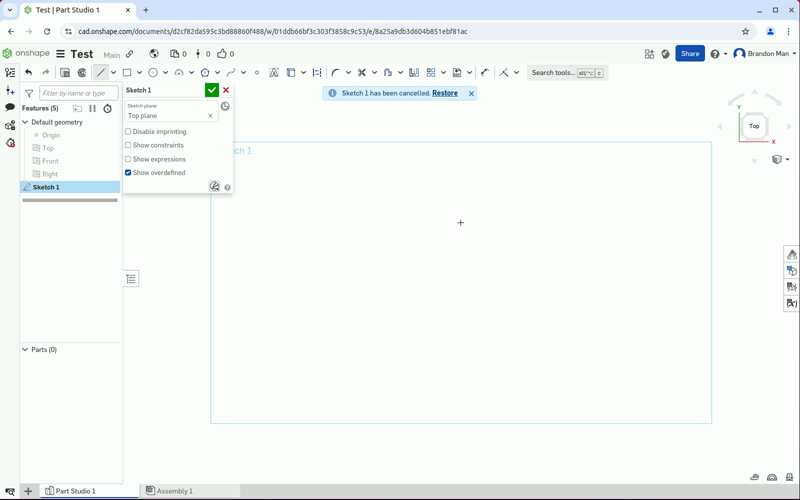
click(460, 222)
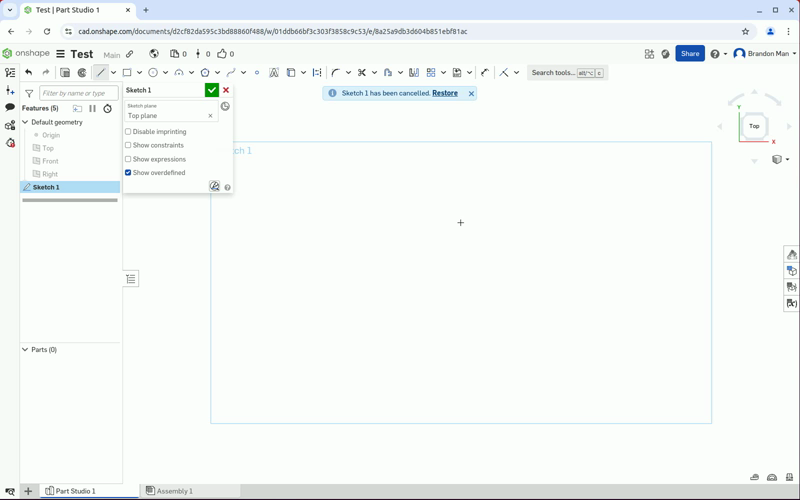
key_up(shift)
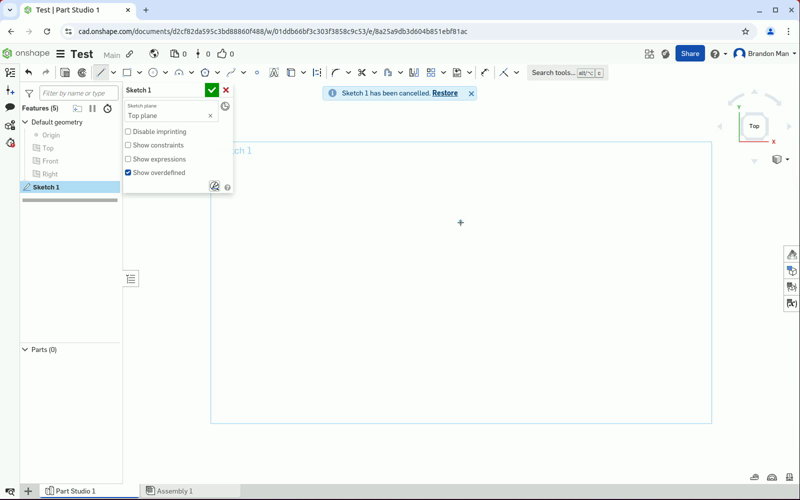
key_down(shift)
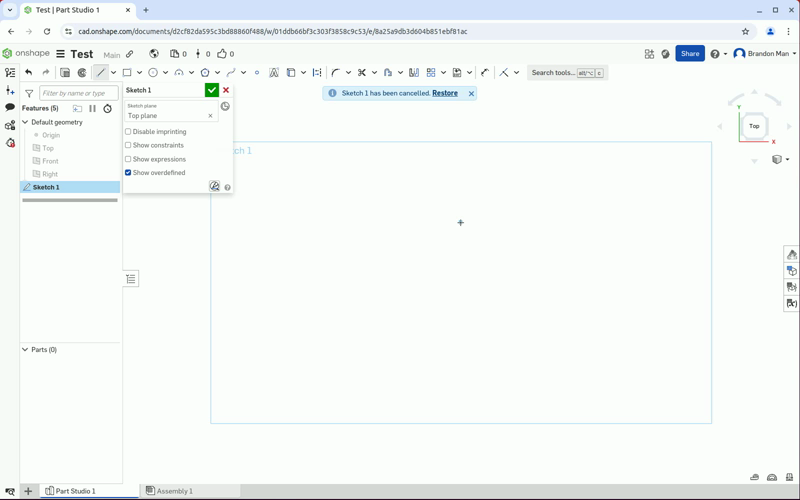
mouse_move(490, 222)
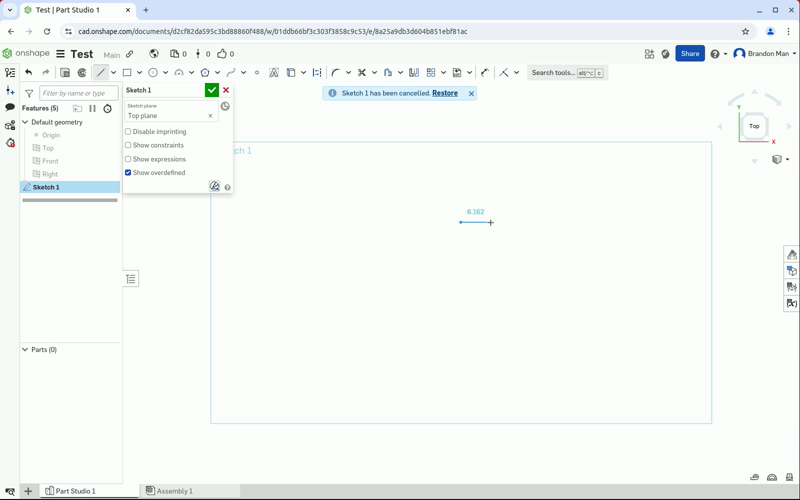
mouse_move(475, 222)
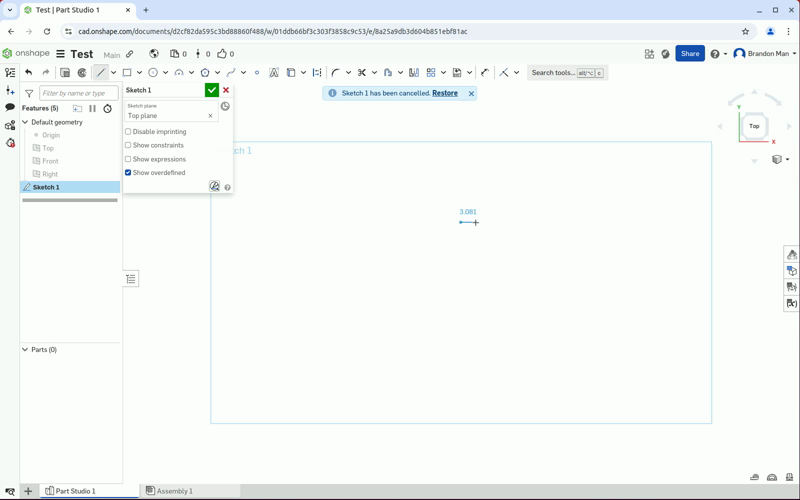
click(475, 222)
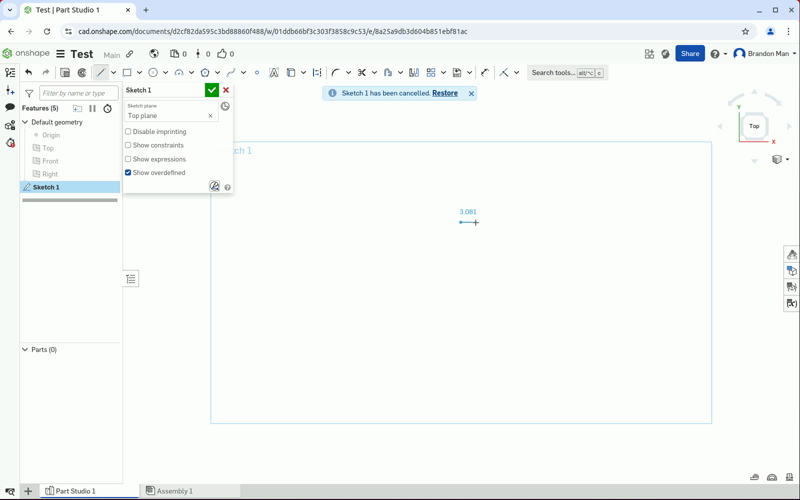
key_up(shift)
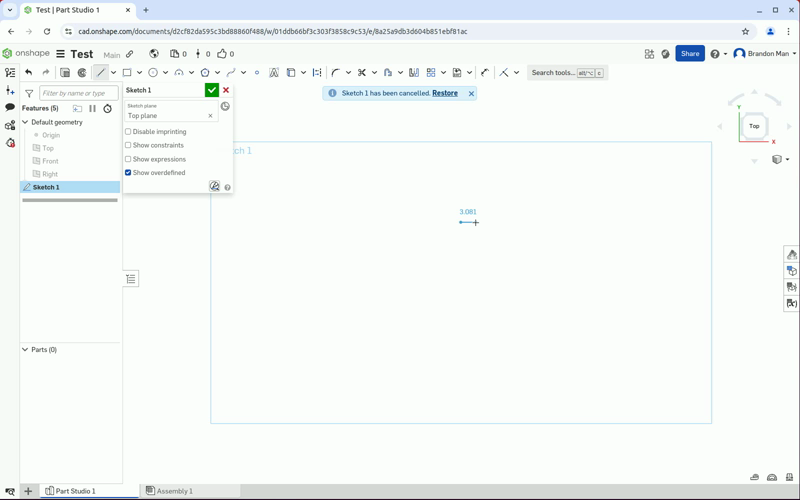
key_down(shift)
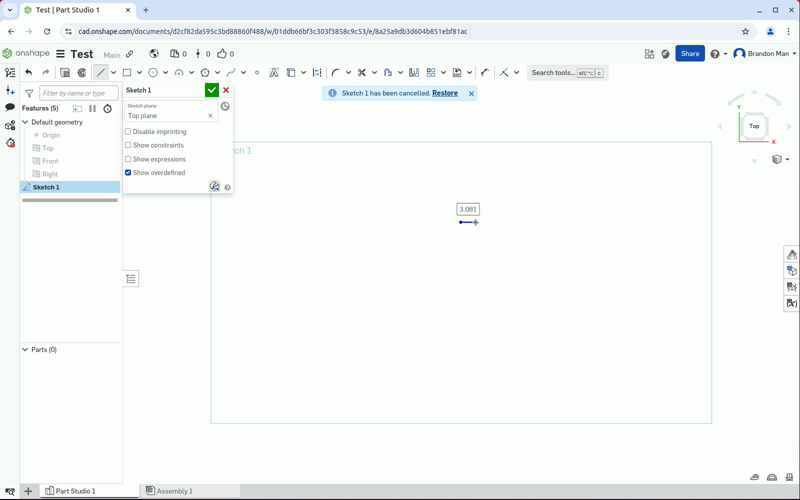
mouse_move(505, 222)
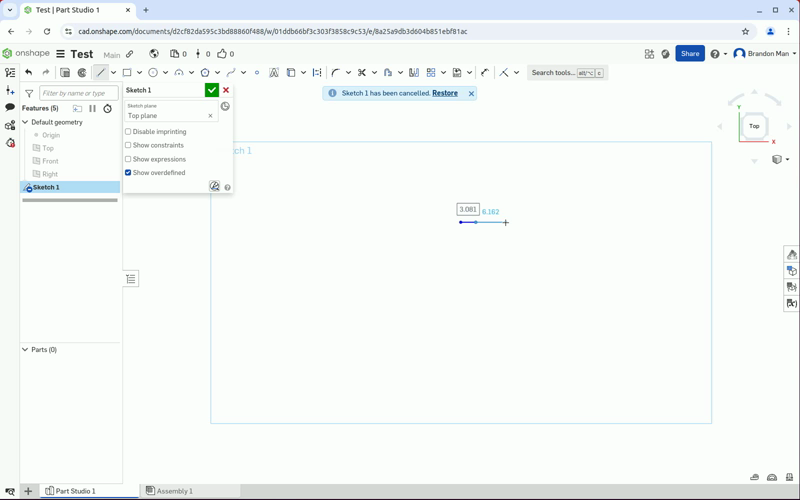
mouse_move(475, 236)
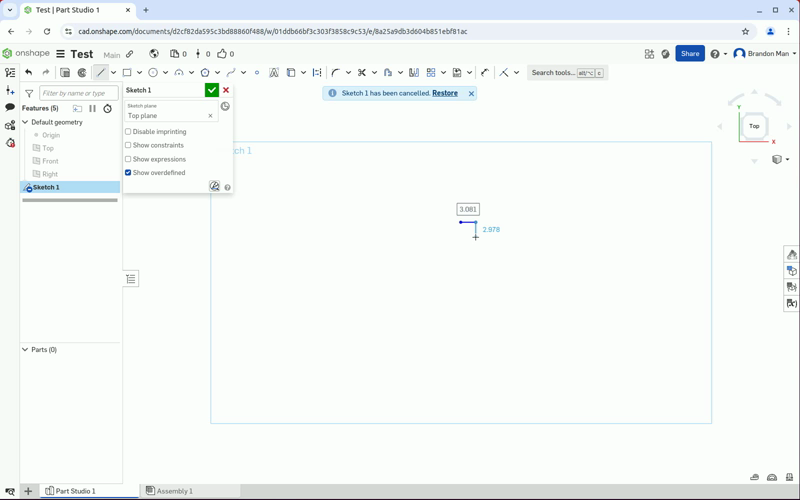
click(475, 236)
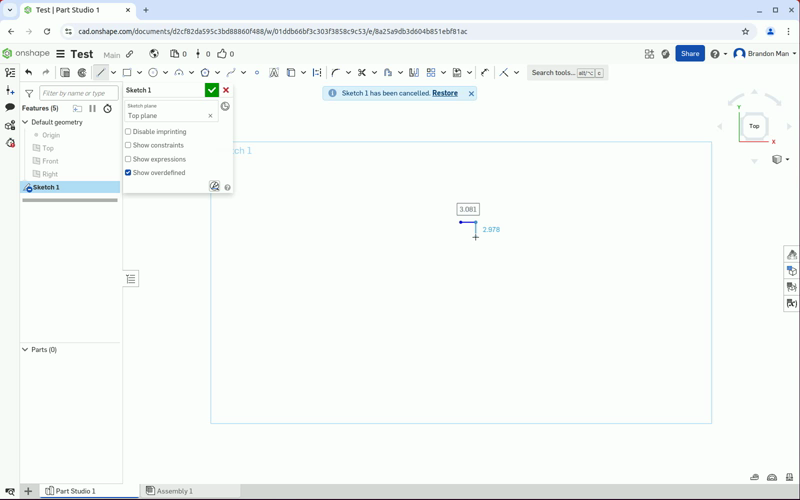
key_up(shift)
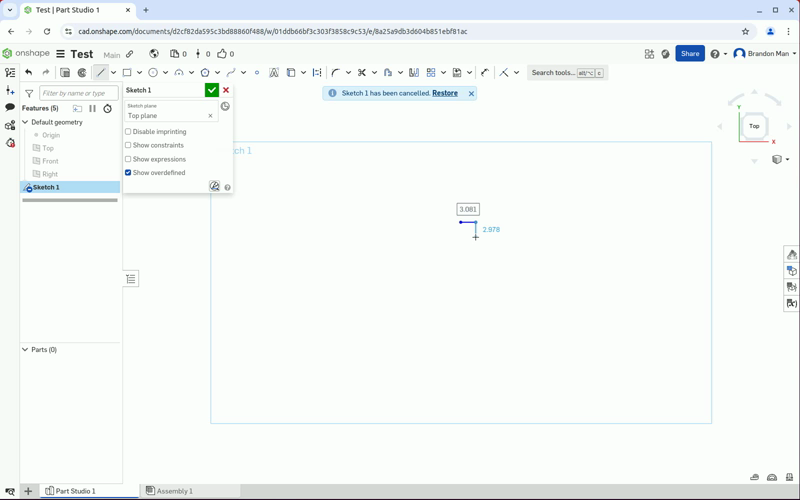
key_down(shift)
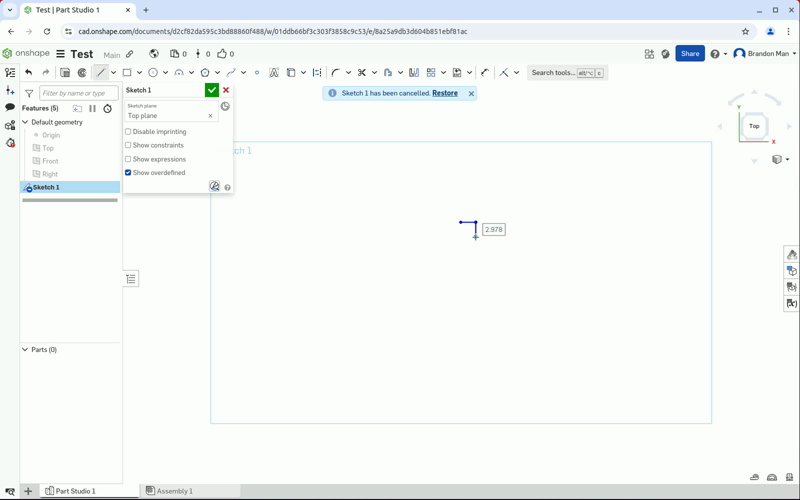
mouse_move(505, 236)
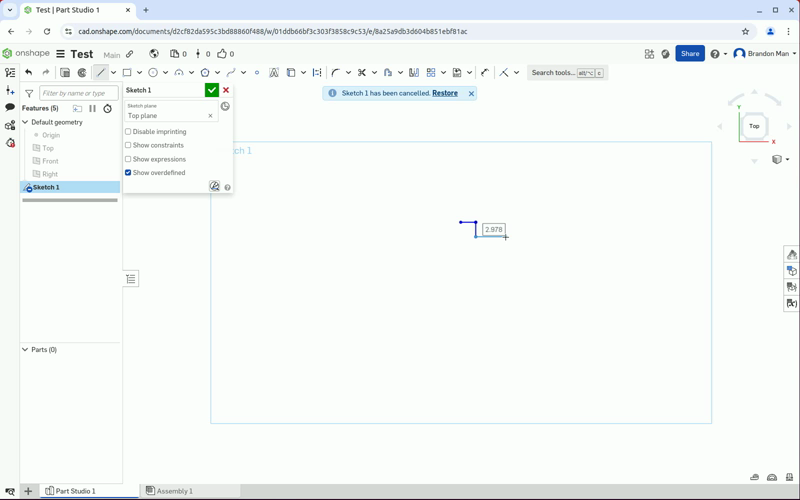
mouse_move(475, 279)
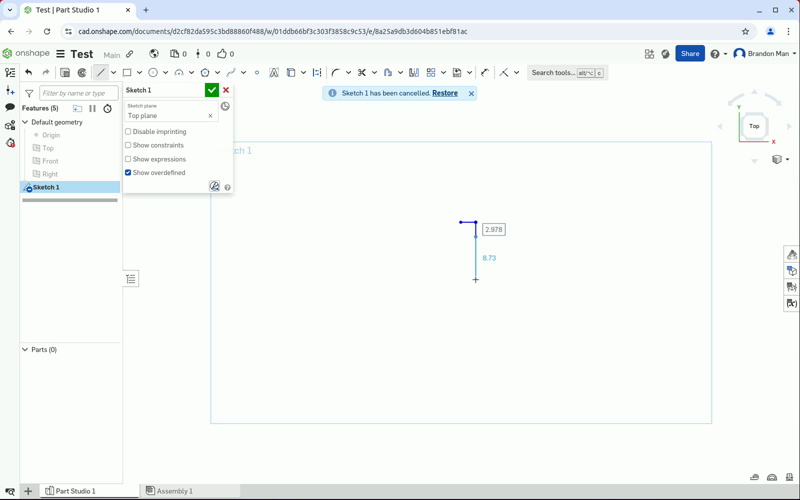
click(475, 279)
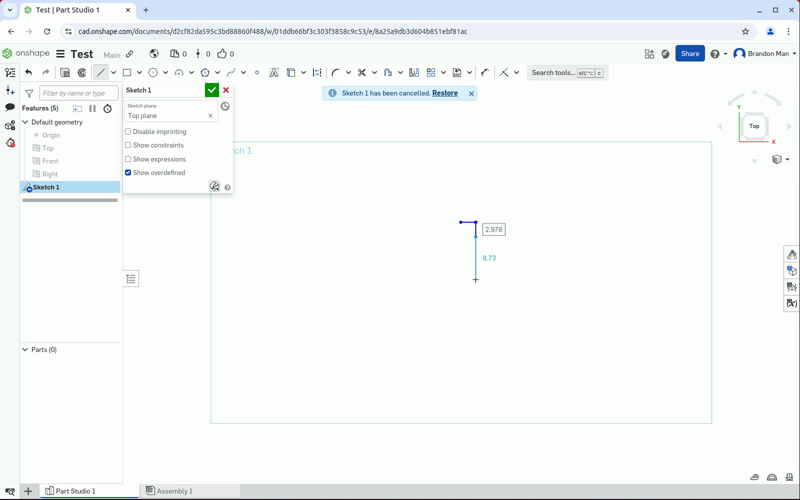
key_up(shift)
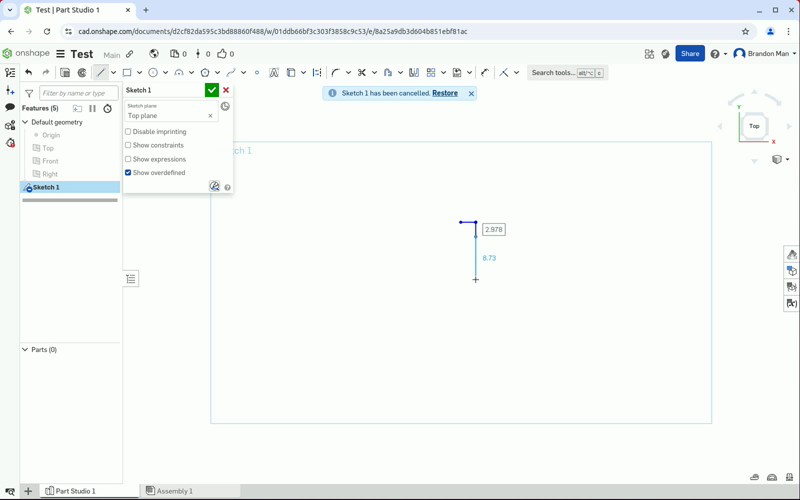
key_down(shift)
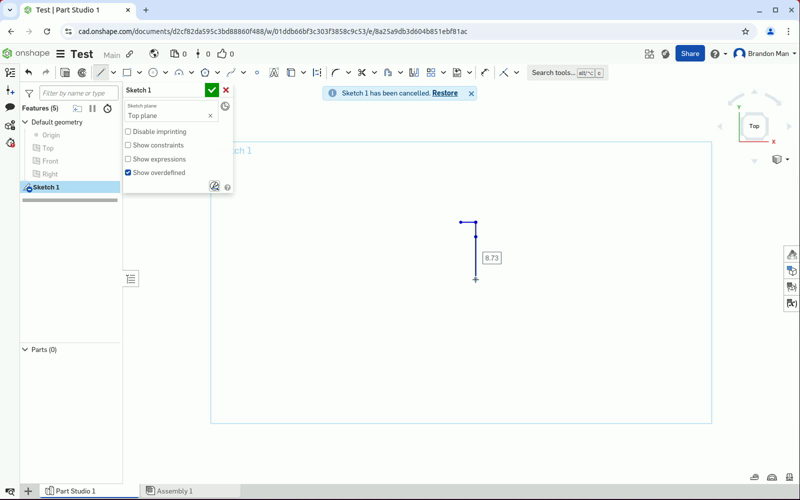
mouse_move(543, 279)
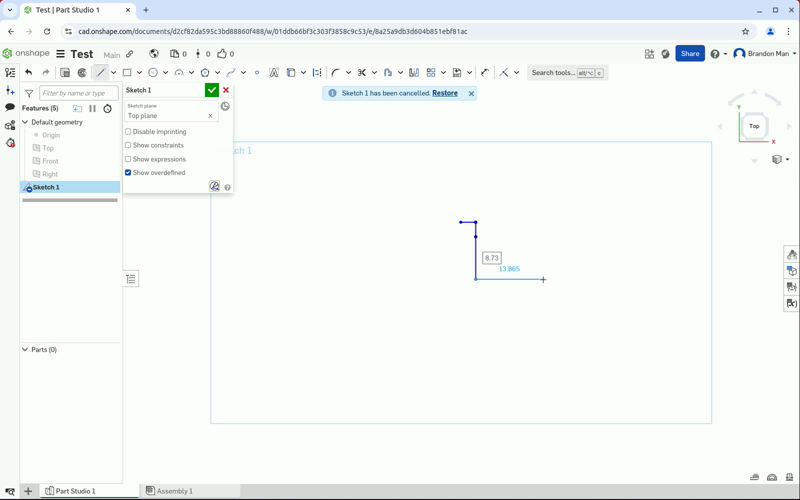
click(543, 279)
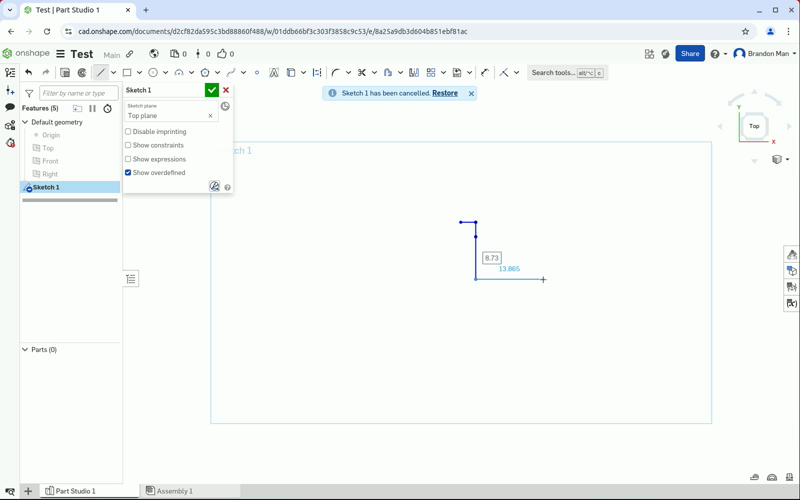
key_up(shift)
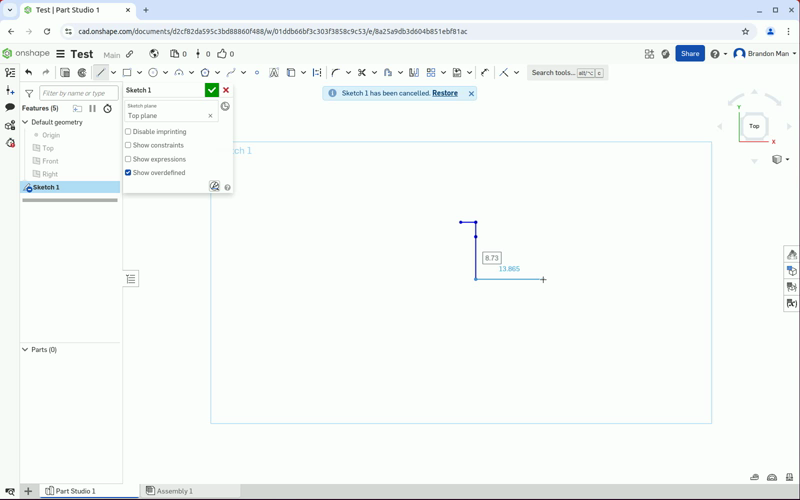
key_down(shift)
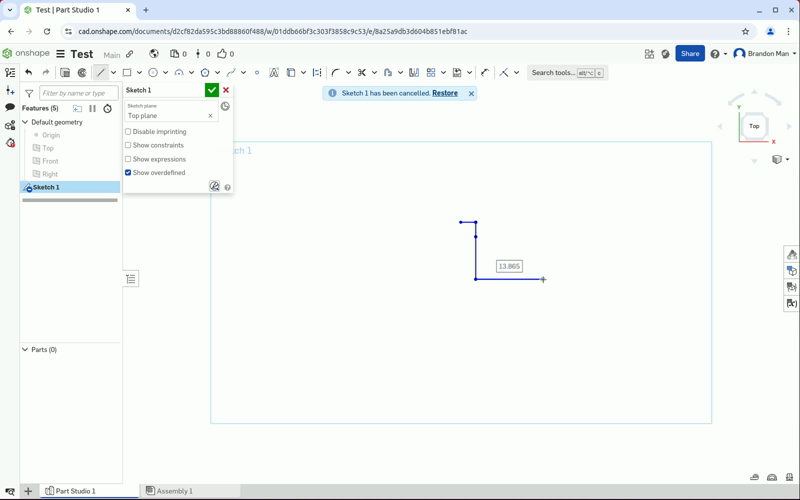
mouse_move(543, 211)
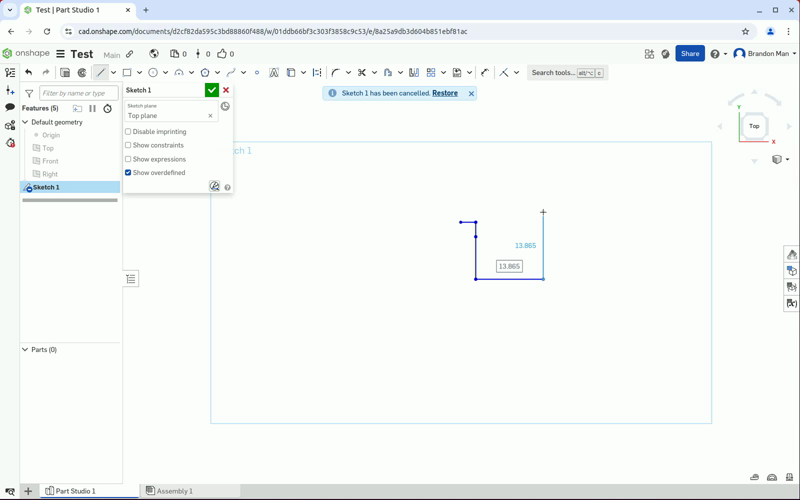
click(543, 211)
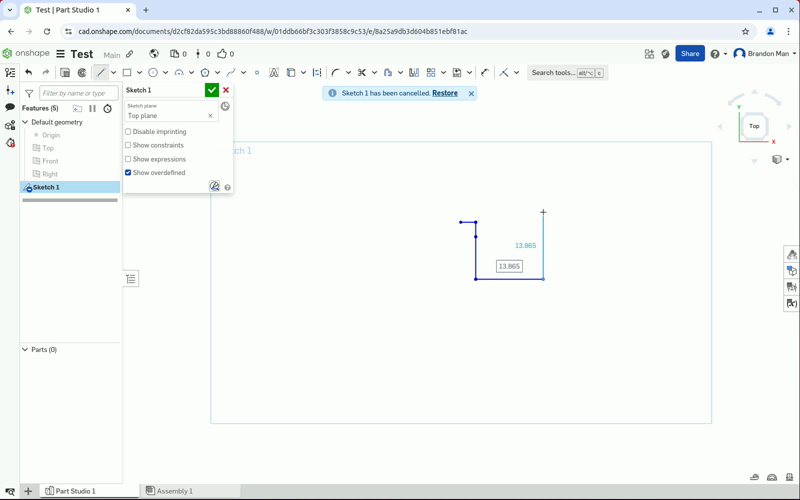
key_up(shift)
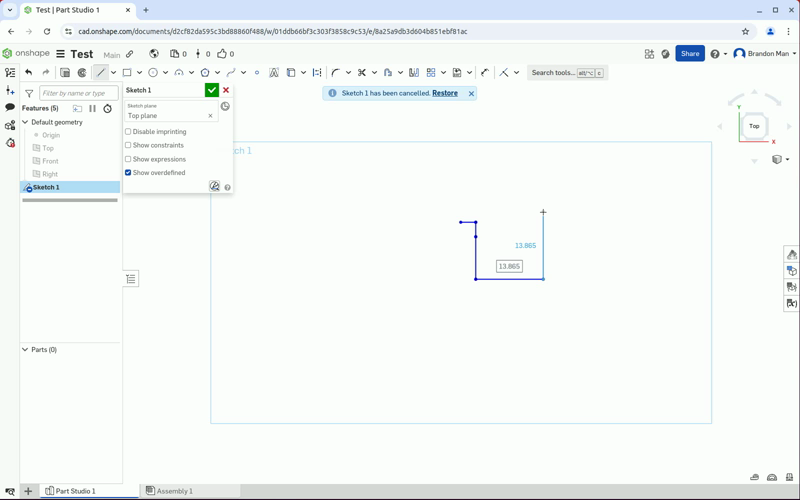
key_down(shift)
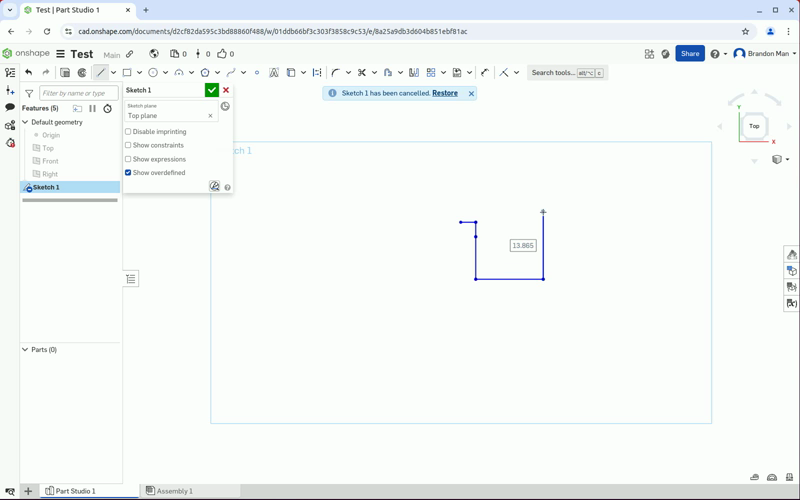
mouse_move(573, 211)
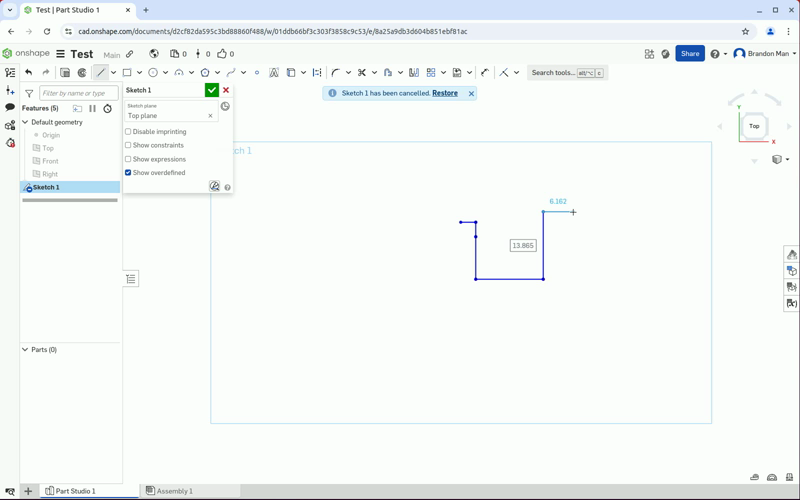
mouse_move(540, 211)
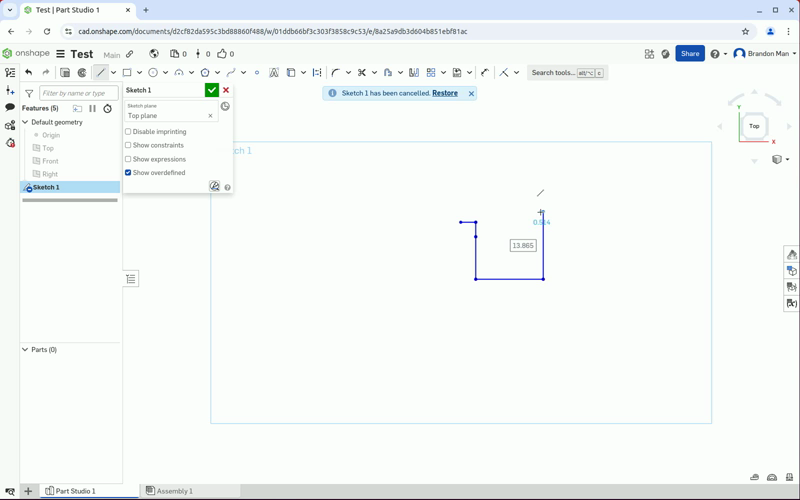
scroll(6)
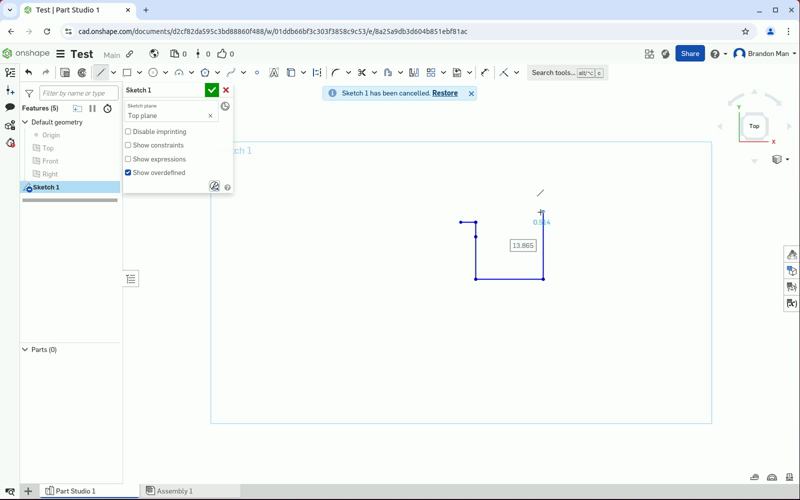
scroll(6)
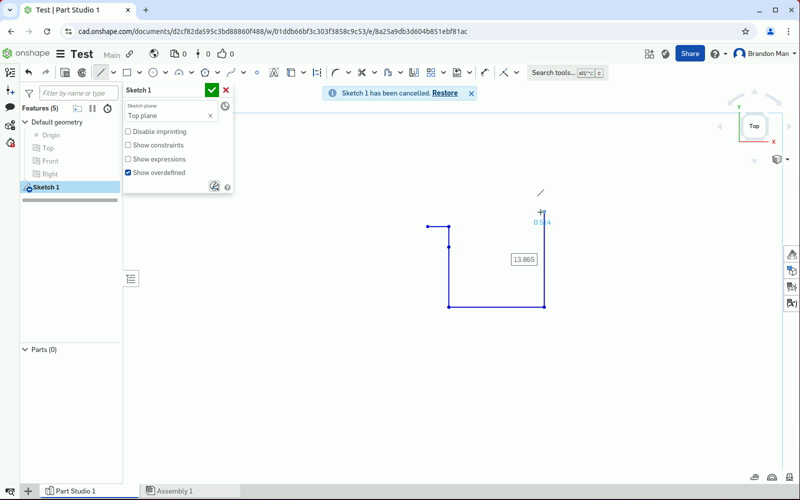
scroll(6)
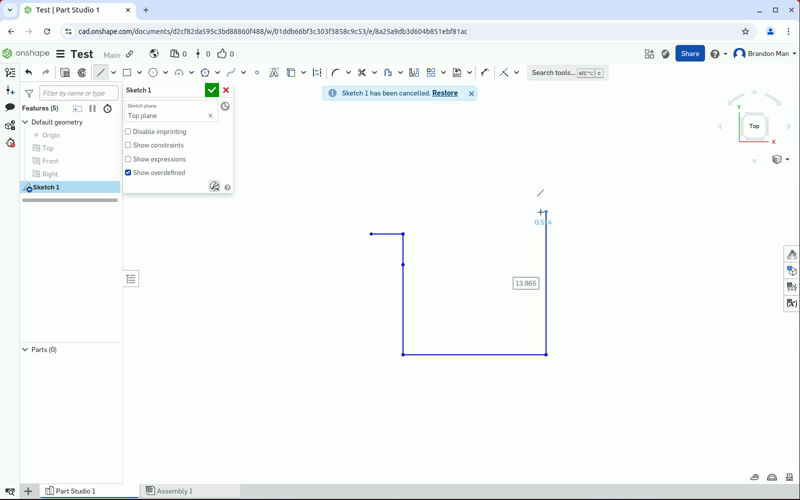
scroll(6)
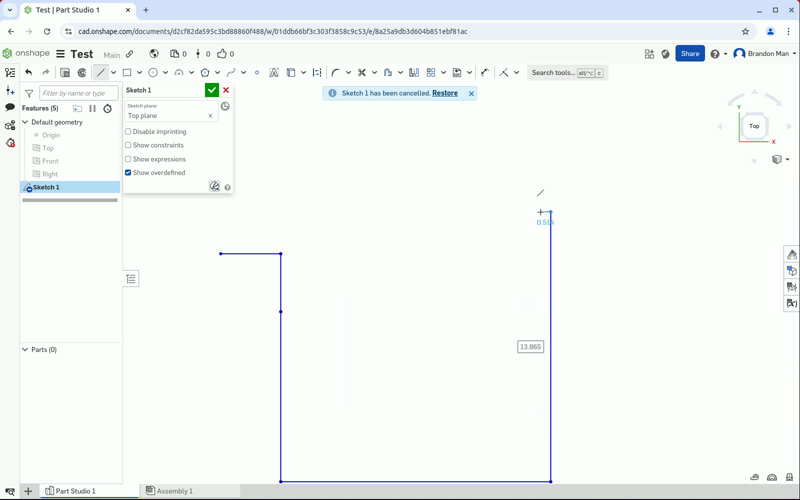
scroll(6)
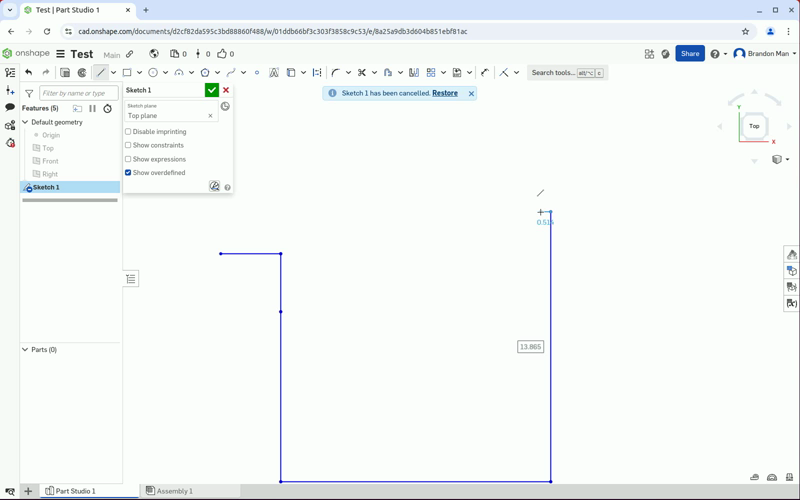
scroll(6)
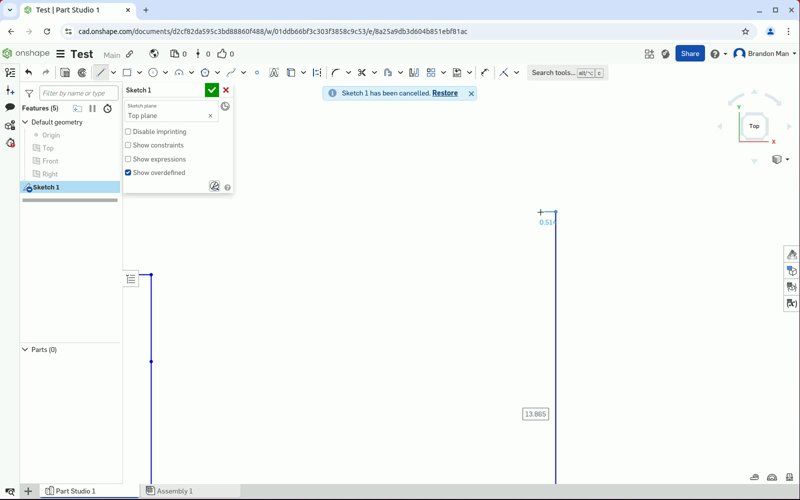
scroll(6)
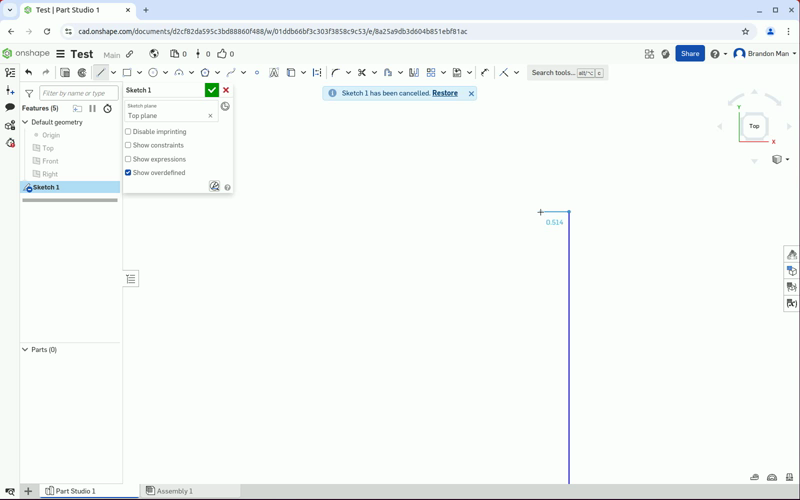
click(540, 211)
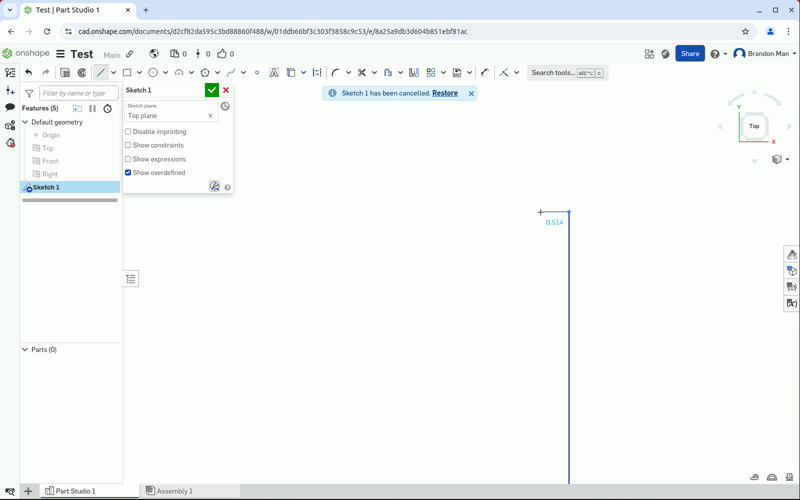
scroll(-6)
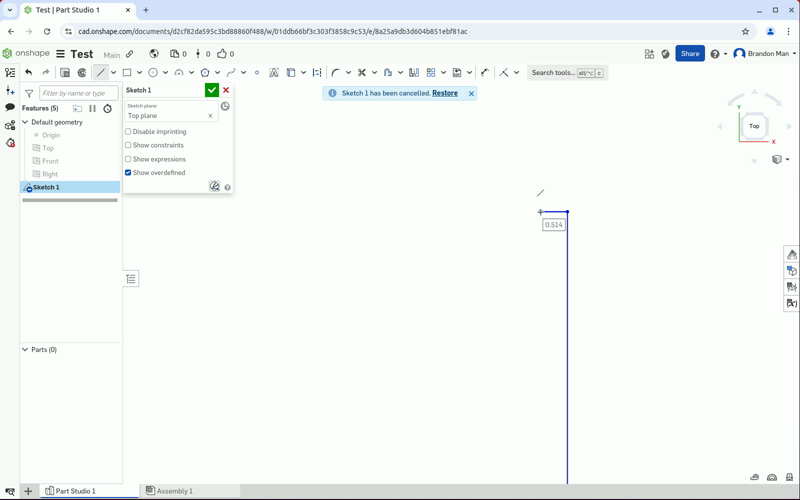
scroll(-6)
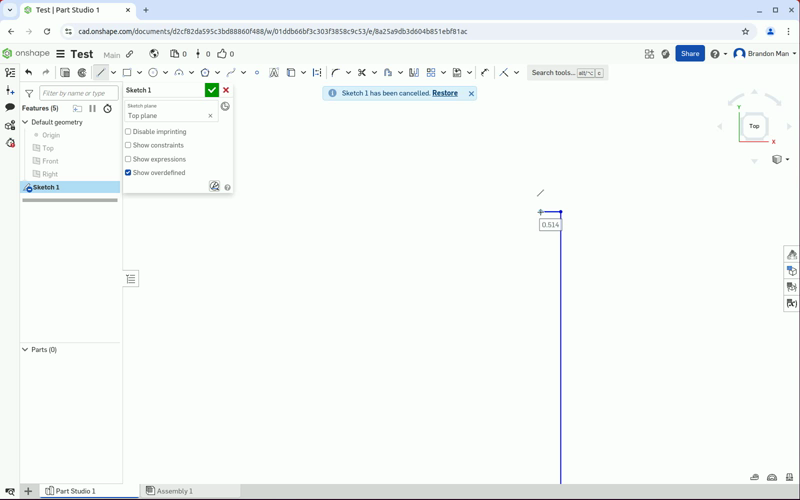
scroll(-6)
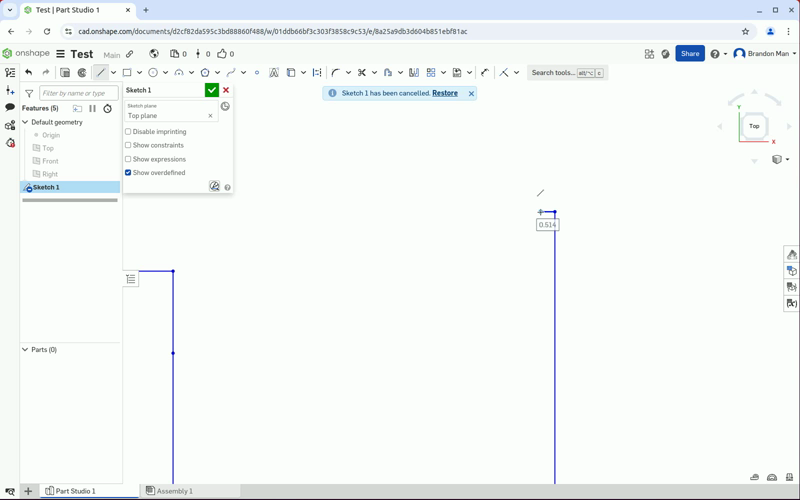
scroll(-6)
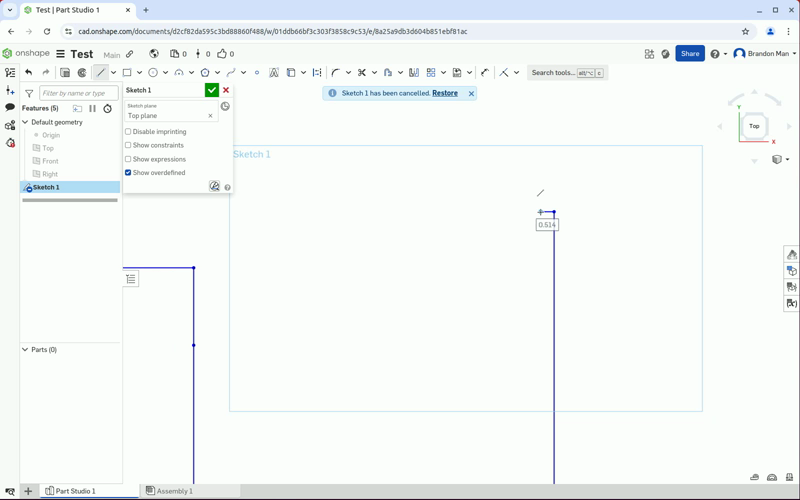
scroll(-6)
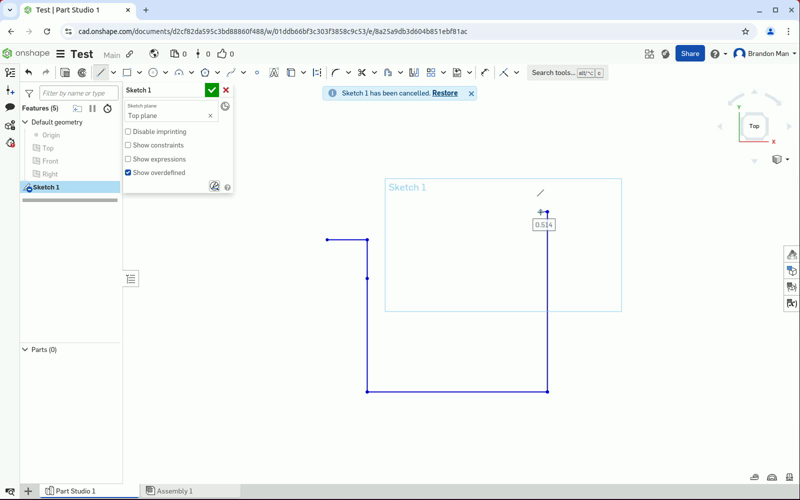
scroll(-6)
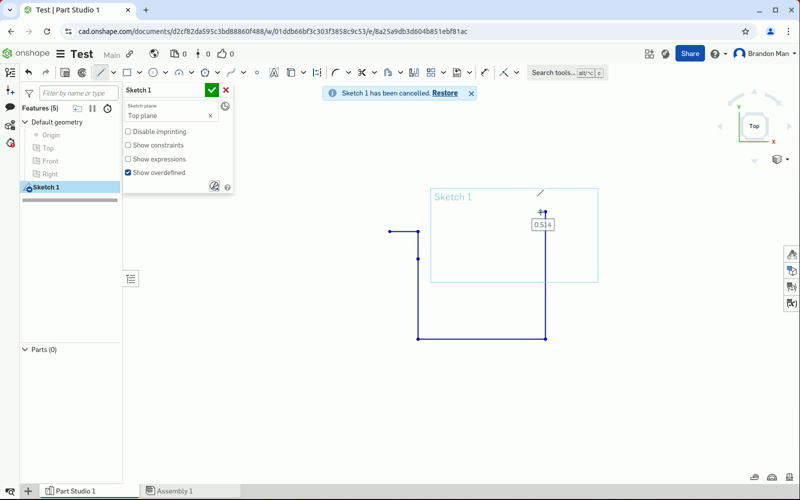
scroll(-6)
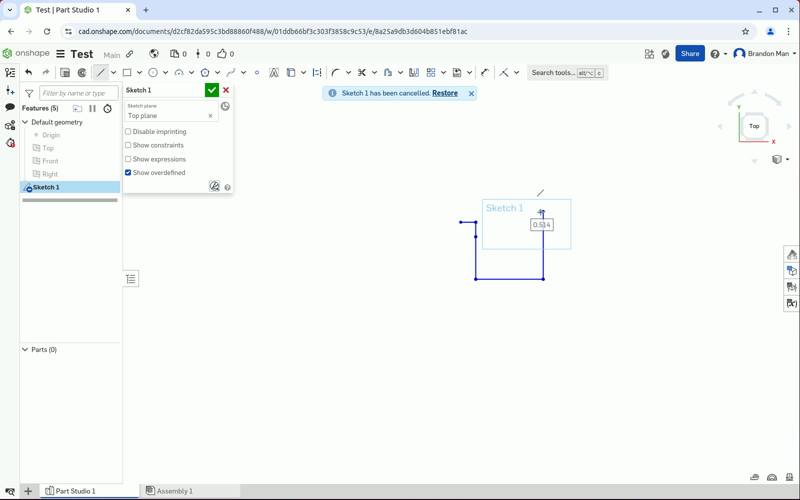
key_up(shift)
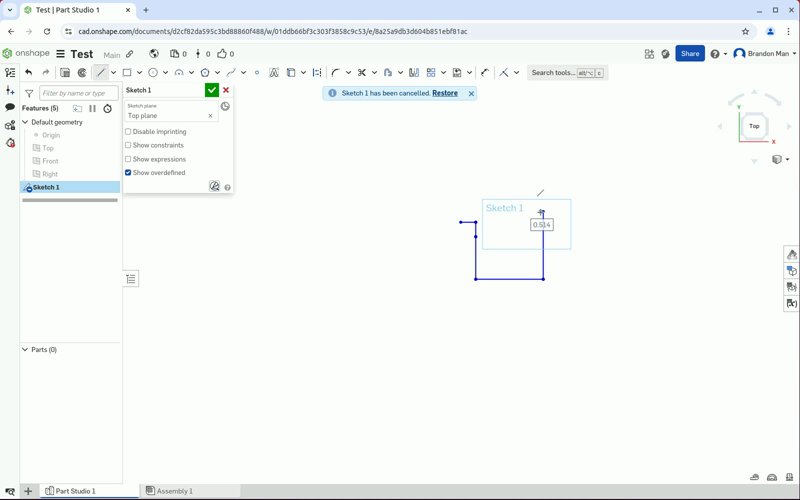
key_down(shift)
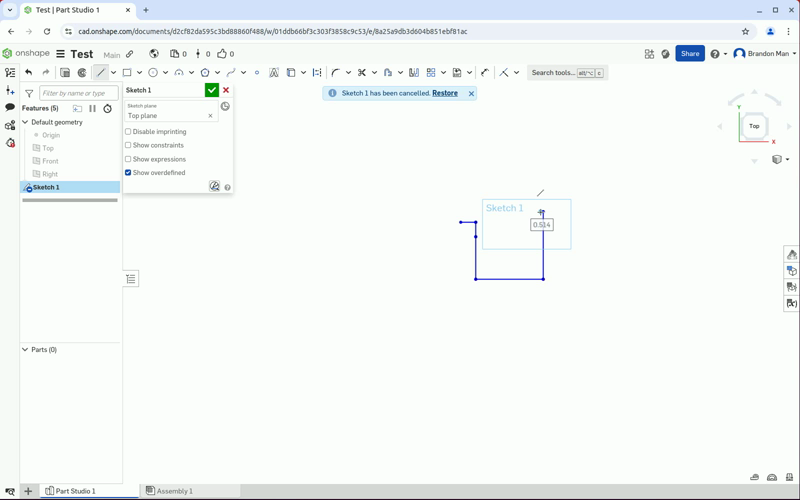
mouse_move(570, 211)
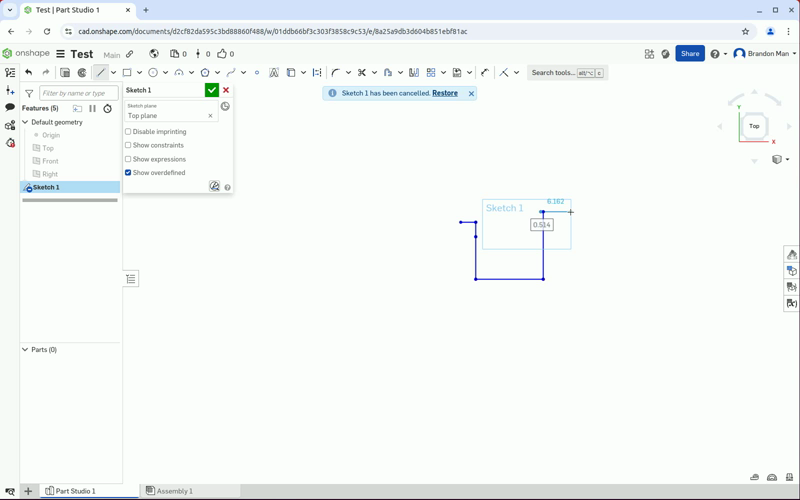
mouse_move(540, 172)
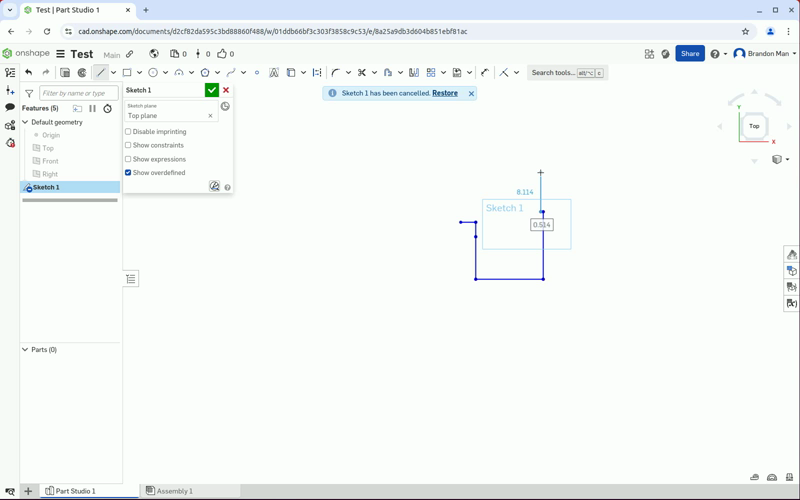
click(540, 172)
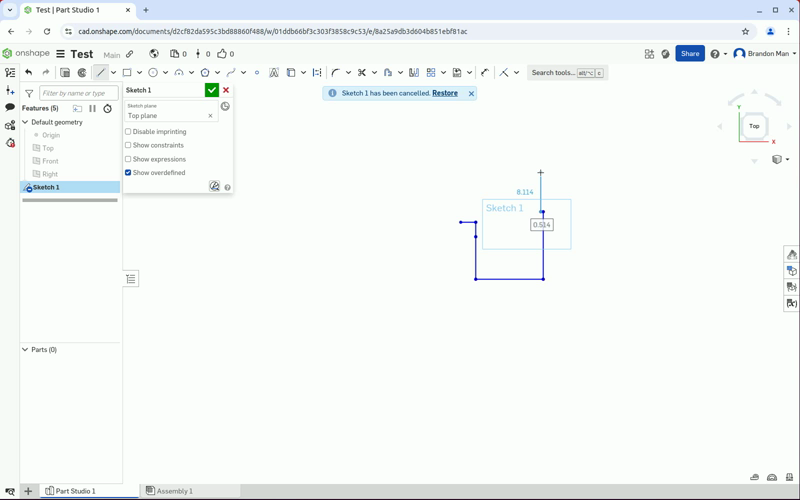
key_up(shift)
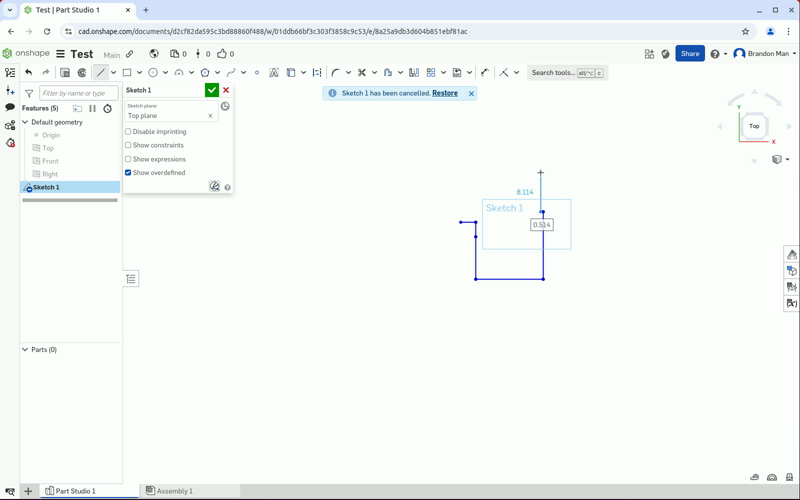
key_down(shift)
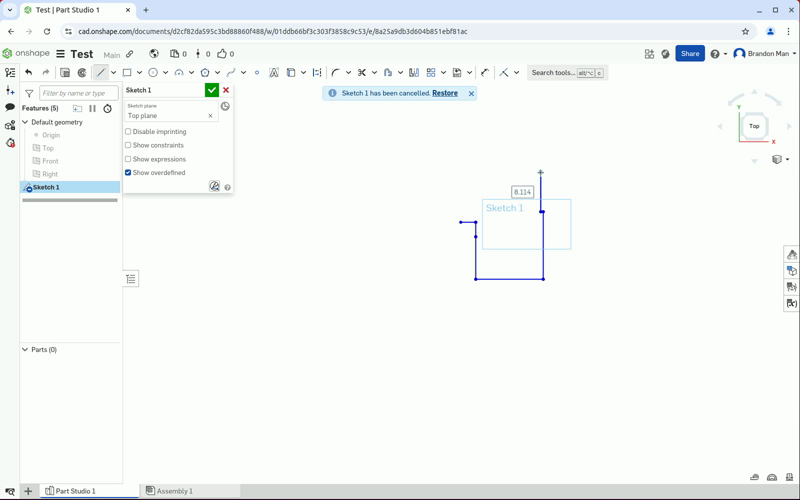
mouse_move(463, 172)
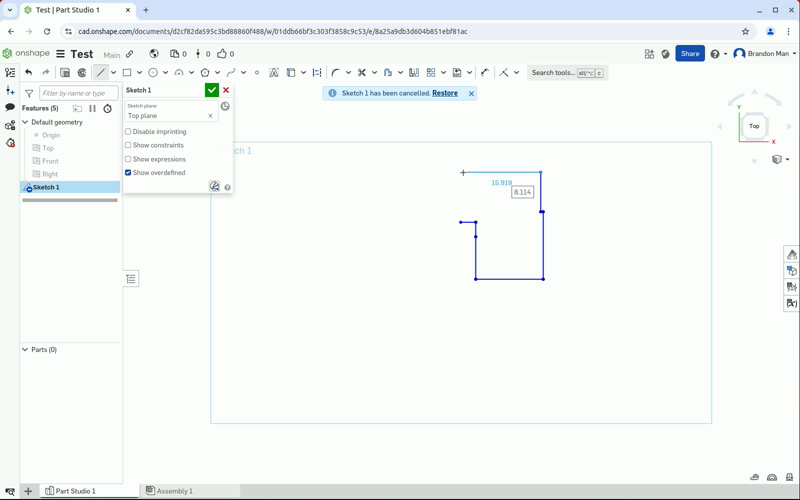
click(463, 172)
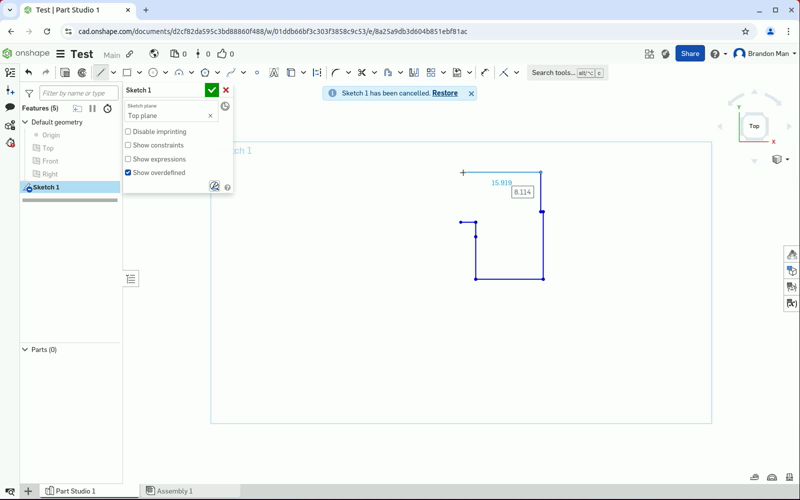
key_up(shift)
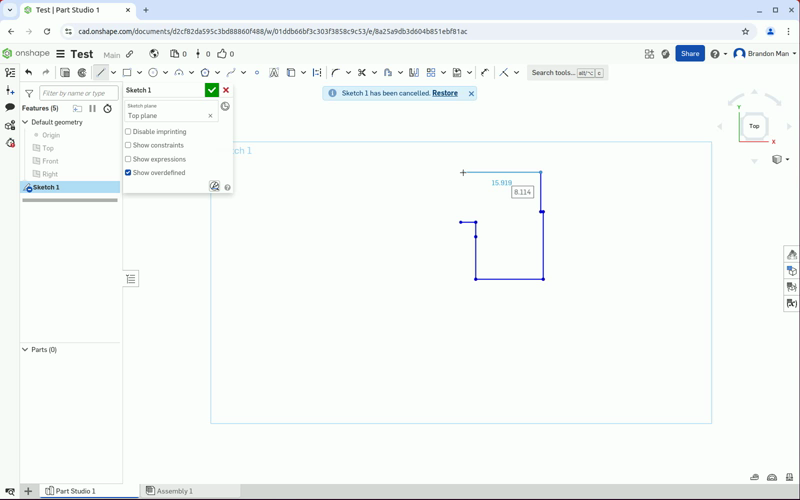
key_down(shift)
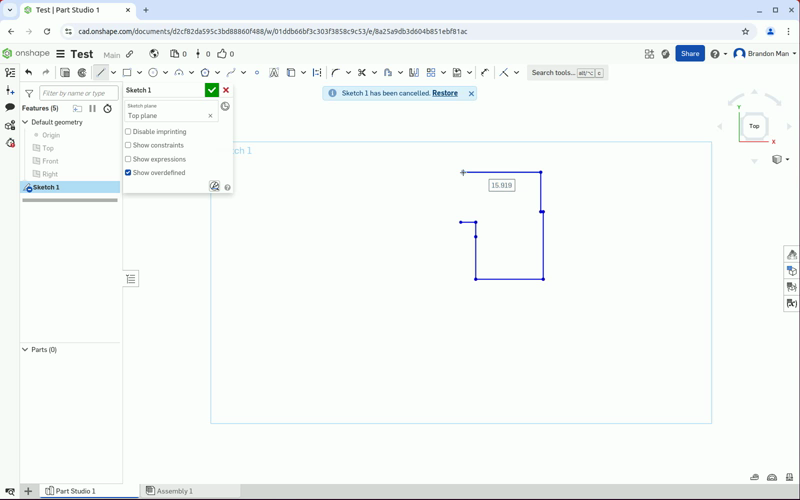
mouse_move(493, 172)
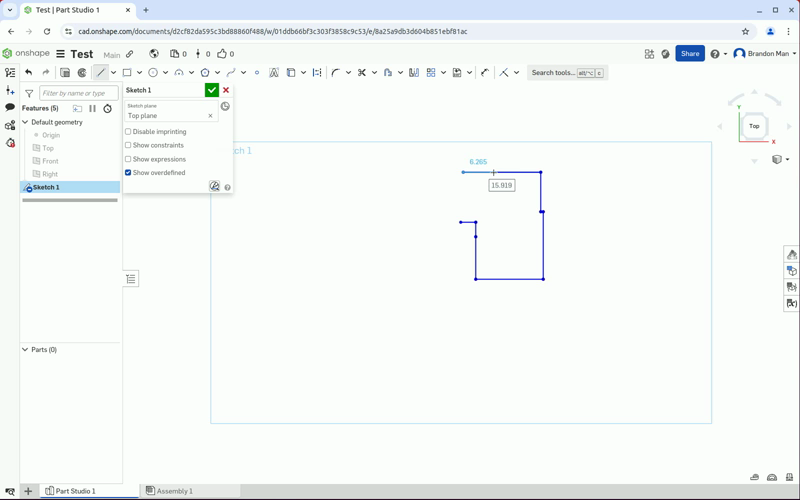
mouse_move(463, 211)
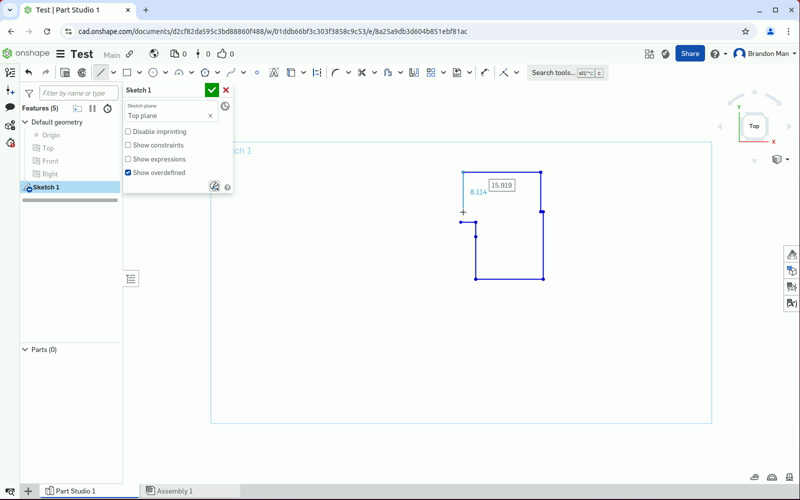
click(463, 211)
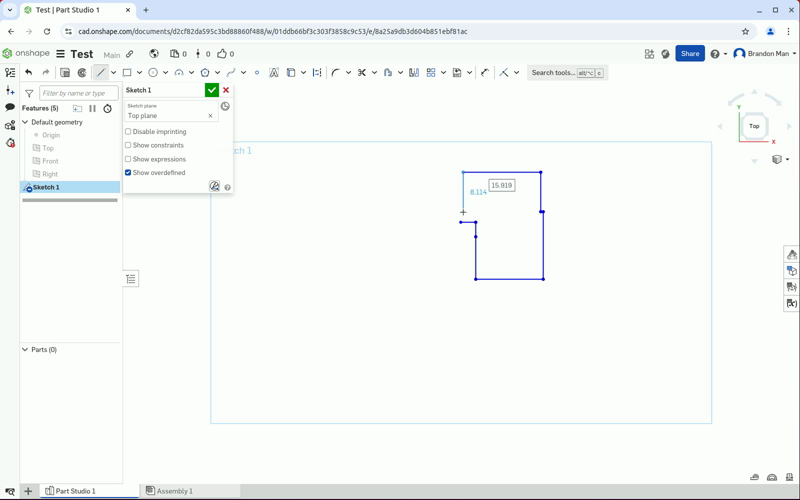
key_up(shift)
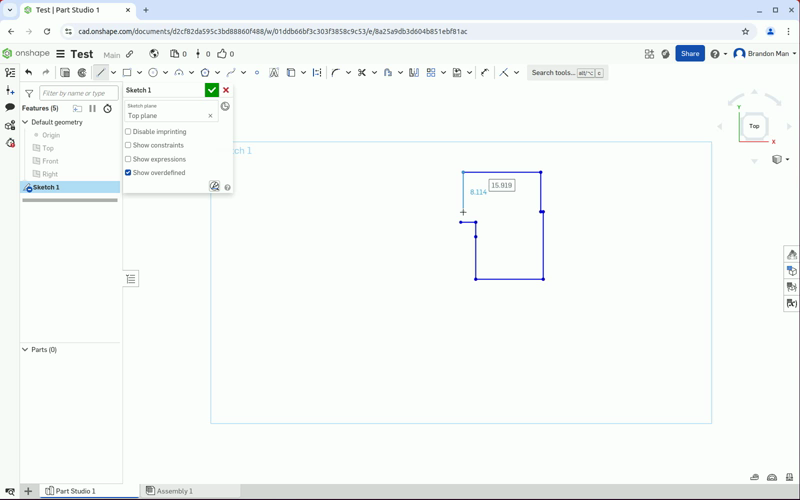
key_down(shift)
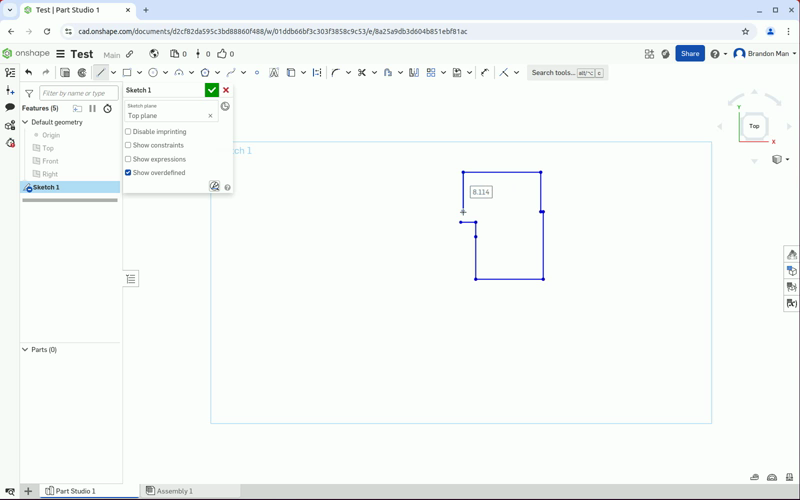
mouse_move(493, 211)
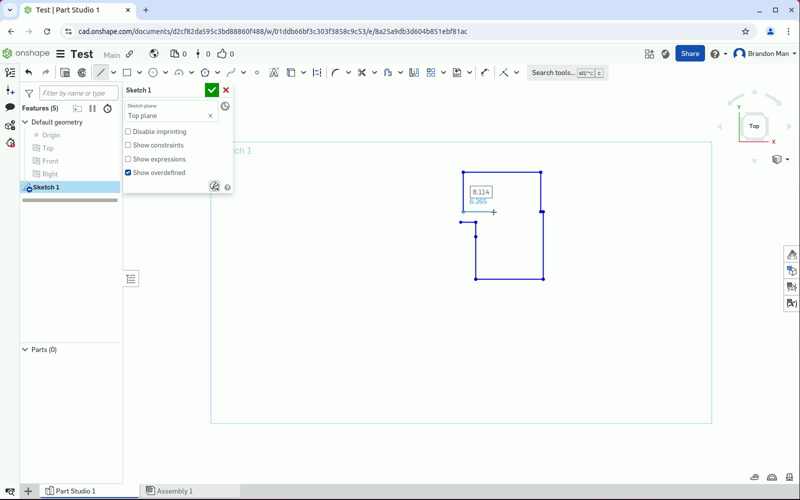
mouse_move(460, 211)
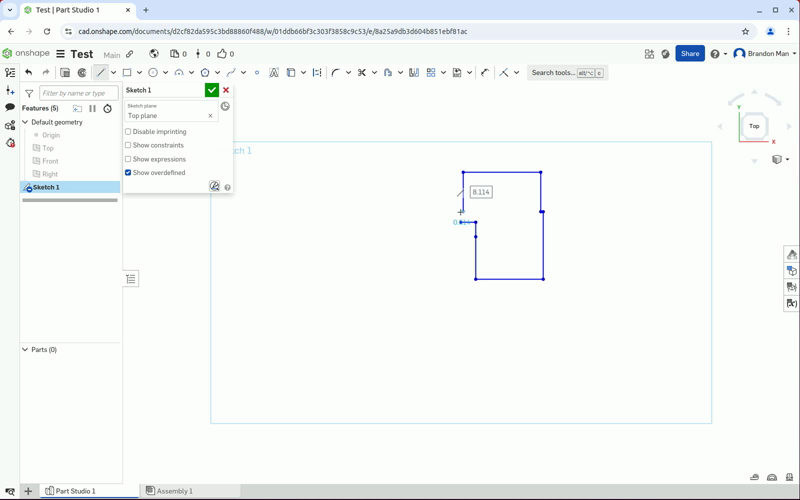
scroll(6)
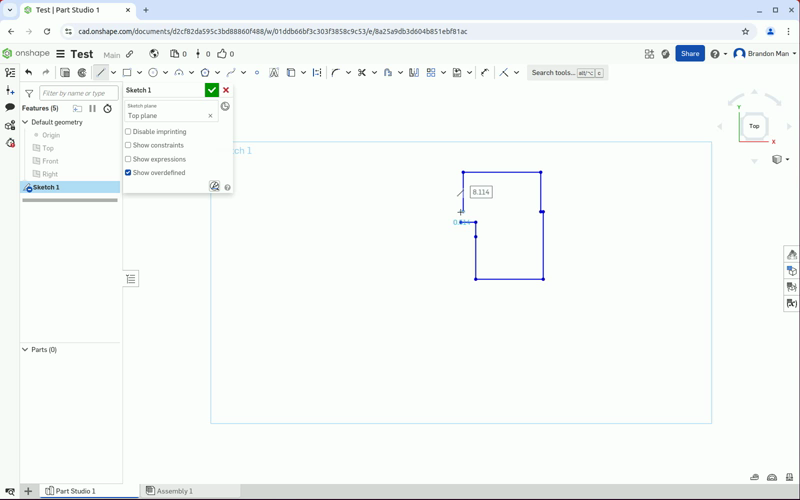
scroll(6)
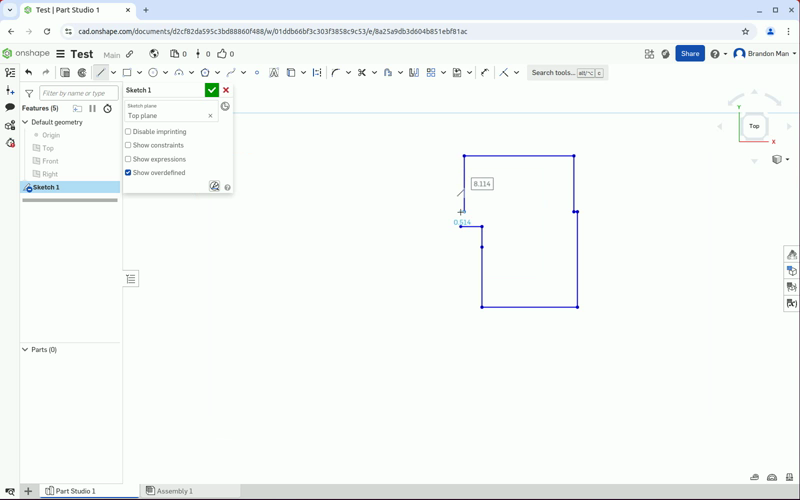
scroll(6)
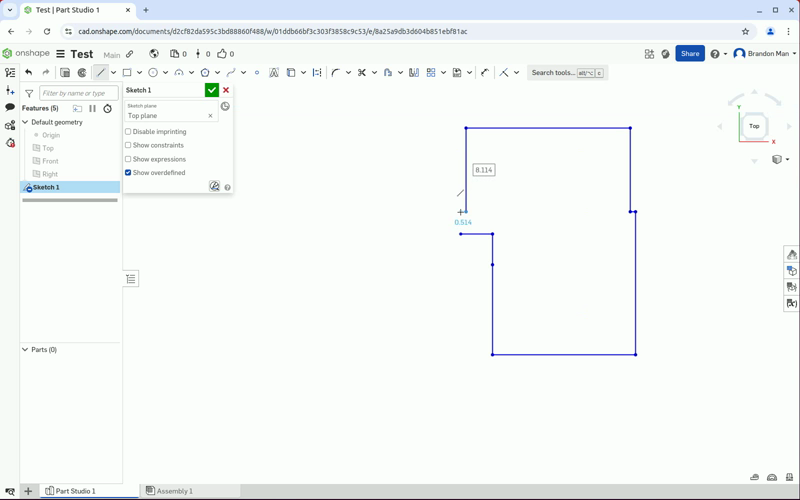
scroll(6)
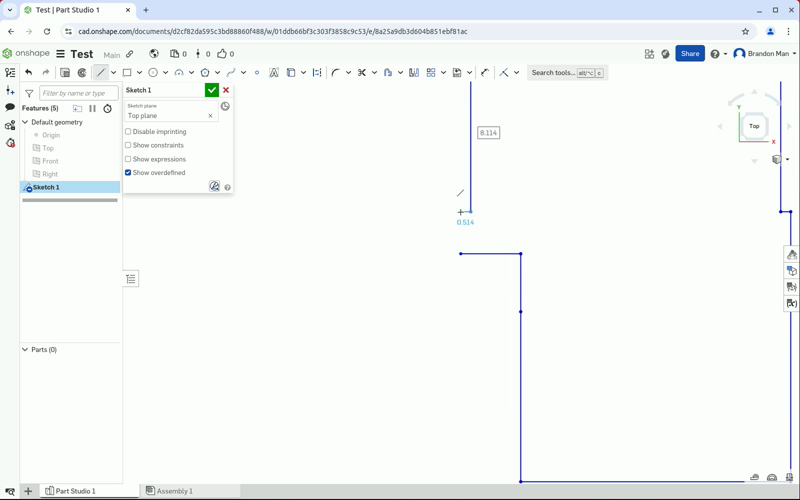
scroll(6)
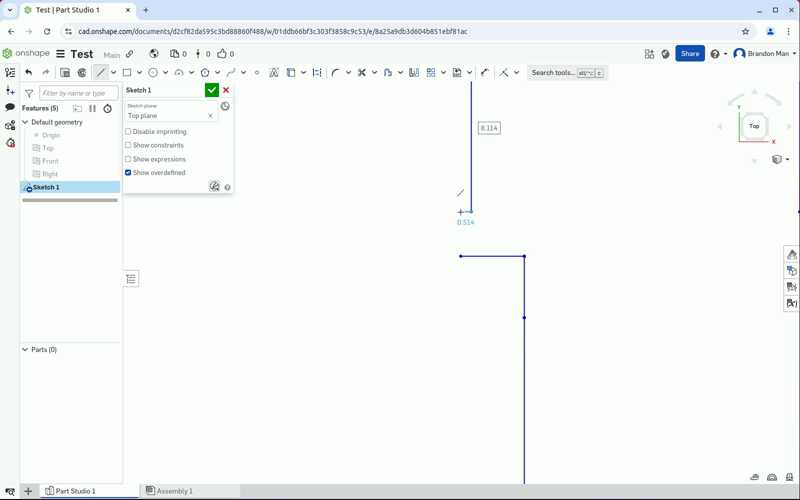
scroll(6)
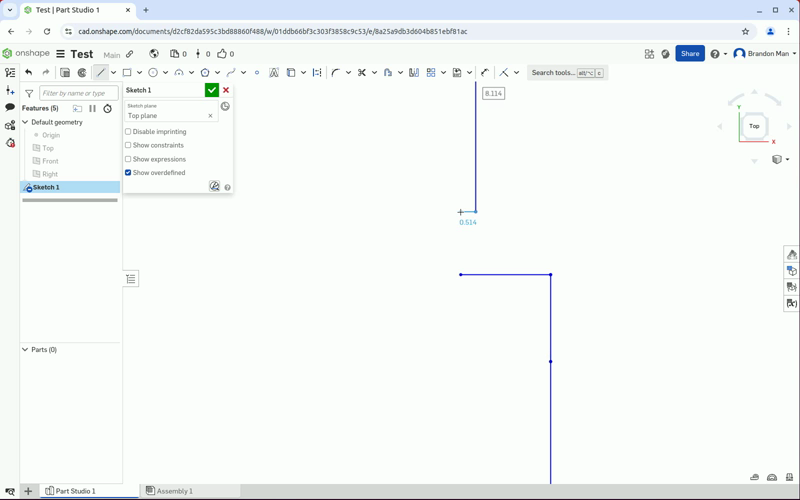
scroll(6)
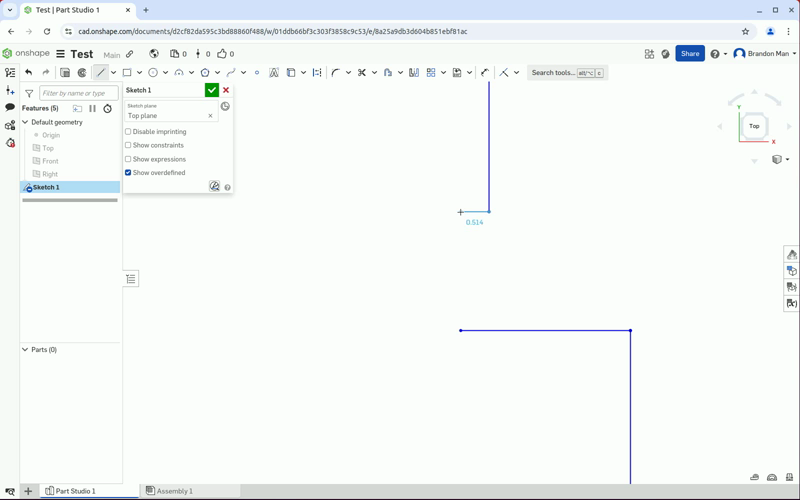
click(460, 211)
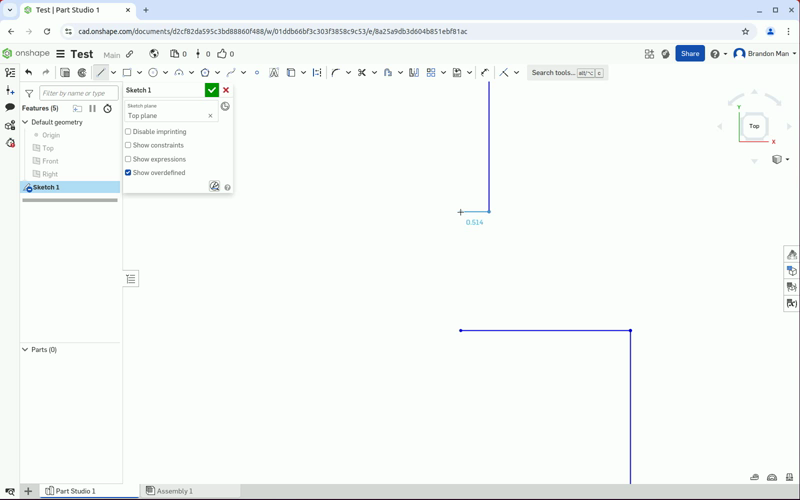
scroll(-6)
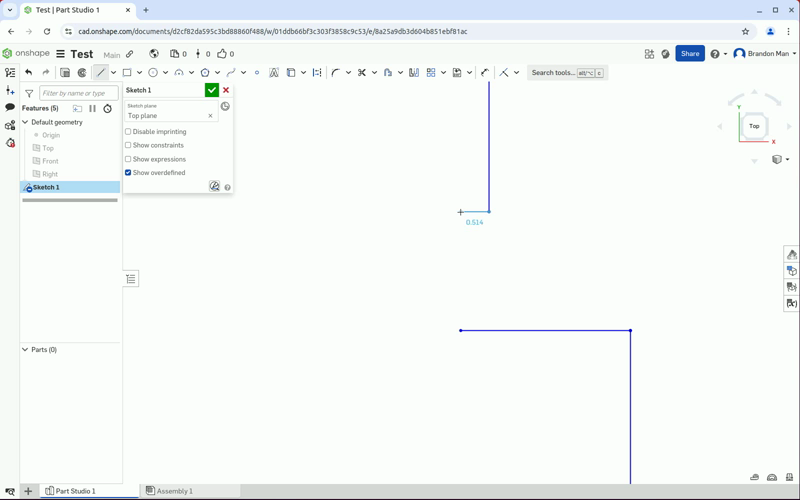
scroll(-6)
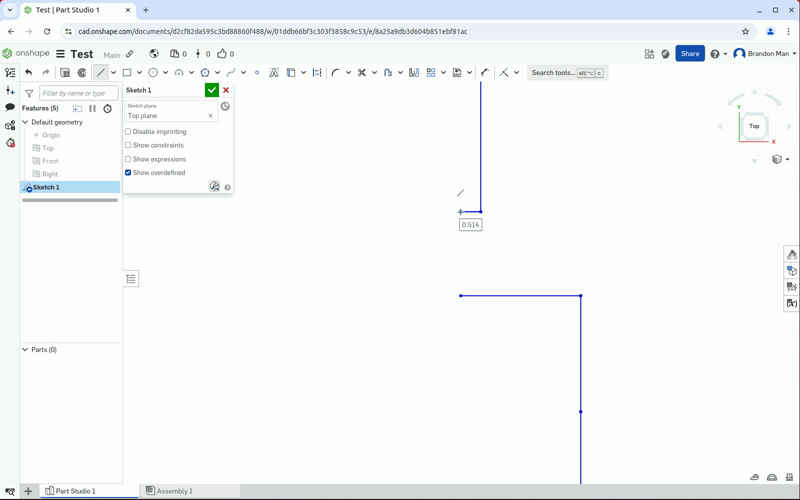
scroll(-6)
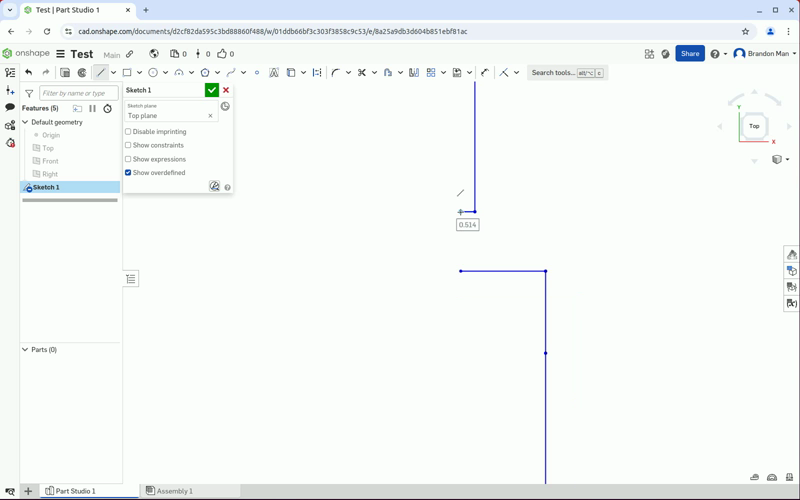
scroll(-6)
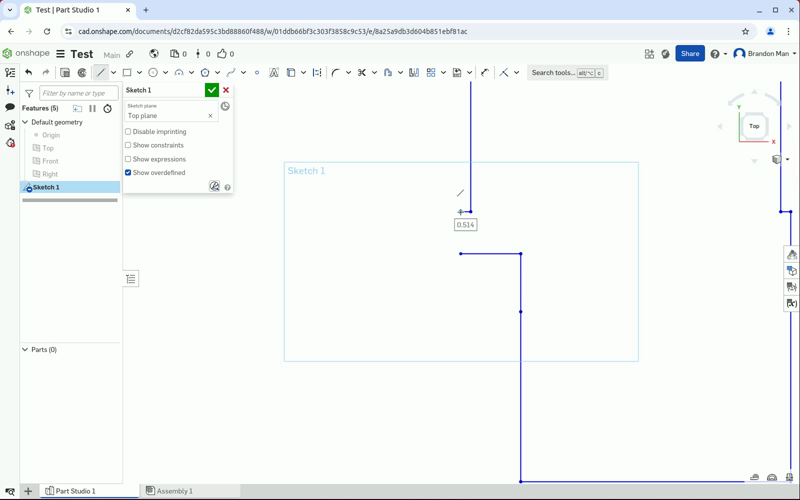
scroll(-6)
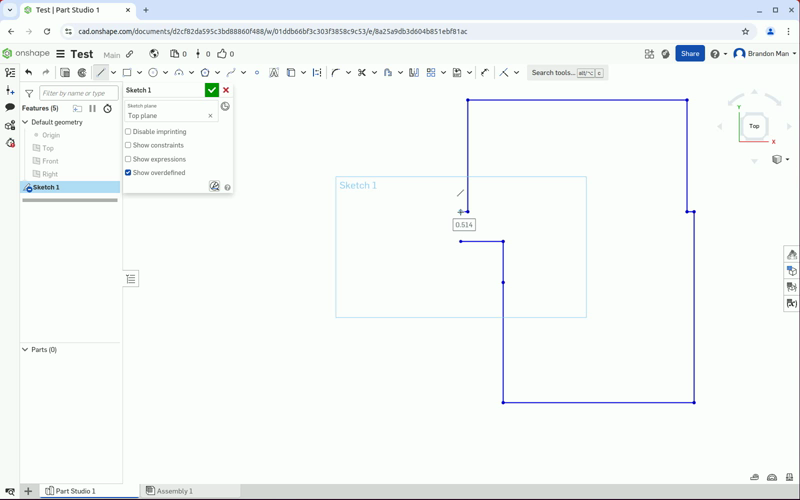
scroll(-6)
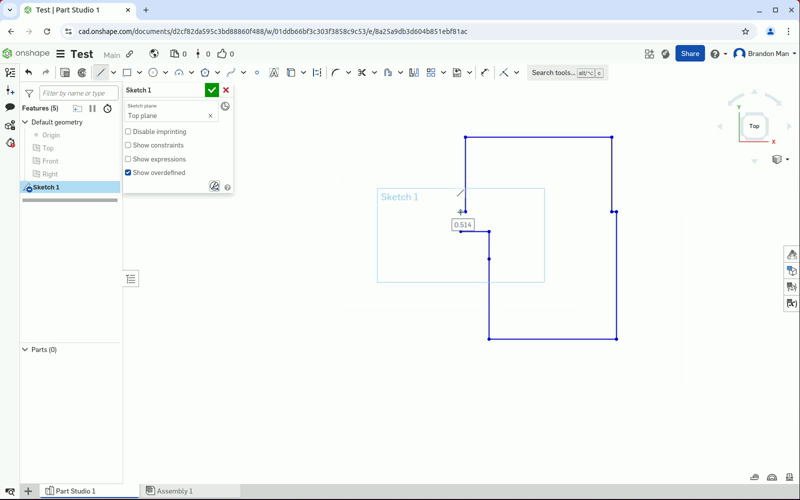
scroll(-6)
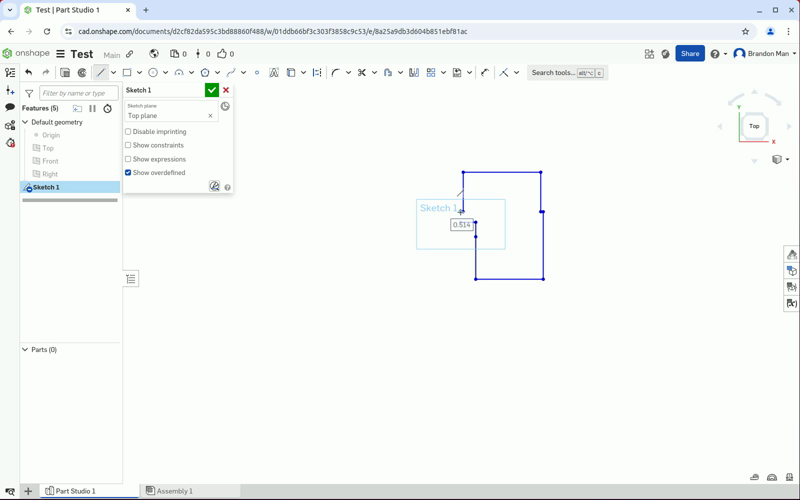
key_up(shift)
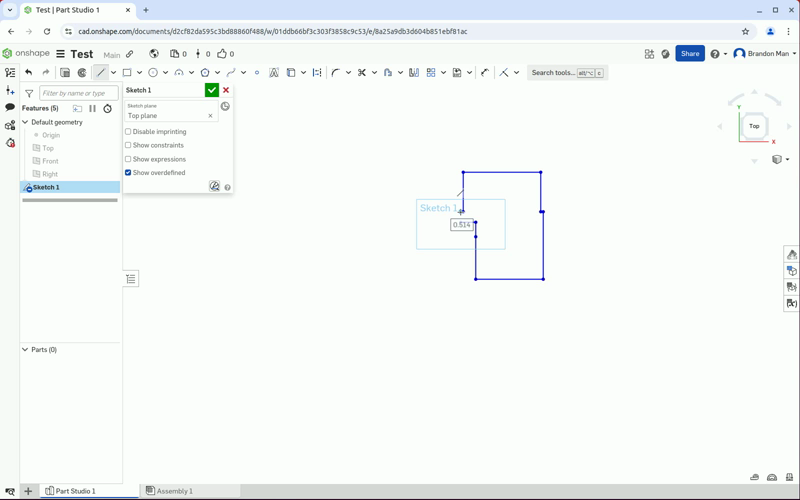
mouse_move(490, 211)
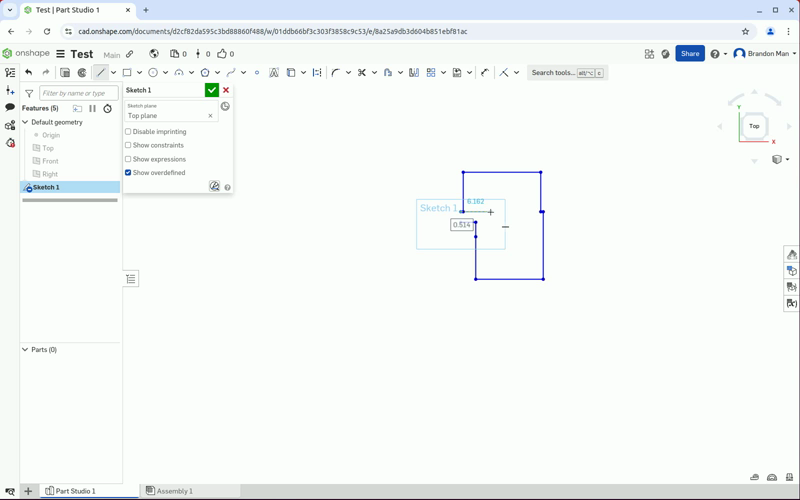
key_down(shift)
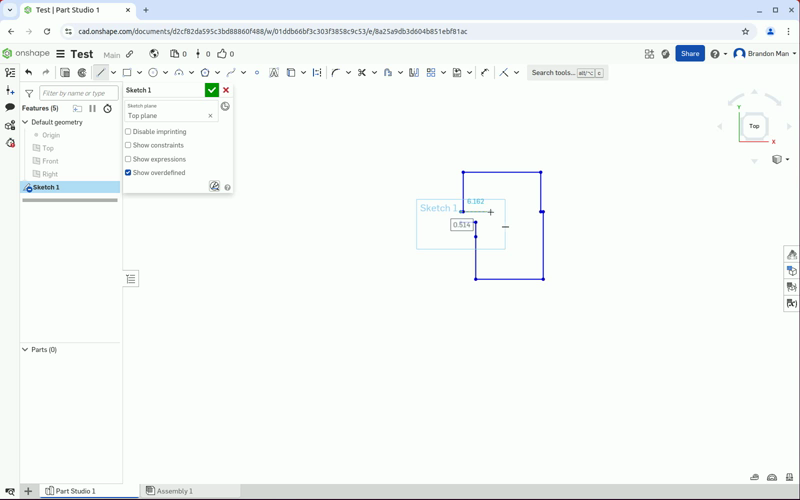
mouse_move(460, 222)
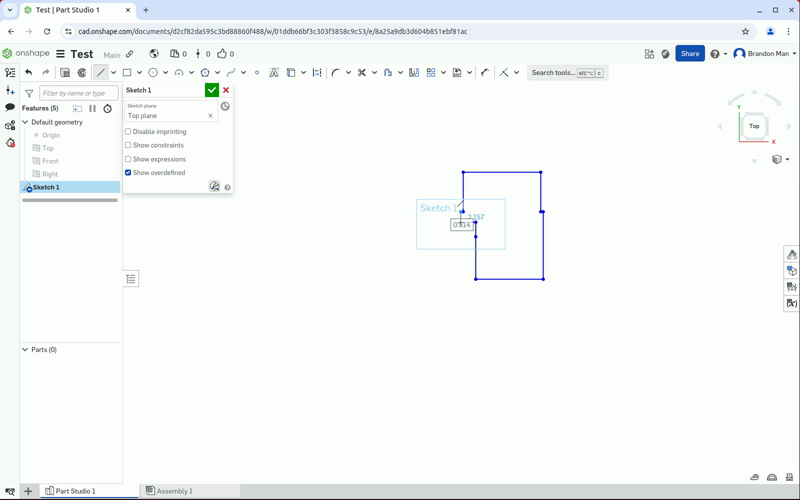
key_up(shift)
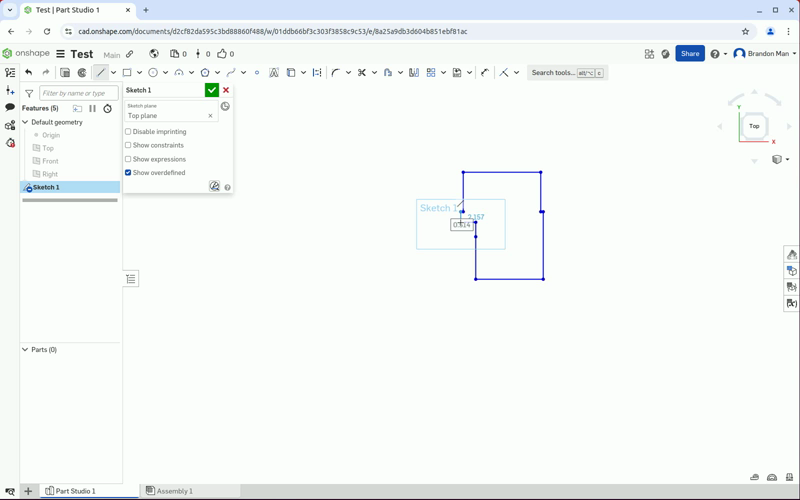
click(460, 222)
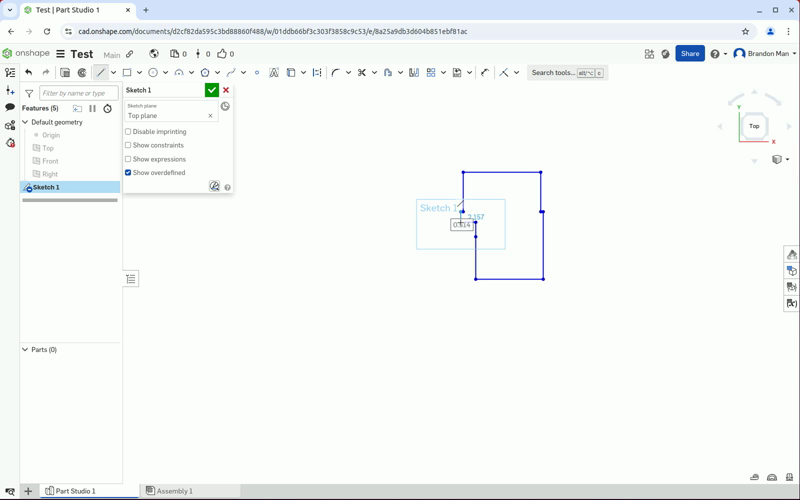
key(esc)
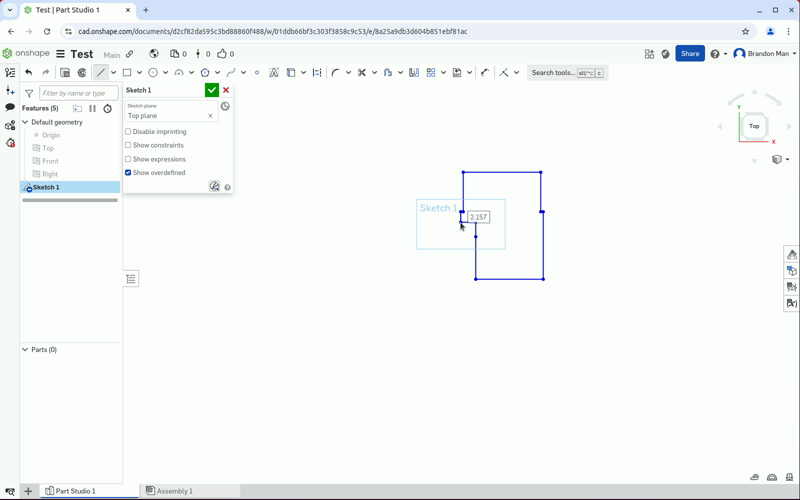
mouse_move(488, 252)
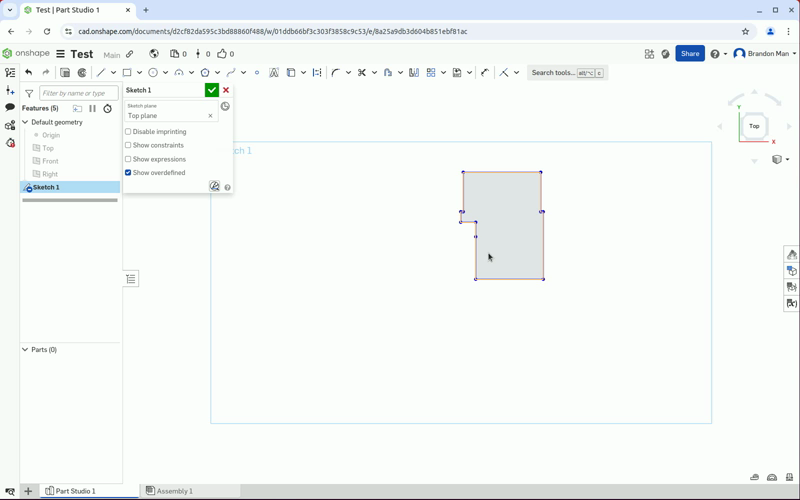
click(488, 252)
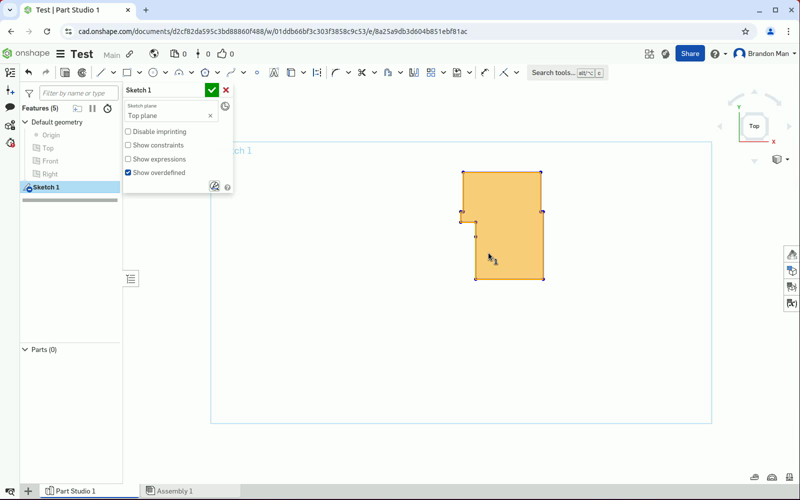
mouse_move(73, 352)
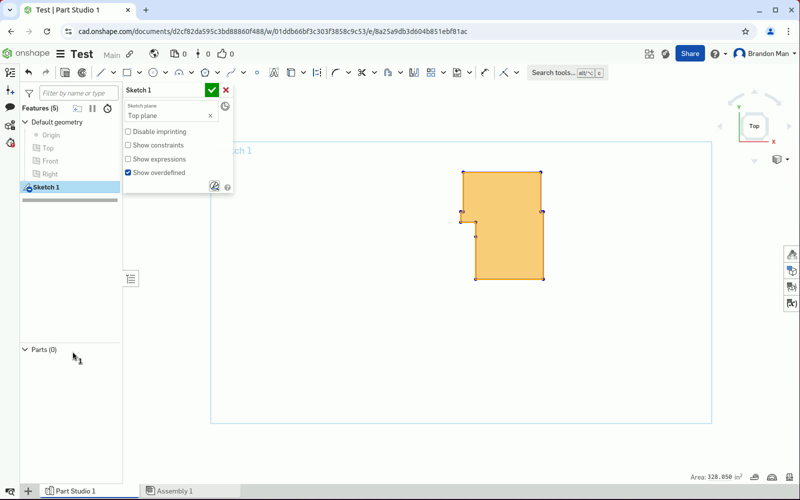
key(shift+y)
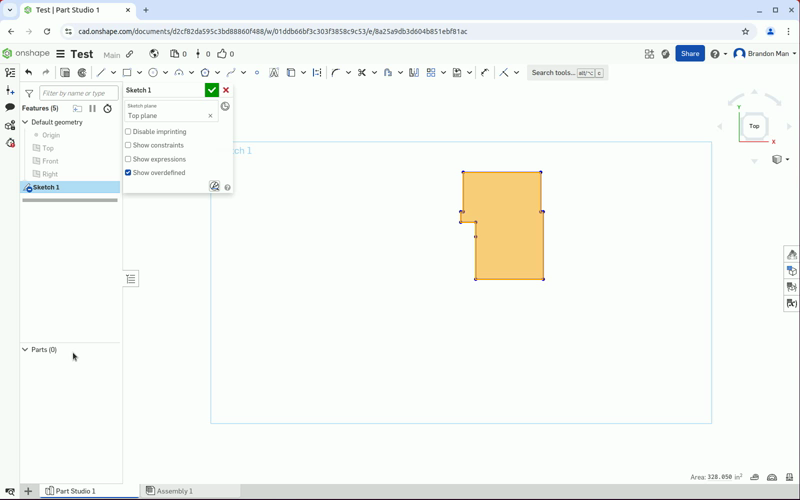
key(shift+e)
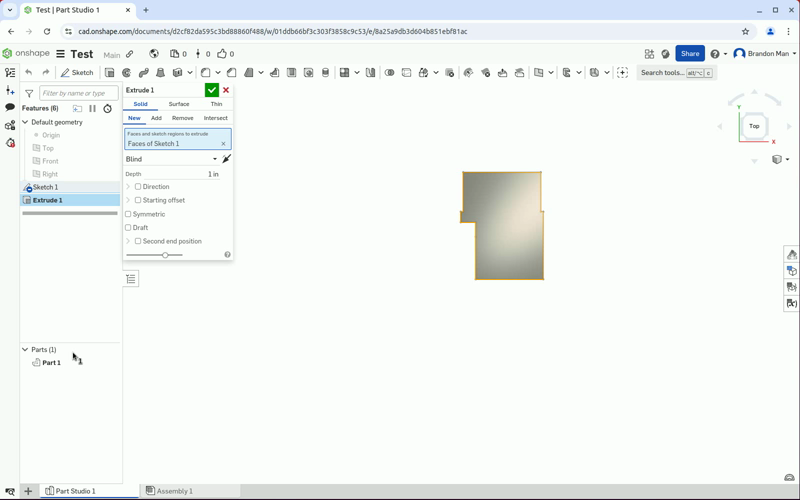
mouse_move(143, 106)
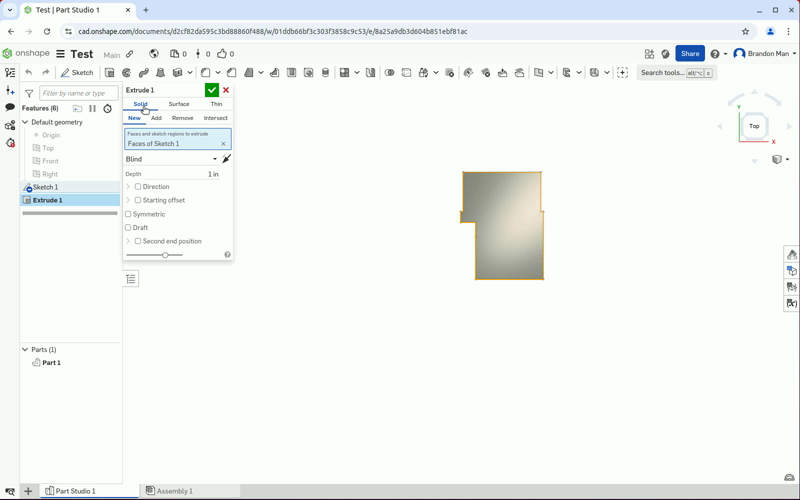
click(143, 106)
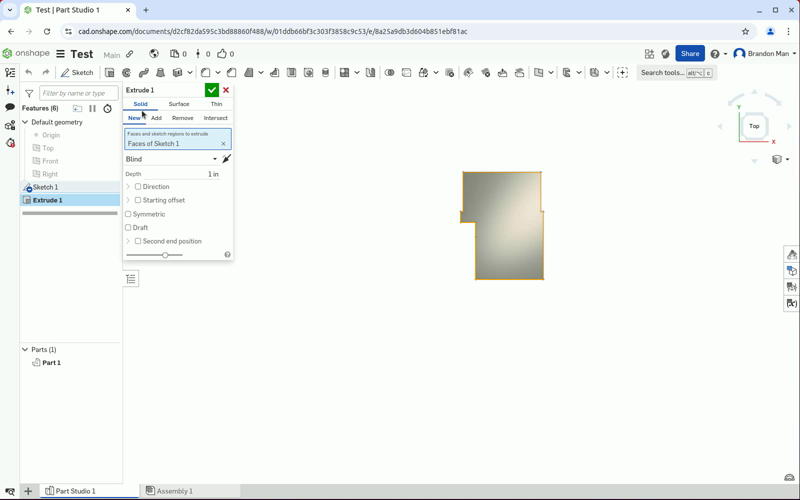
mouse_move(137, 120)
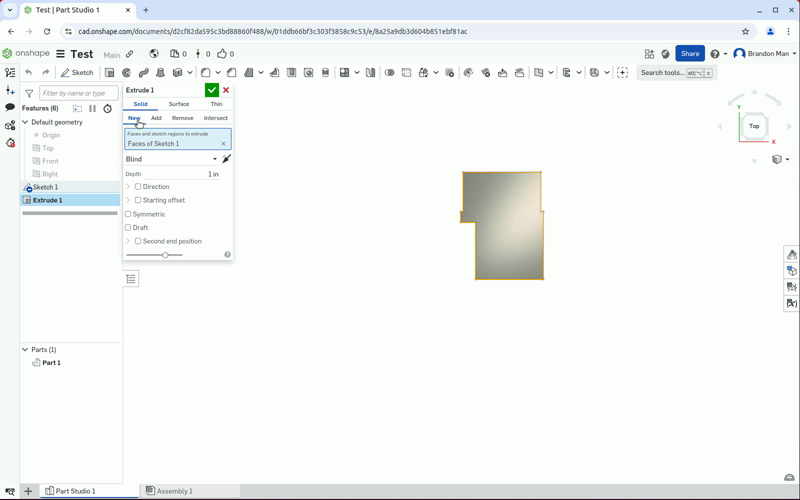
click(137, 120)
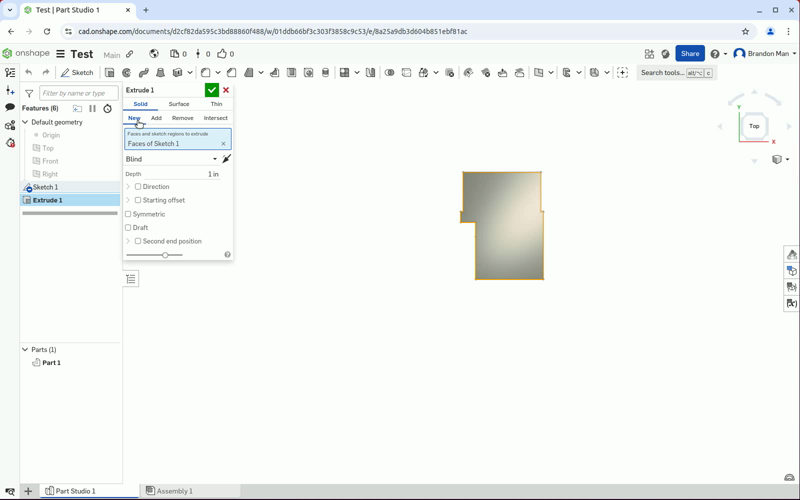
key(tab, 4)
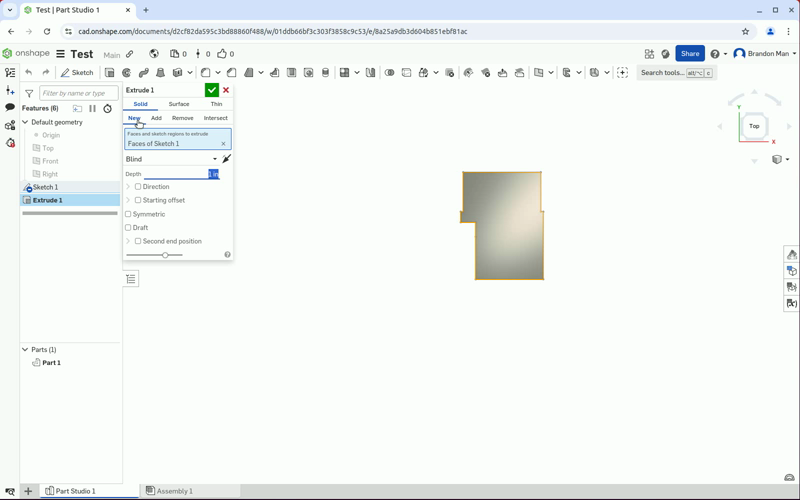
text(1.685)
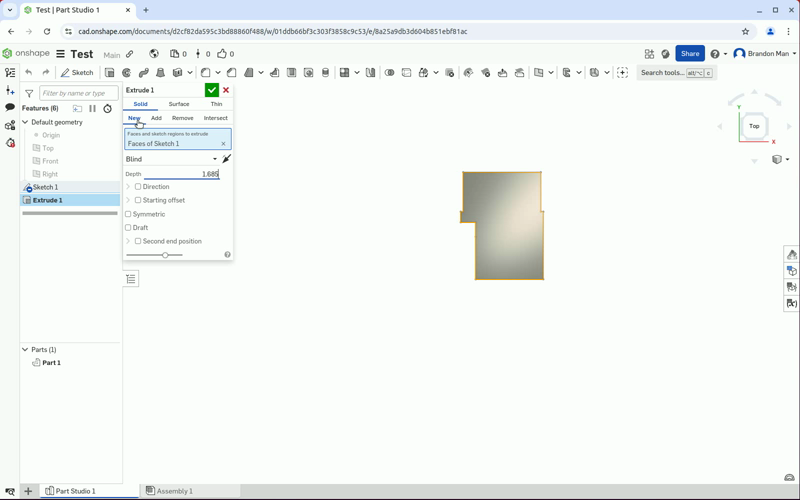
key(enter)
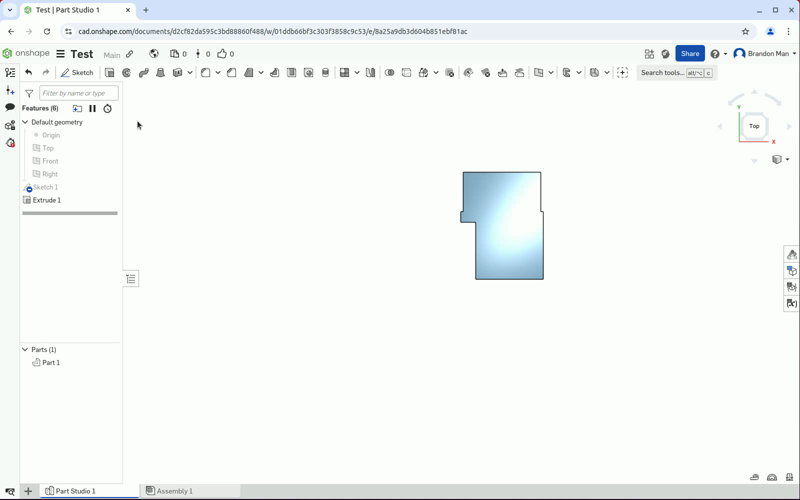
key(shift+h)
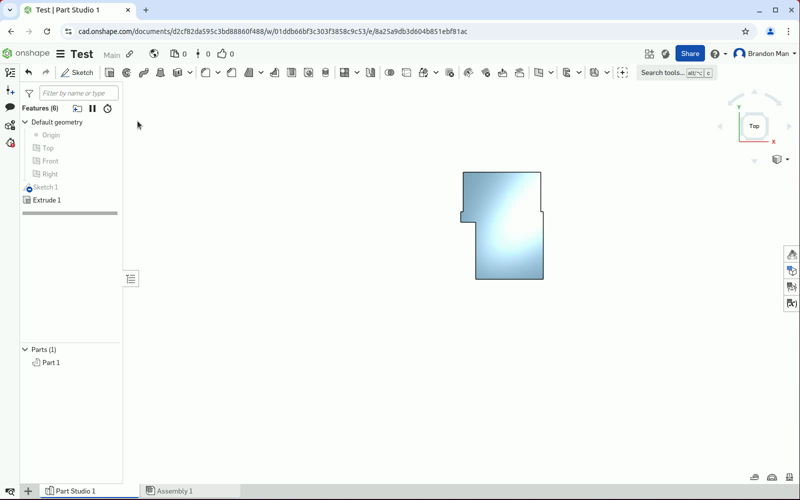
key(shift+h)
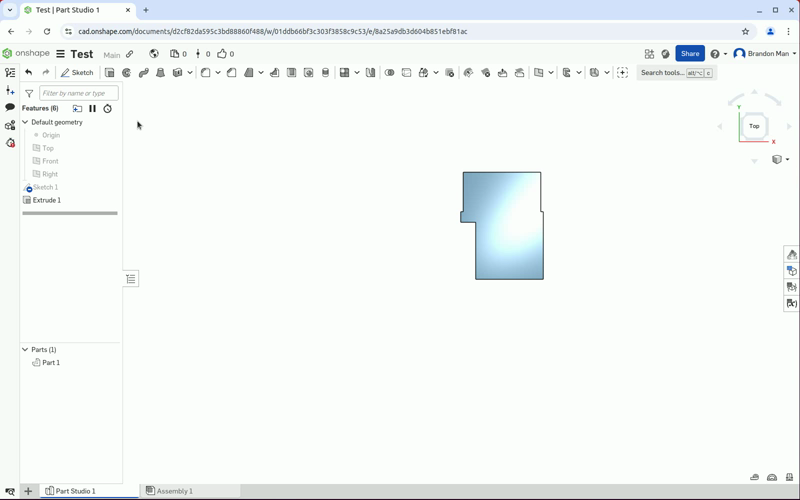
mouse_move(73, 189)
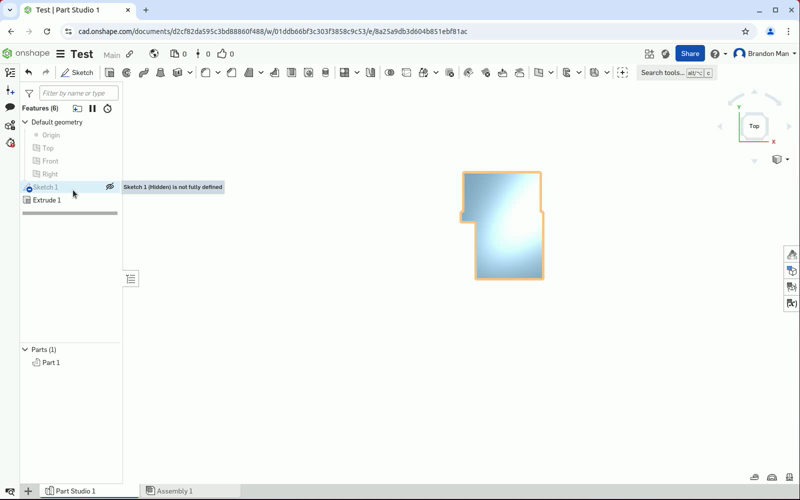
click(73, 189)
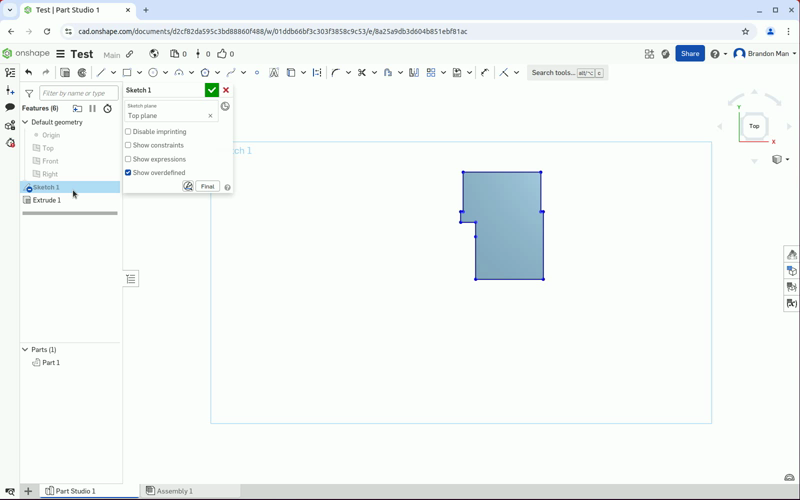
mouse_move(229, 92)
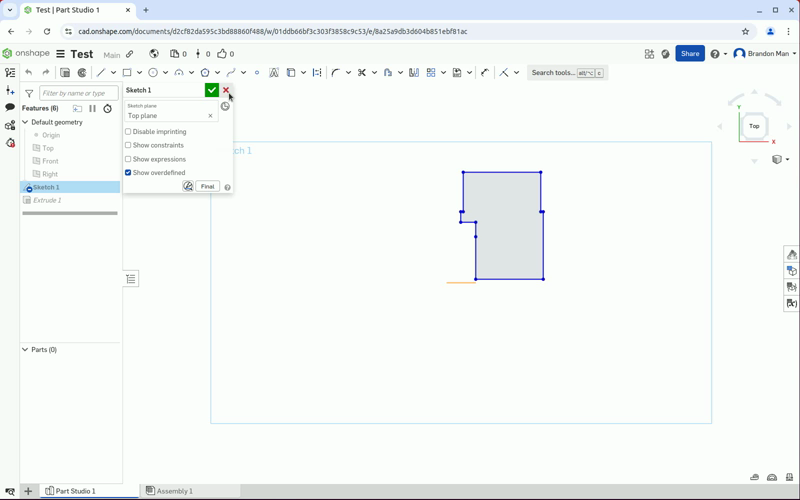
click(229, 92)
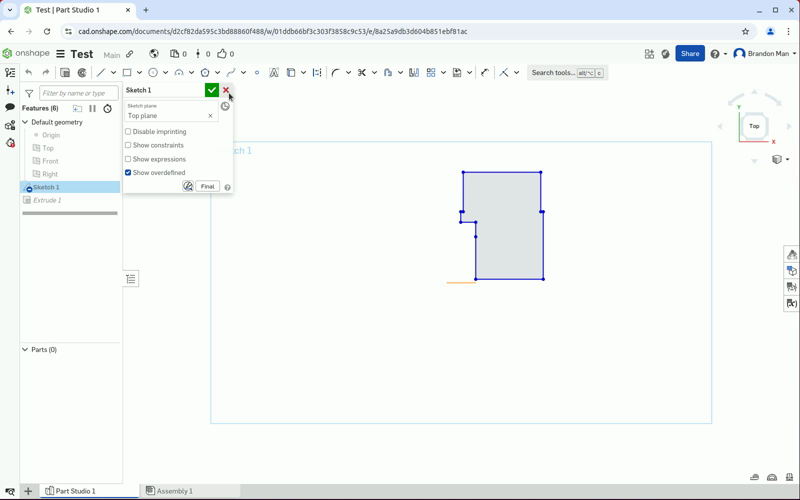
key(shift+s)
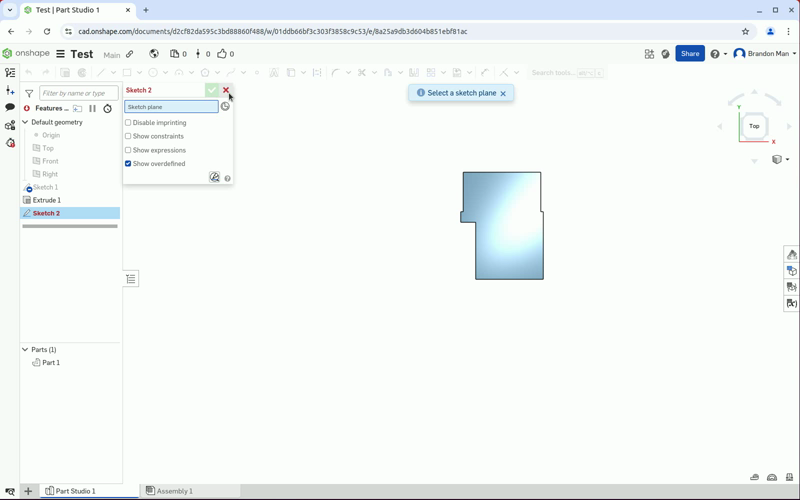
mouse_move(73, 150)
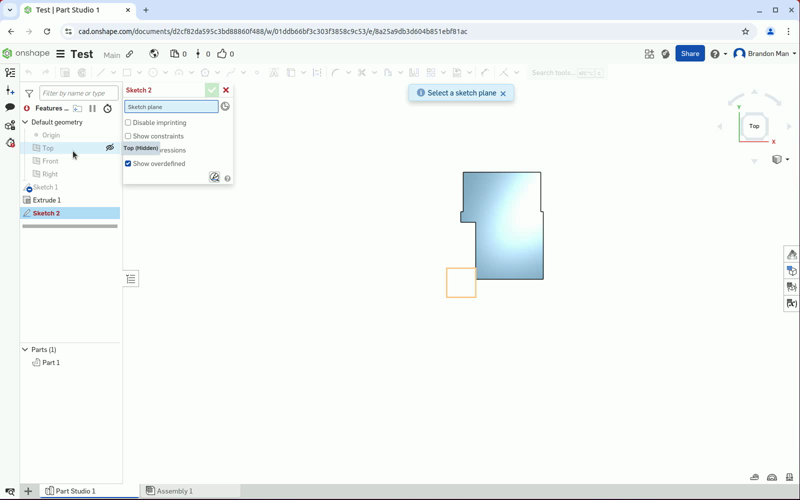
click(73, 150)
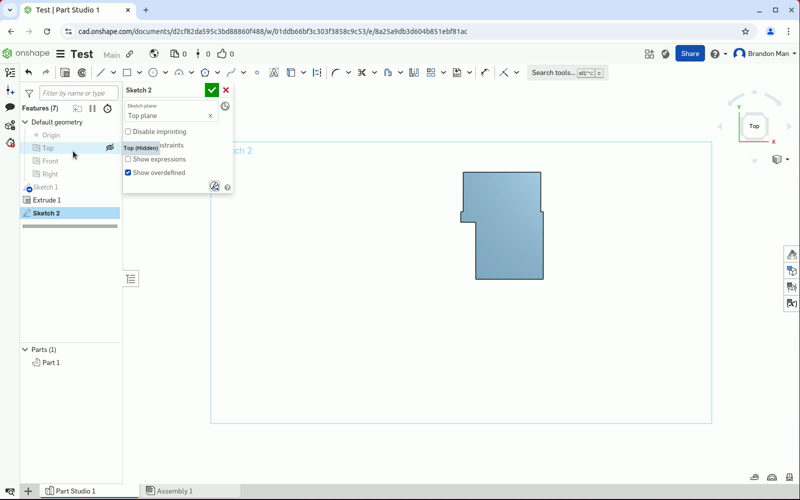
mouse_move(73, 352)
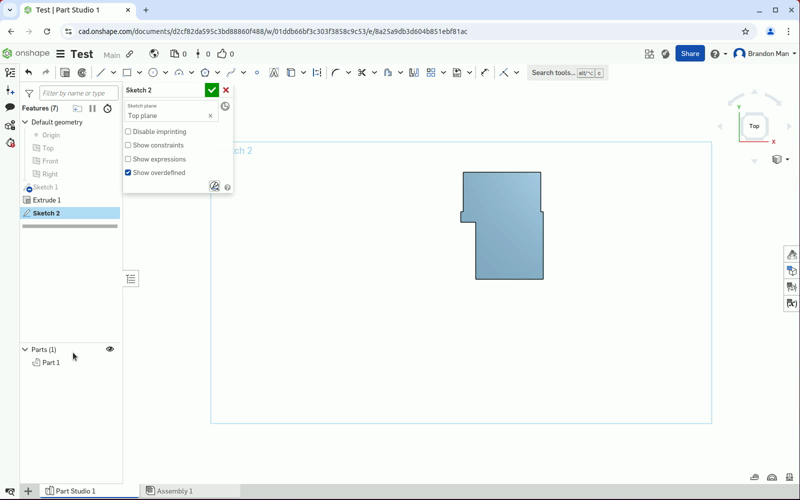
key(y)
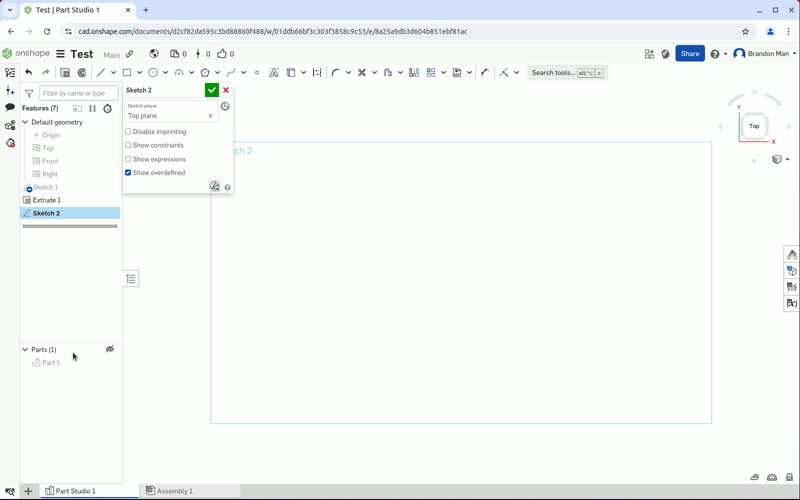
key(l)
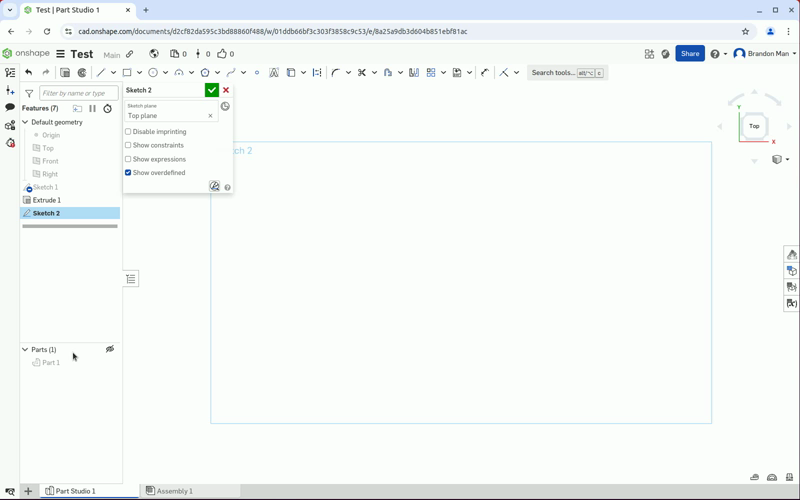
key_down(shift)
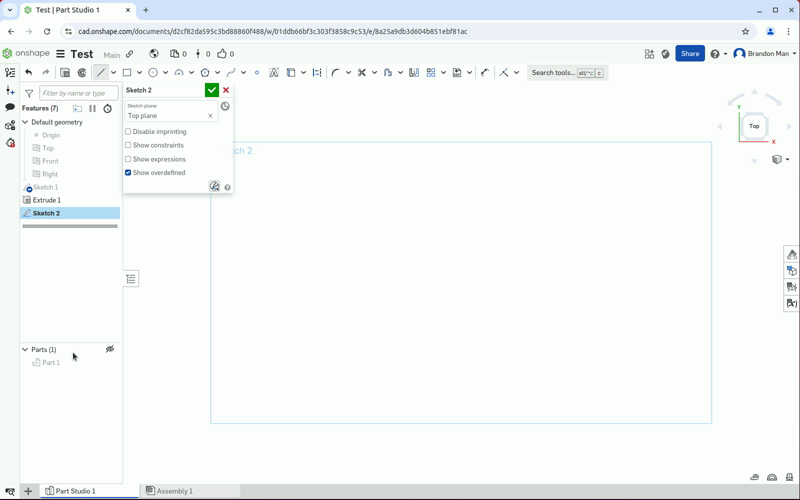
mouse_move(460, 282)
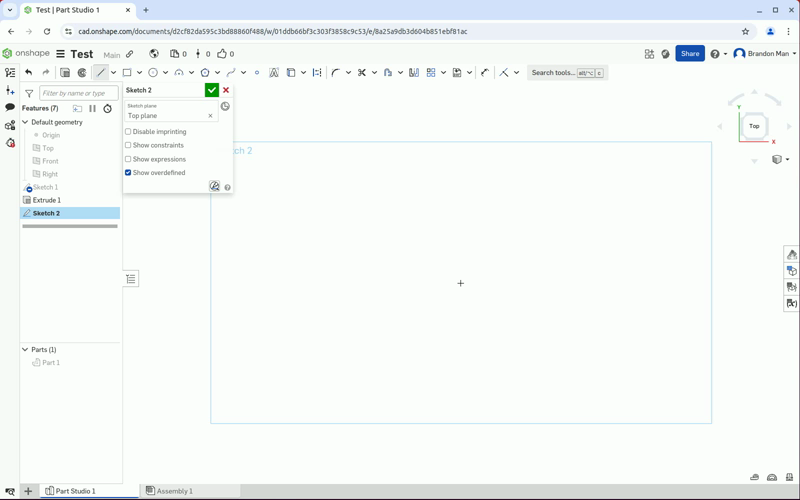
click(460, 282)
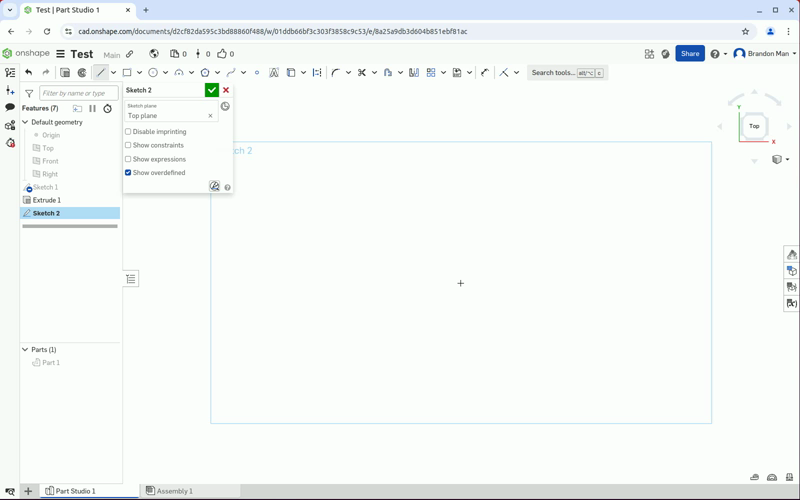
key_up(shift)
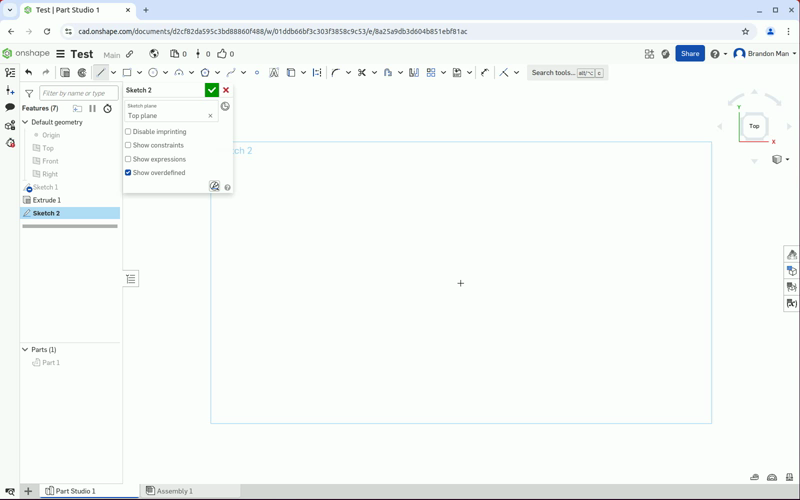
key_down(shift)
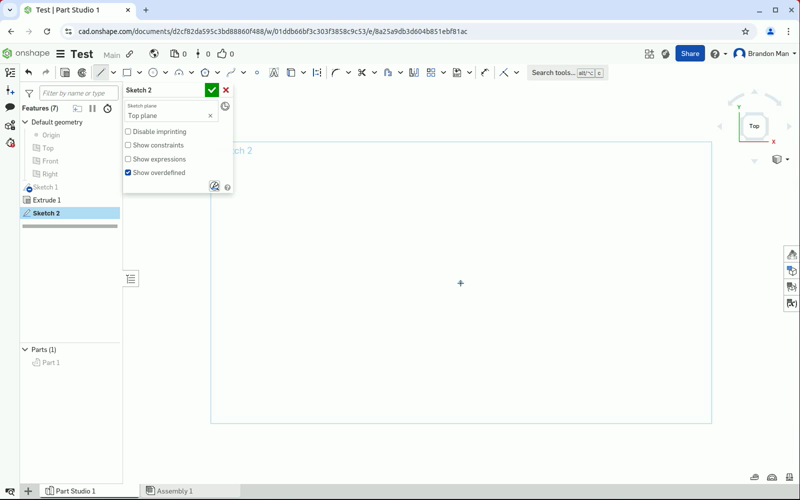
mouse_move(543, 282)
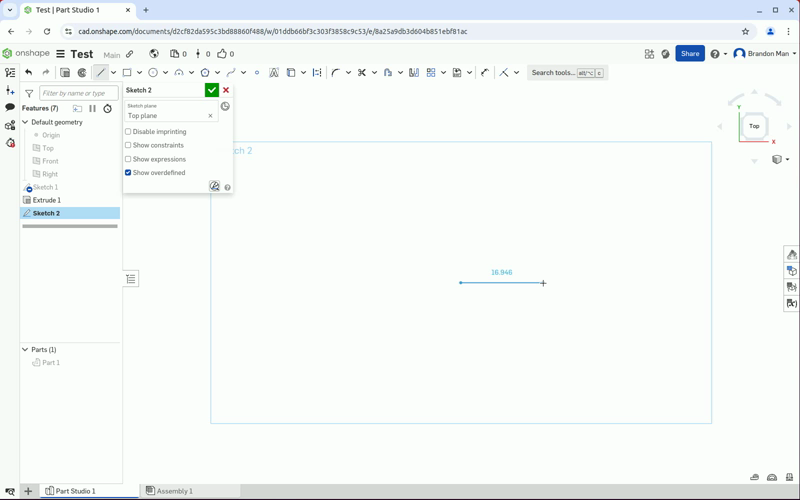
click(543, 282)
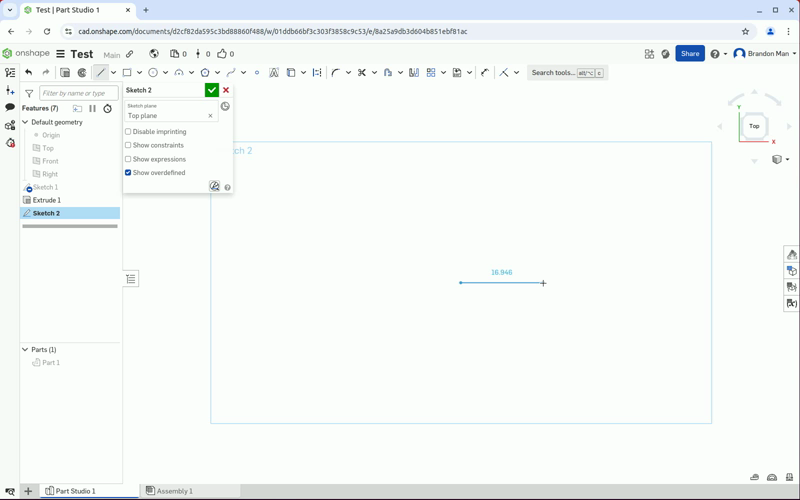
key_up(shift)
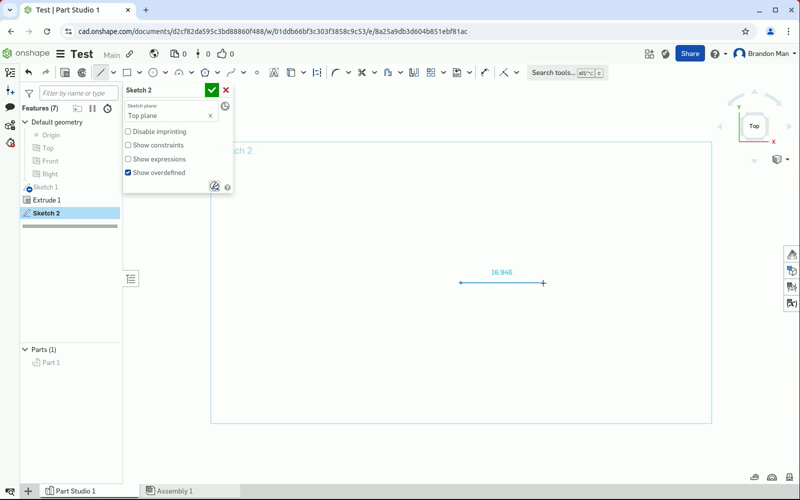
key_down(shift)
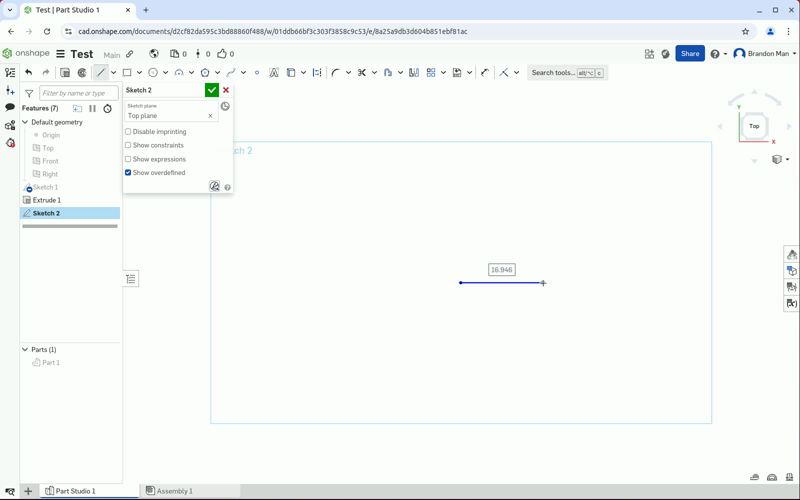
mouse_move(573, 282)
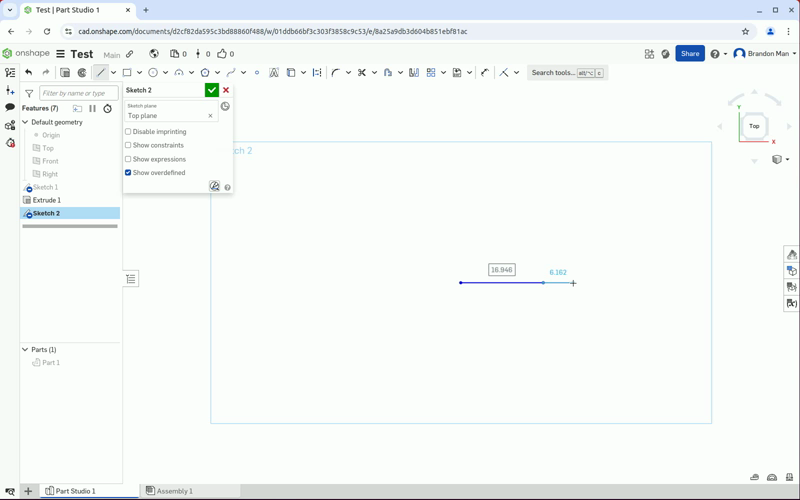
mouse_move(543, 279)
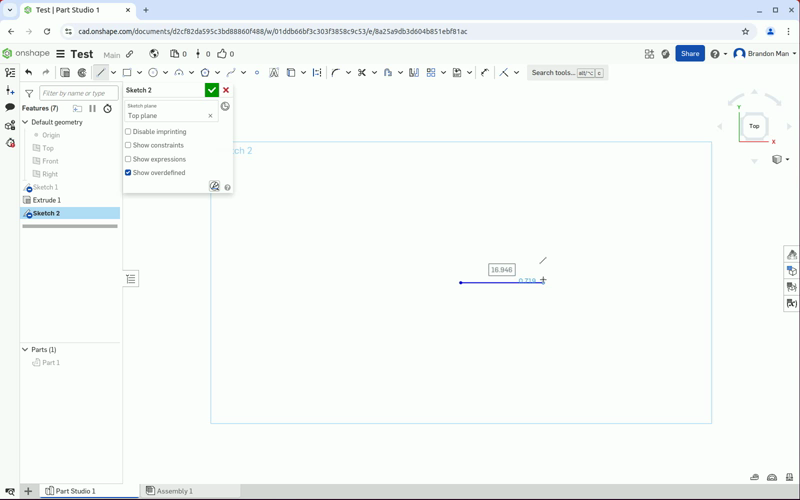
scroll(6)
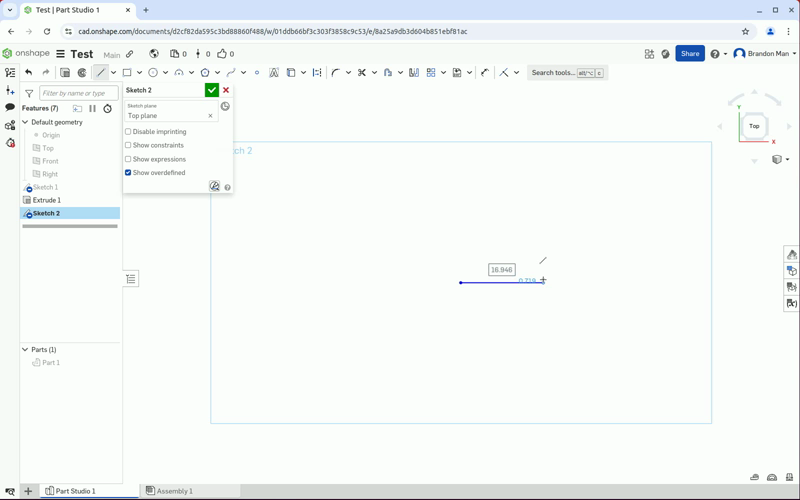
scroll(6)
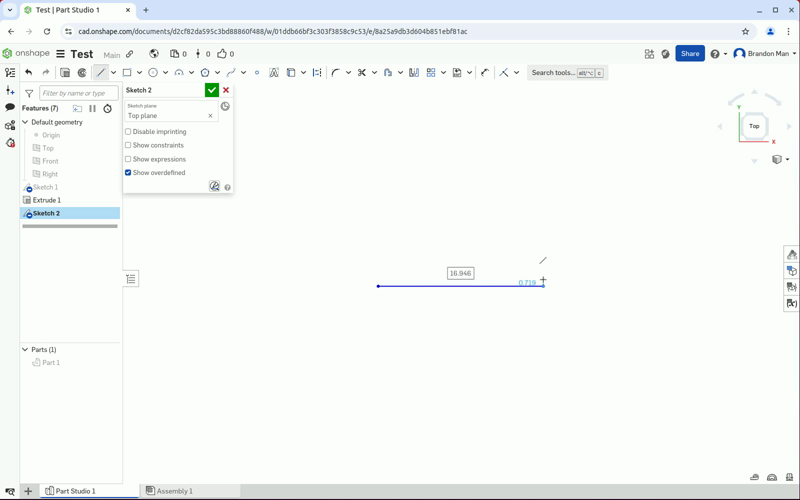
scroll(6)
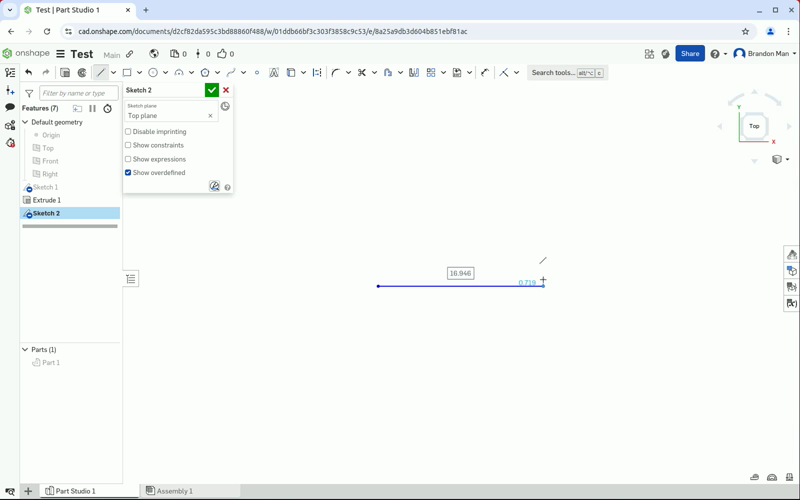
scroll(6)
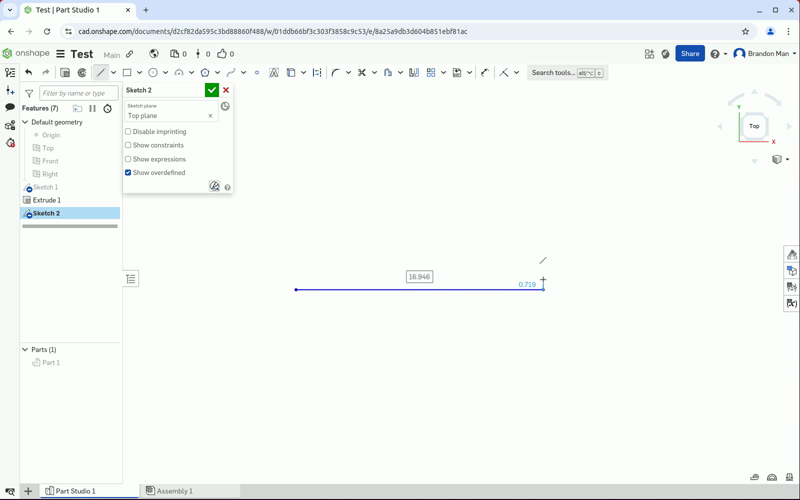
scroll(6)
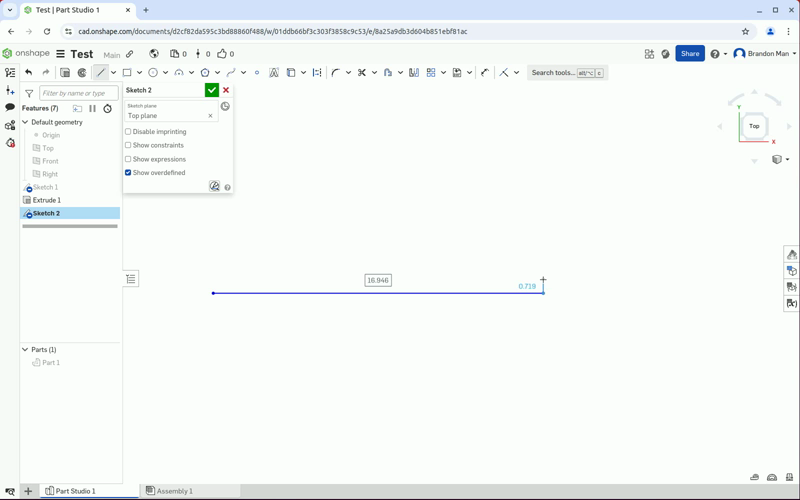
scroll(6)
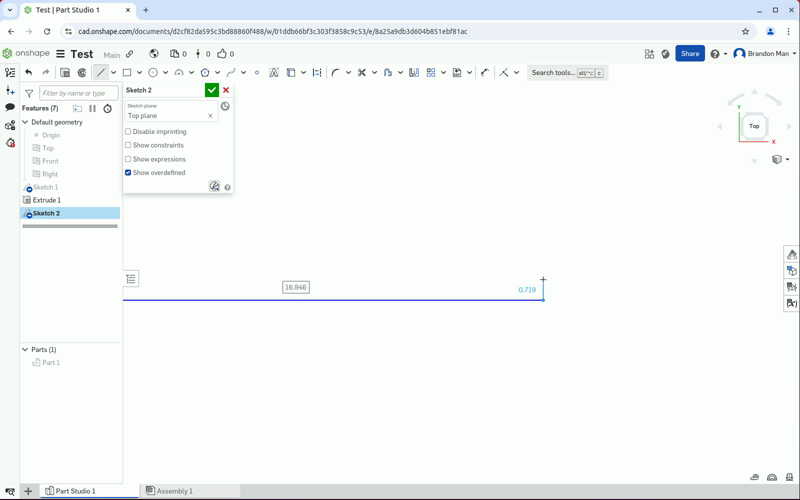
scroll(6)
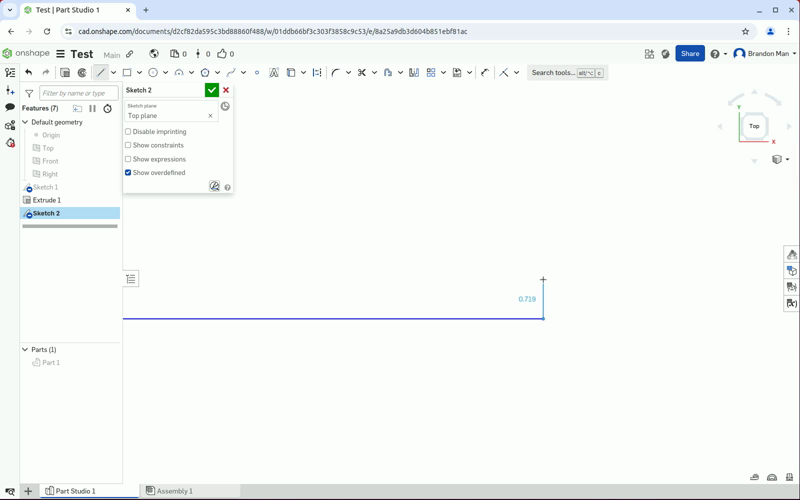
click(543, 279)
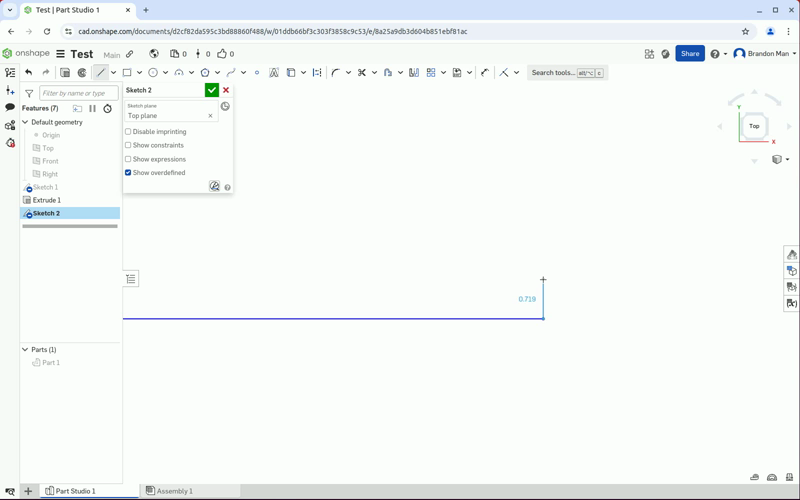
scroll(-6)
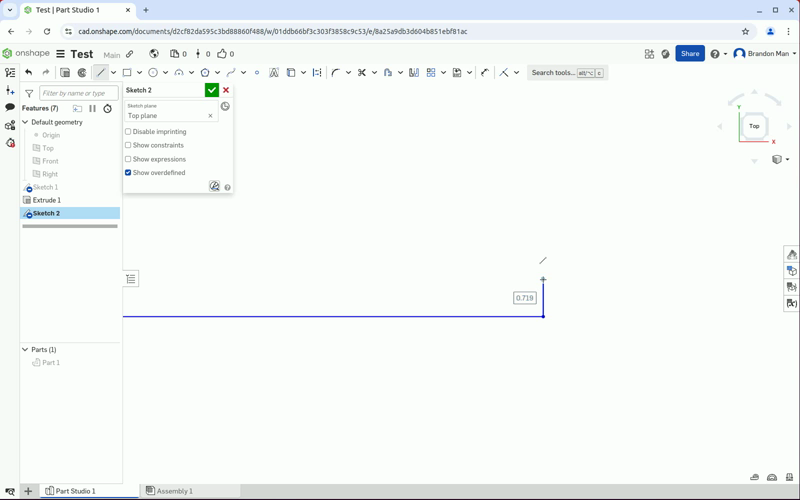
scroll(-6)
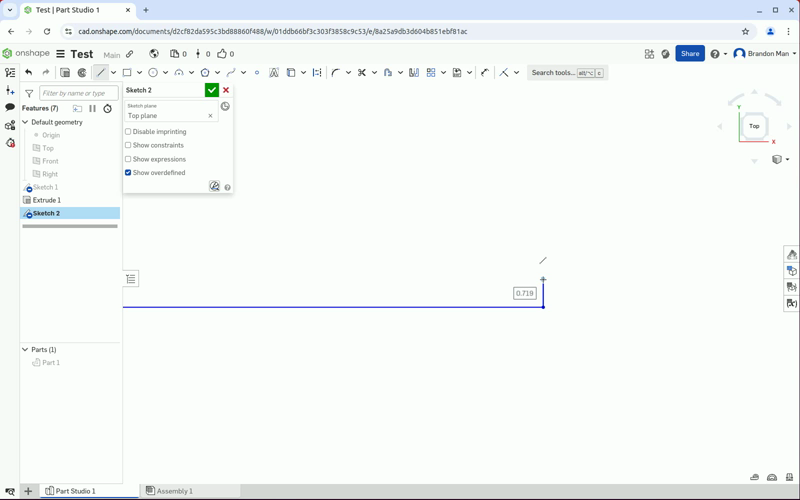
scroll(-6)
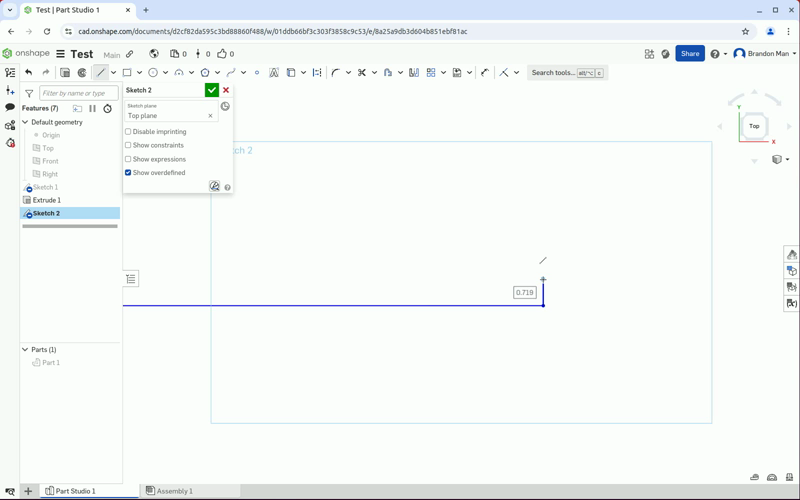
scroll(-6)
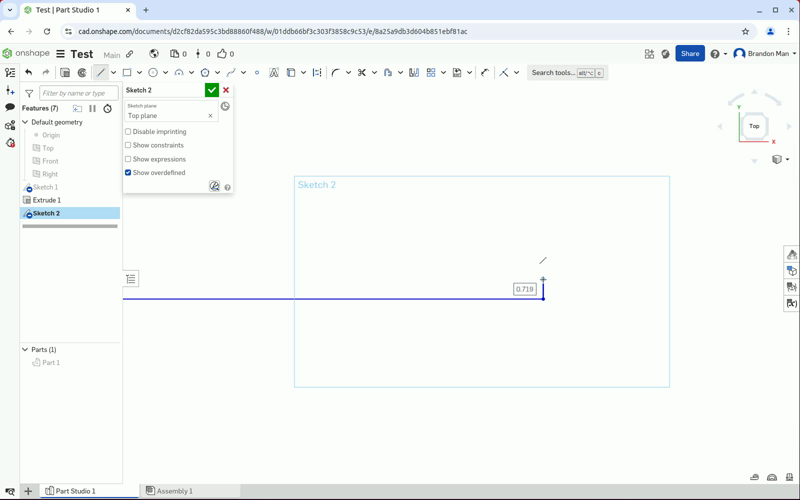
scroll(-6)
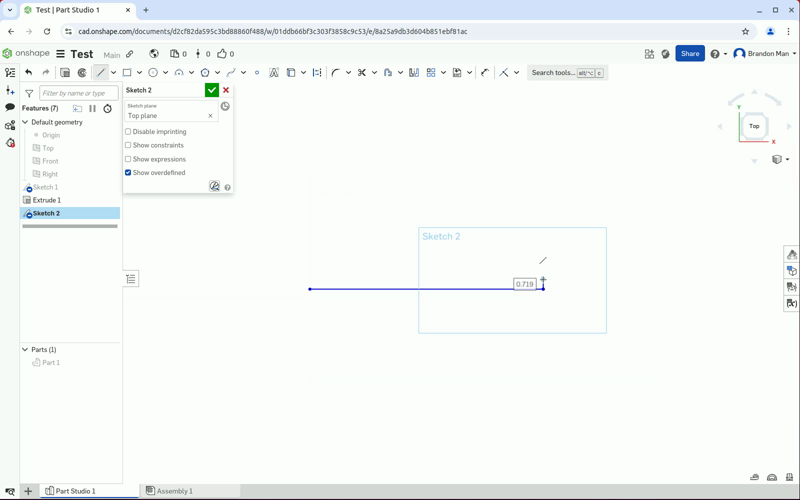
scroll(-6)
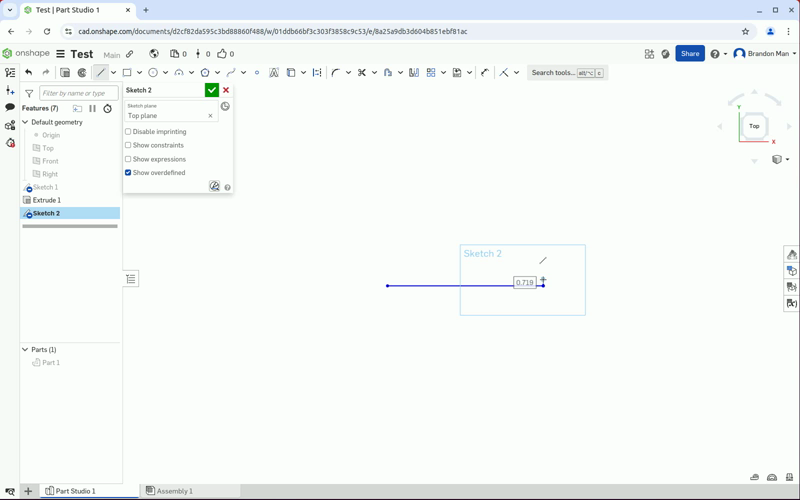
scroll(-6)
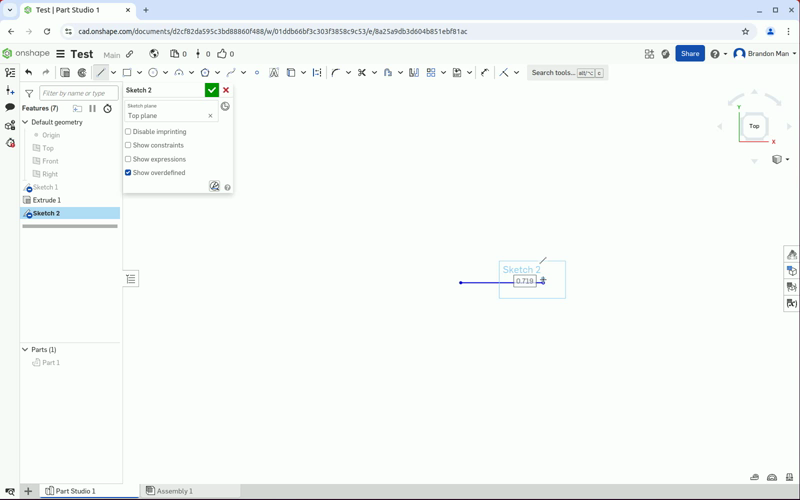
key_up(shift)
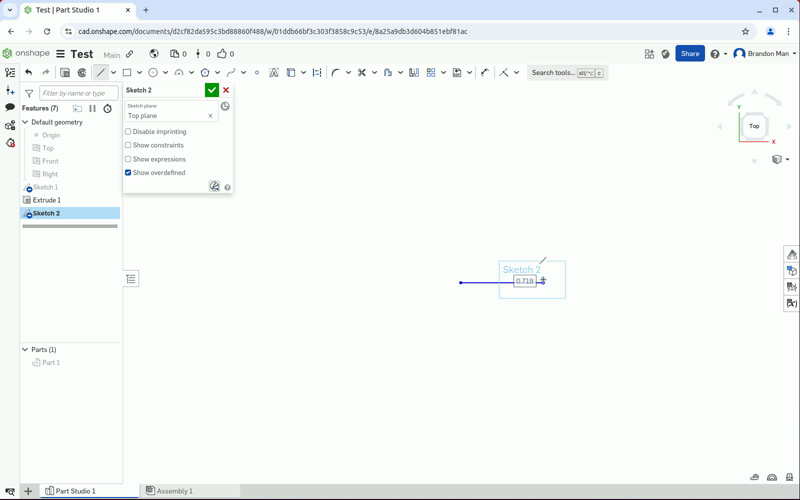
key_down(shift)
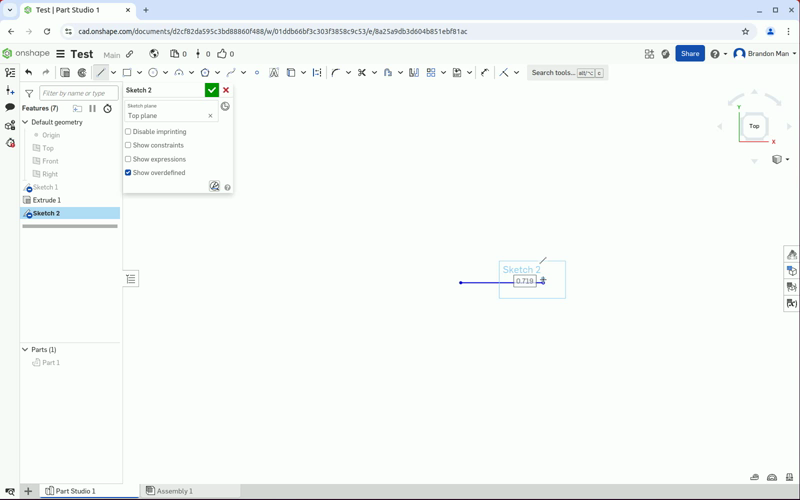
mouse_move(475, 279)
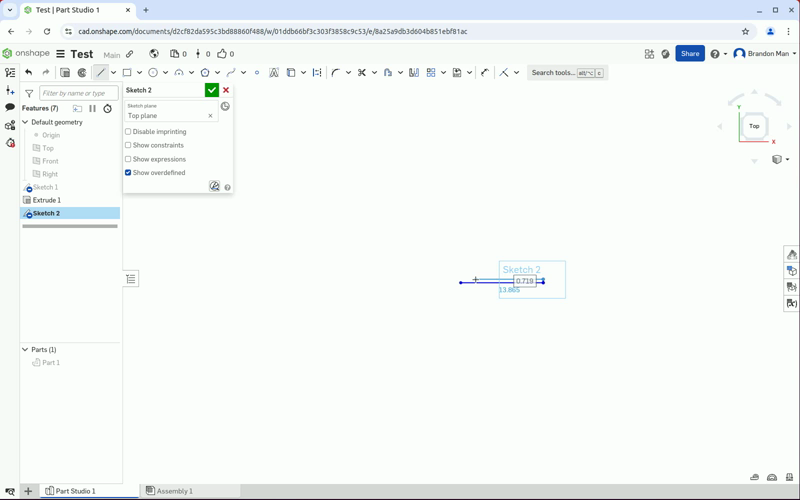
click(475, 279)
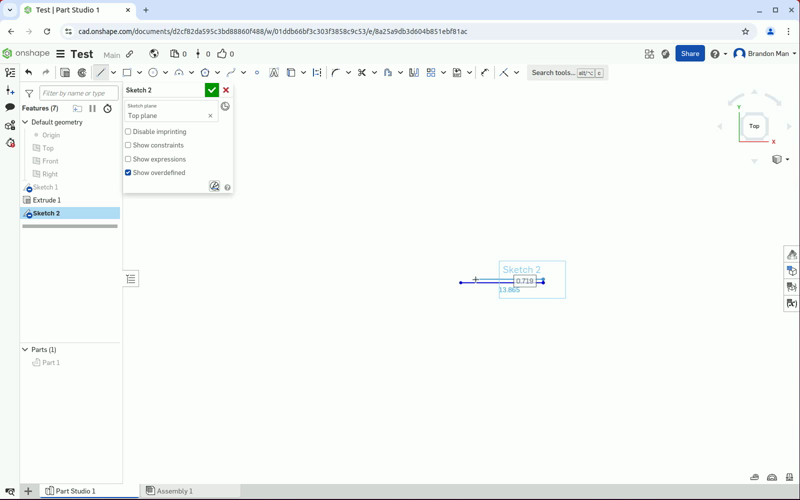
key_up(shift)
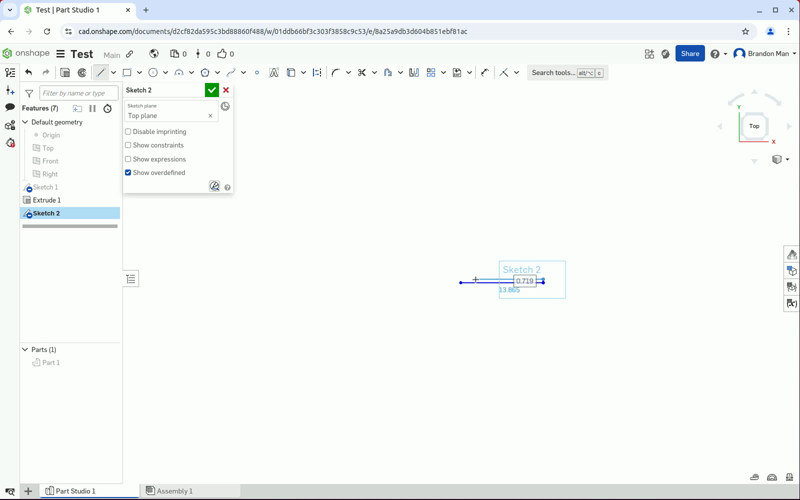
key_down(shift)
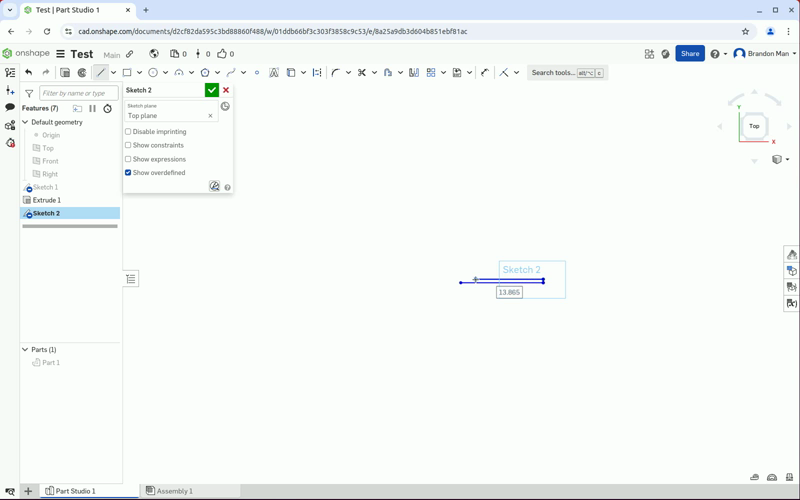
mouse_move(505, 279)
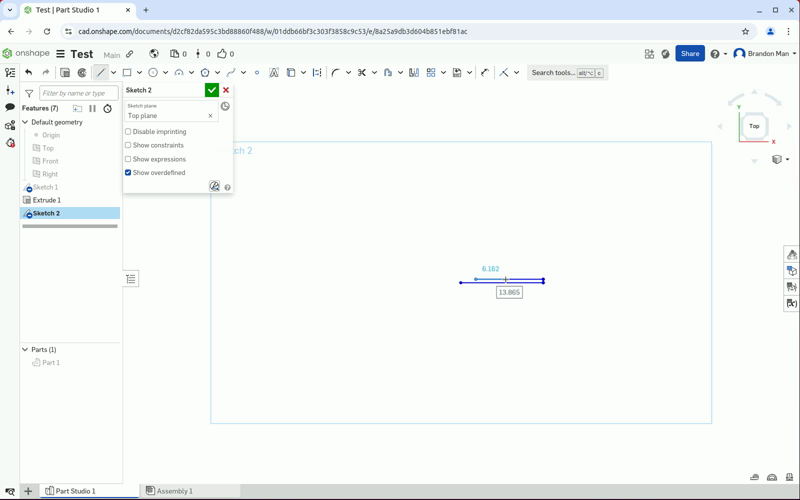
mouse_move(475, 236)
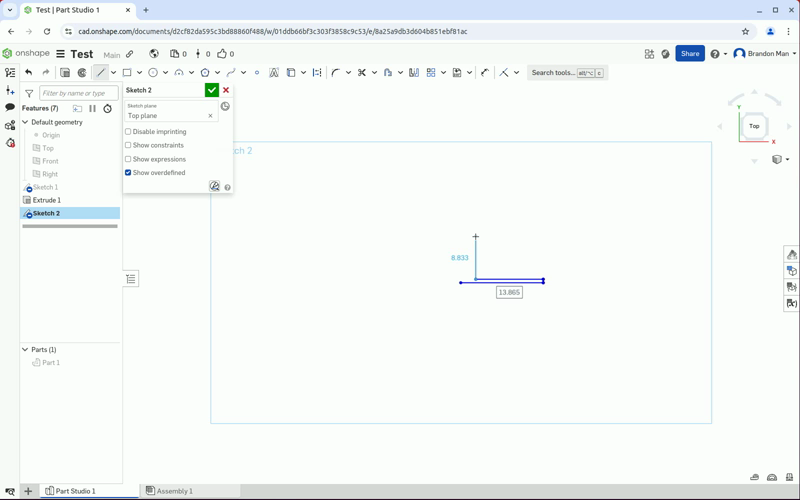
click(475, 236)
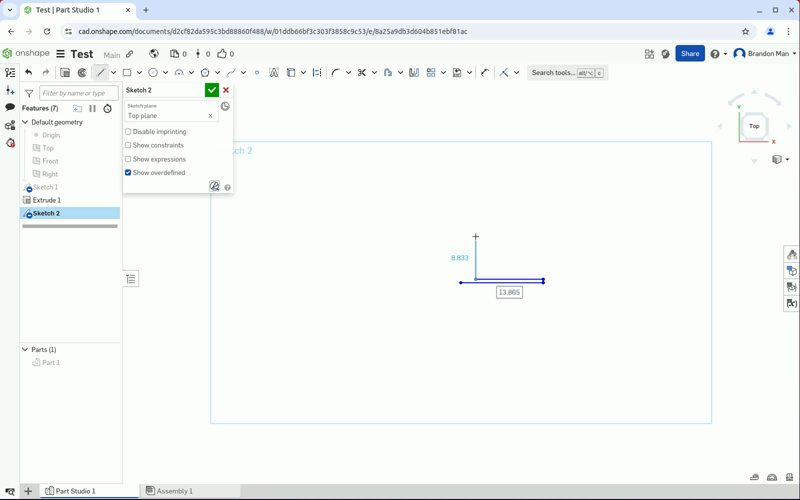
key_up(shift)
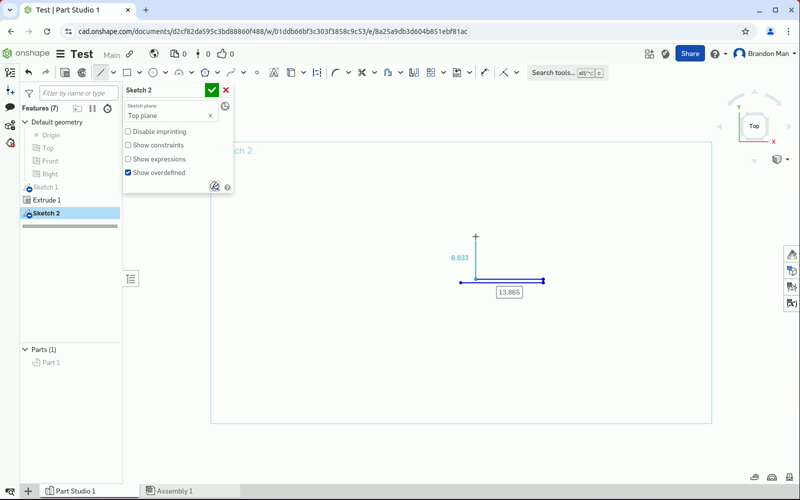
key_down(shift)
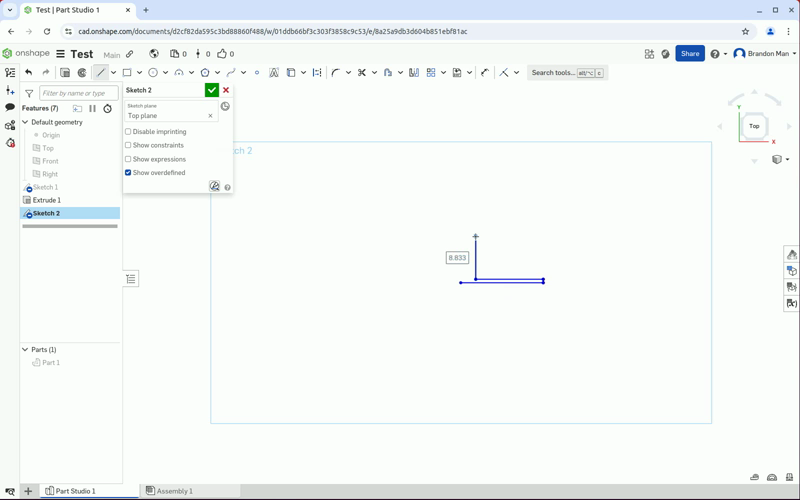
mouse_move(505, 236)
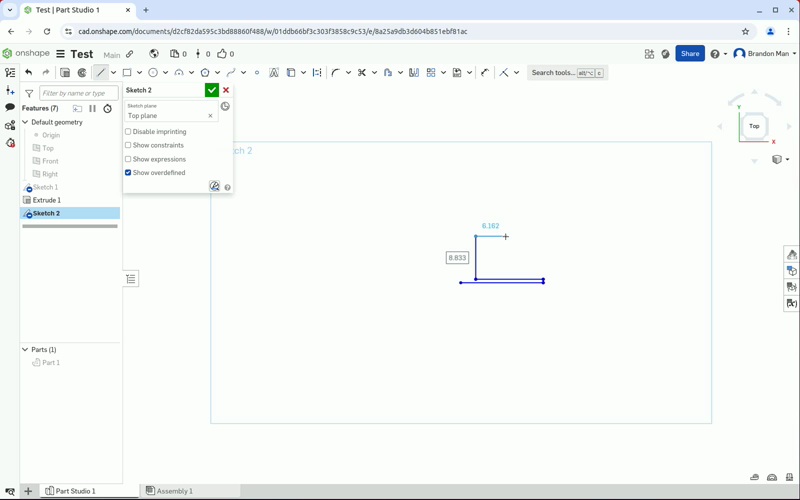
mouse_move(460, 236)
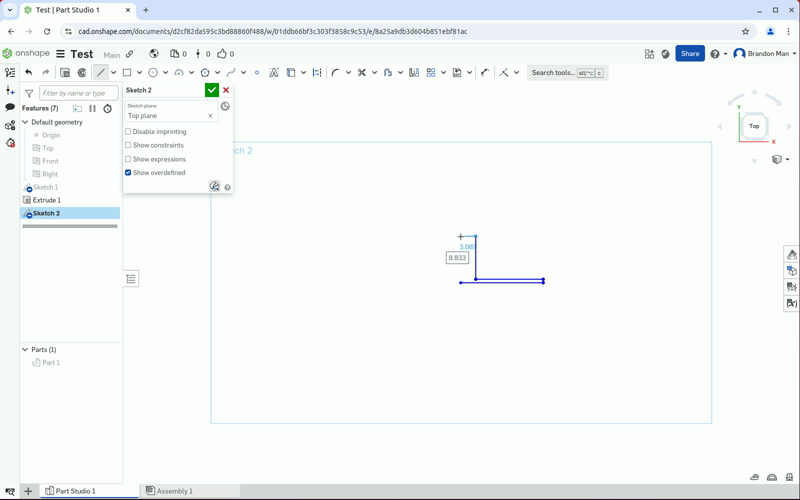
click(460, 236)
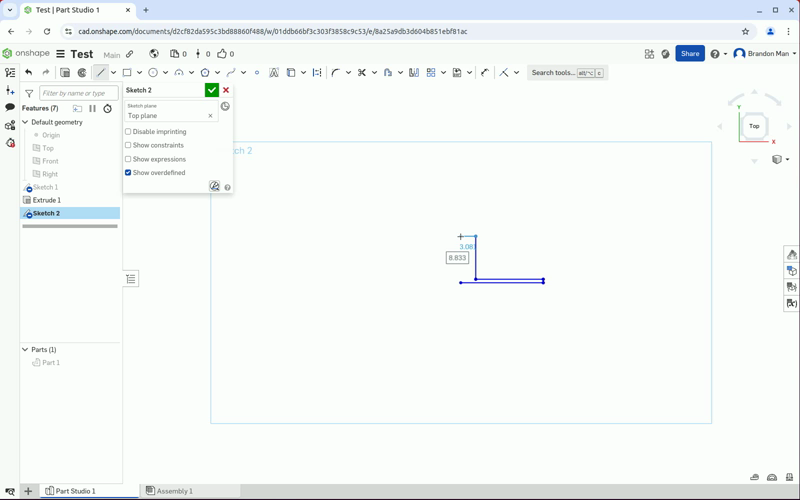
key_up(shift)
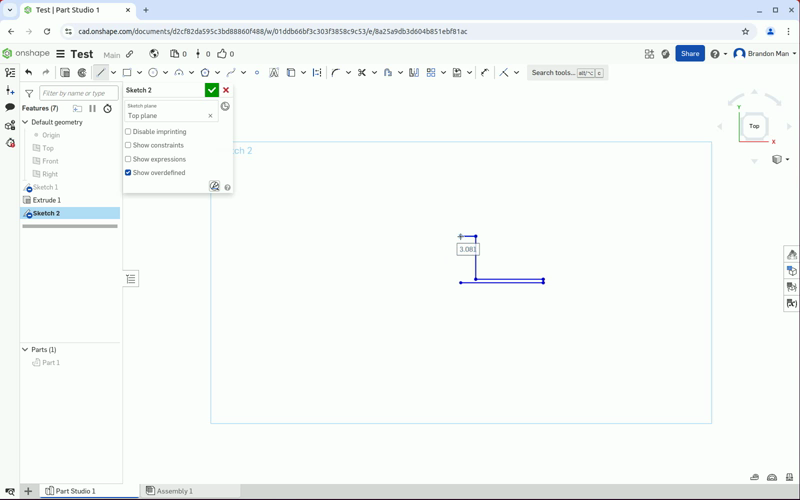
mouse_move(490, 236)
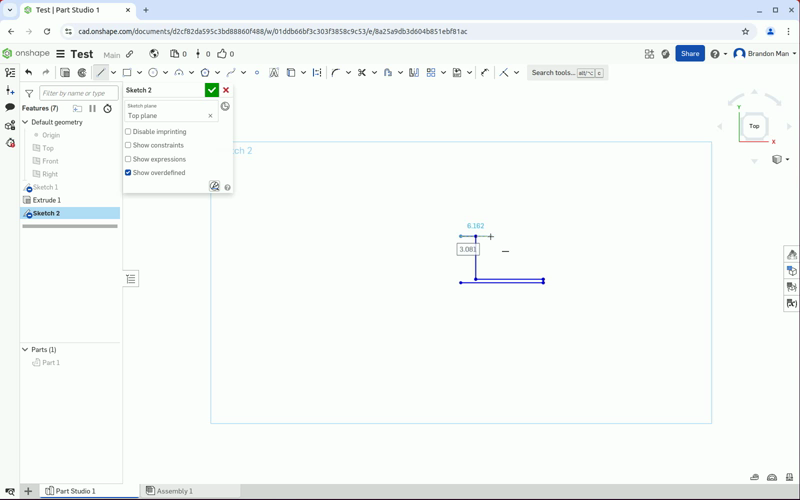
key_down(shift)
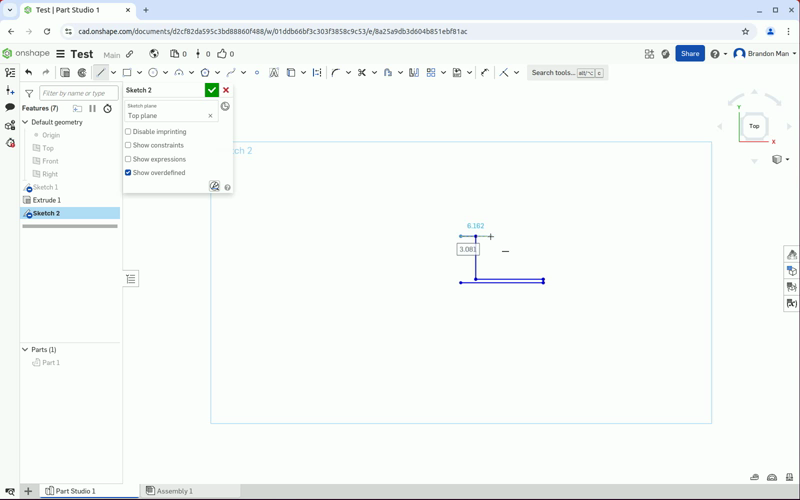
mouse_move(460, 282)
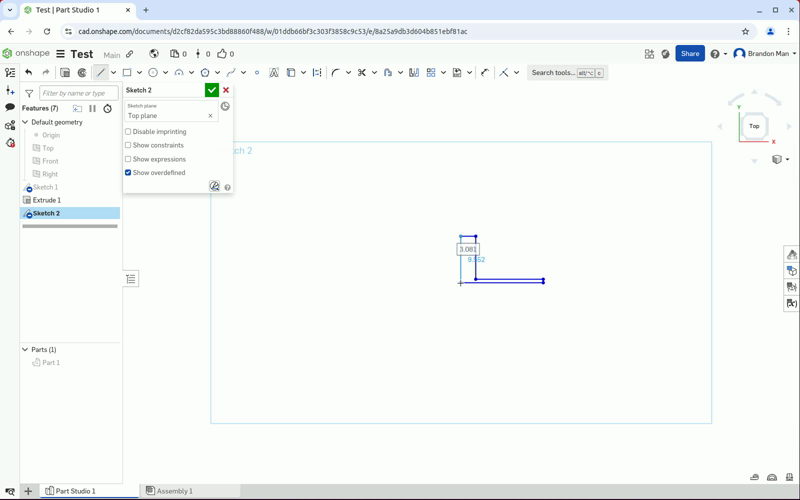
key_up(shift)
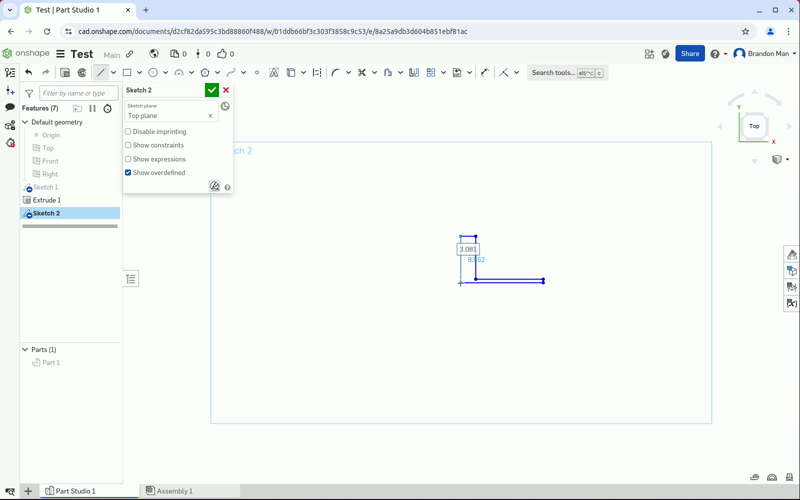
click(460, 282)
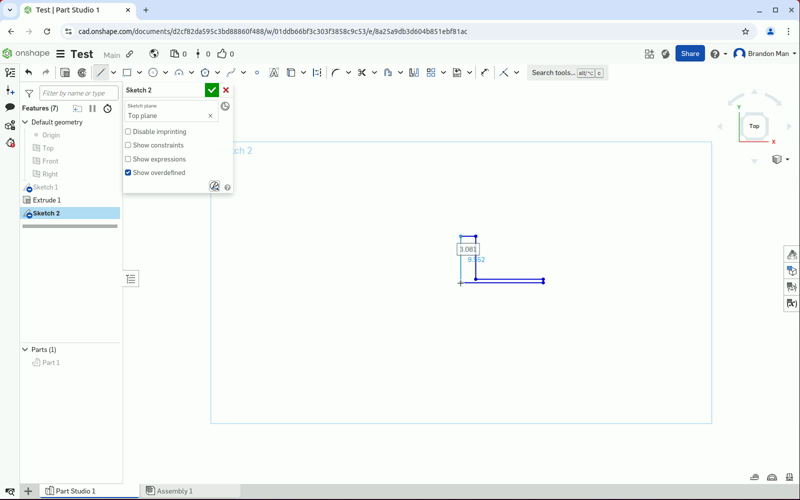
key(esc)
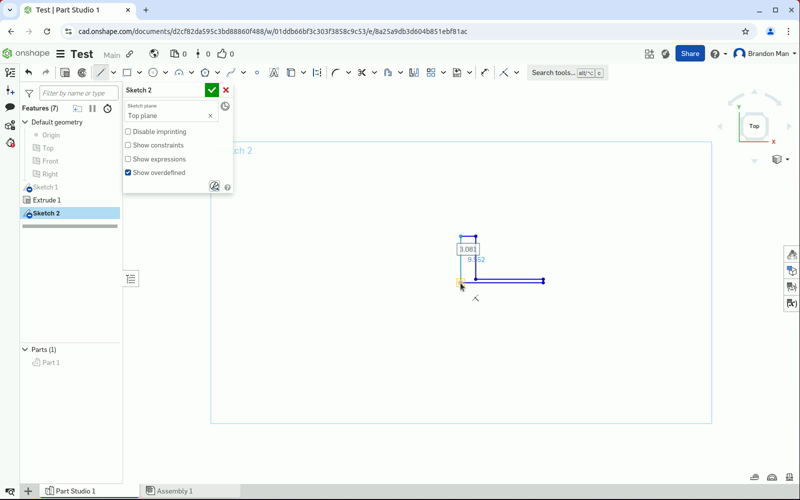
mouse_move(496, 280)
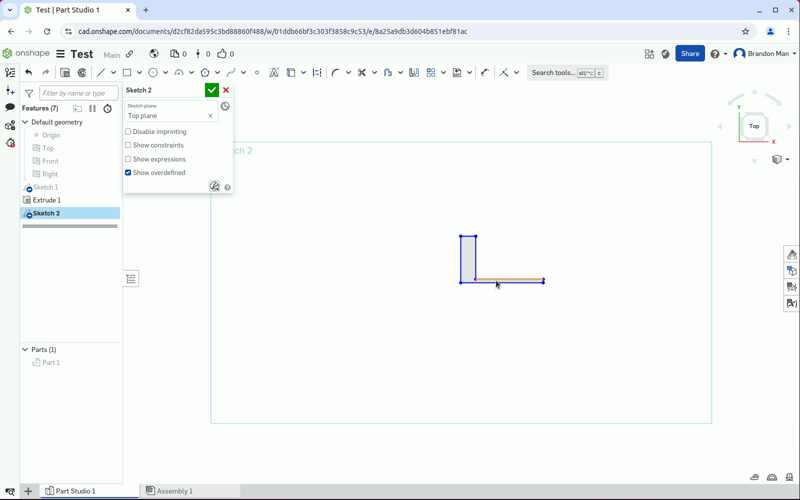
scroll(6)
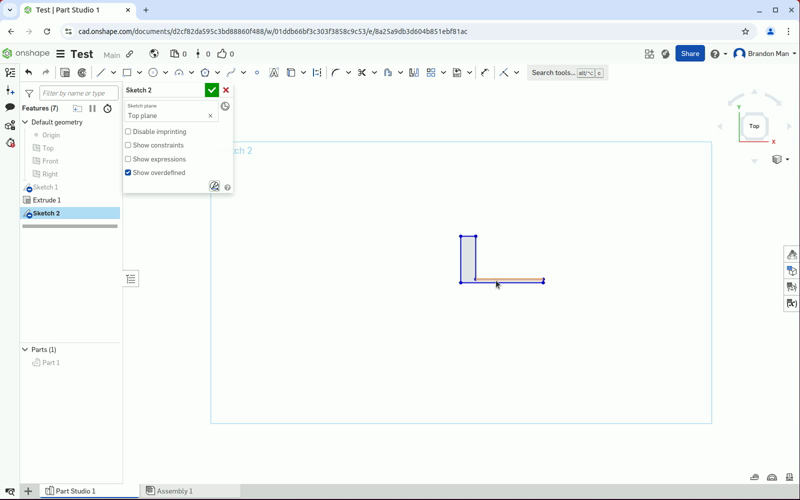
scroll(6)
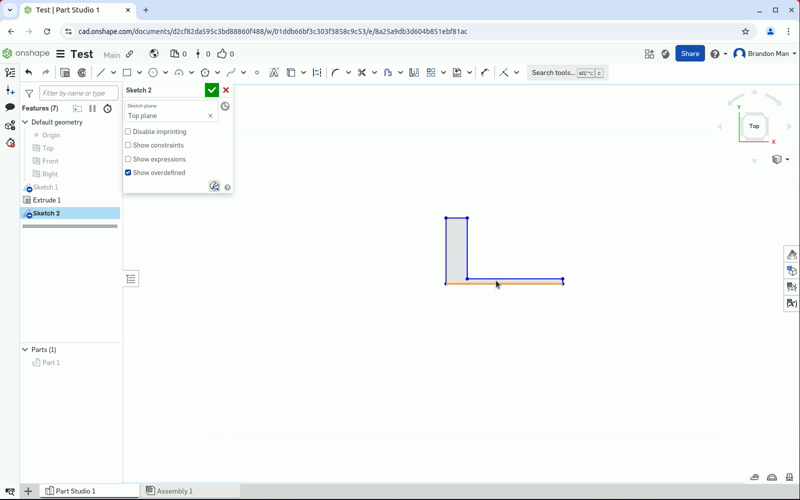
scroll(6)
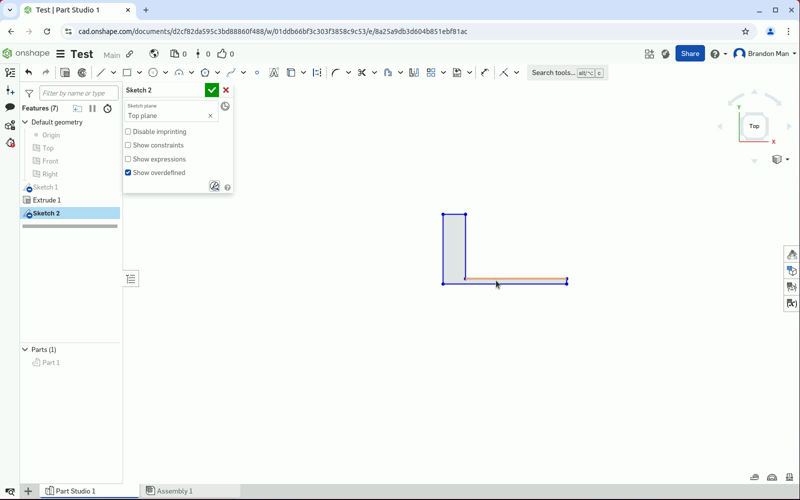
scroll(6)
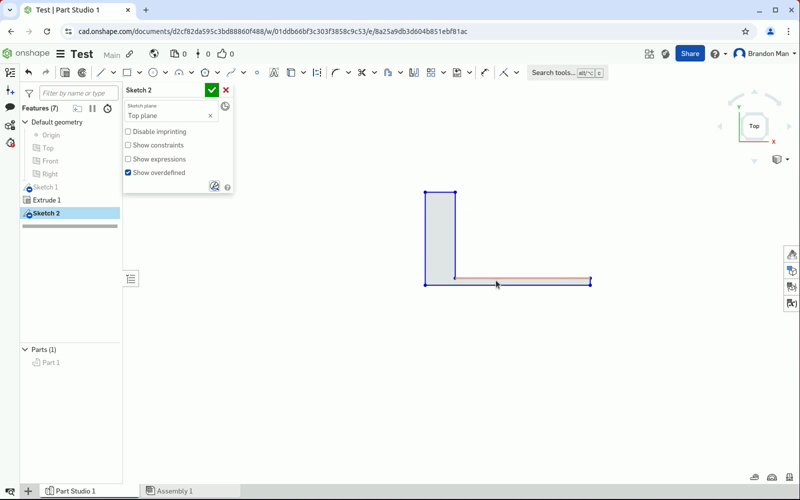
scroll(6)
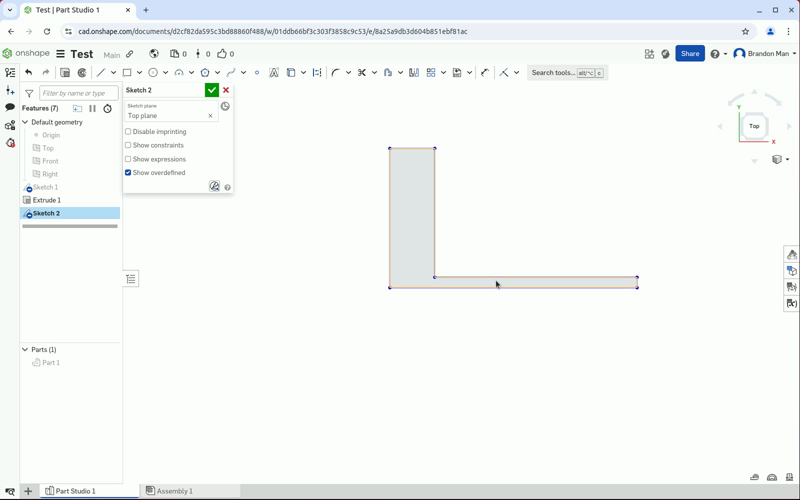
scroll(6)
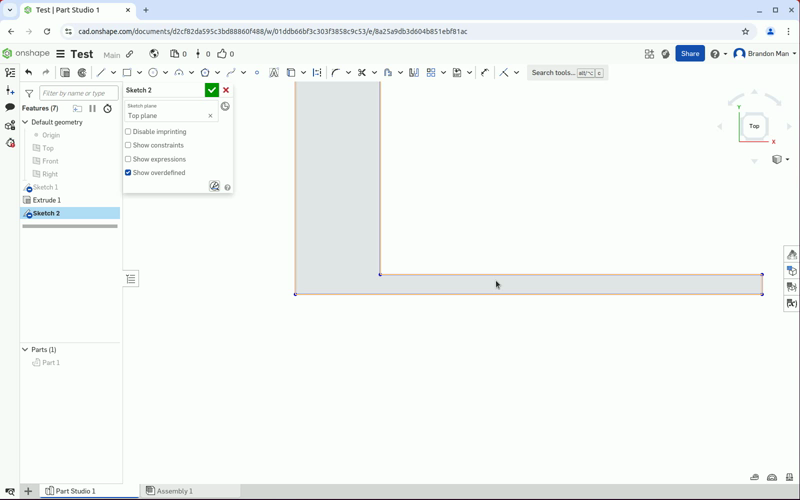
scroll(6)
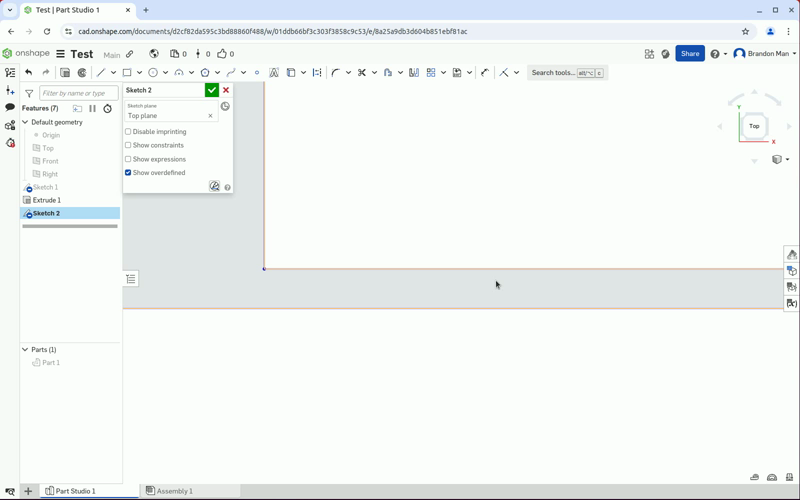
click(496, 280)
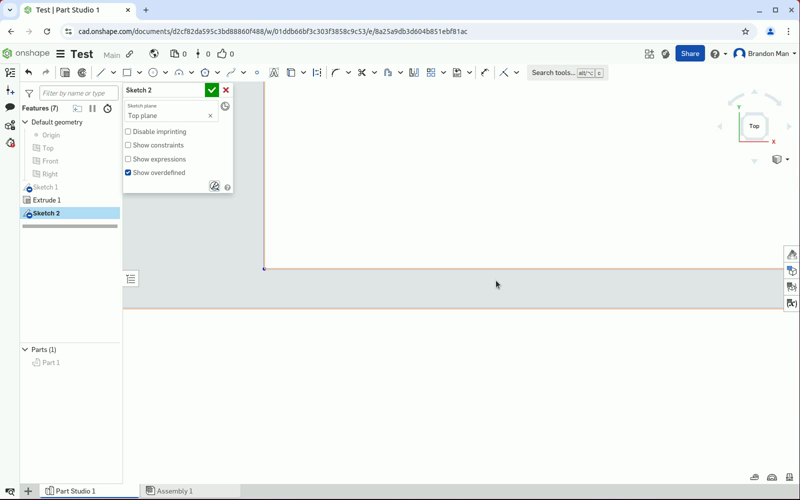
scroll(-6)
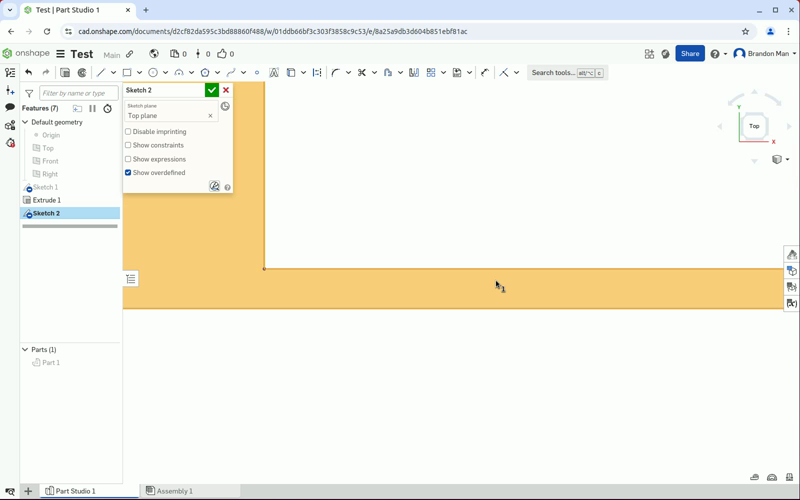
scroll(-6)
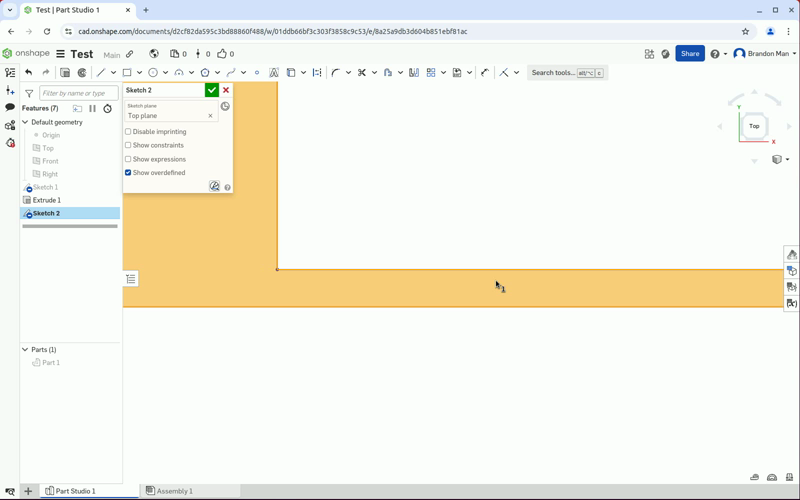
scroll(-6)
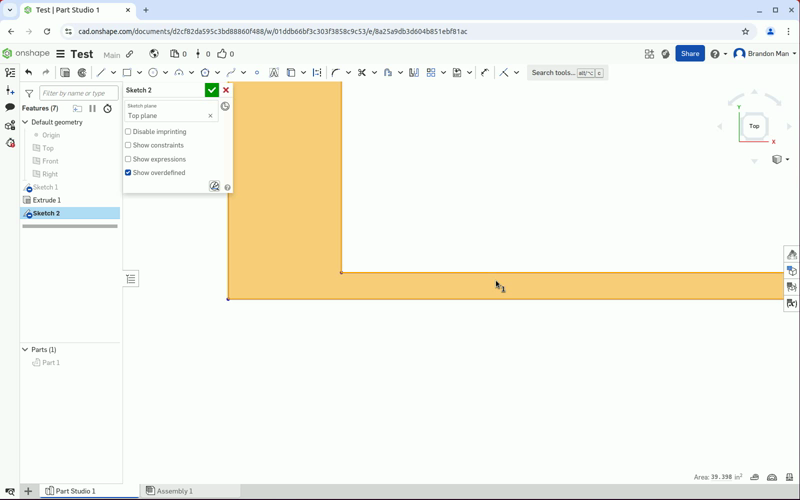
scroll(-6)
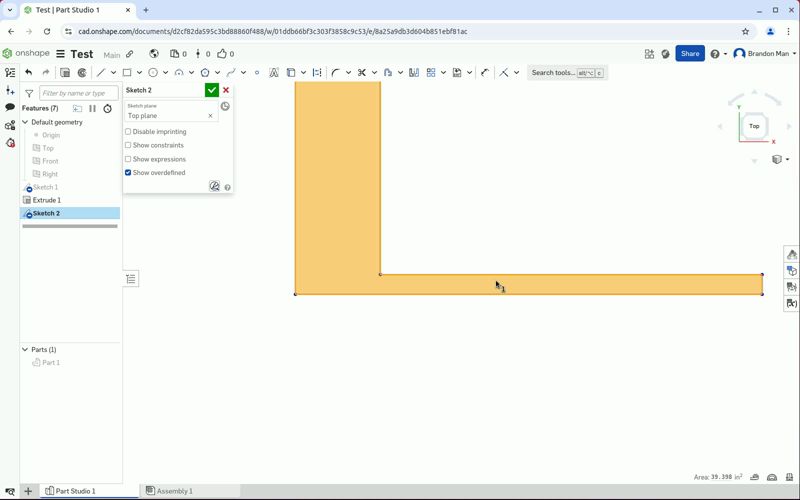
scroll(-6)
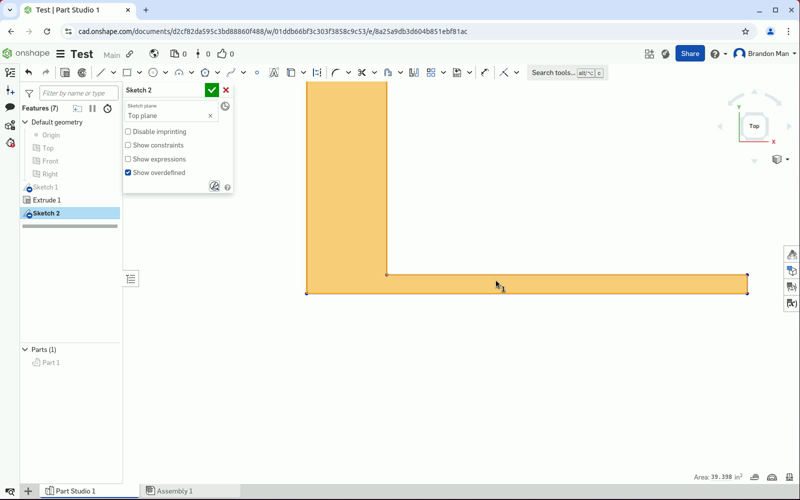
scroll(-6)
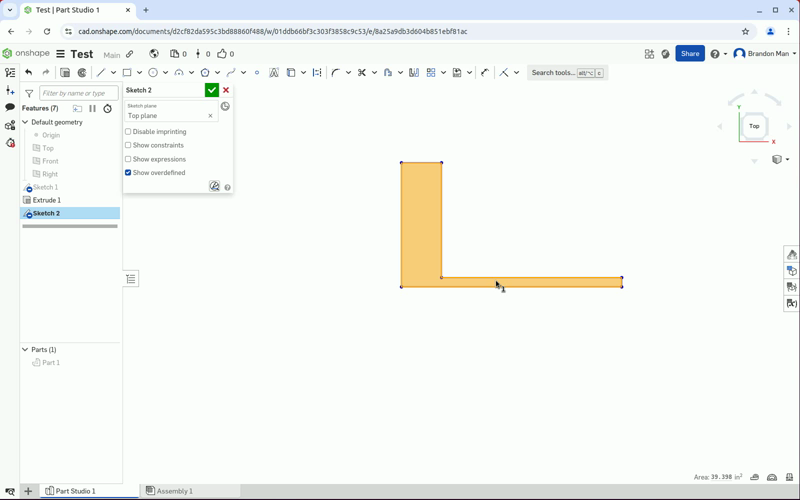
scroll(-6)
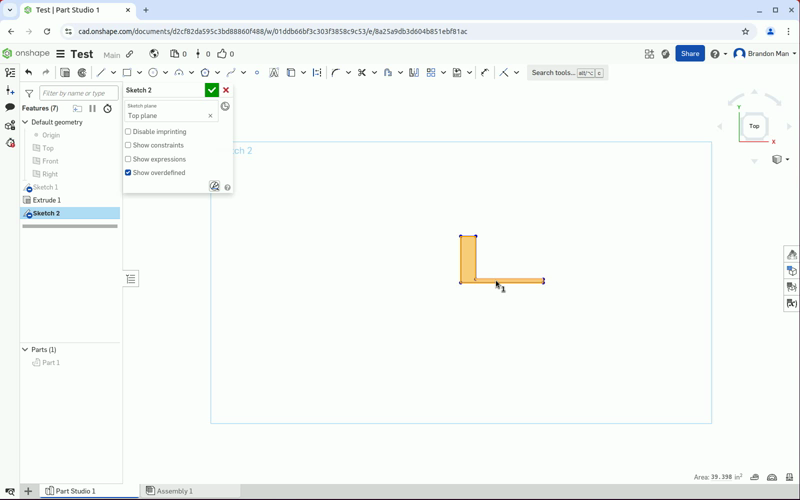
mouse_move(73, 352)
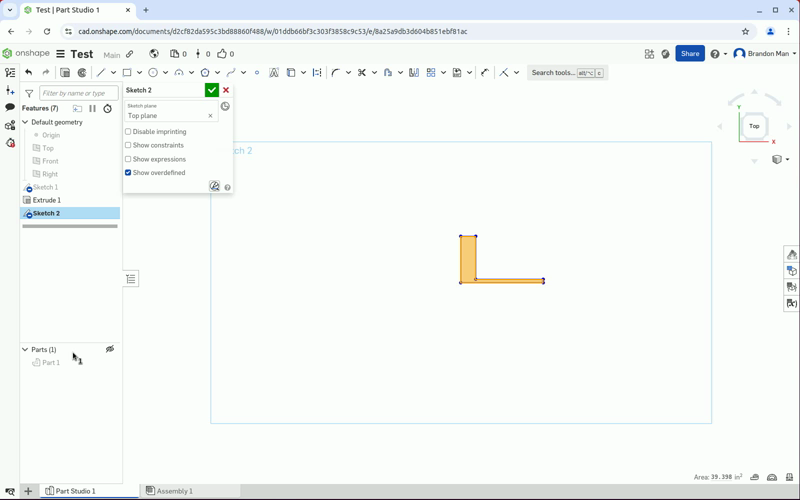
key(shift+y)
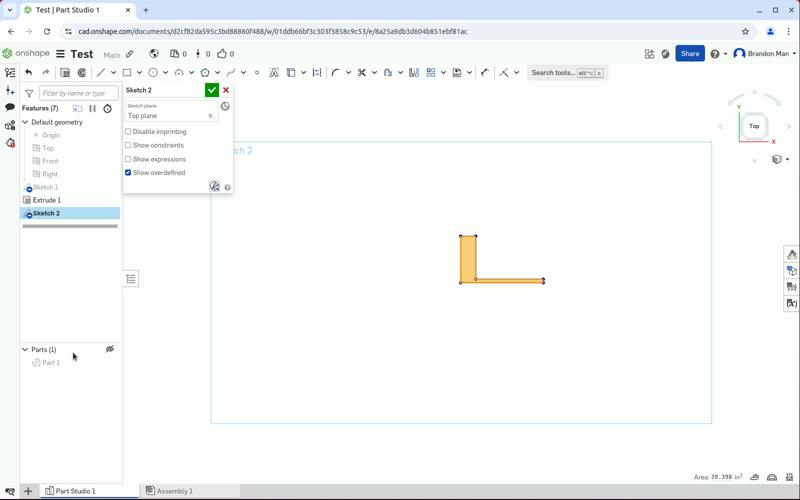
key(shift+e)
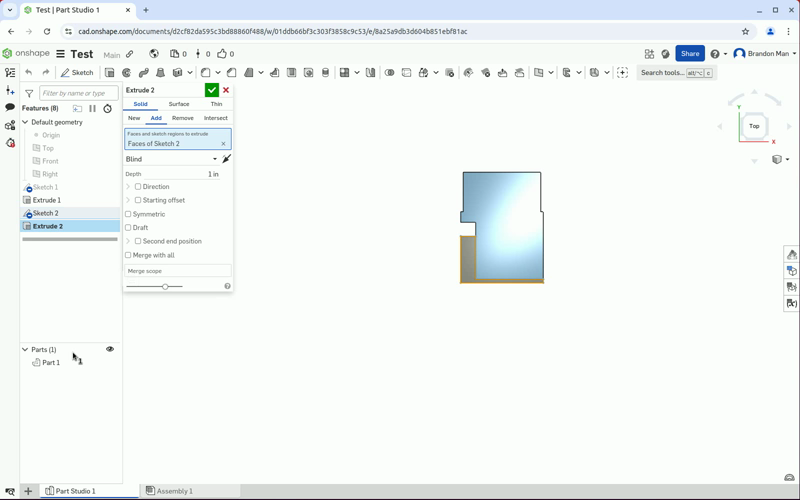
mouse_move(143, 106)
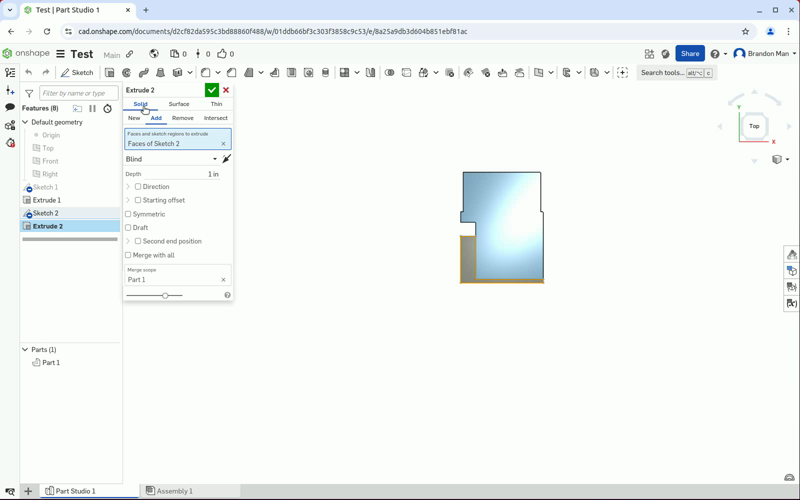
click(143, 106)
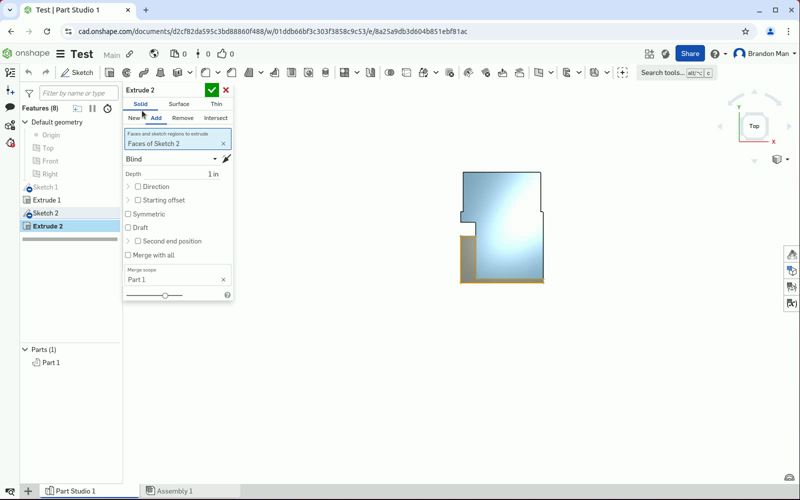
mouse_move(137, 120)
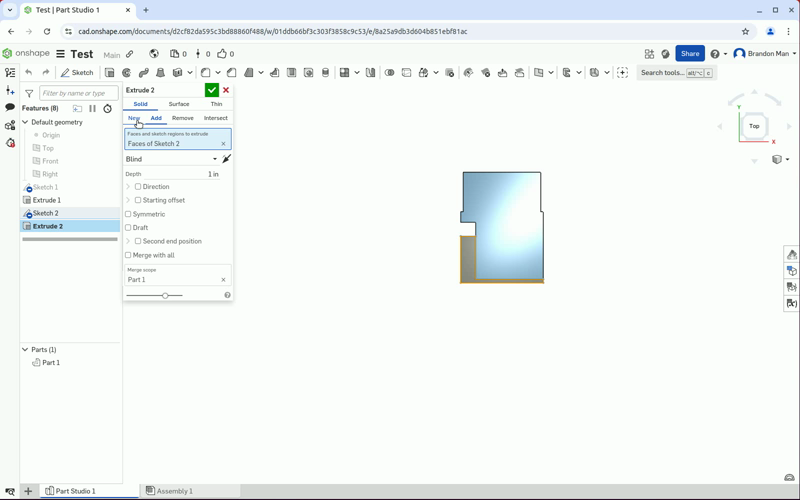
click(137, 120)
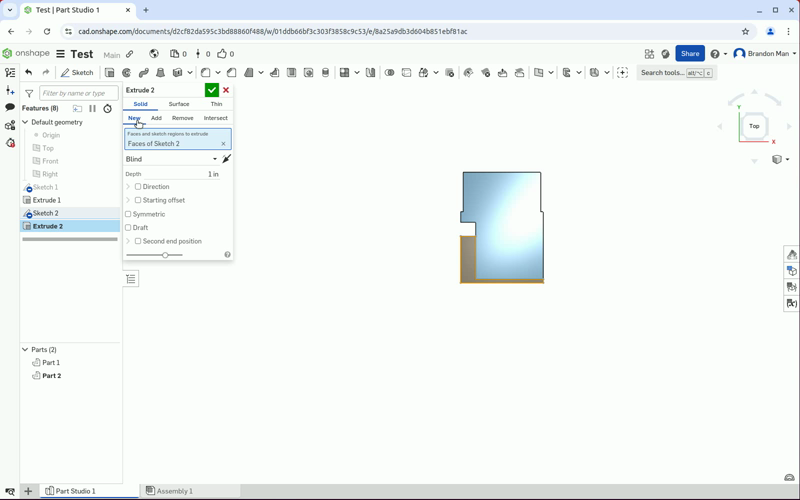
key(tab, 4)
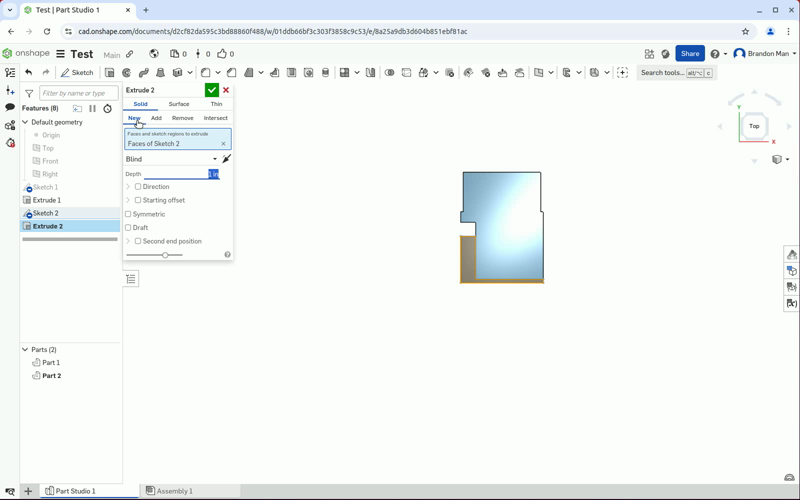
text(5.777)
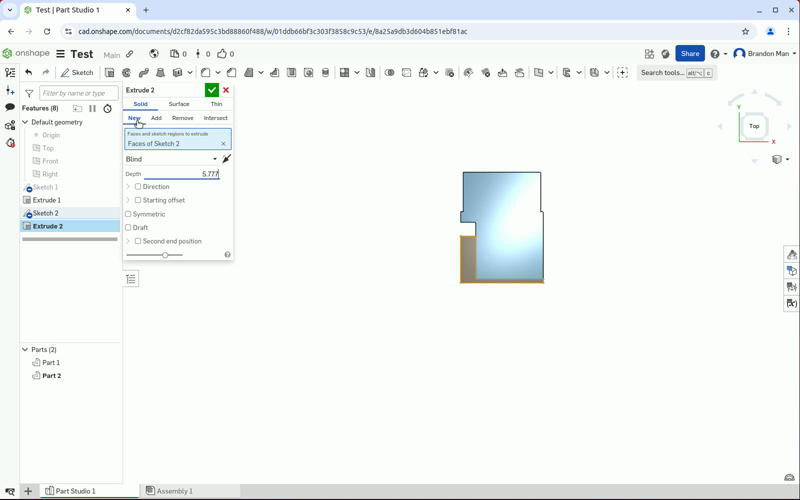
key(enter)
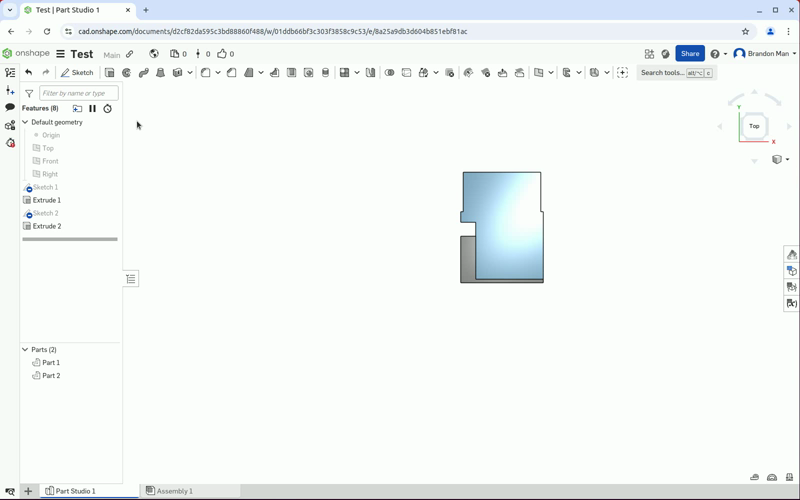
key(shift+h)
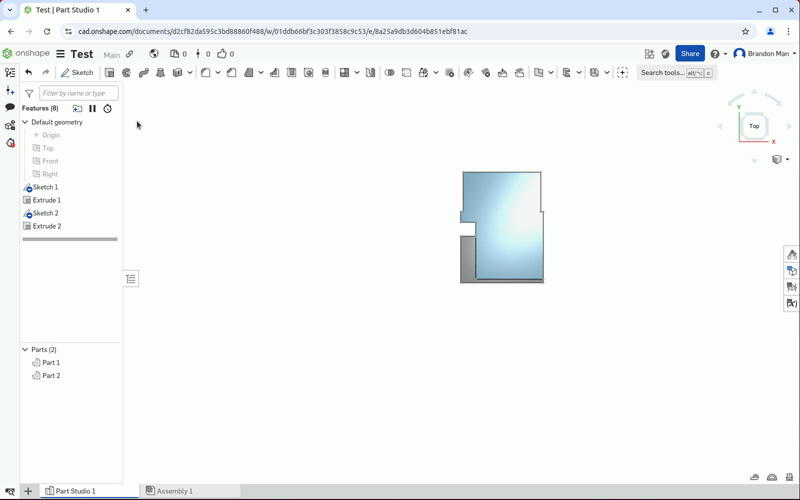
key(shift+h)
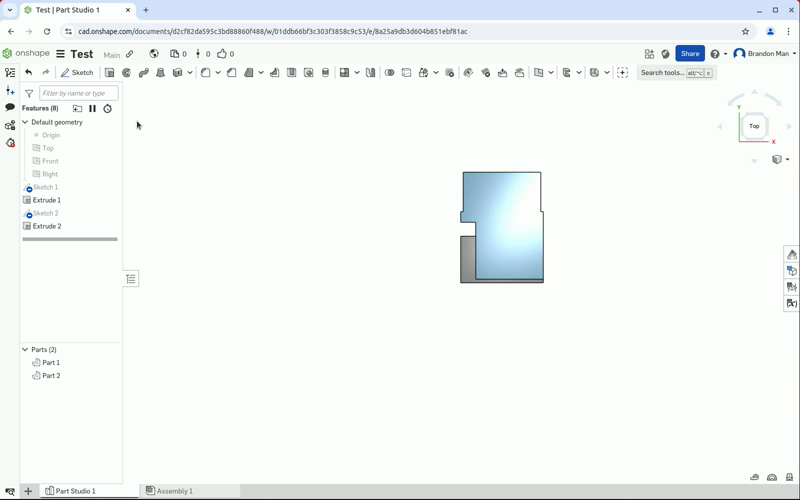
mouse_move(73, 189)
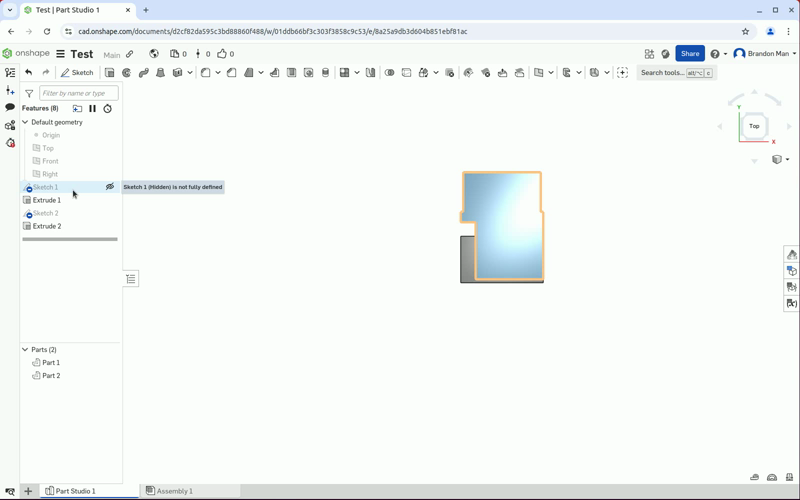
click(73, 189)
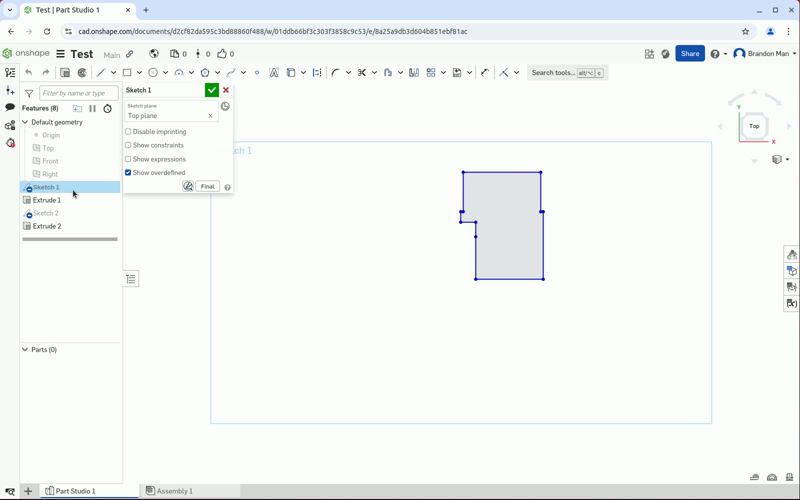
mouse_move(229, 92)
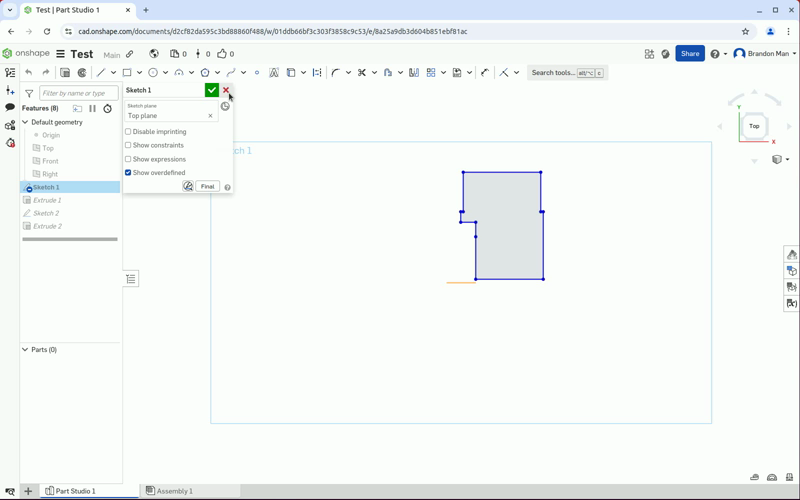
click(229, 92)
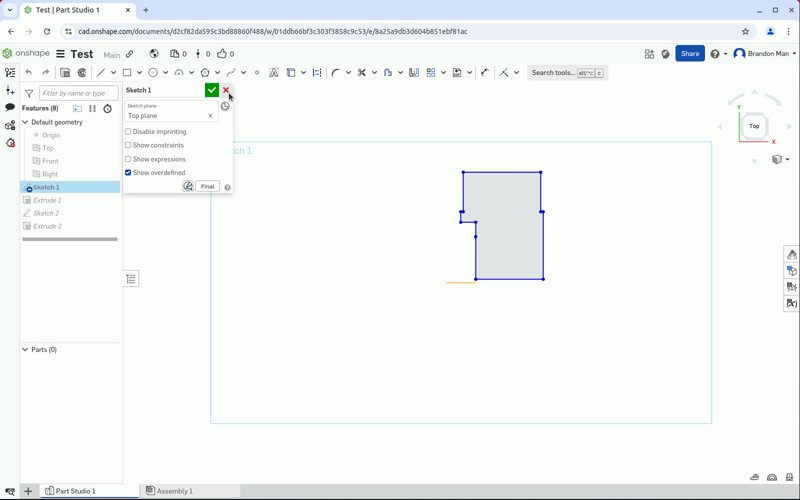
key(shift+s)
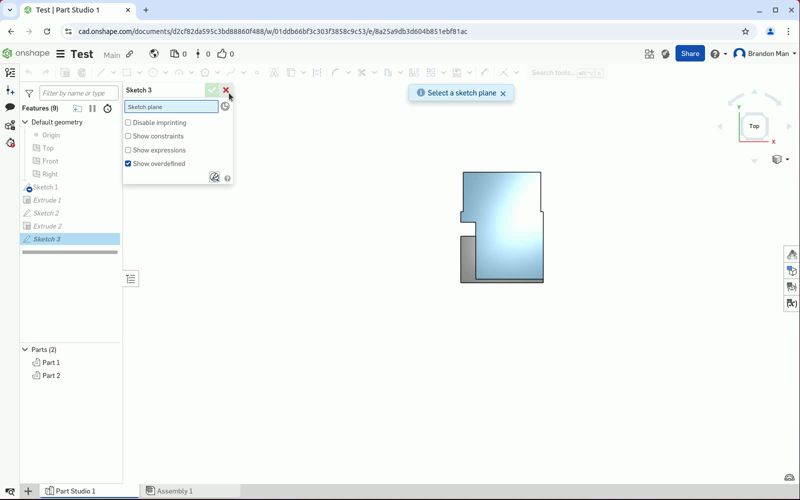
mouse_move(73, 150)
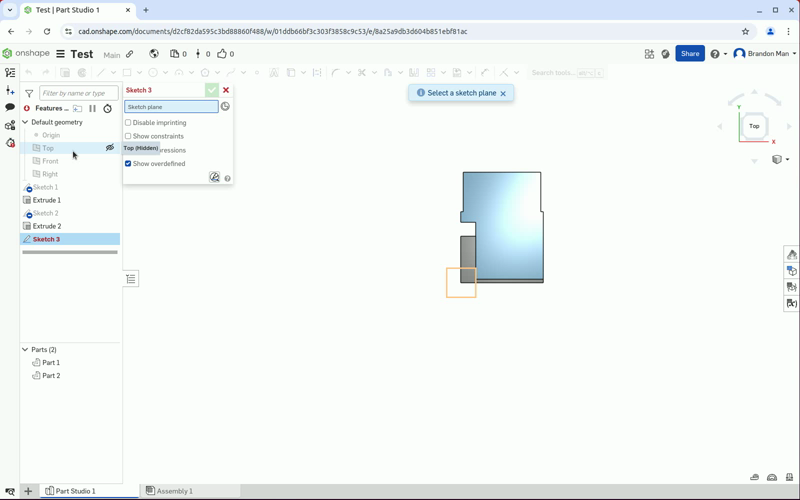
click(73, 150)
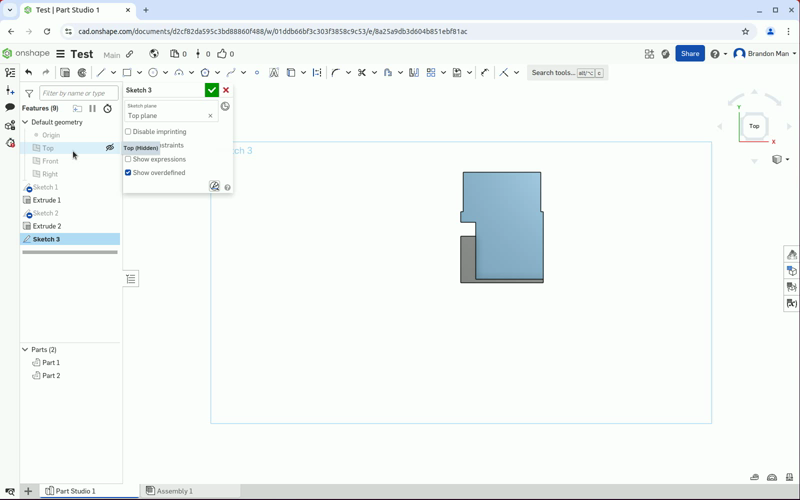
mouse_move(73, 352)
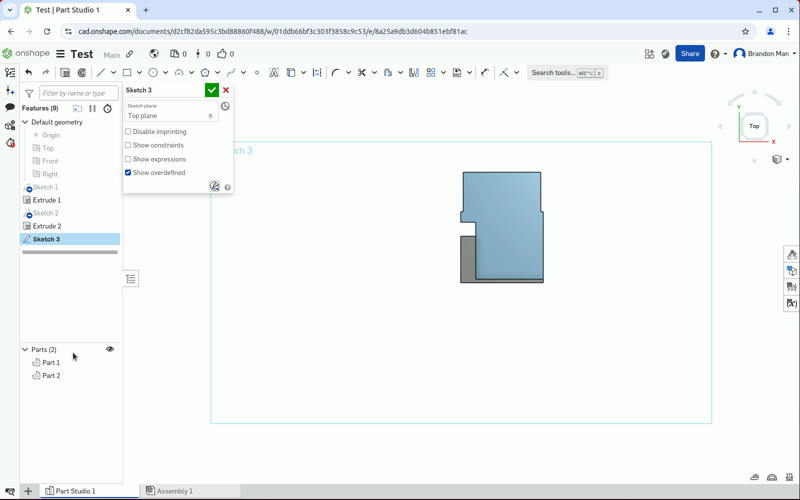
key(y)
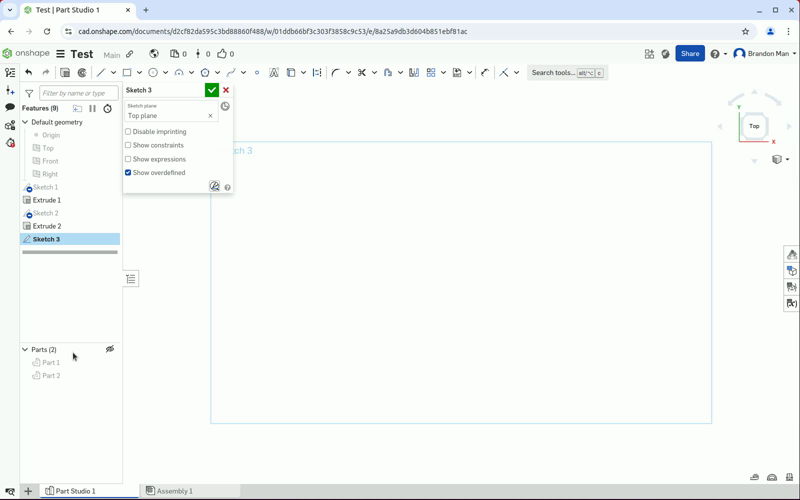
key(l)
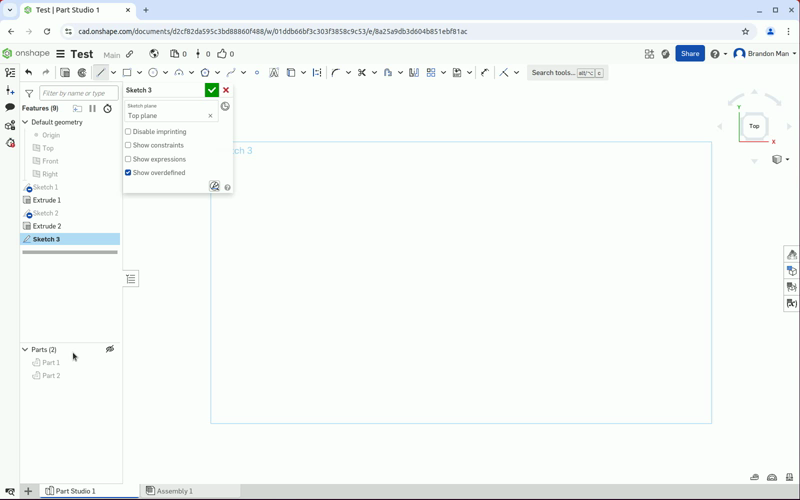
key_down(shift)
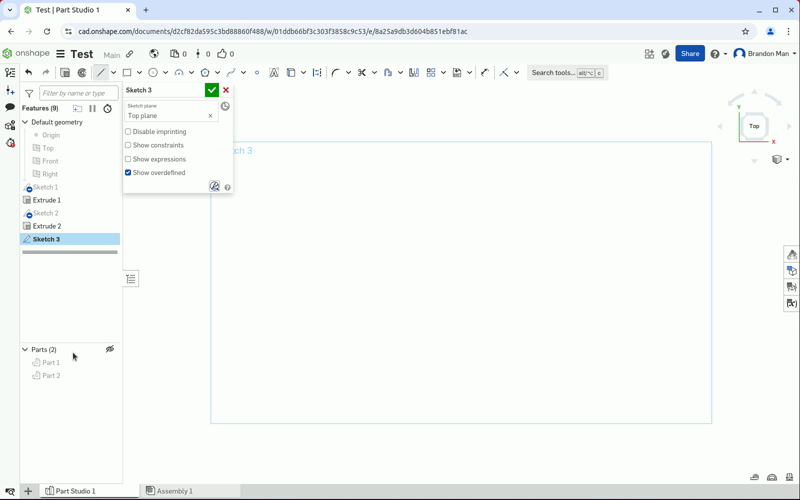
mouse_move(460, 212)
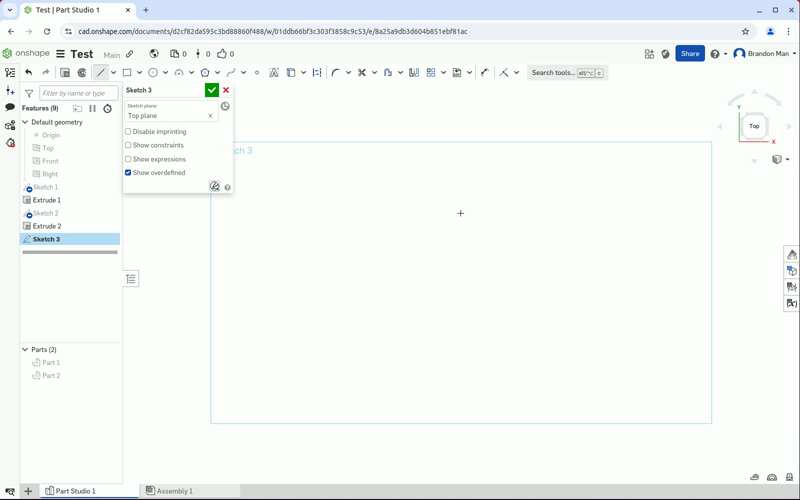
click(460, 212)
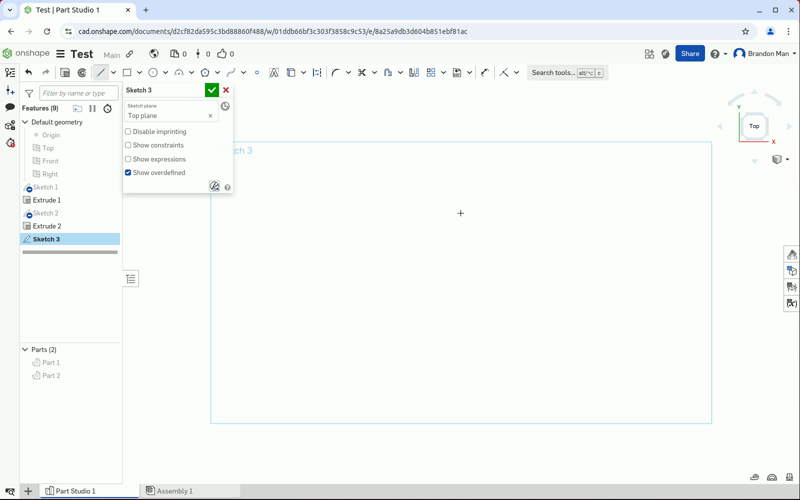
key_up(shift)
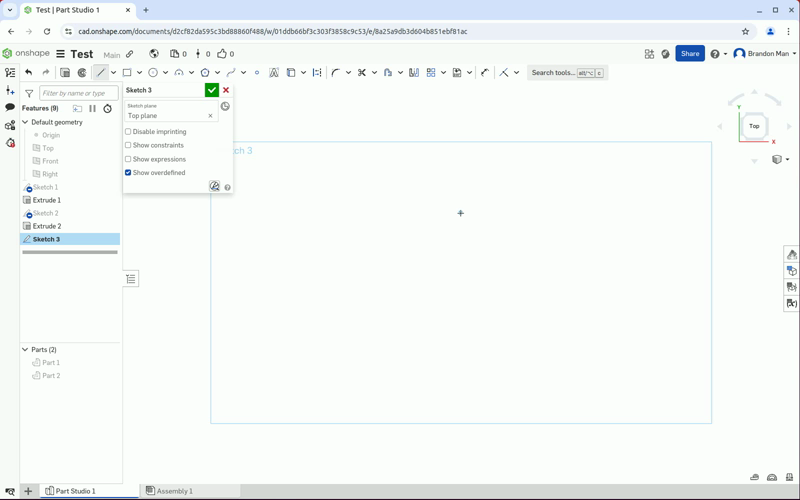
key_down(shift)
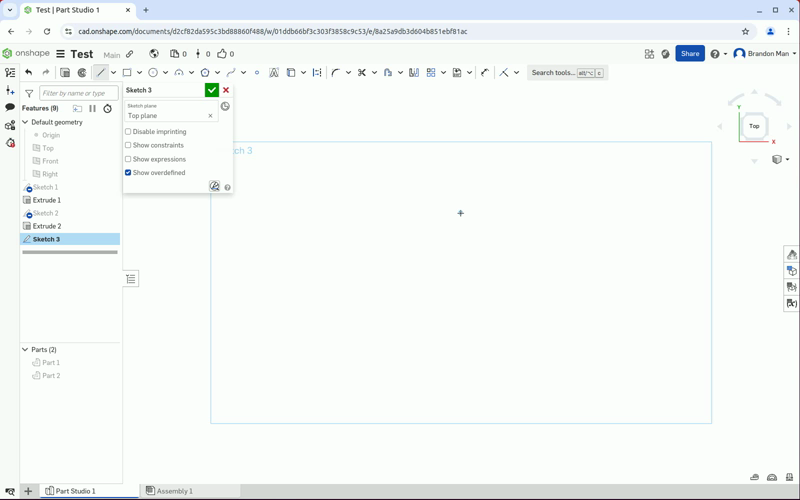
mouse_move(490, 212)
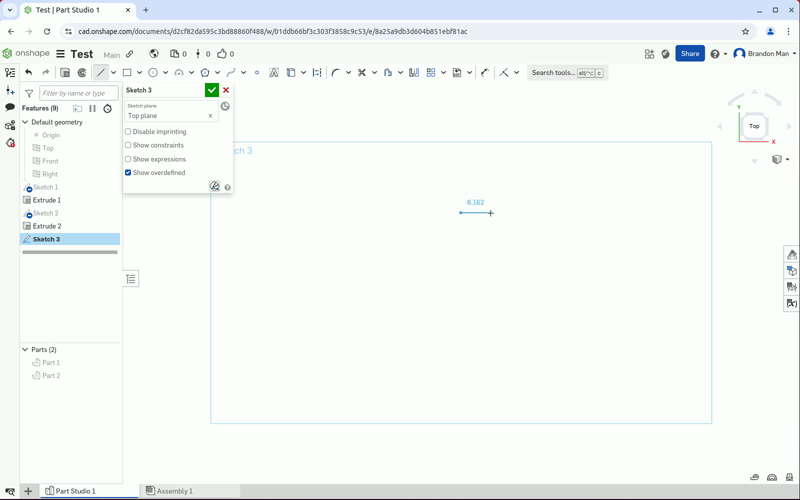
mouse_move(463, 212)
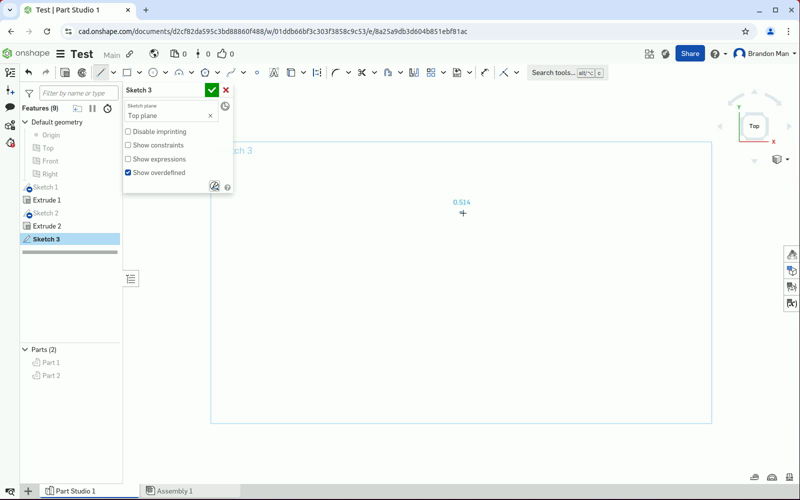
scroll(6)
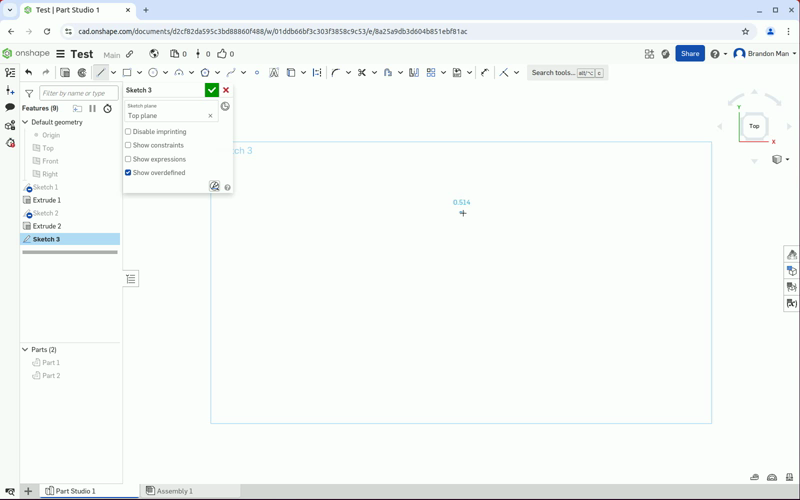
scroll(6)
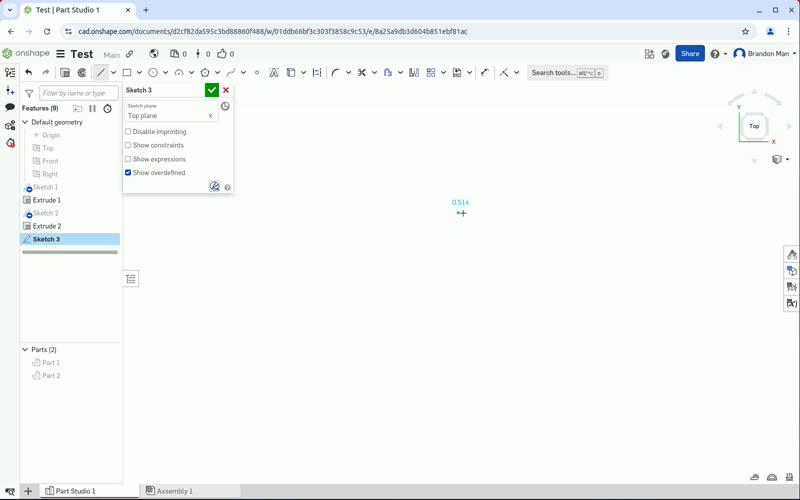
scroll(6)
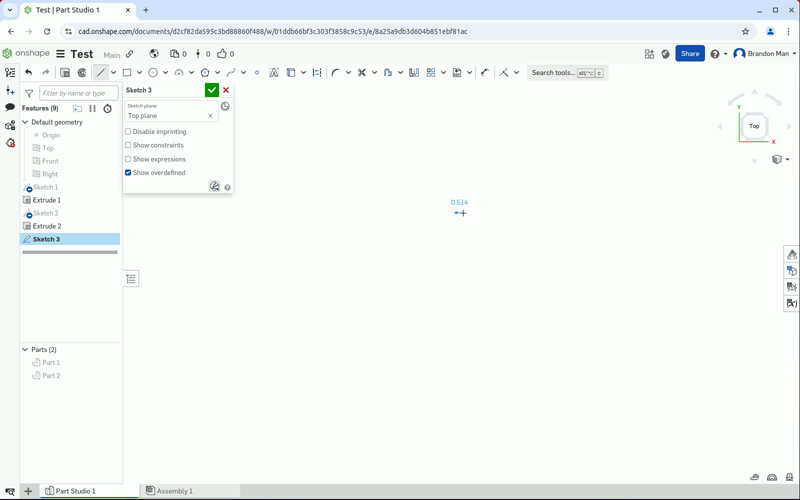
scroll(6)
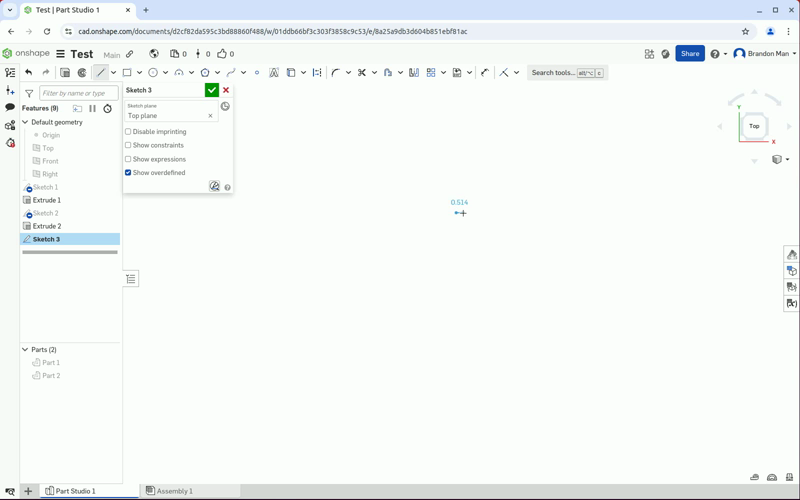
scroll(6)
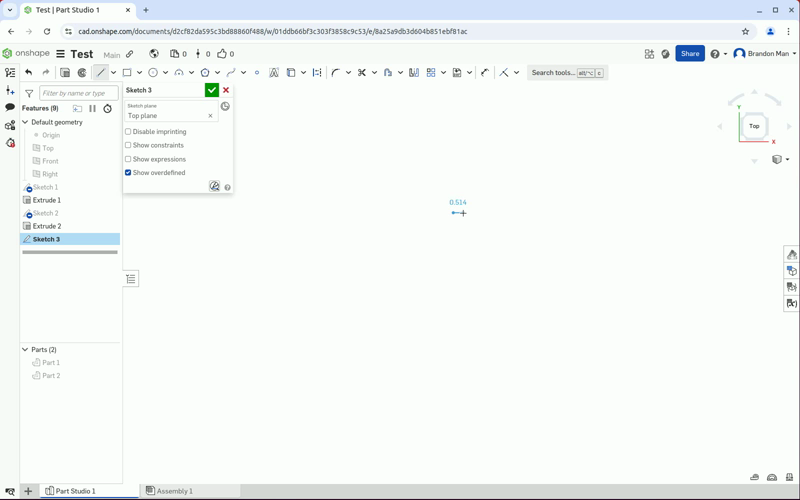
scroll(6)
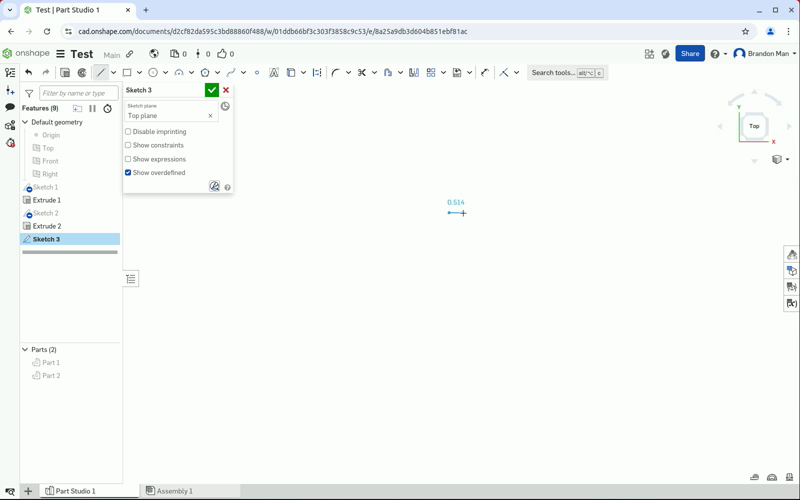
scroll(6)
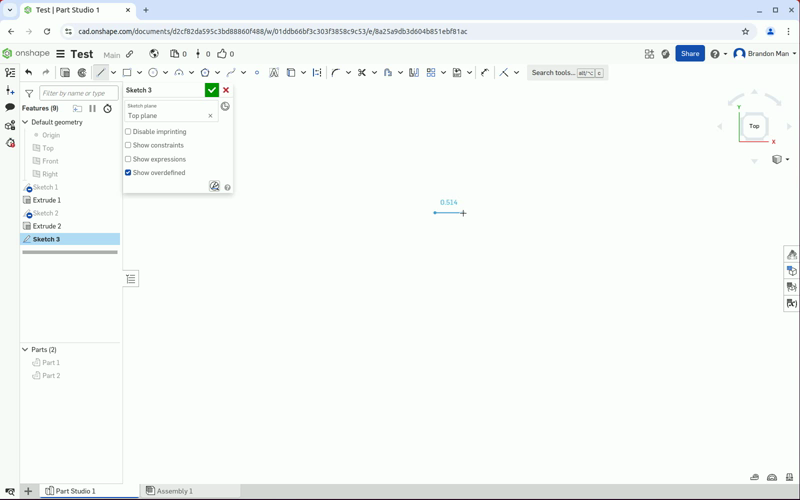
click(463, 212)
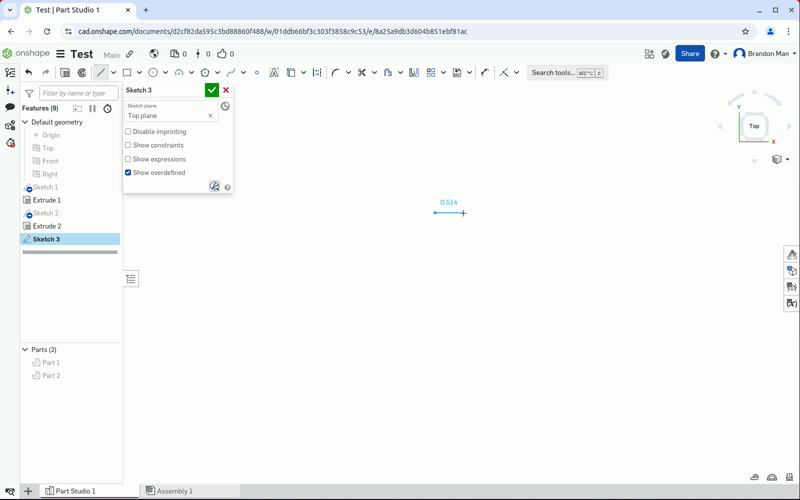
scroll(-6)
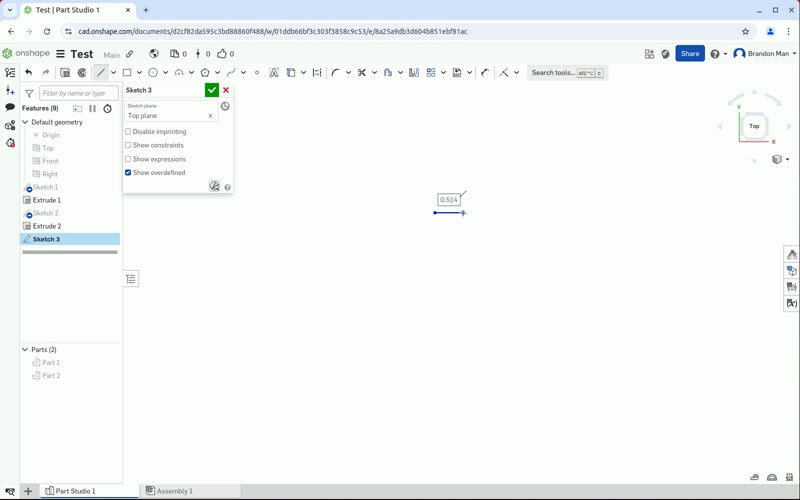
scroll(-6)
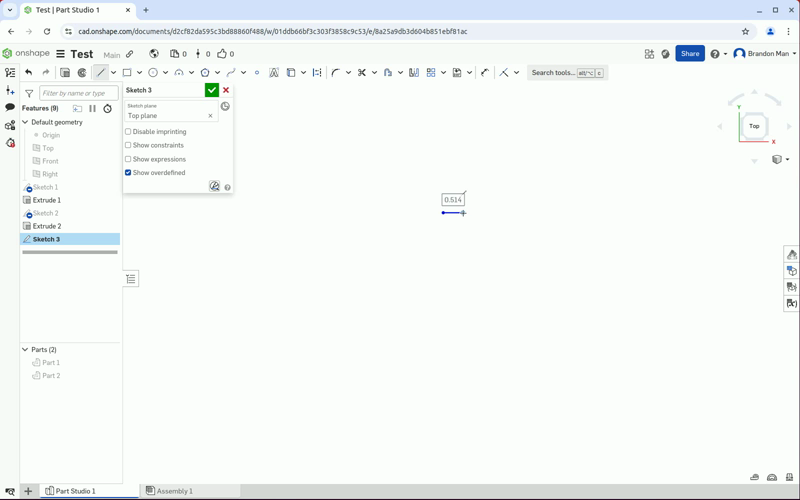
scroll(-6)
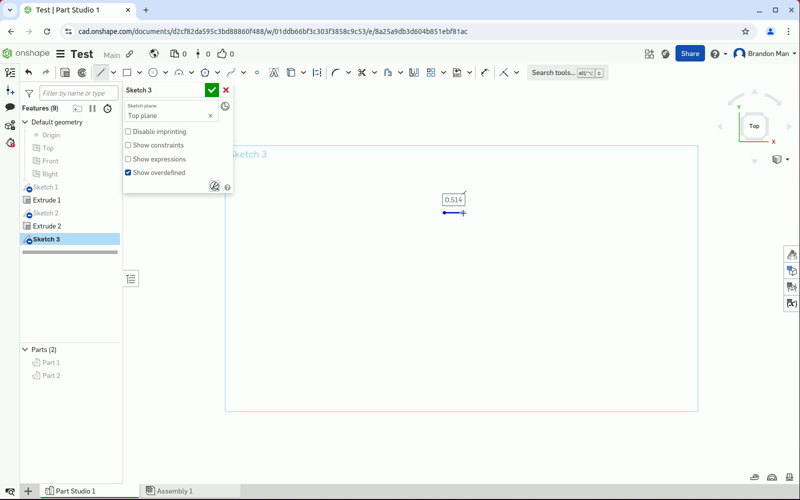
scroll(-6)
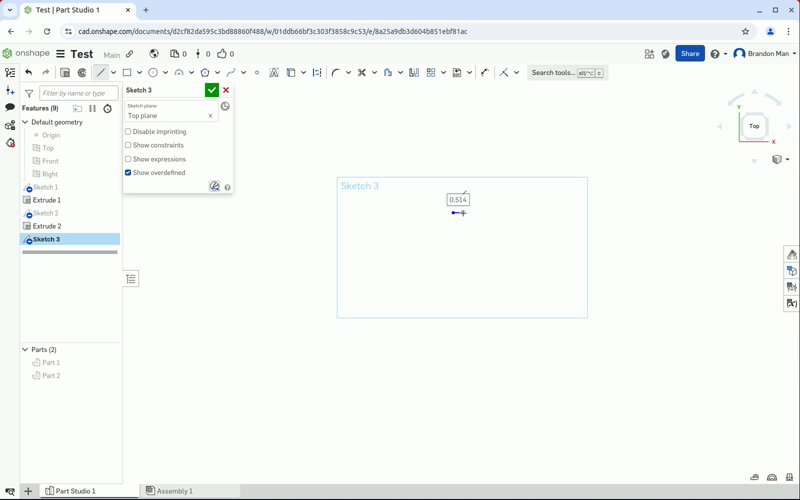
scroll(-6)
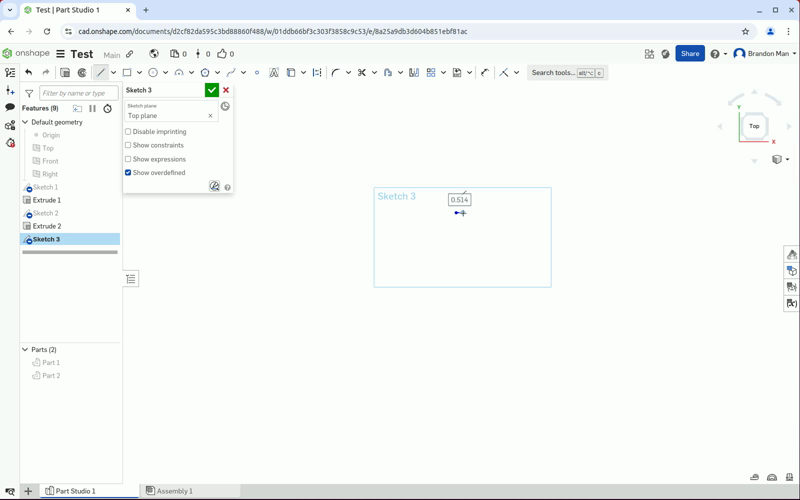
scroll(-6)
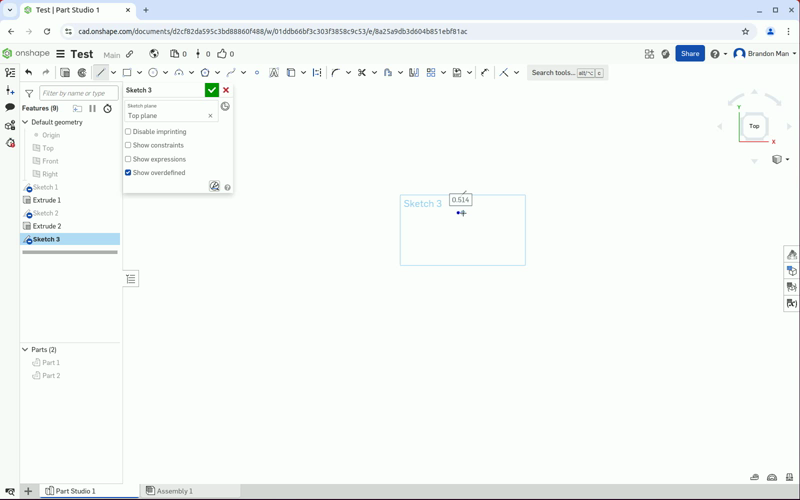
scroll(-6)
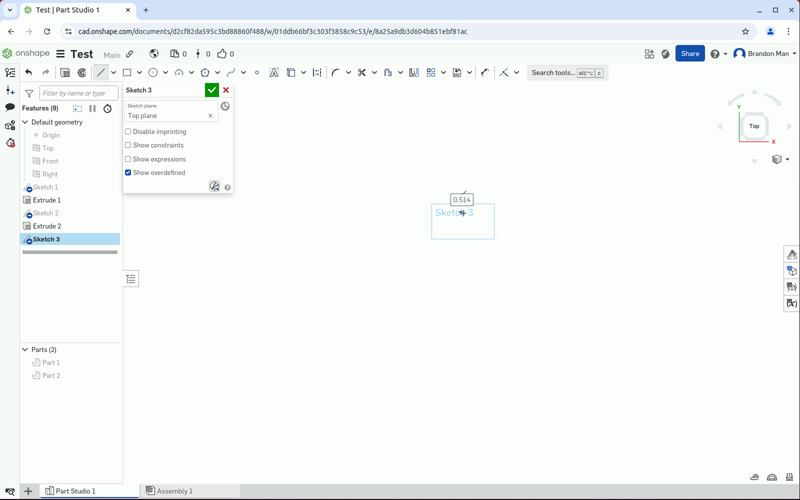
key_up(shift)
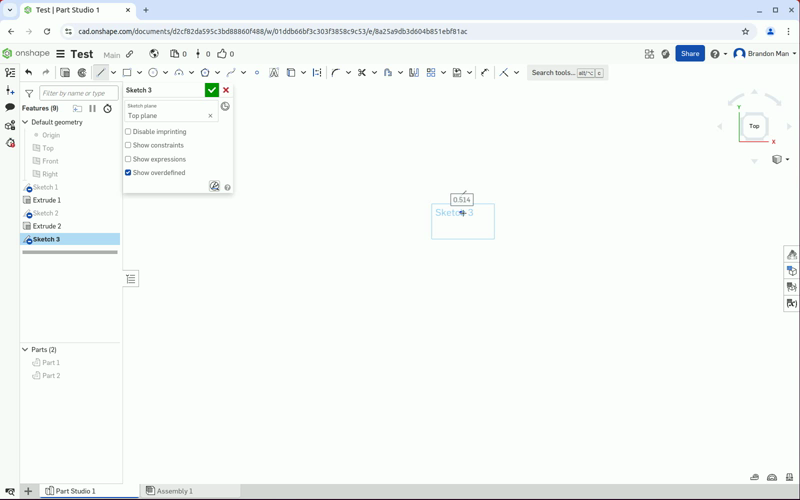
key_down(shift)
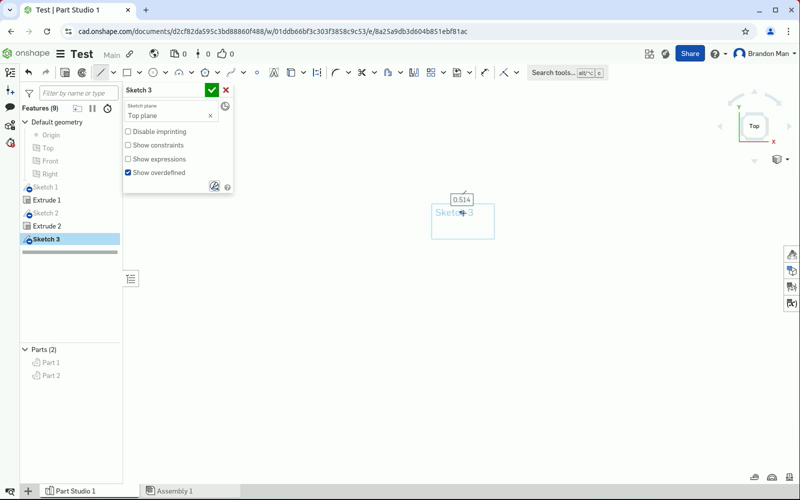
mouse_move(493, 212)
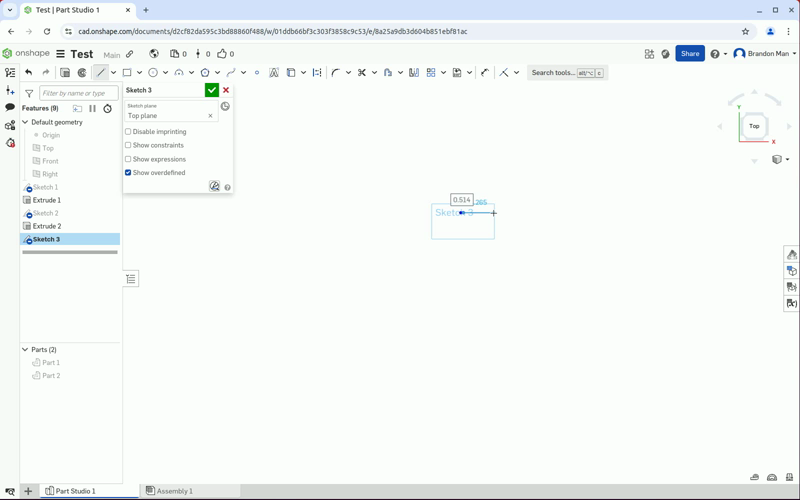
mouse_move(463, 172)
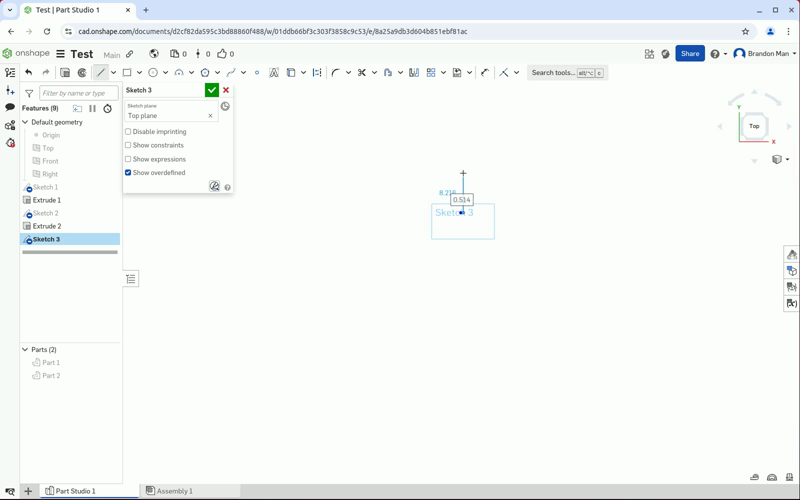
click(463, 172)
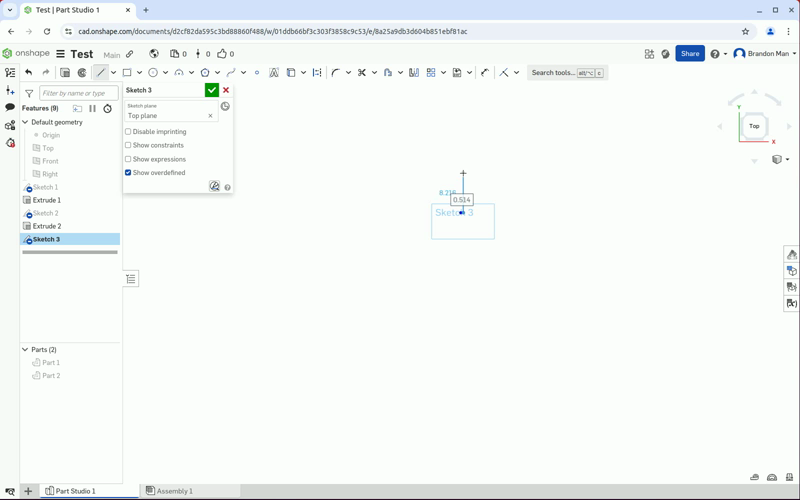
key_up(shift)
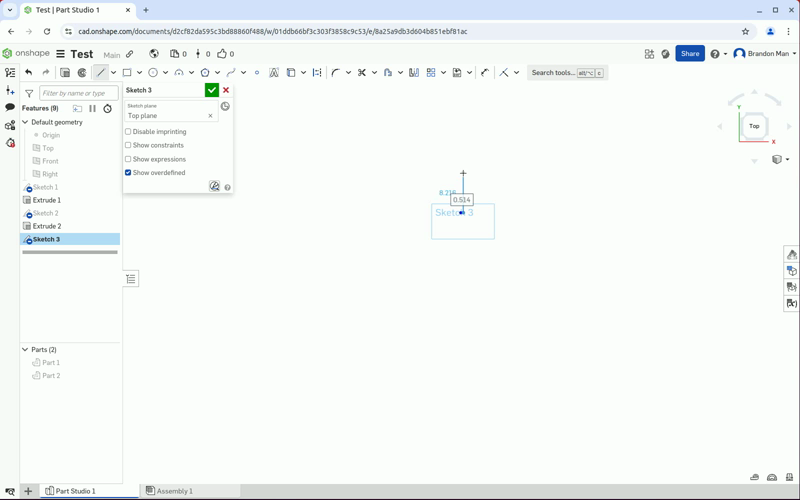
key_down(shift)
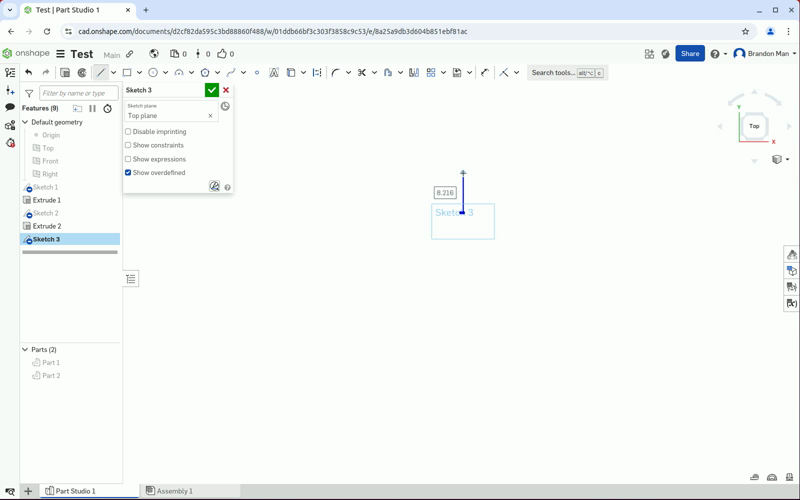
mouse_move(540, 172)
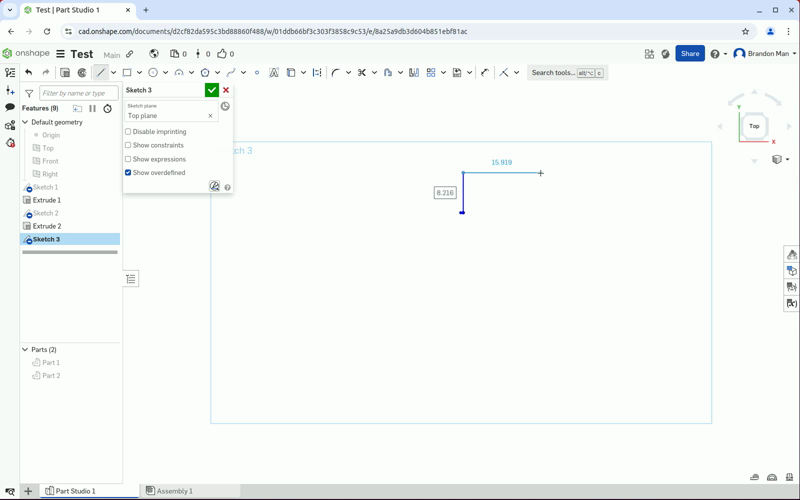
click(540, 172)
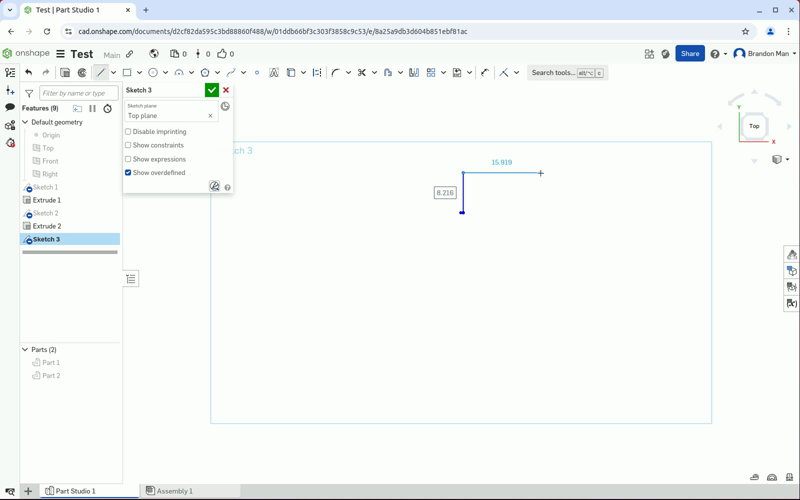
key_up(shift)
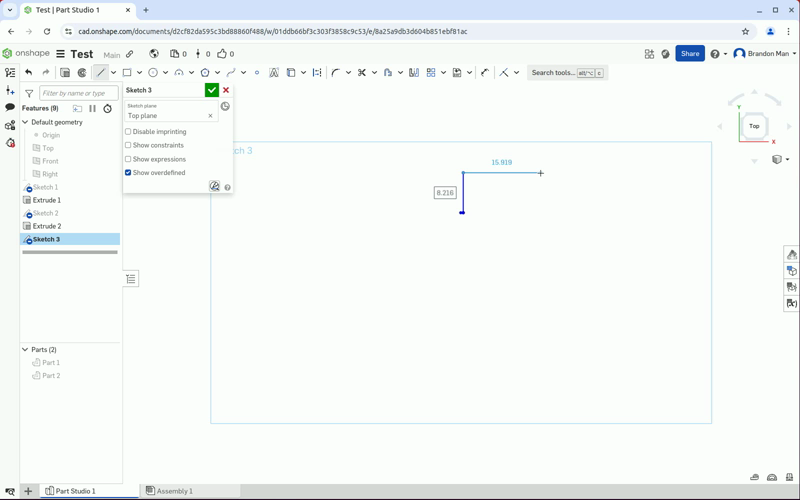
key_down(shift)
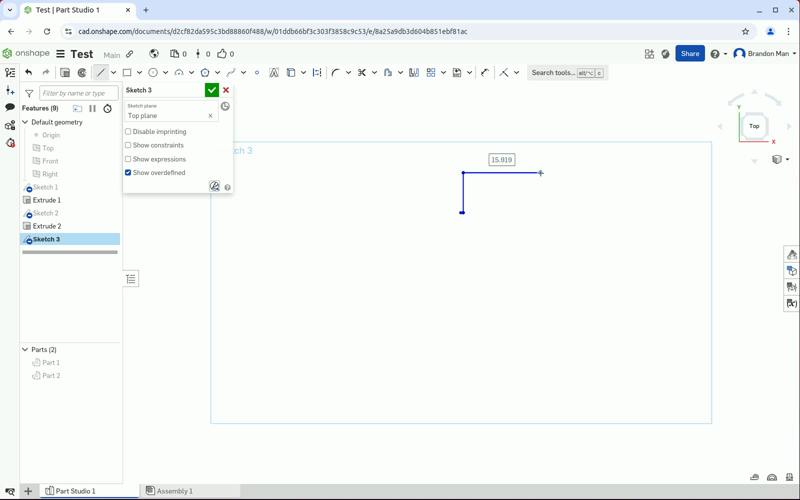
mouse_move(570, 172)
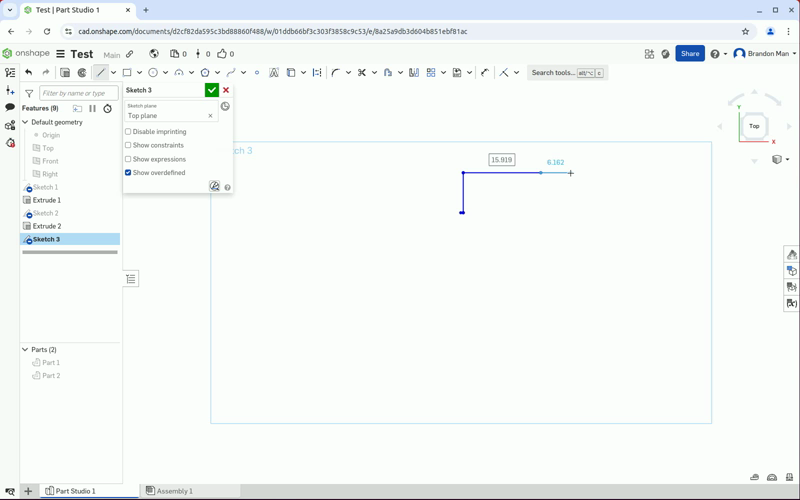
mouse_move(540, 212)
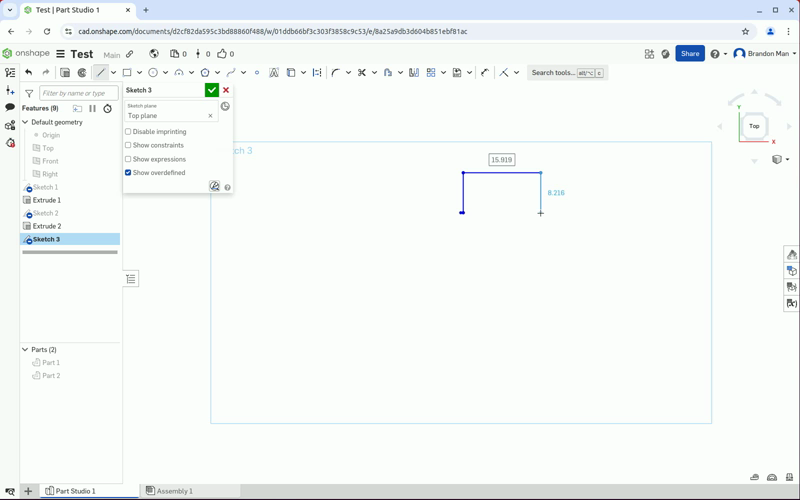
click(540, 212)
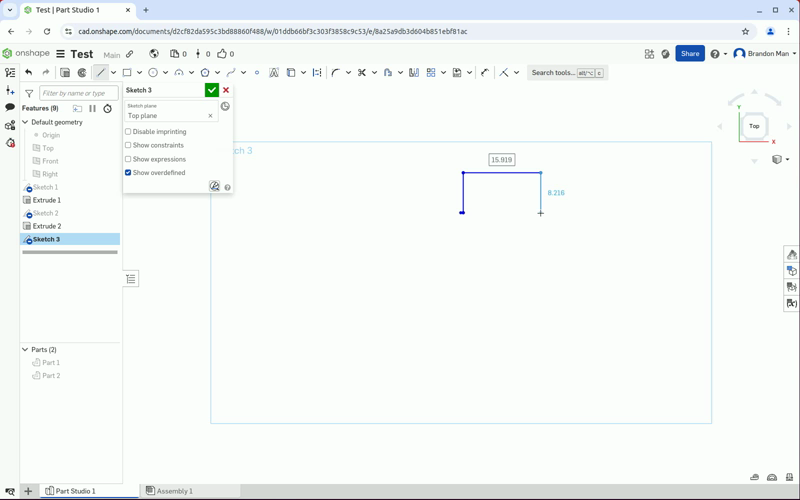
key_up(shift)
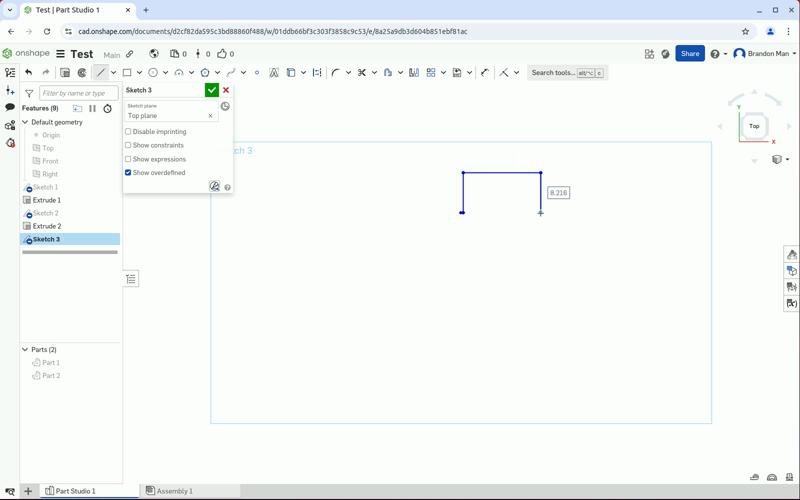
key_down(shift)
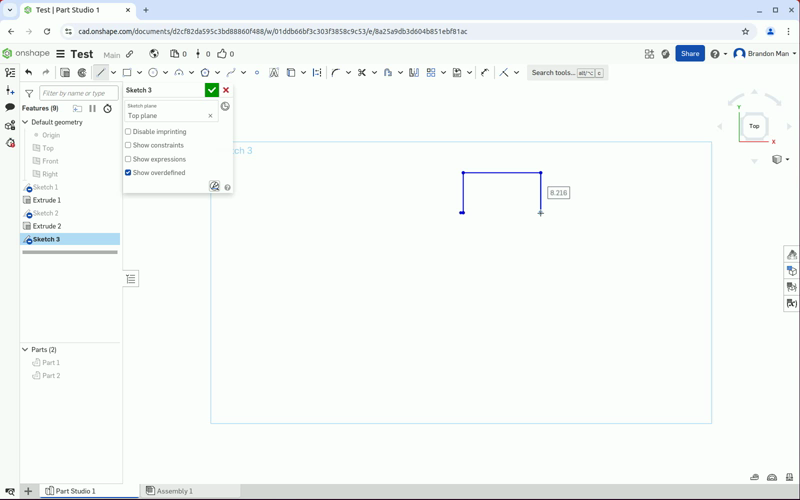
mouse_move(570, 212)
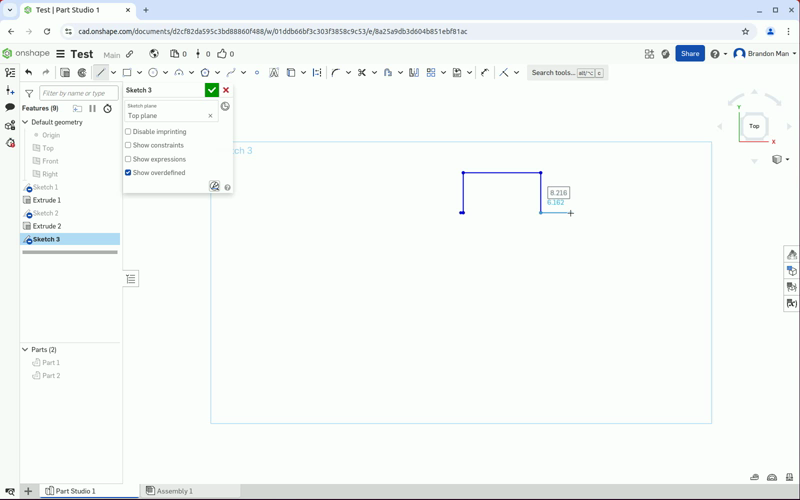
mouse_move(543, 212)
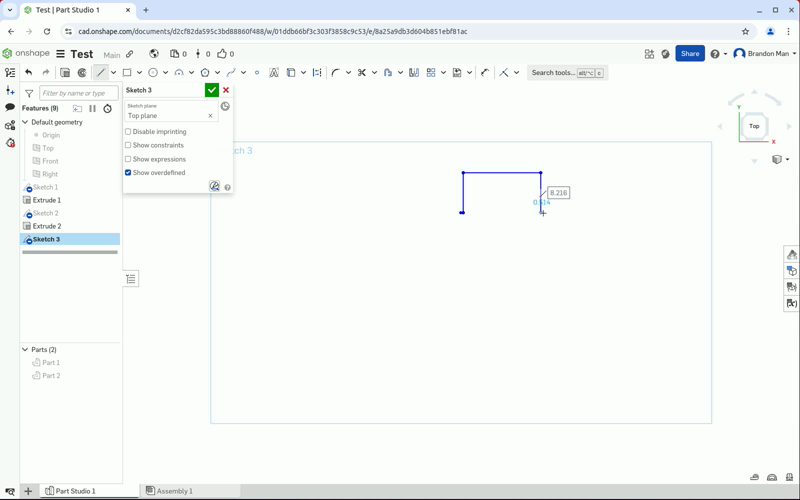
scroll(6)
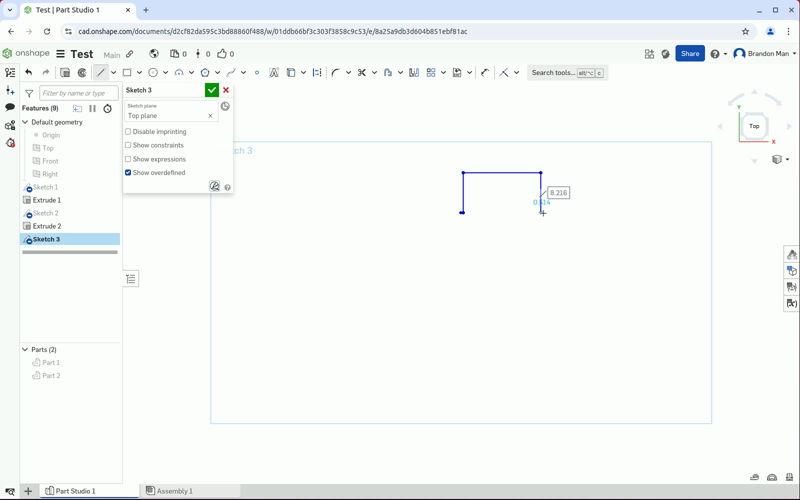
scroll(6)
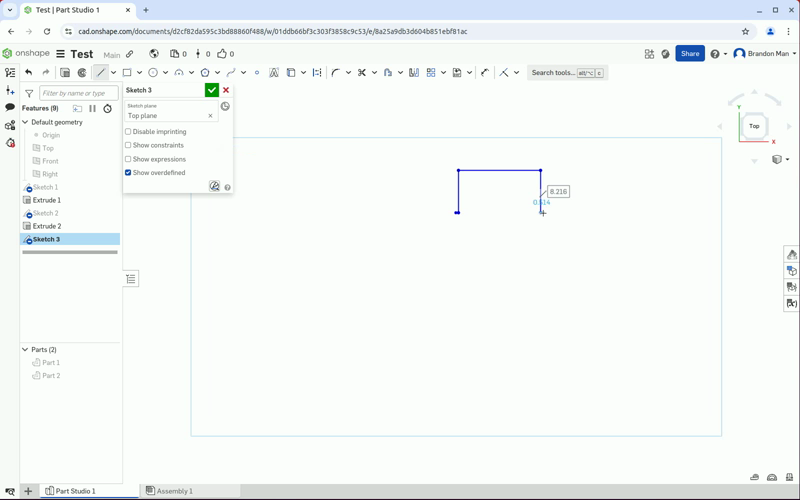
scroll(6)
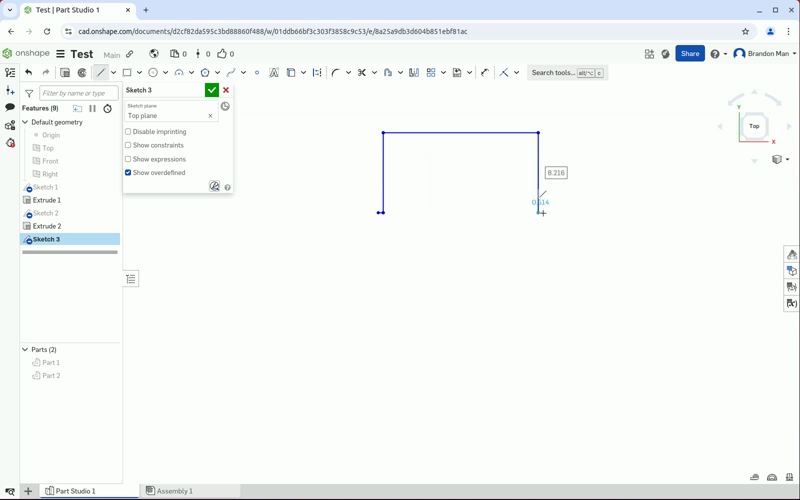
scroll(6)
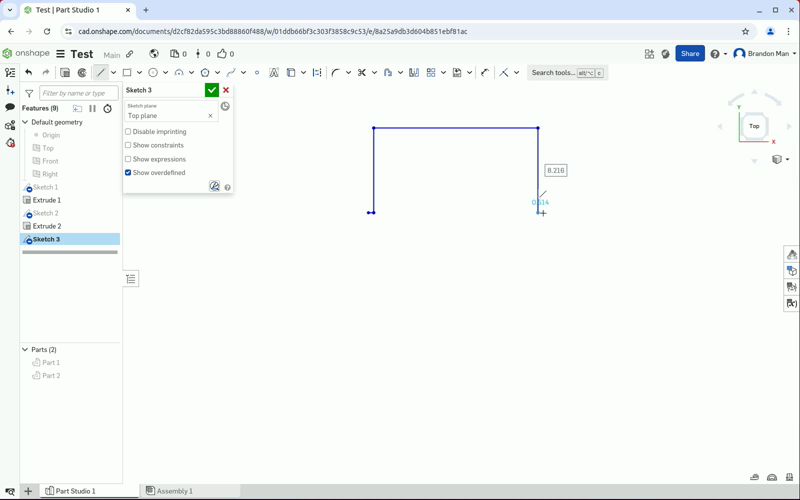
scroll(6)
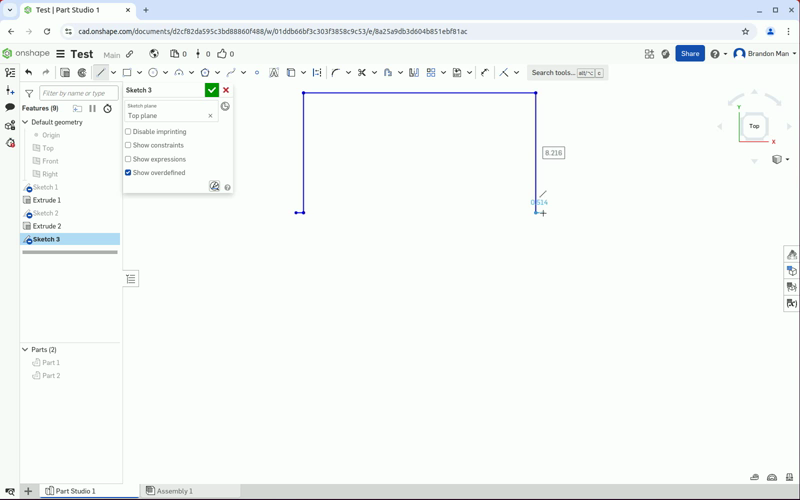
scroll(6)
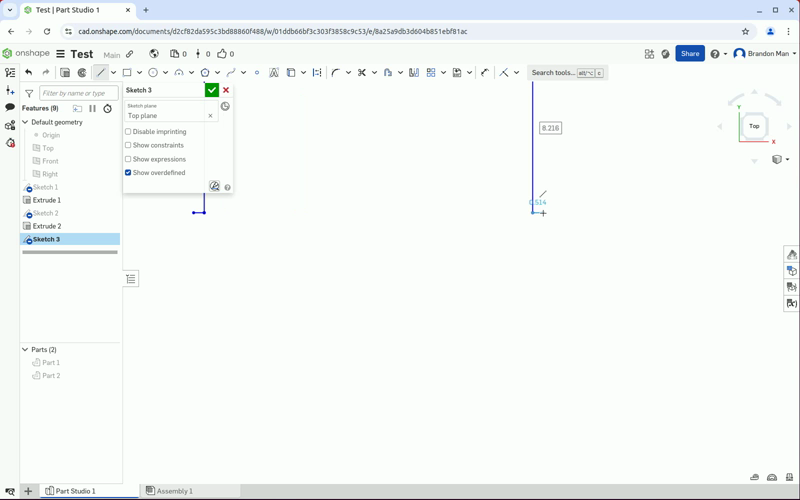
scroll(6)
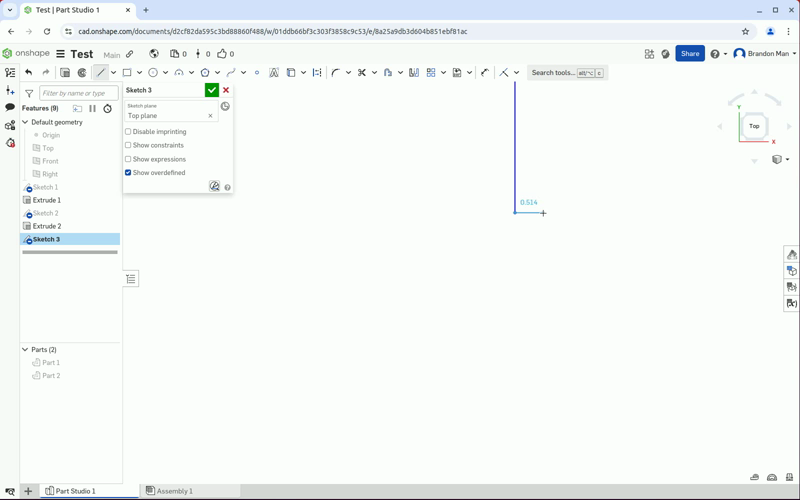
click(543, 212)
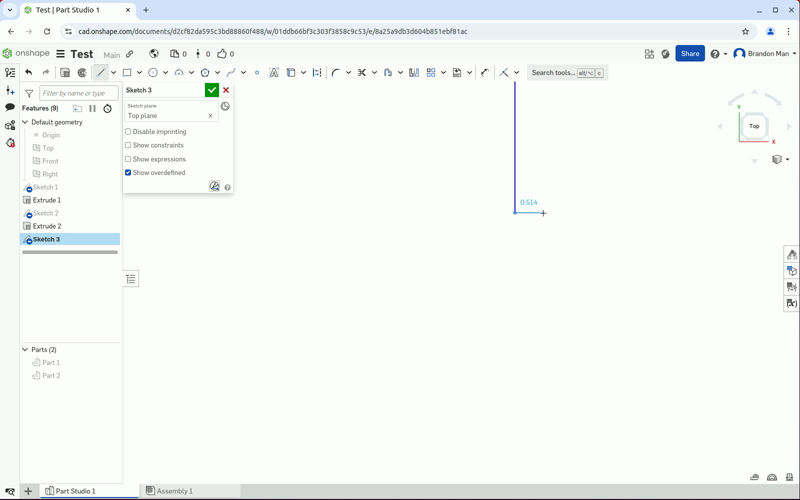
scroll(-6)
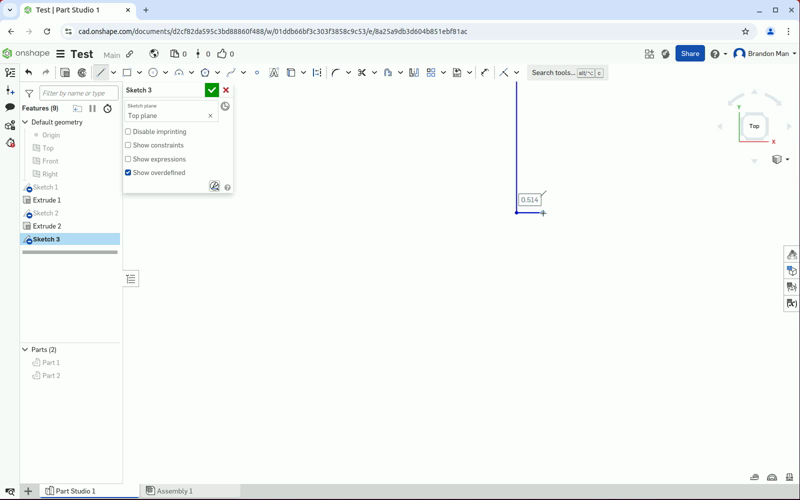
scroll(-6)
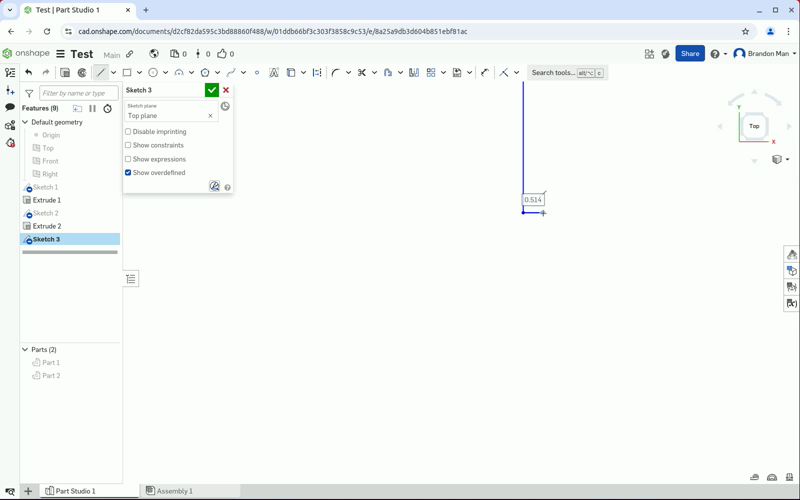
scroll(-6)
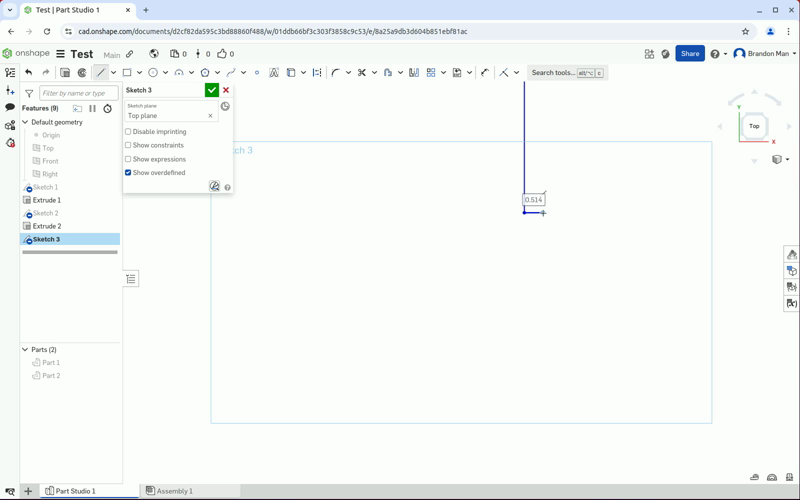
scroll(-6)
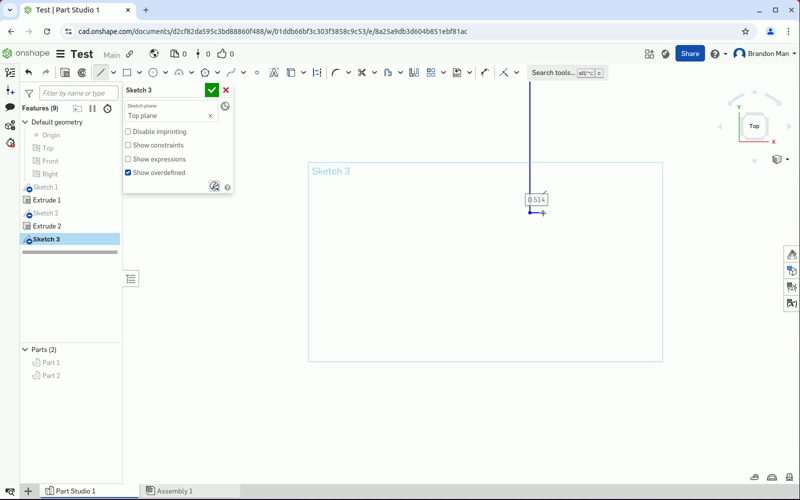
scroll(-6)
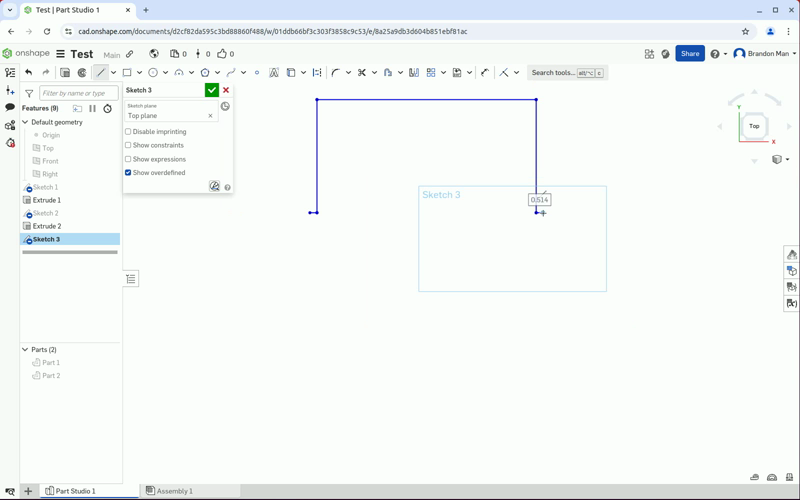
scroll(-6)
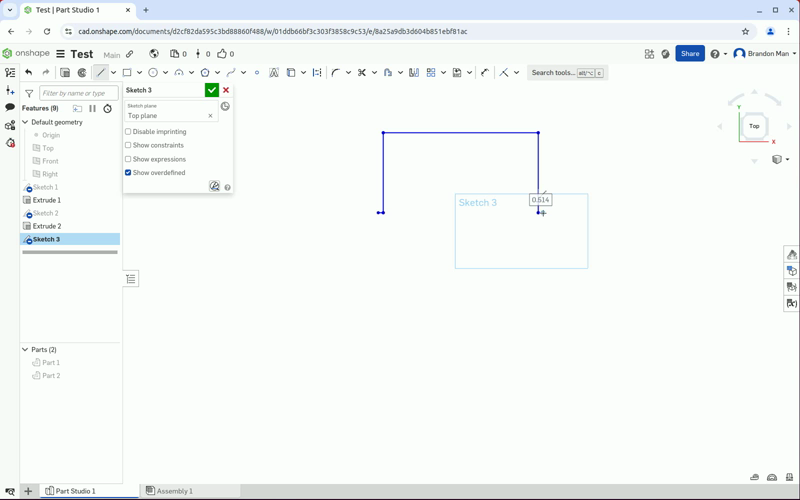
scroll(-6)
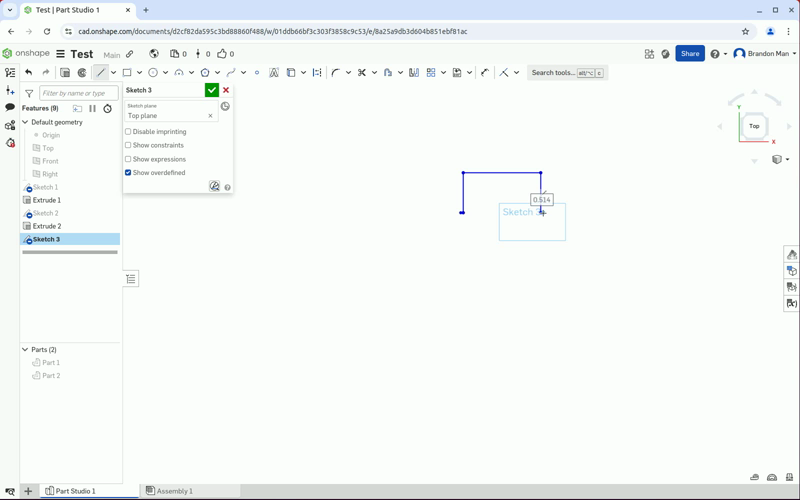
key_up(shift)
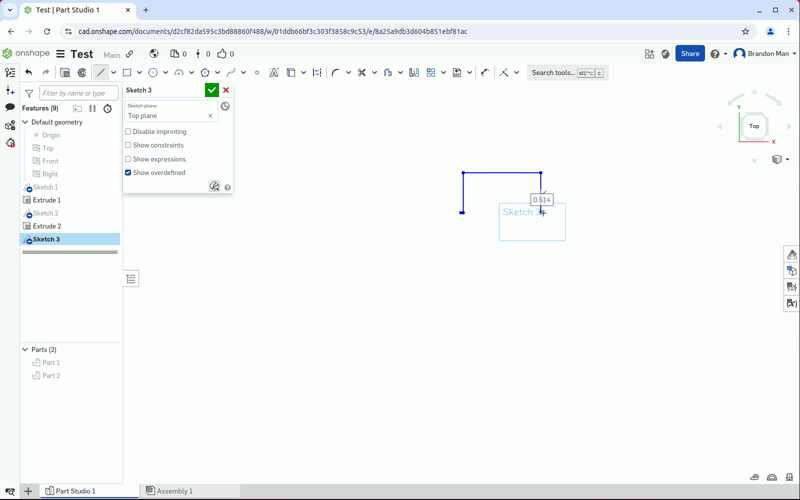
key_down(shift)
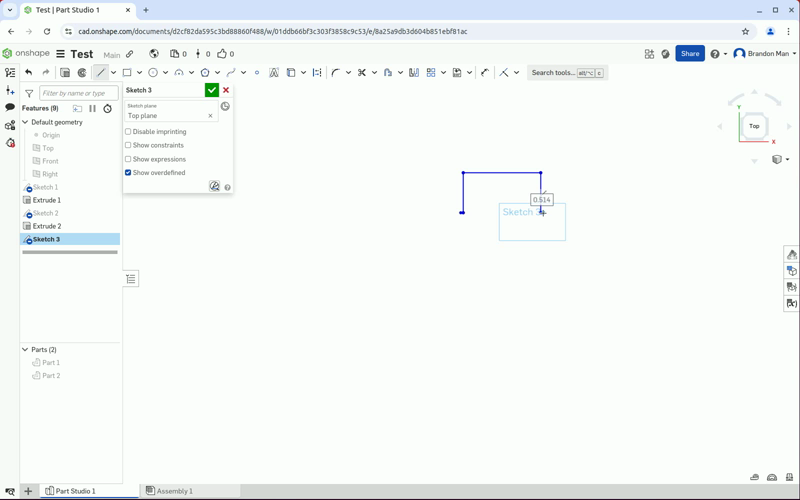
mouse_move(573, 212)
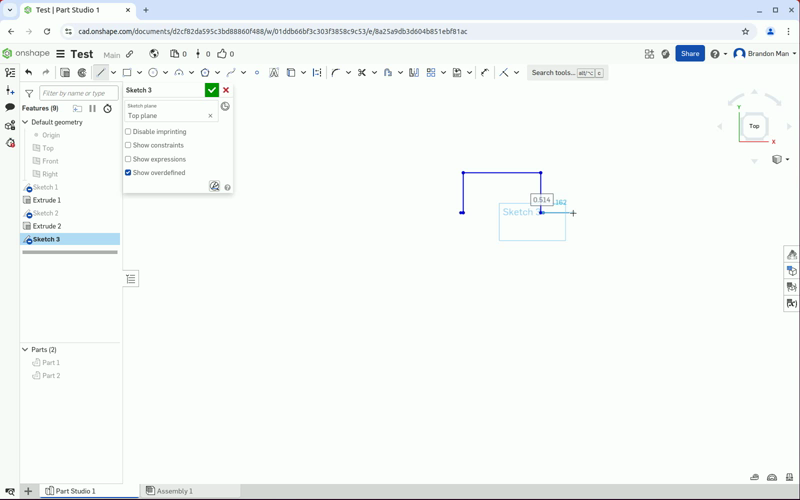
mouse_move(543, 170)
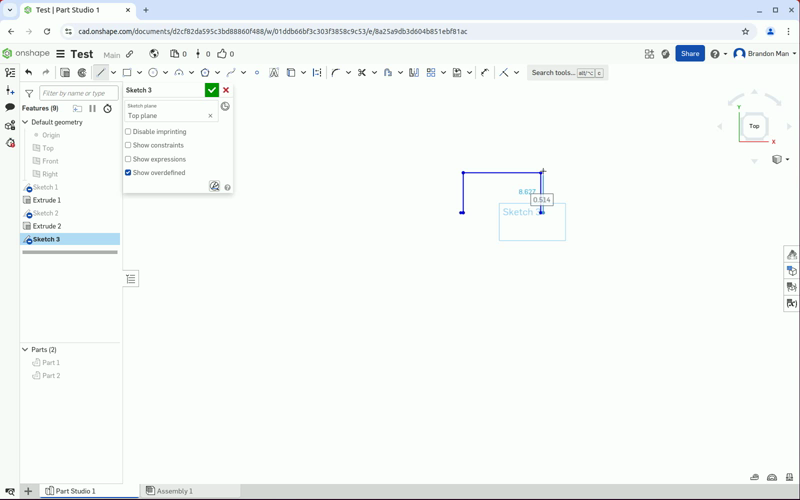
scroll(6)
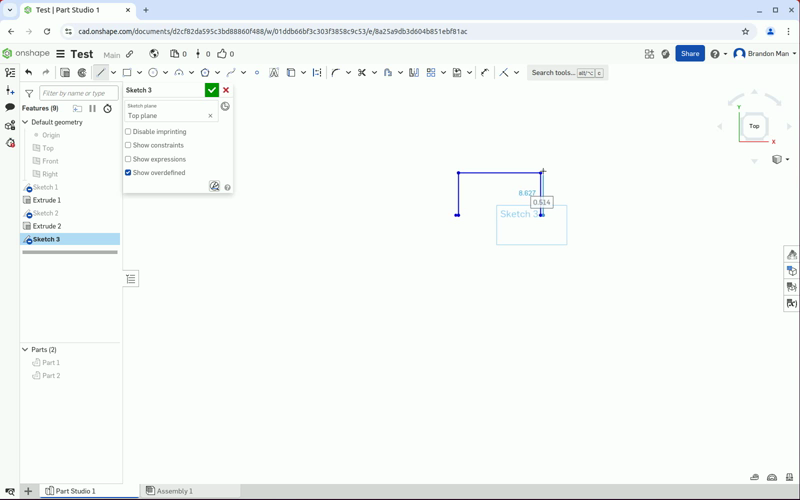
scroll(6)
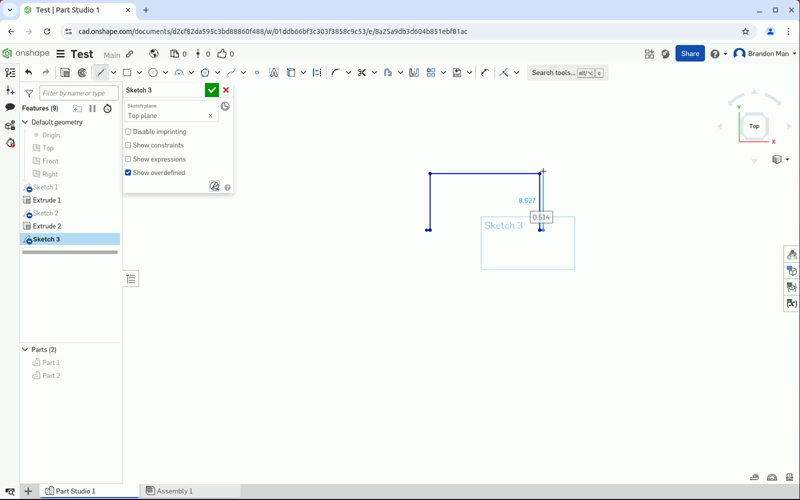
scroll(6)
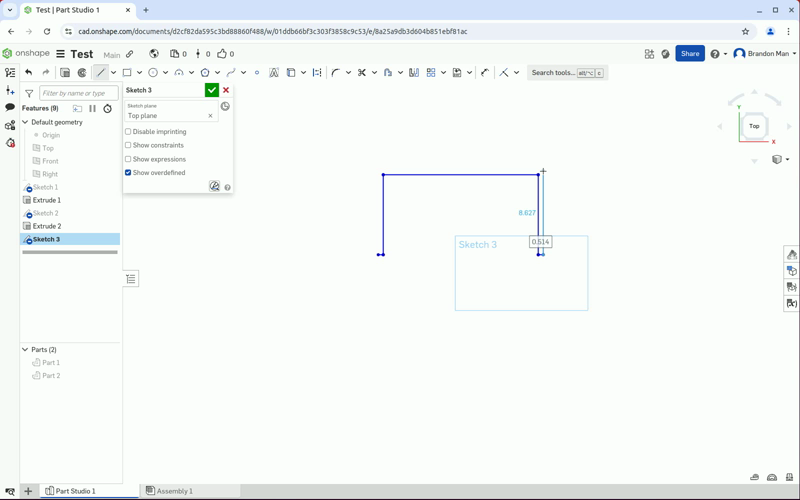
scroll(6)
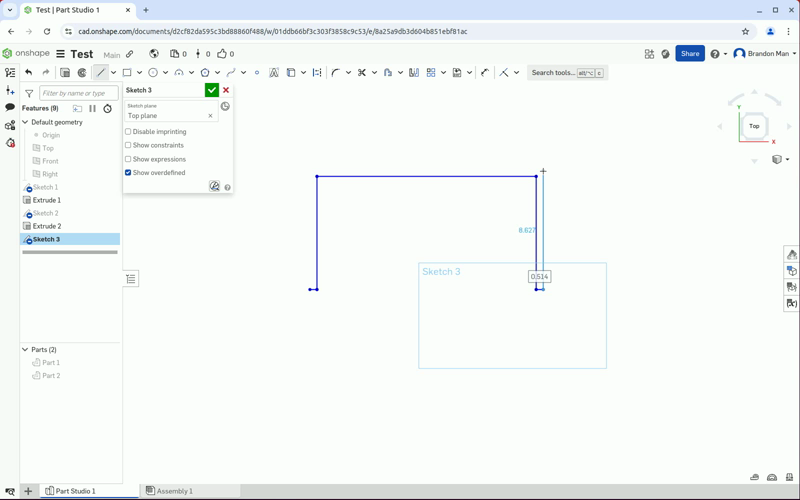
scroll(6)
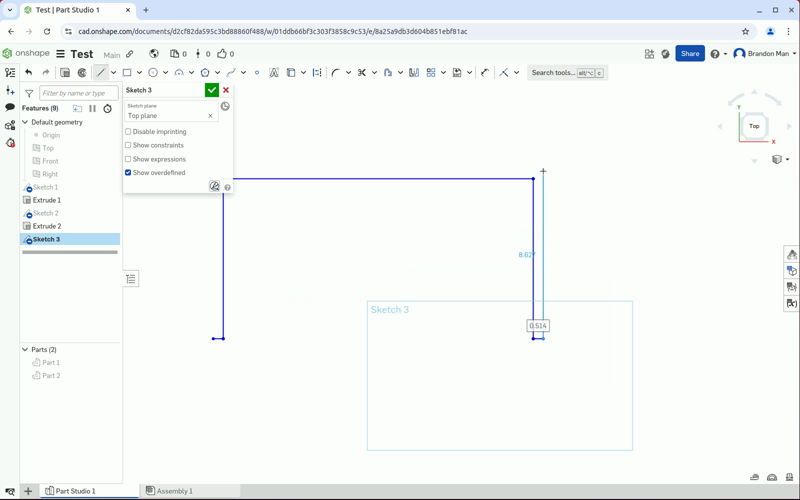
scroll(6)
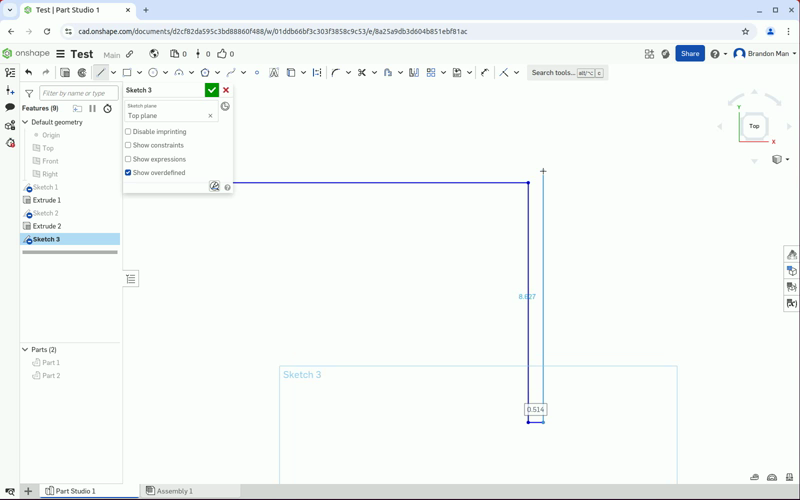
scroll(6)
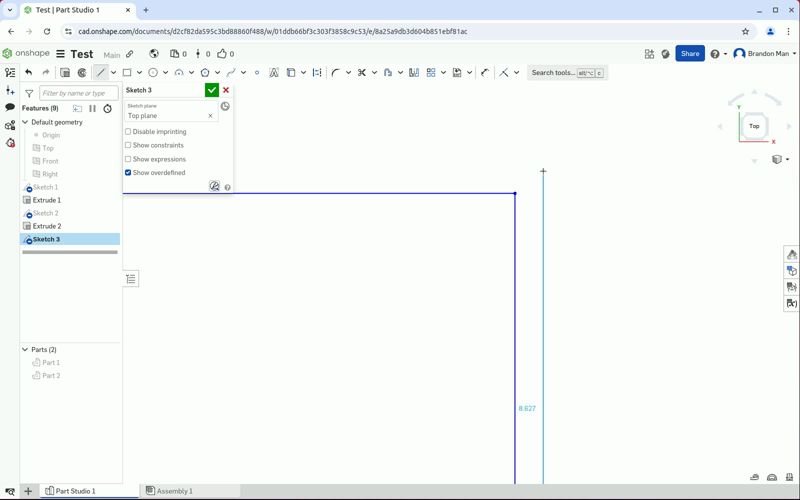
click(543, 170)
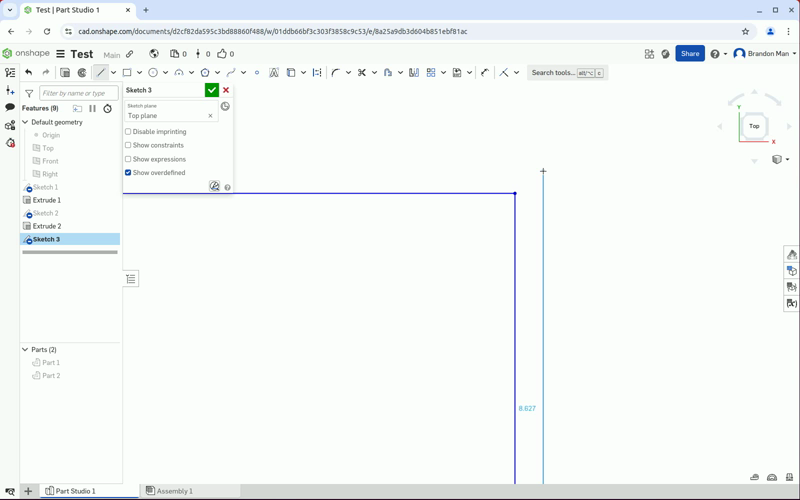
scroll(-6)
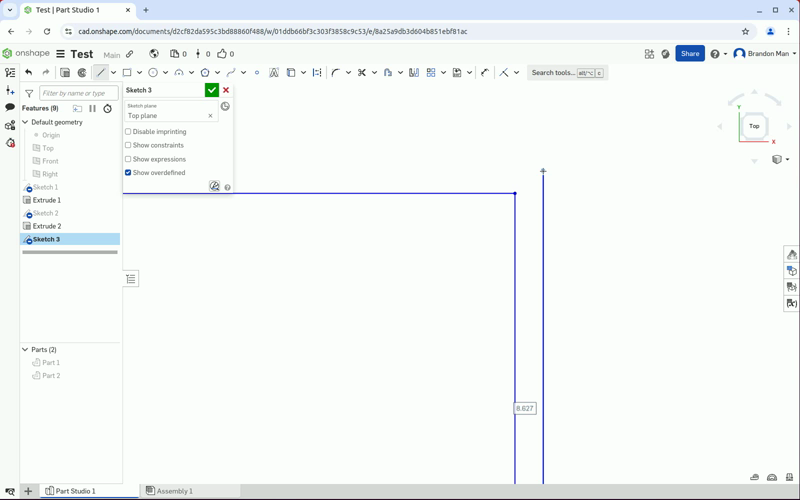
scroll(-6)
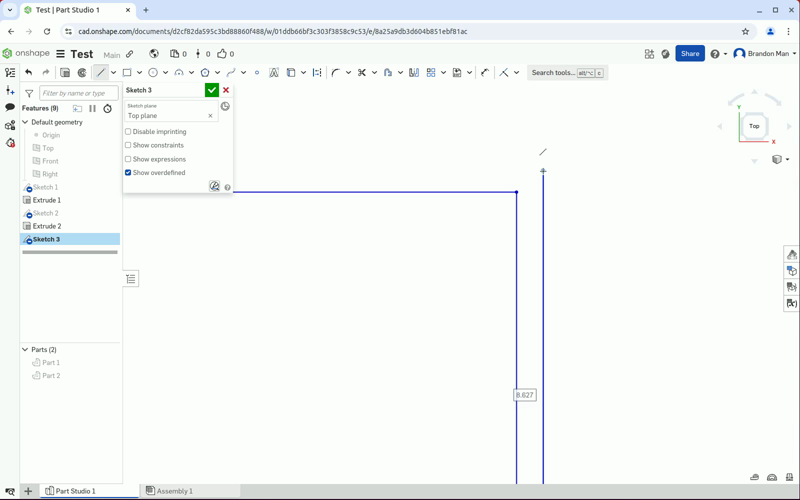
scroll(-6)
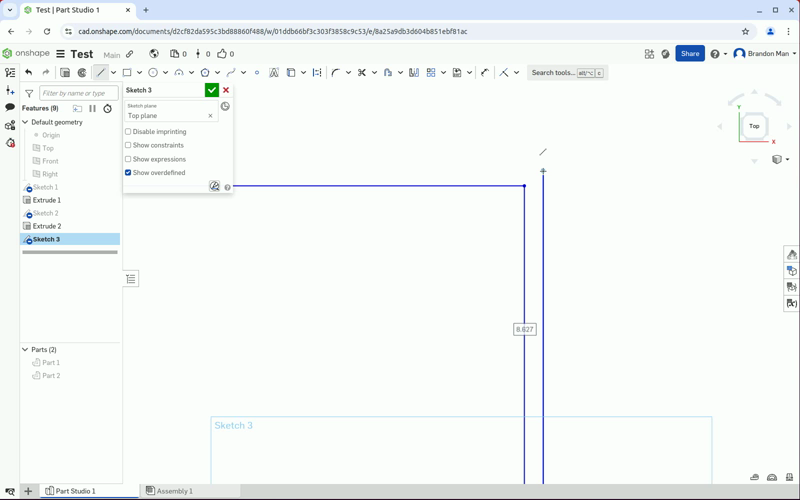
scroll(-6)
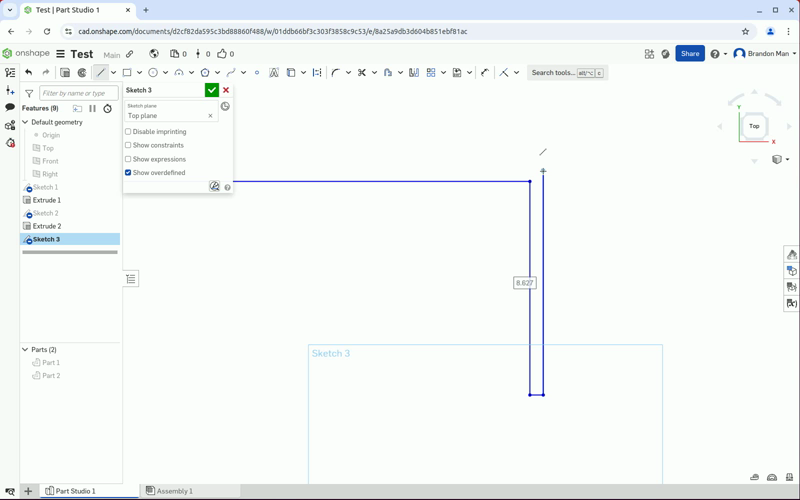
scroll(-6)
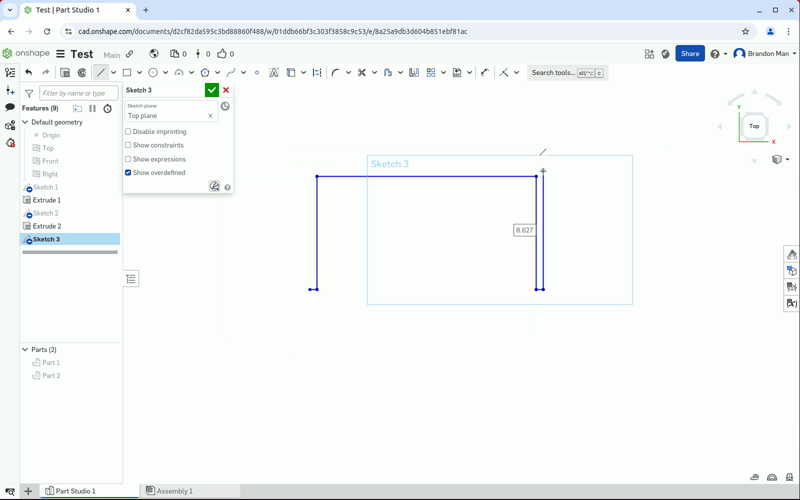
scroll(-6)
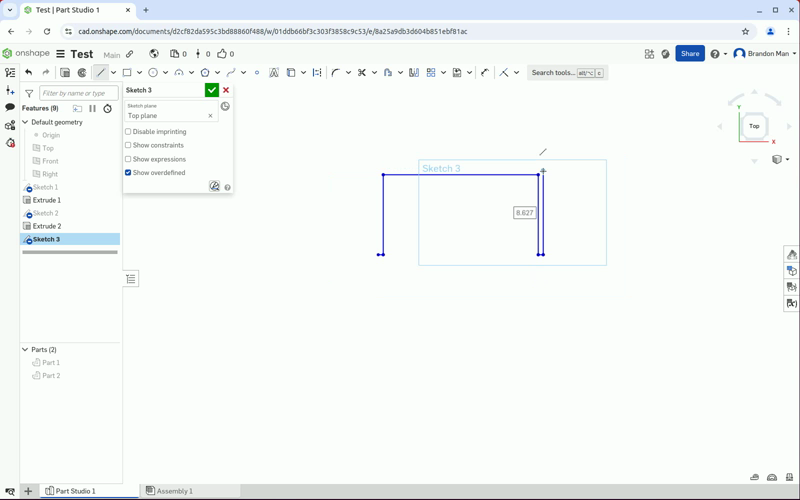
scroll(-6)
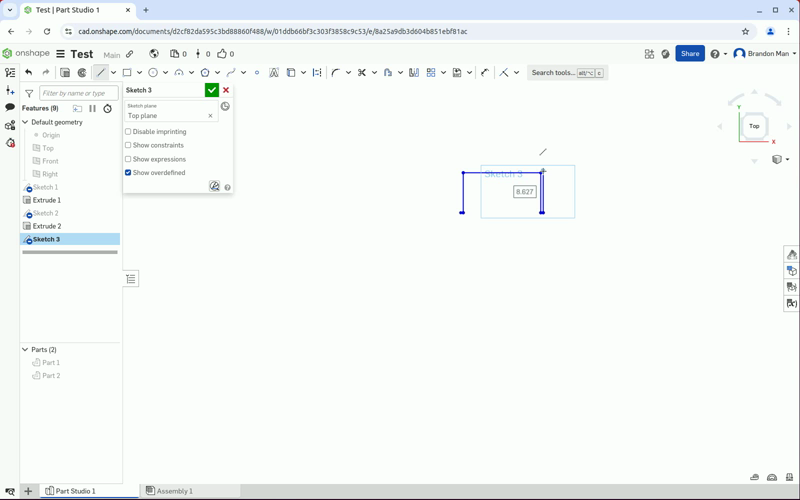
key_up(shift)
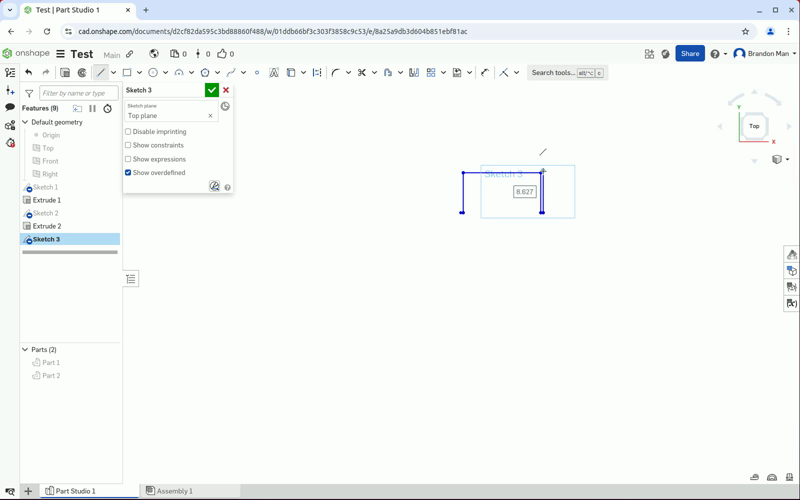
key_down(shift)
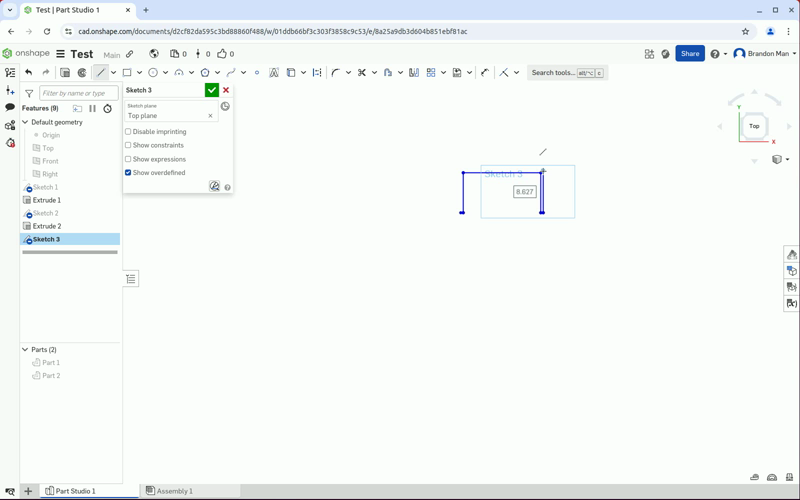
mouse_move(460, 170)
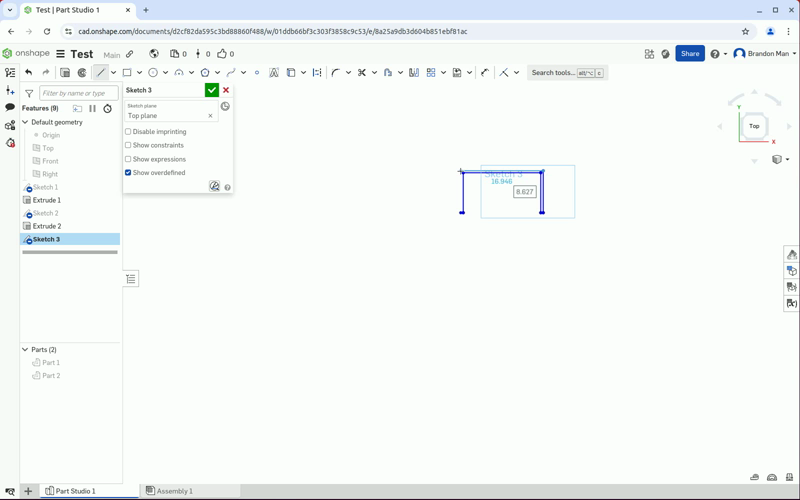
scroll(6)
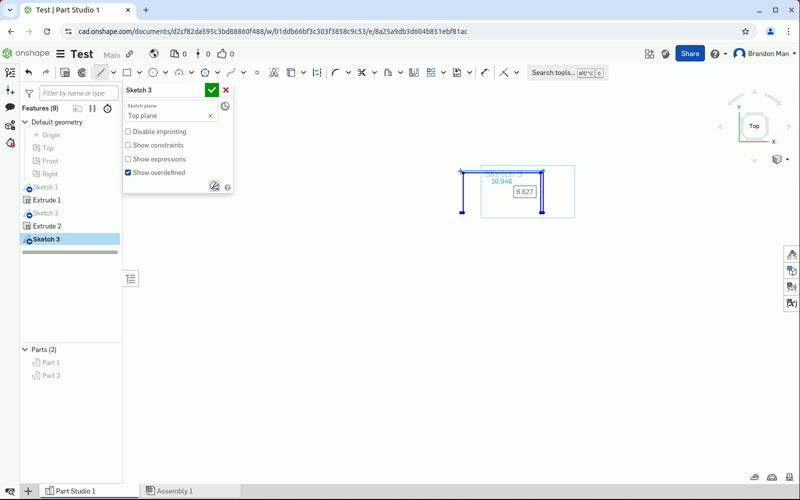
scroll(6)
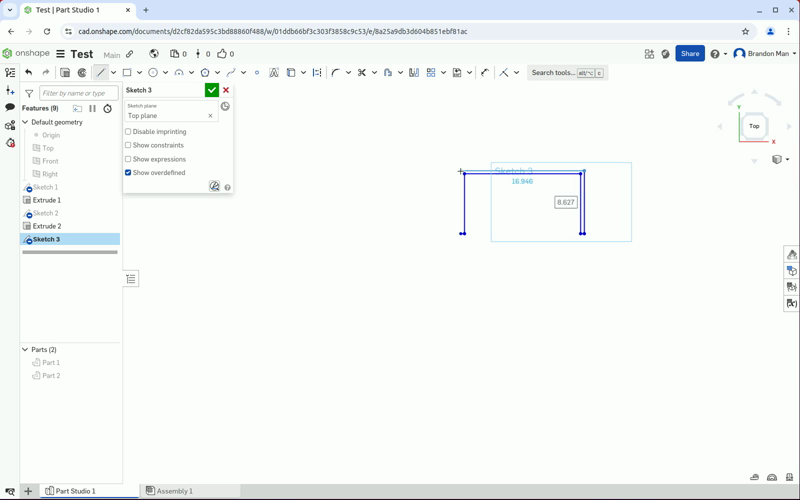
scroll(6)
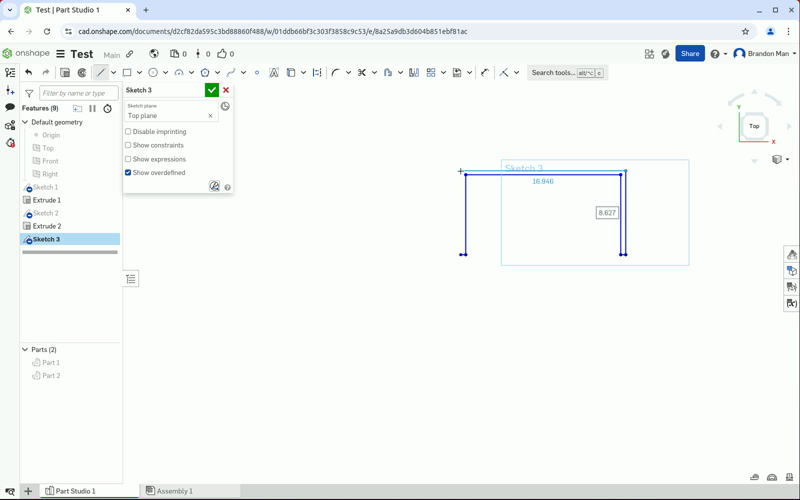
scroll(6)
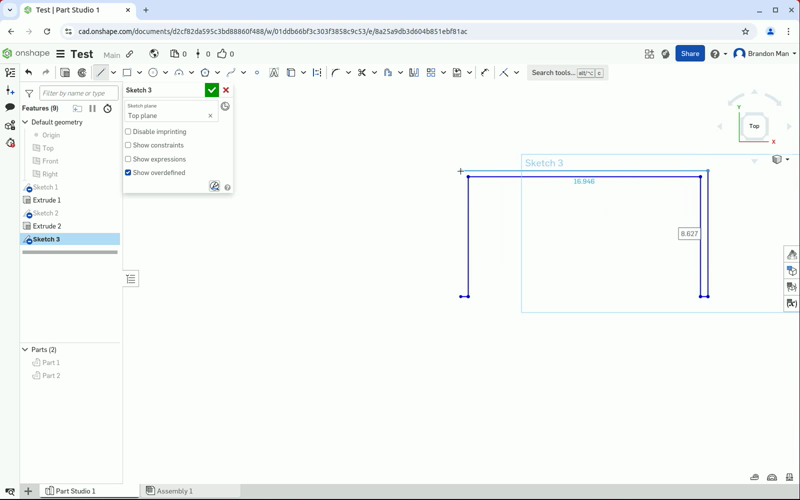
scroll(6)
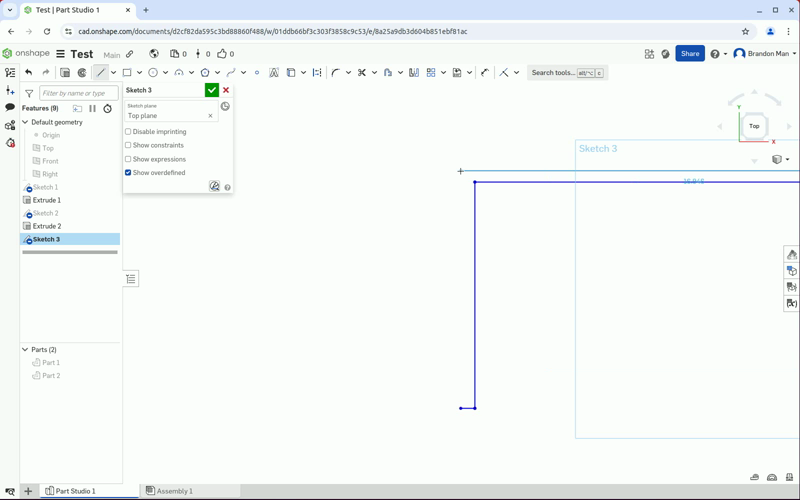
scroll(6)
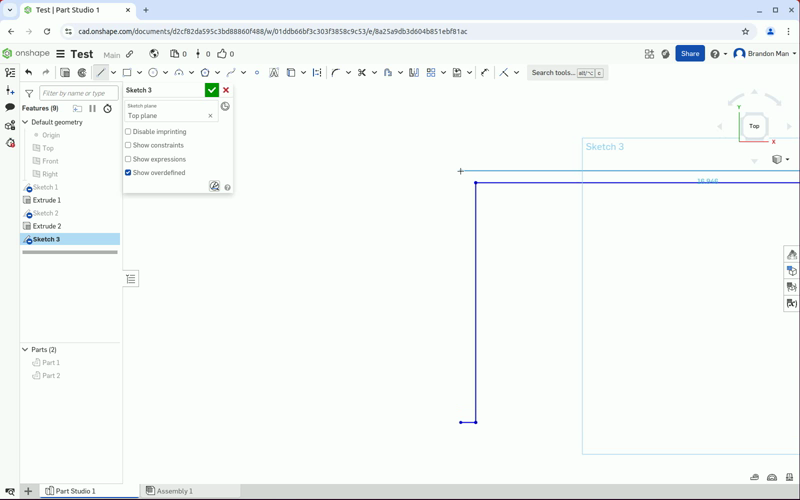
scroll(6)
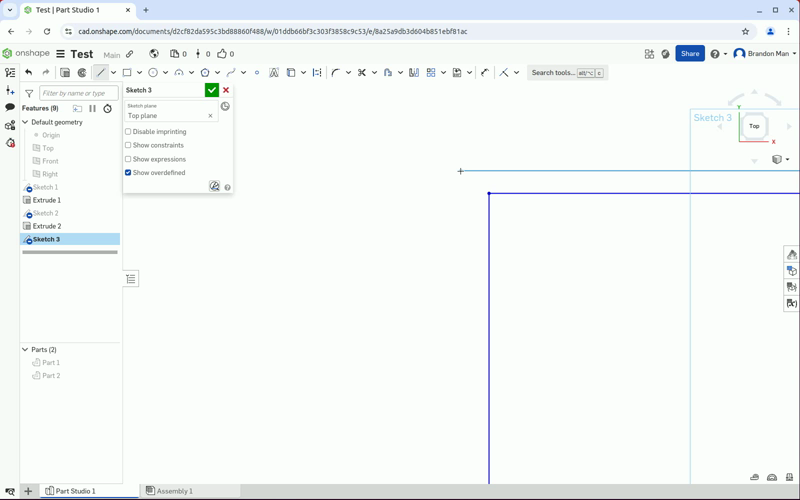
click(460, 170)
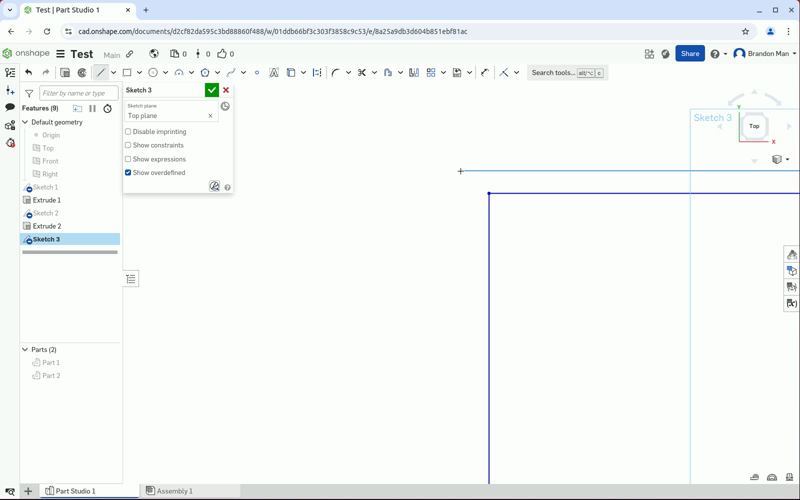
scroll(-6)
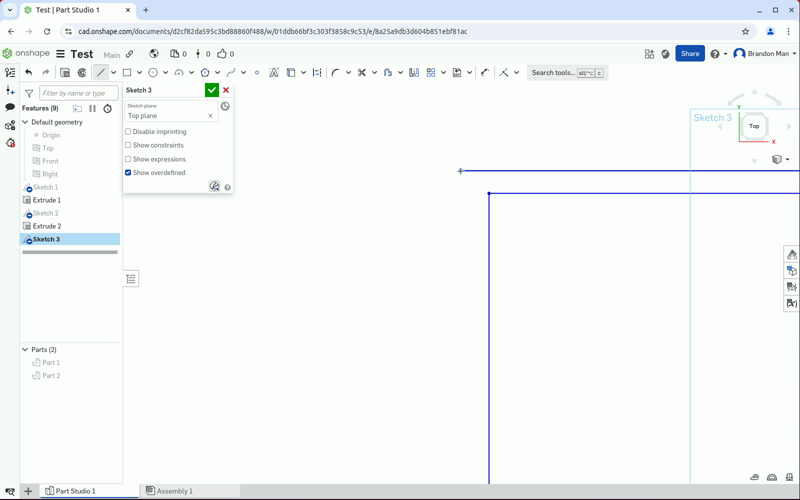
scroll(-6)
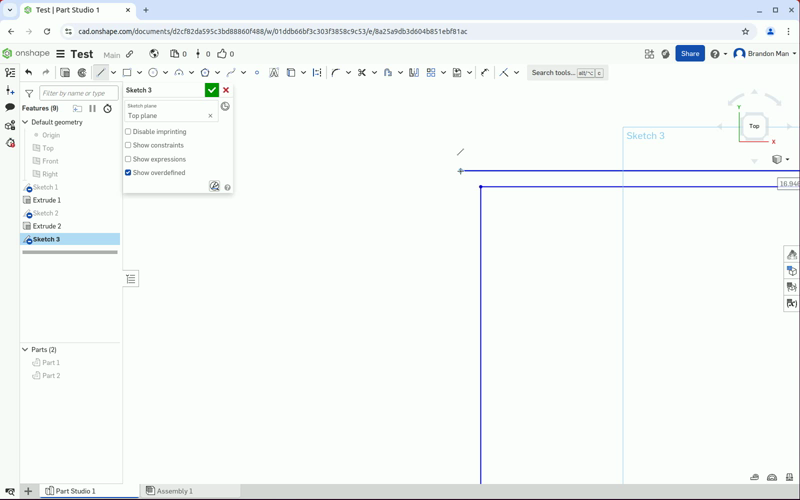
scroll(-6)
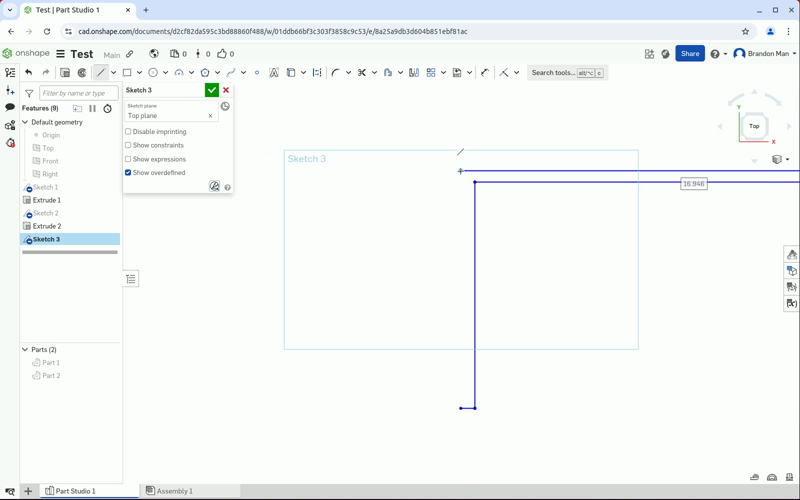
scroll(-6)
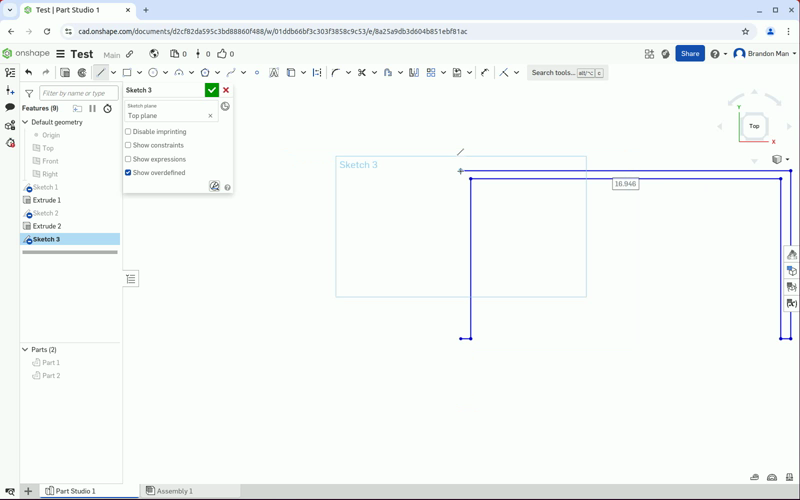
scroll(-6)
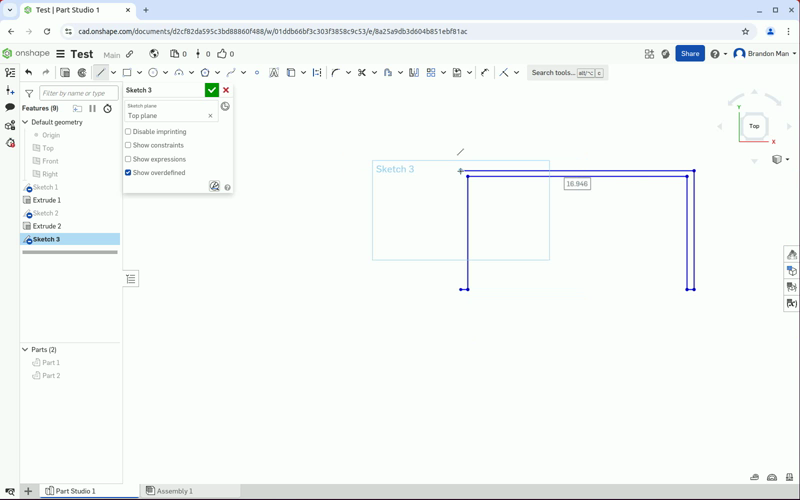
scroll(-6)
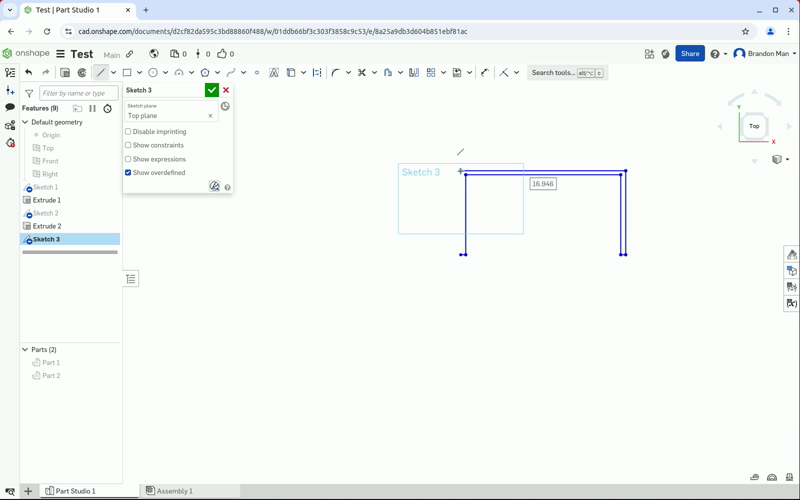
scroll(-6)
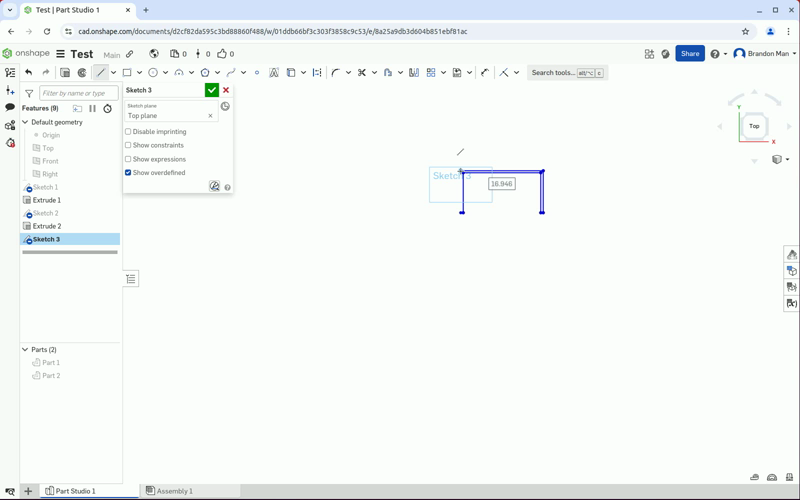
key_up(shift)
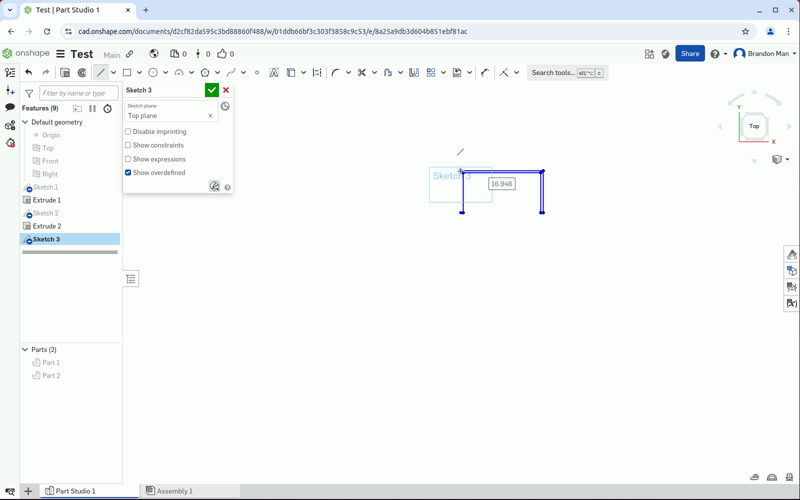
mouse_move(490, 170)
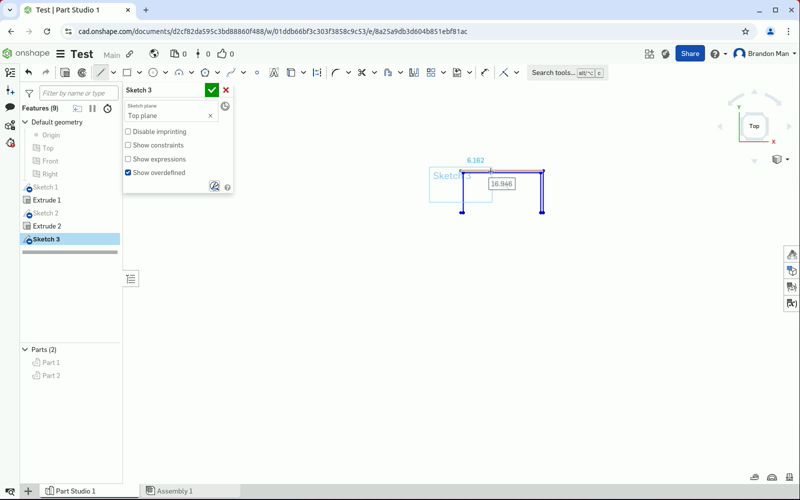
key_down(shift)
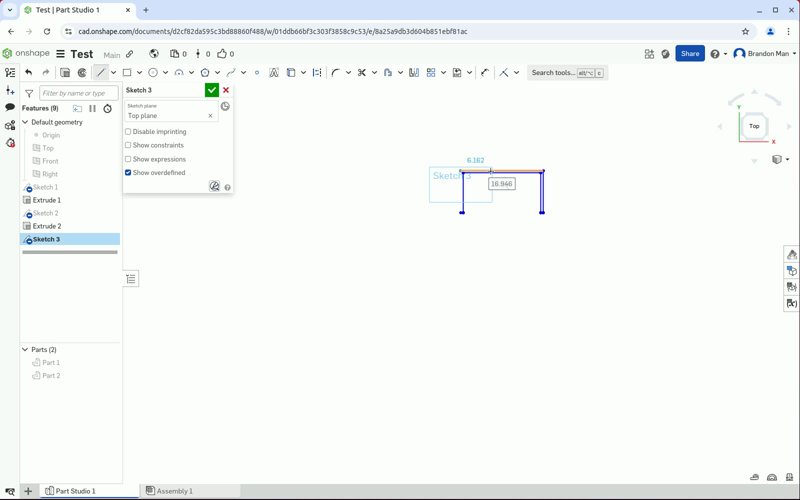
mouse_move(460, 212)
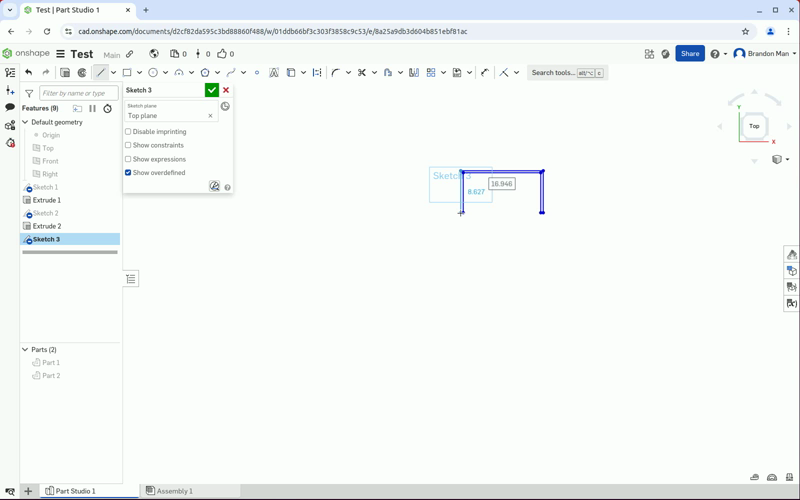
scroll(6)
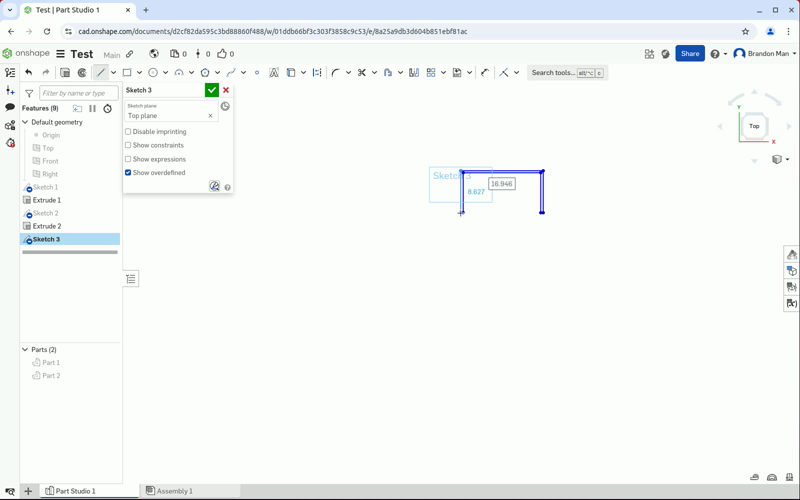
scroll(6)
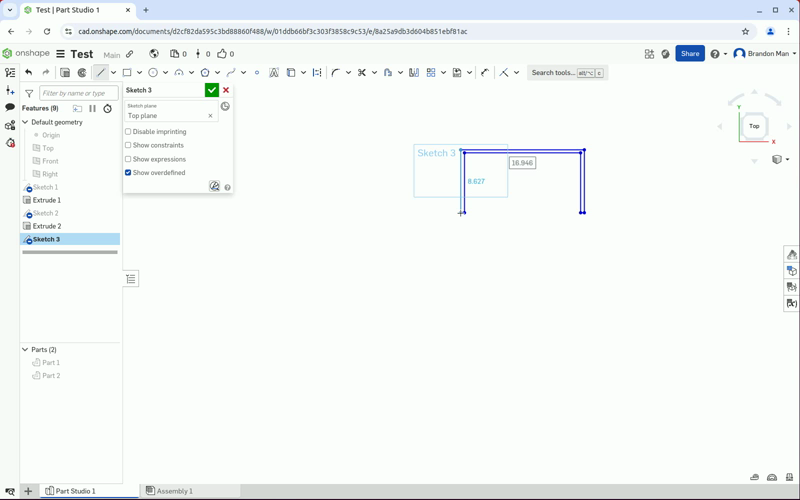
scroll(6)
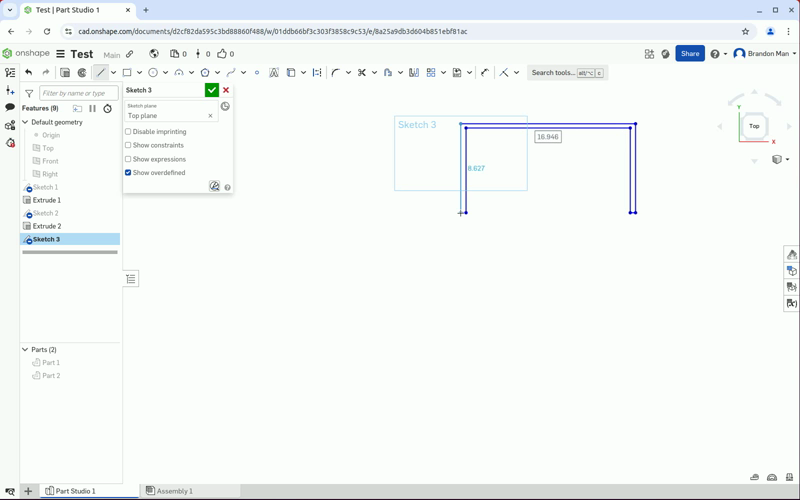
scroll(6)
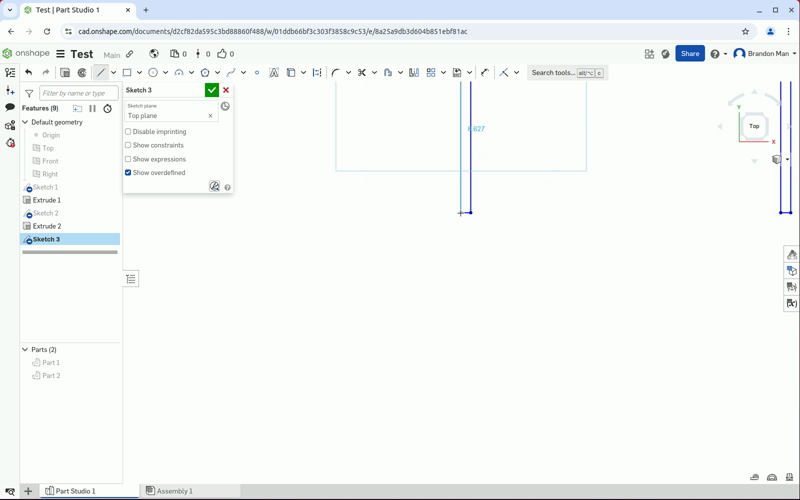
scroll(6)
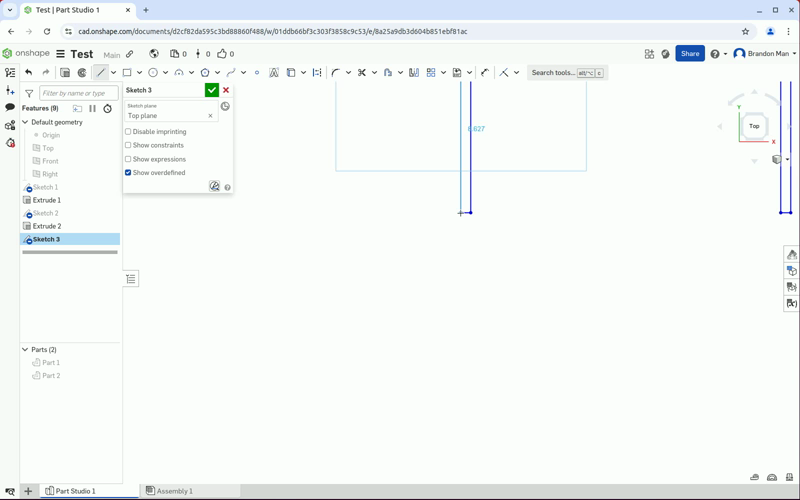
scroll(6)
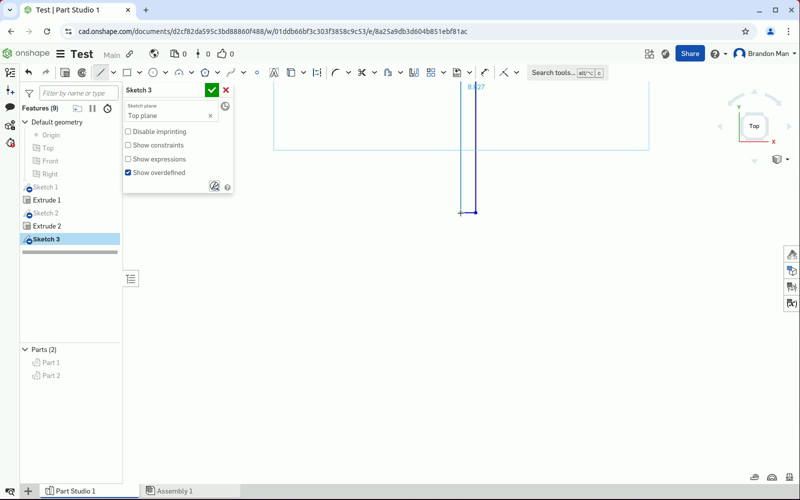
scroll(6)
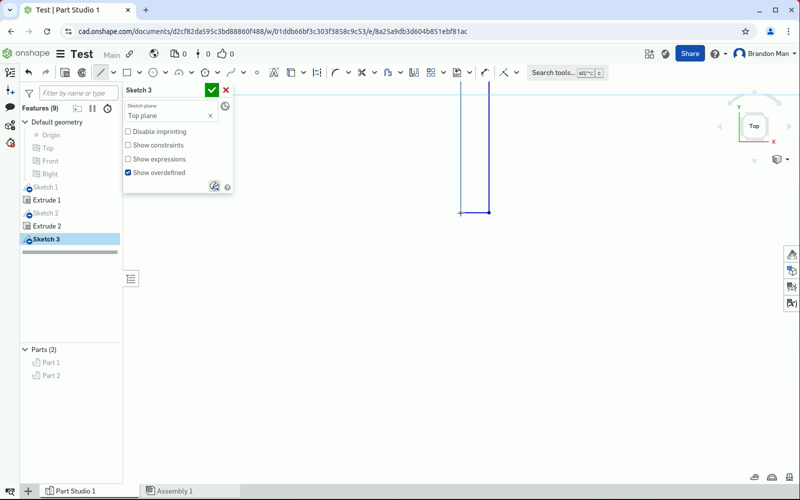
key_up(shift)
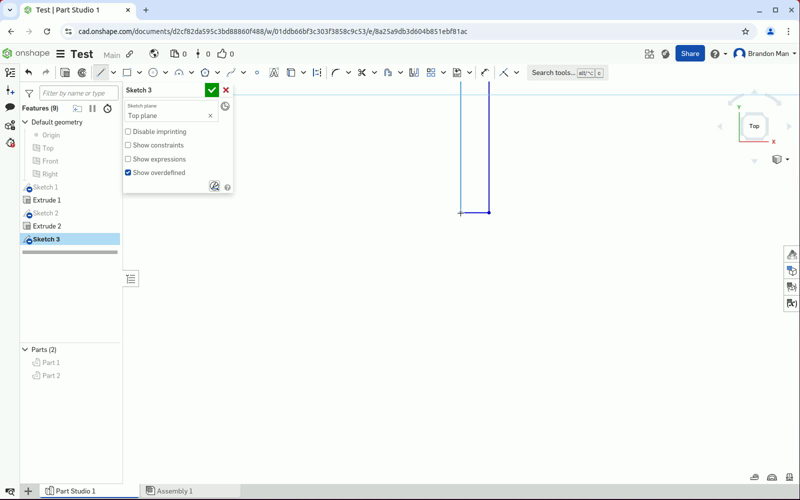
click(460, 212)
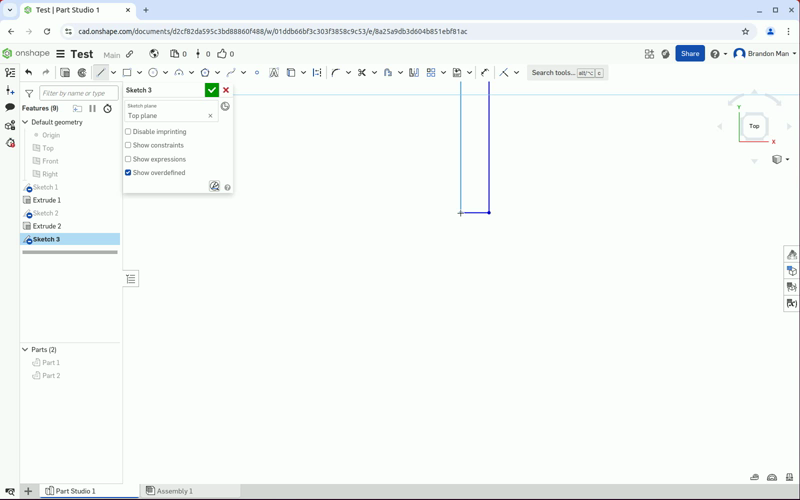
scroll(-6)
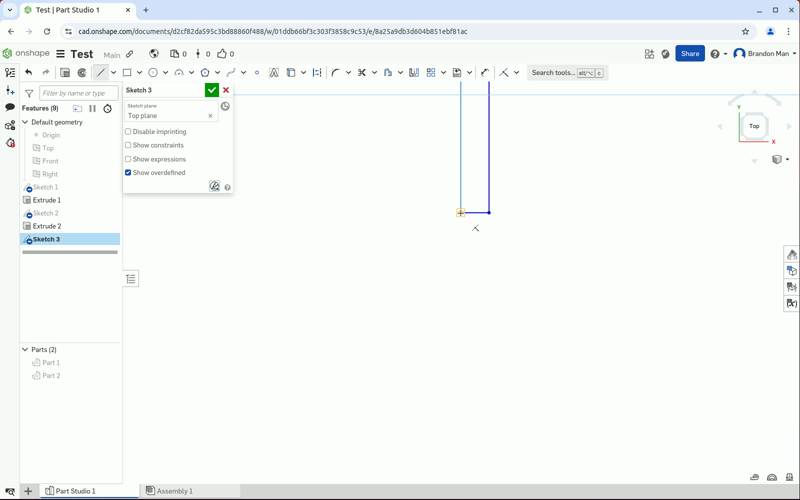
scroll(-6)
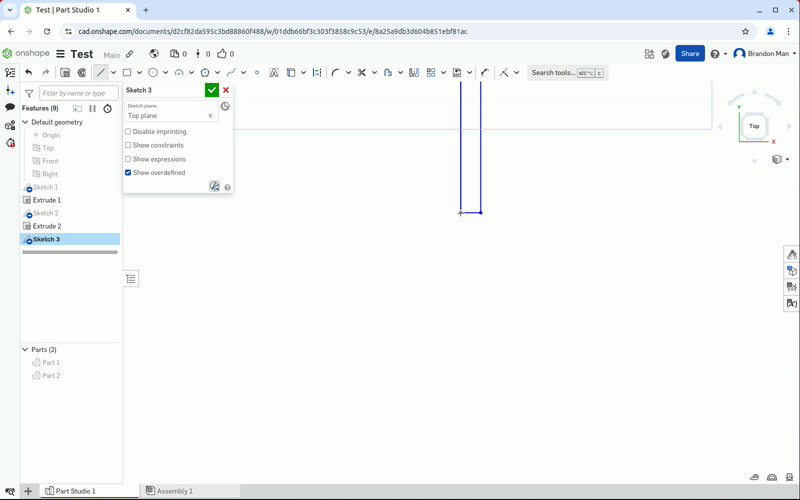
scroll(-6)
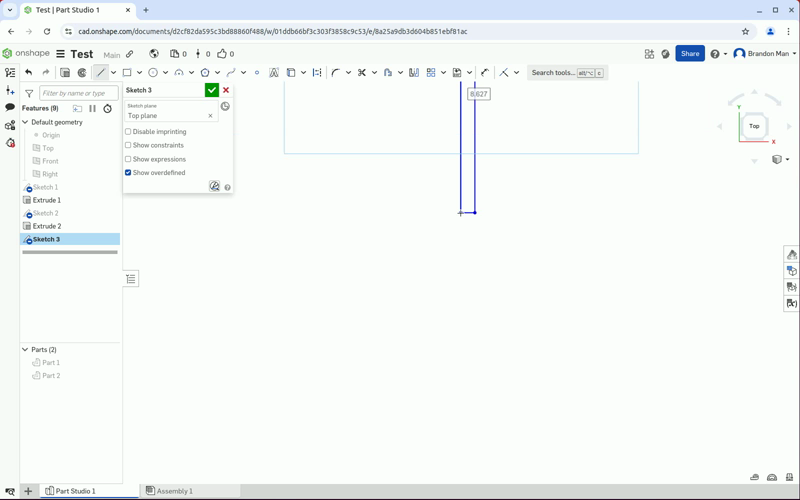
scroll(-6)
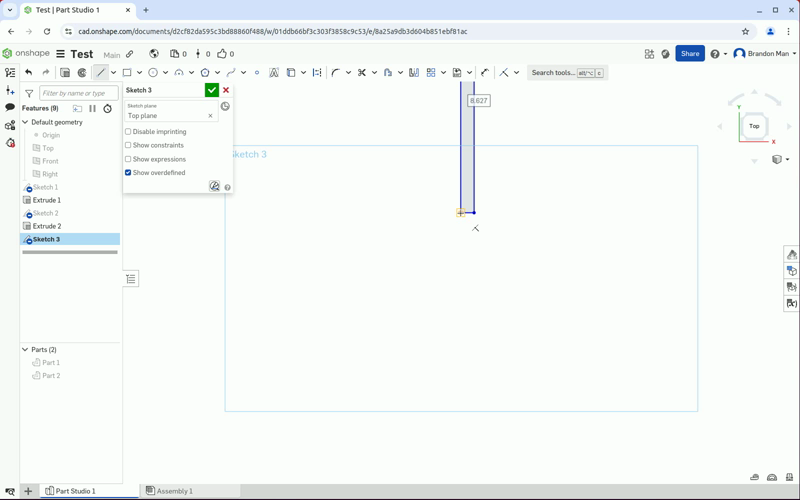
scroll(-6)
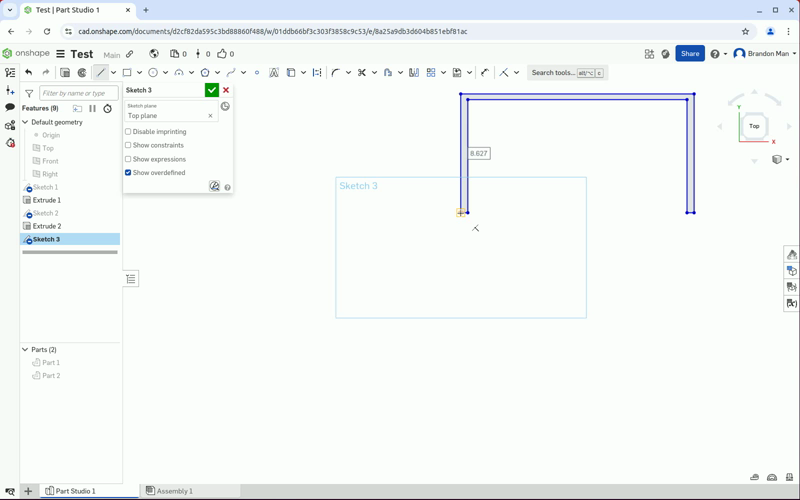
scroll(-6)
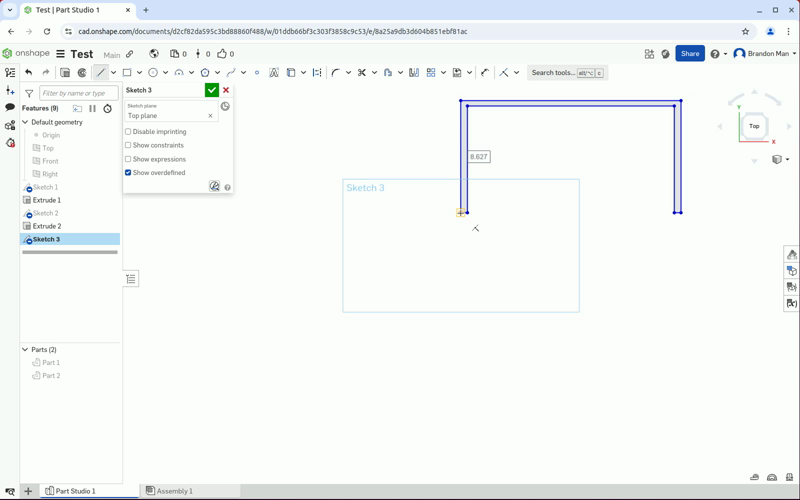
scroll(-6)
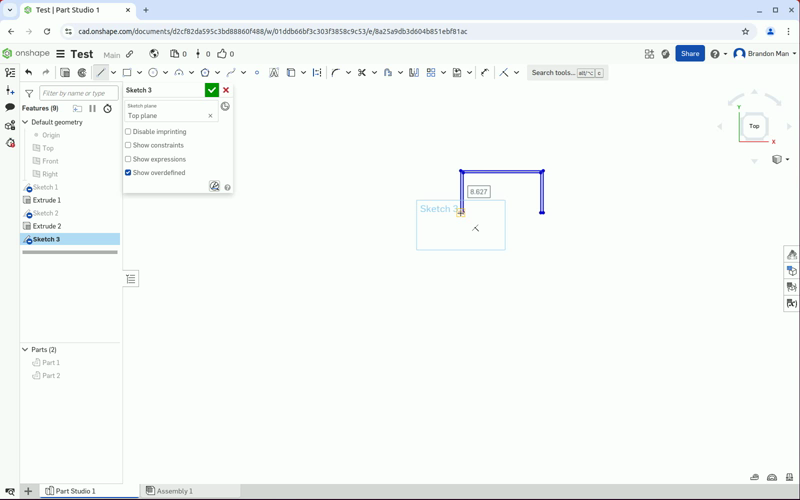
key(esc)
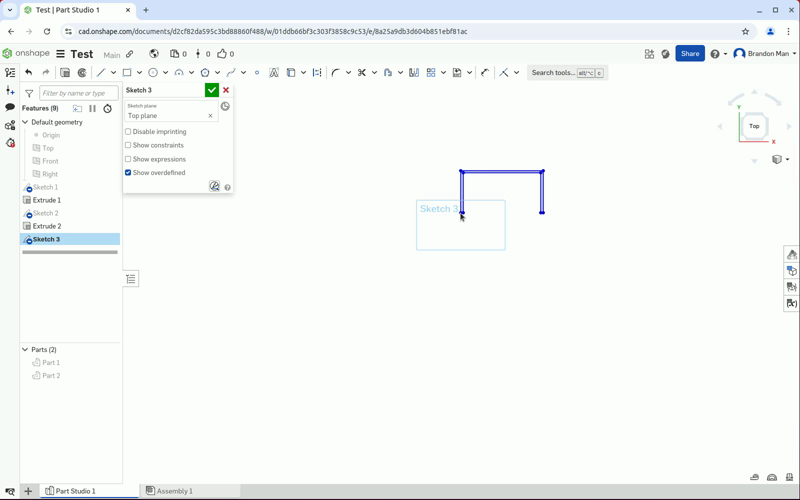
mouse_move(466, 171)
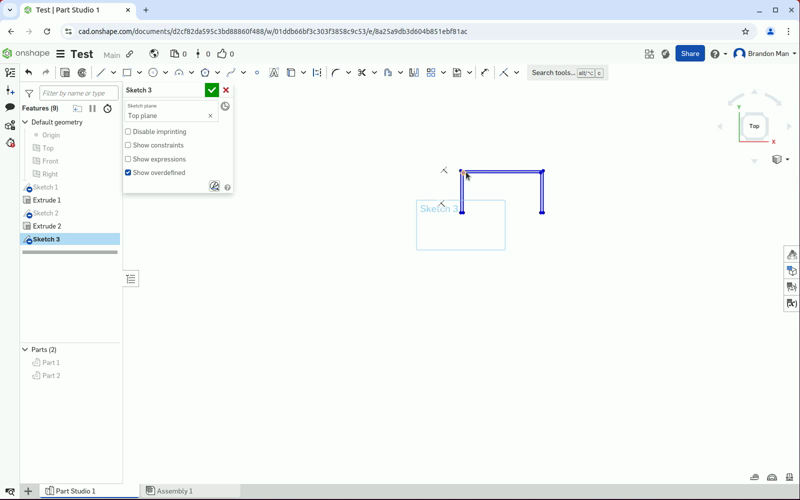
scroll(6)
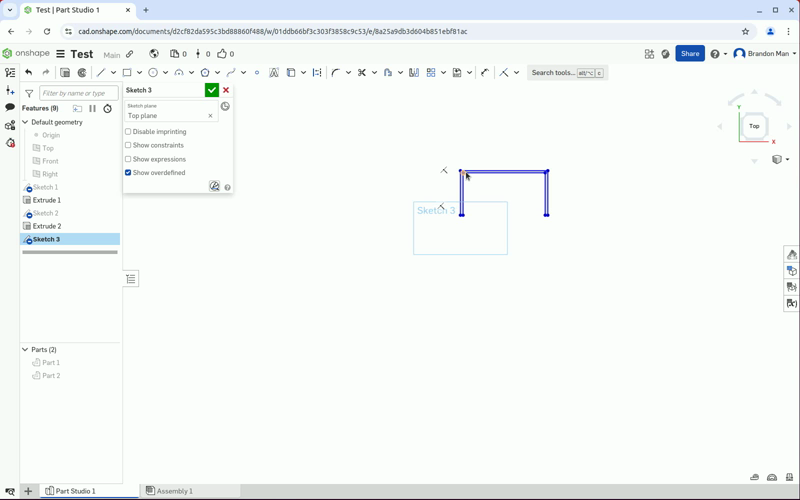
scroll(6)
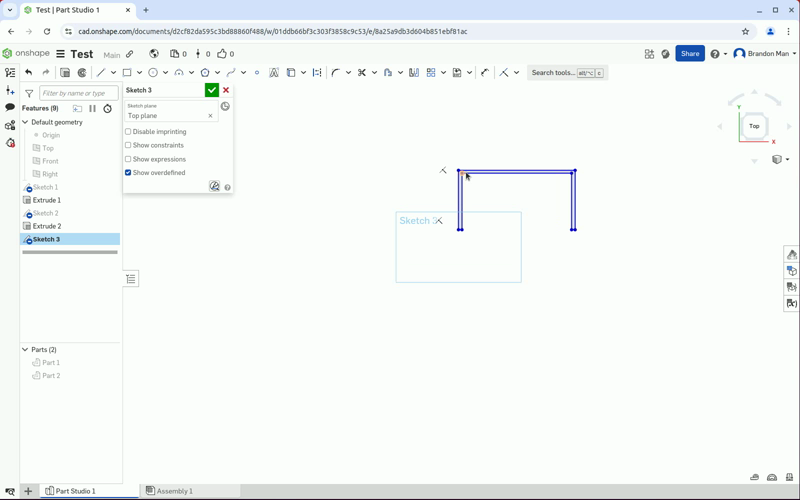
scroll(6)
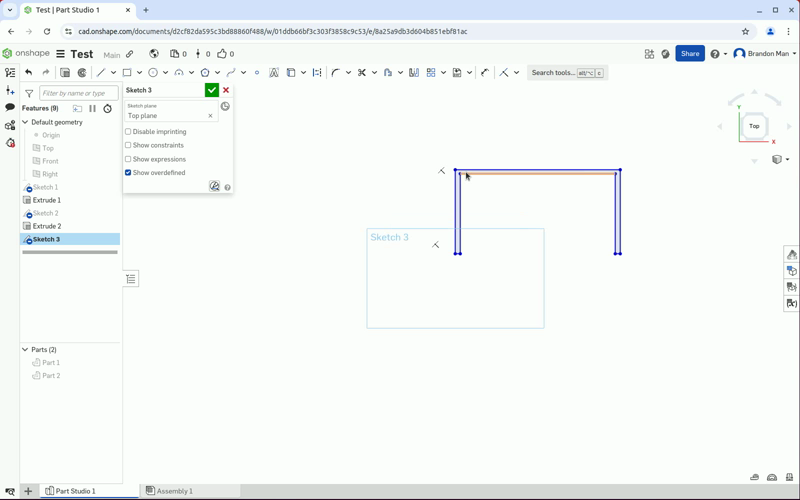
scroll(6)
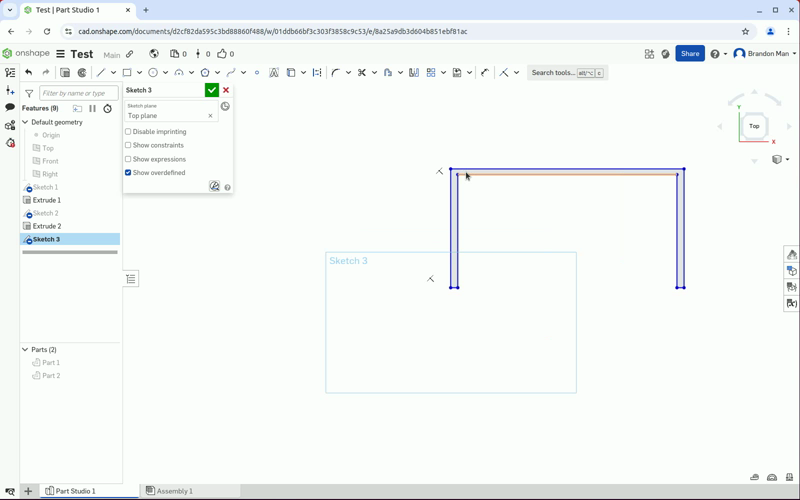
scroll(6)
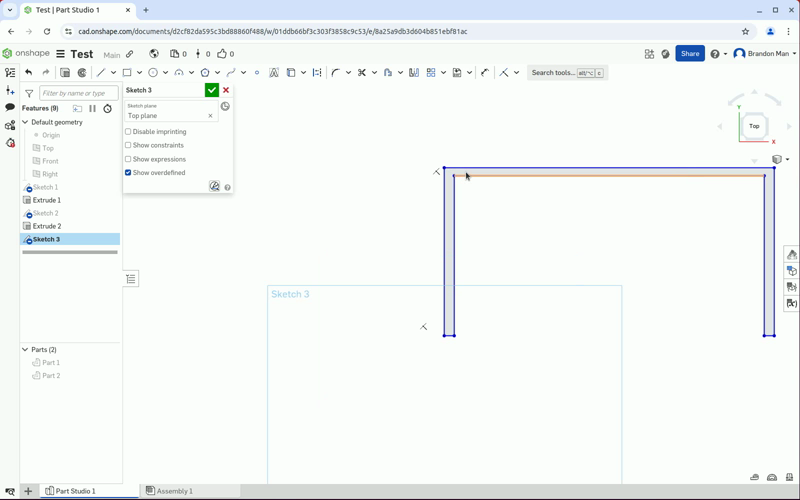
scroll(6)
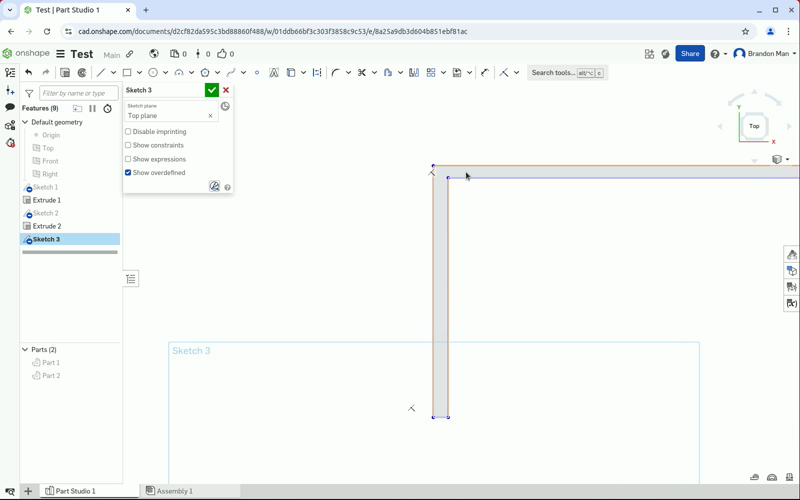
scroll(6)
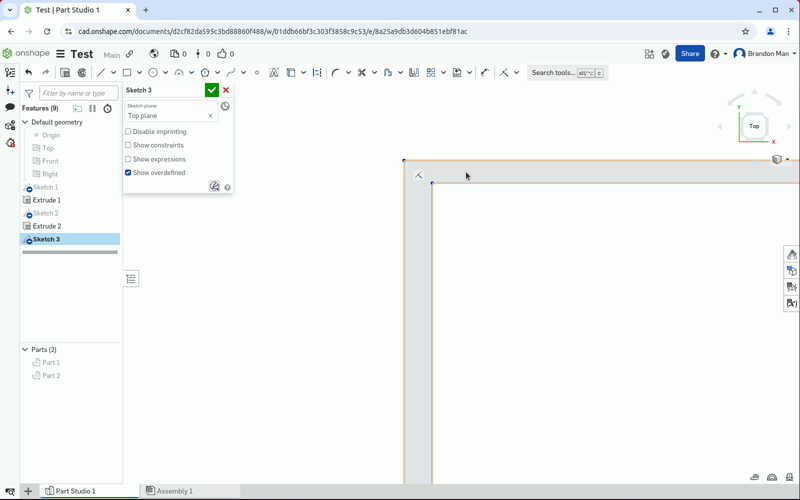
click(466, 171)
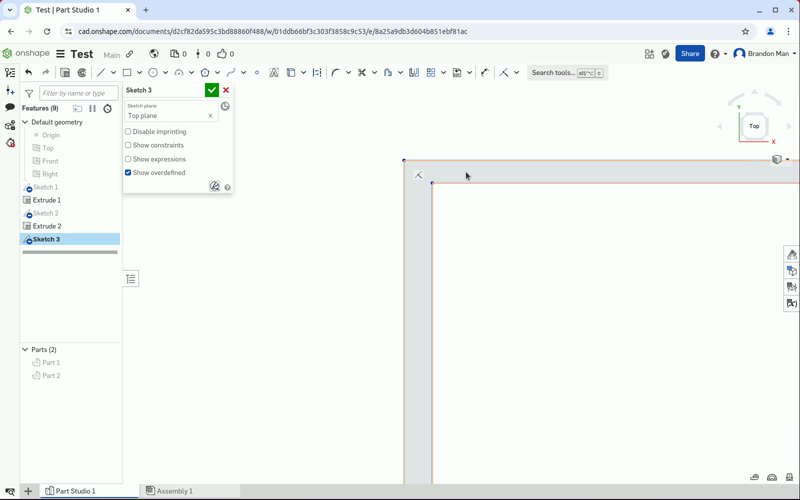
scroll(-6)
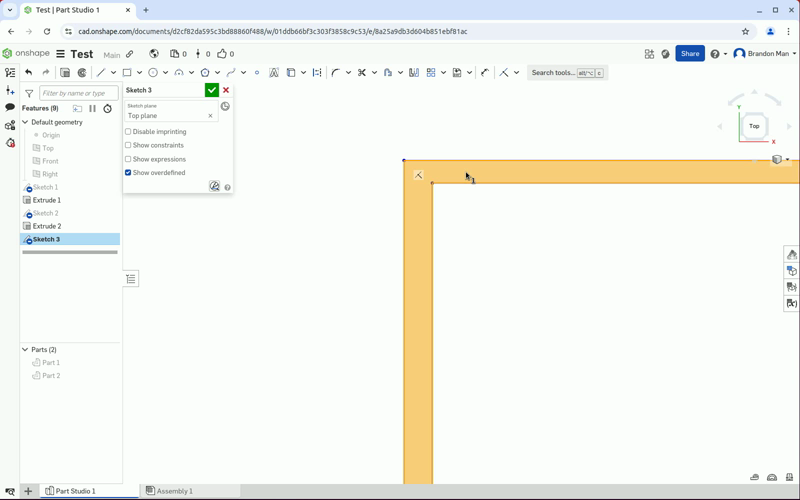
scroll(-6)
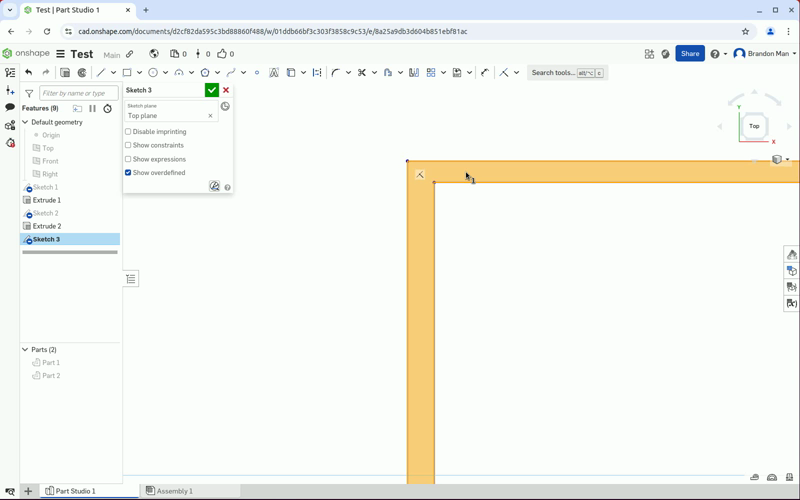
scroll(-6)
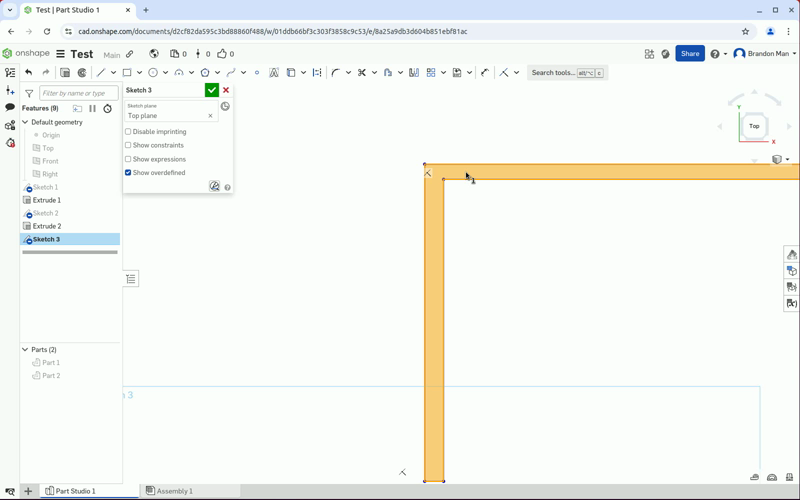
scroll(-6)
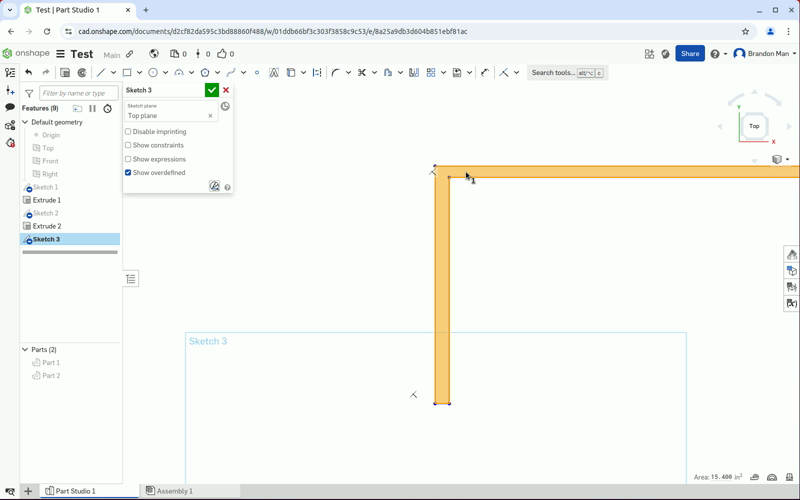
scroll(-6)
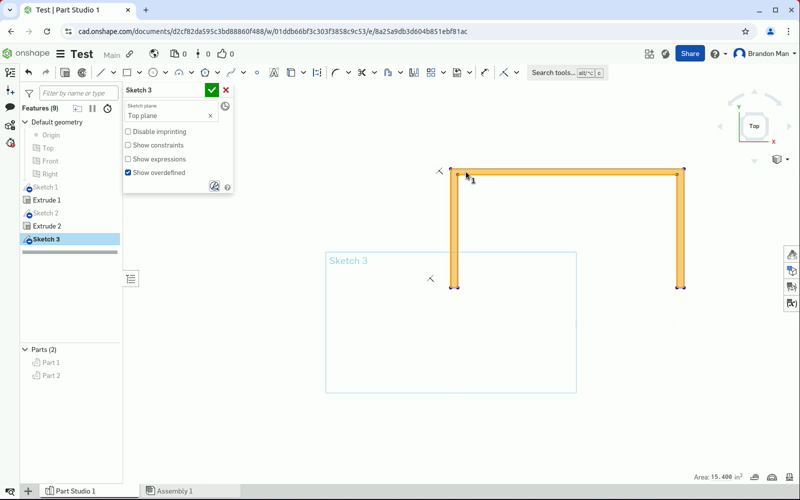
scroll(-6)
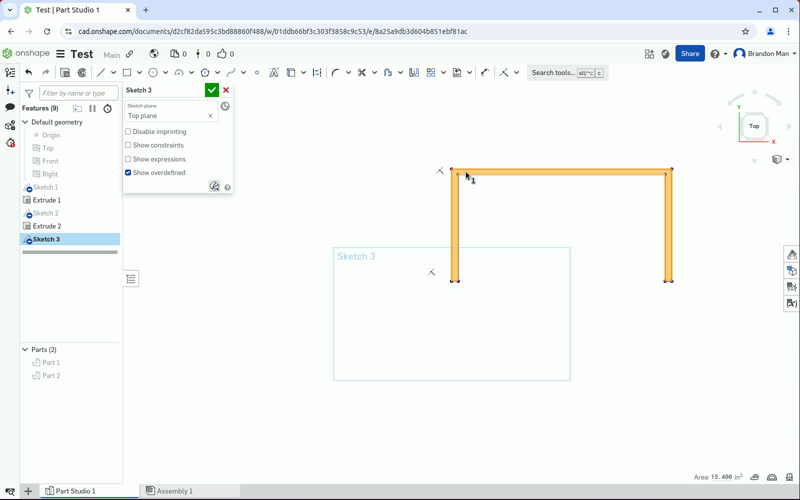
scroll(-6)
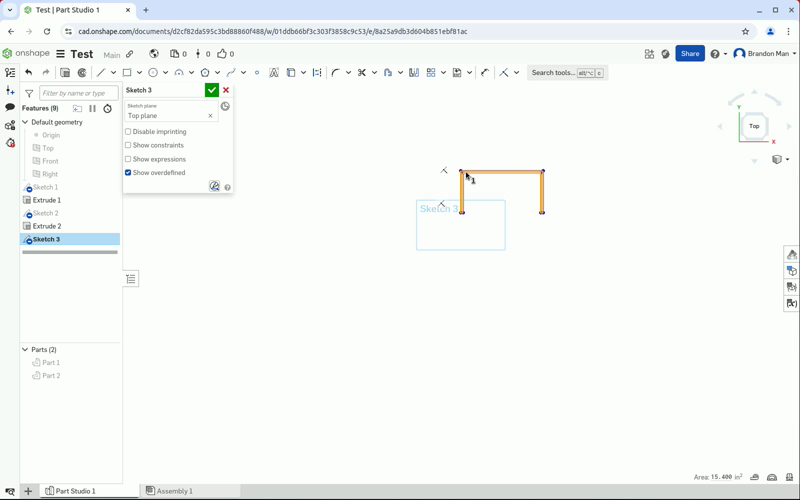
mouse_move(73, 352)
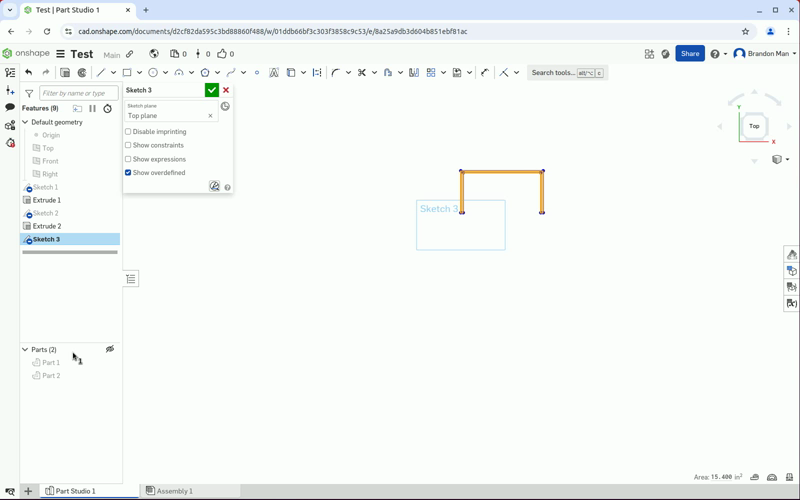
key(shift+y)
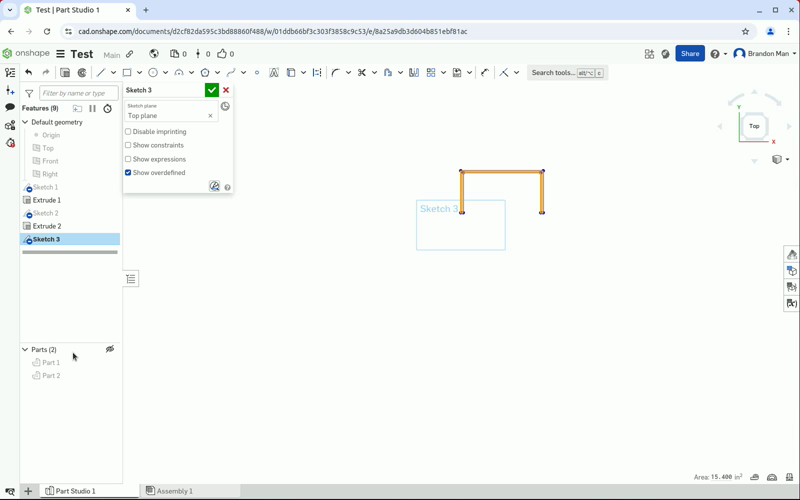
key(shift+e)
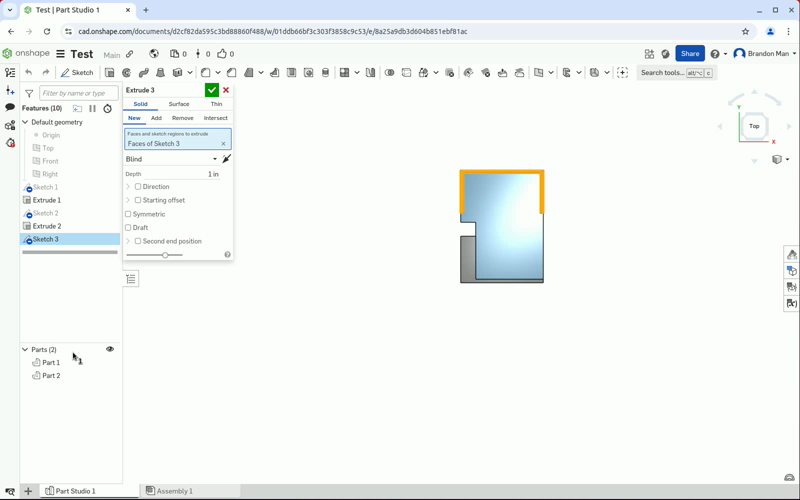
mouse_move(143, 106)
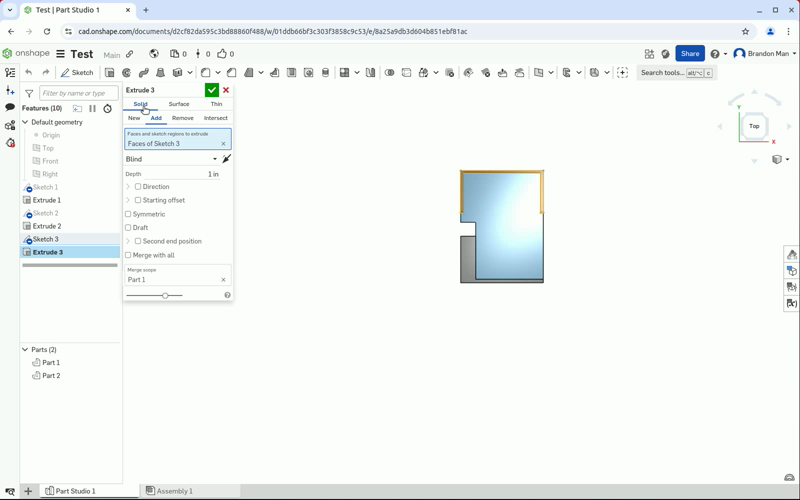
click(143, 106)
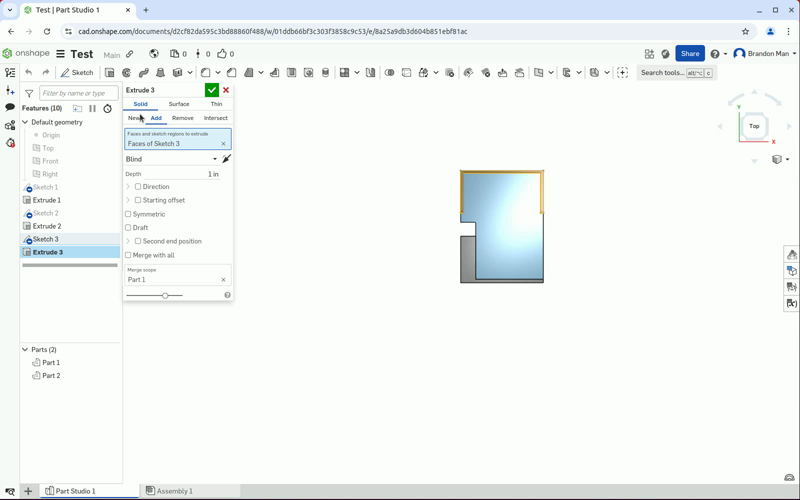
mouse_move(137, 120)
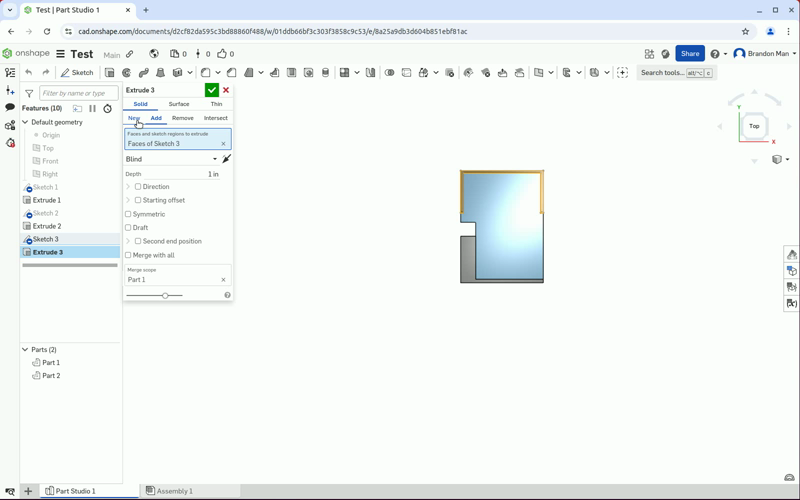
click(137, 120)
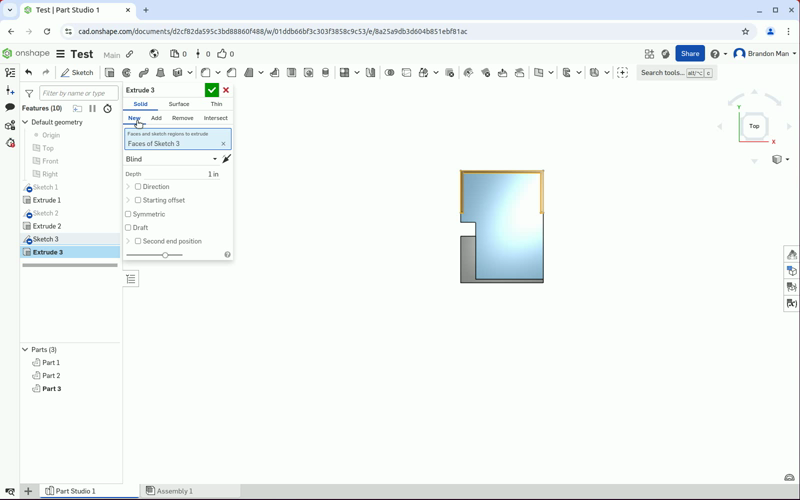
key(tab, 4)
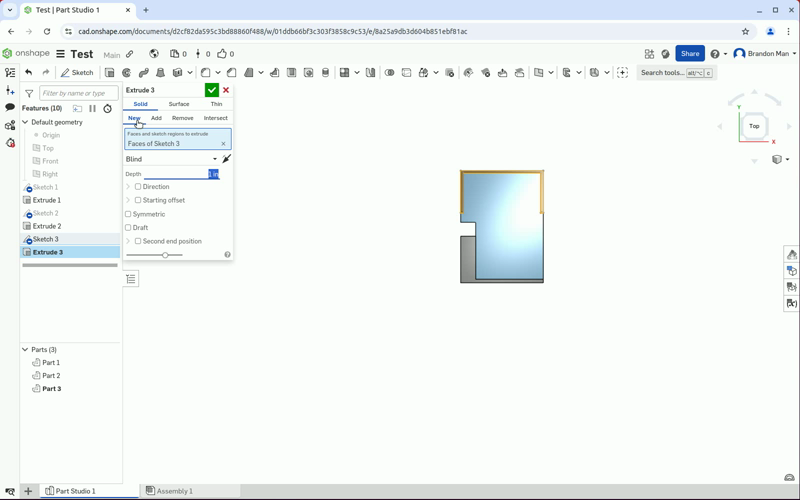
text(5.777)
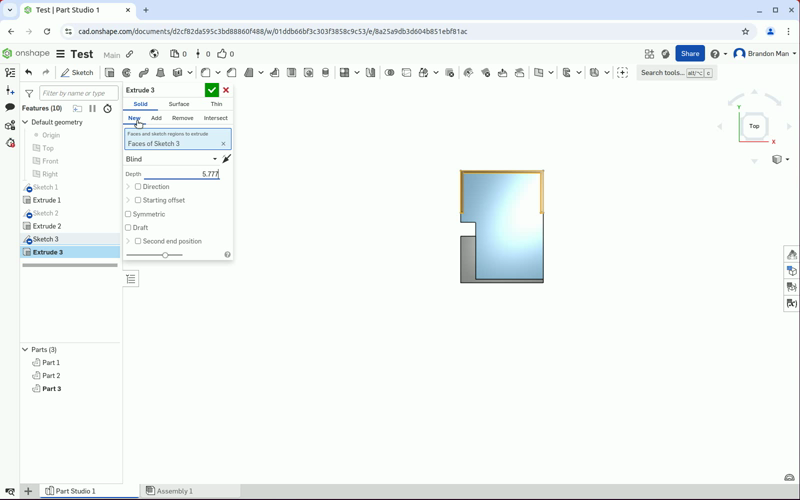
key(enter)
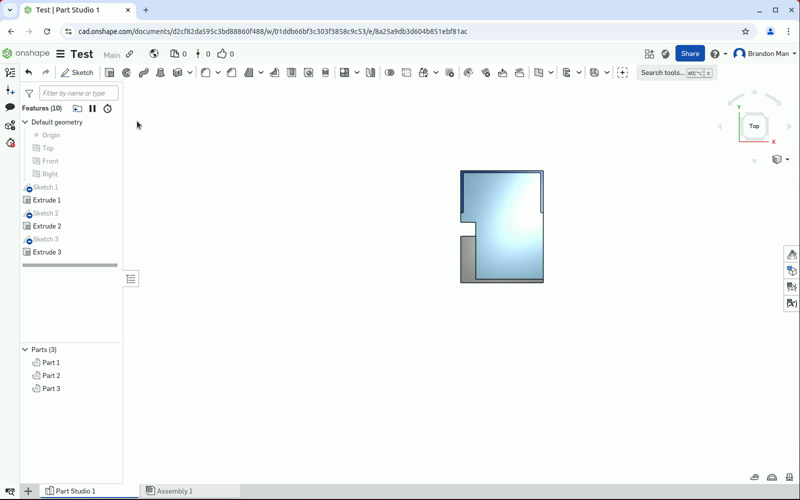
key(shift+h)
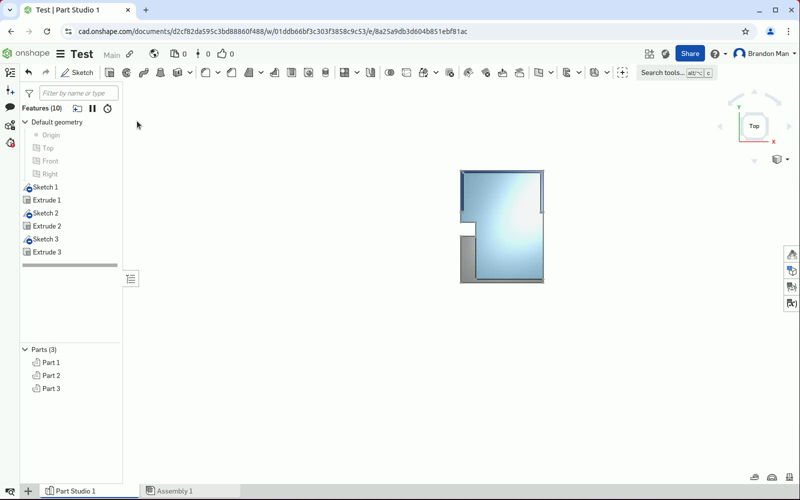
key(shift+h)
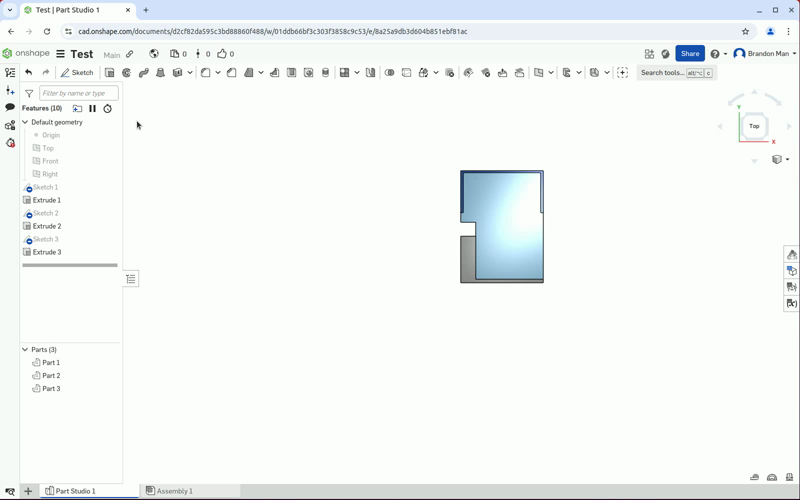
mouse_move(73, 189)
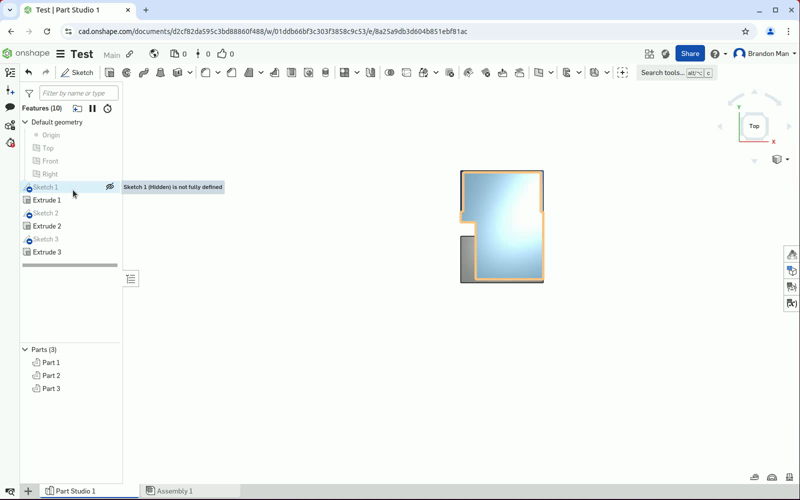
click(73, 189)
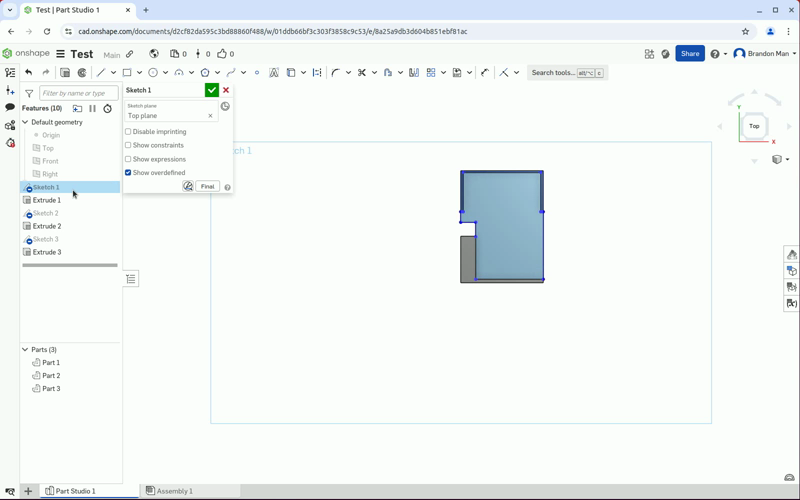
mouse_move(229, 92)
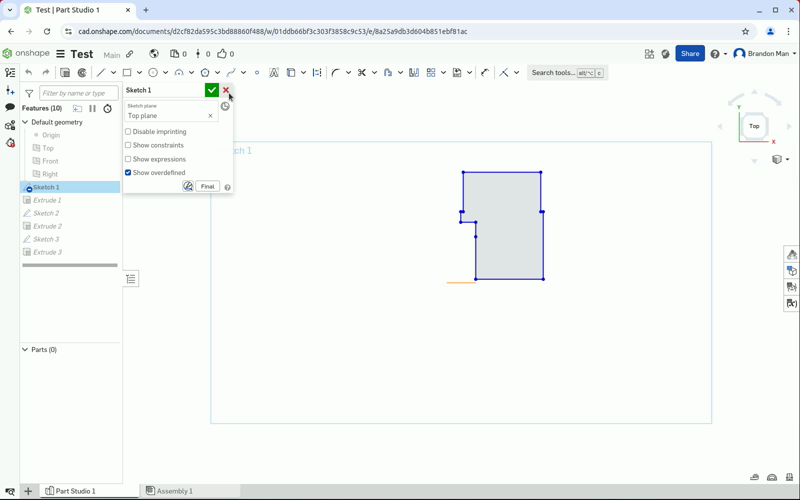
click(229, 92)
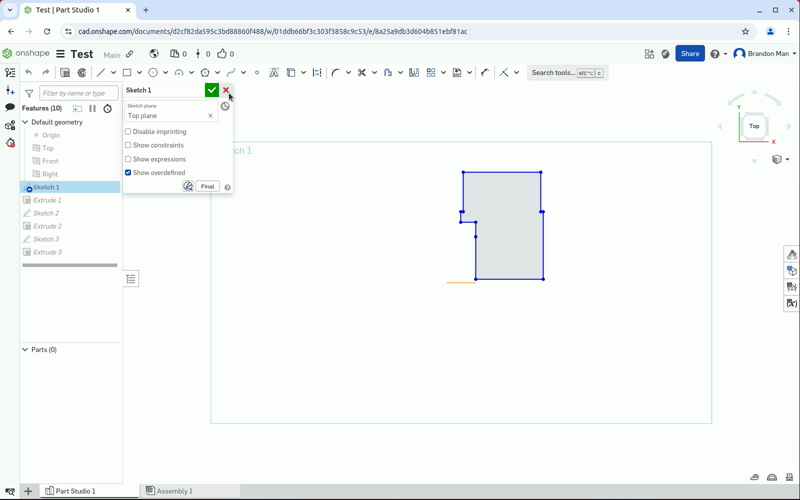
key(shift+s)
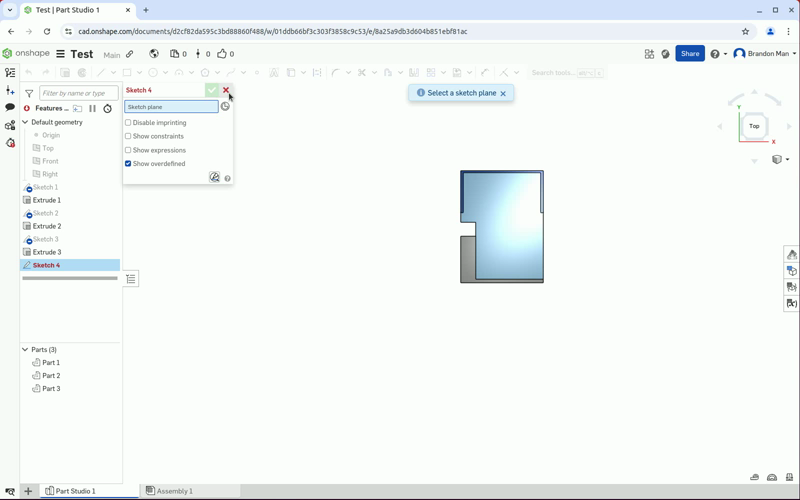
mouse_move(73, 150)
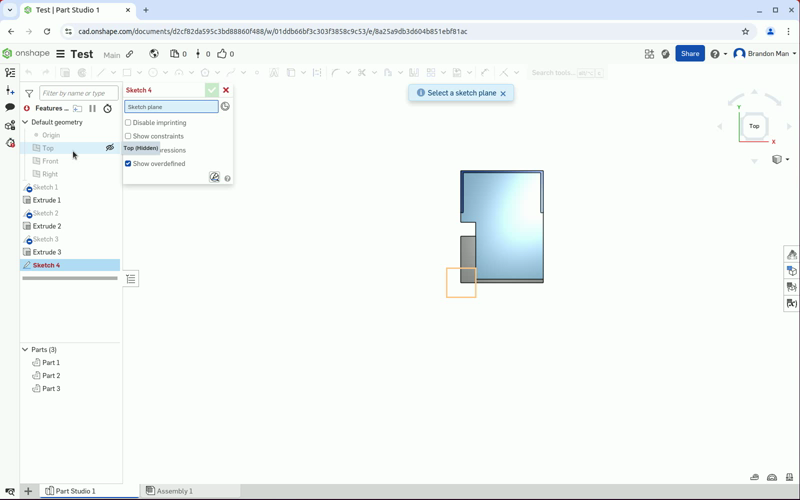
click(73, 150)
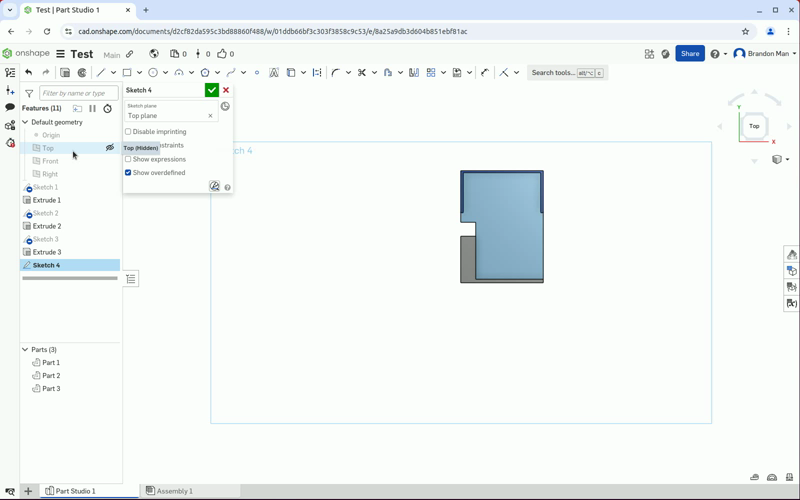
mouse_move(73, 352)
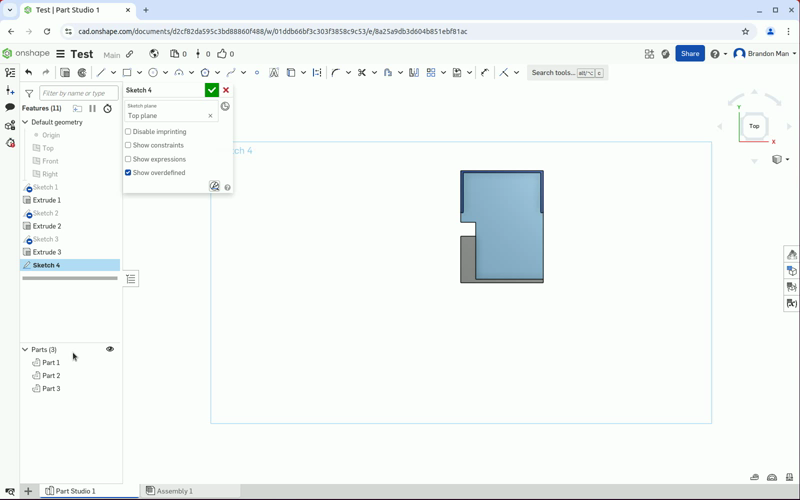
key(y)
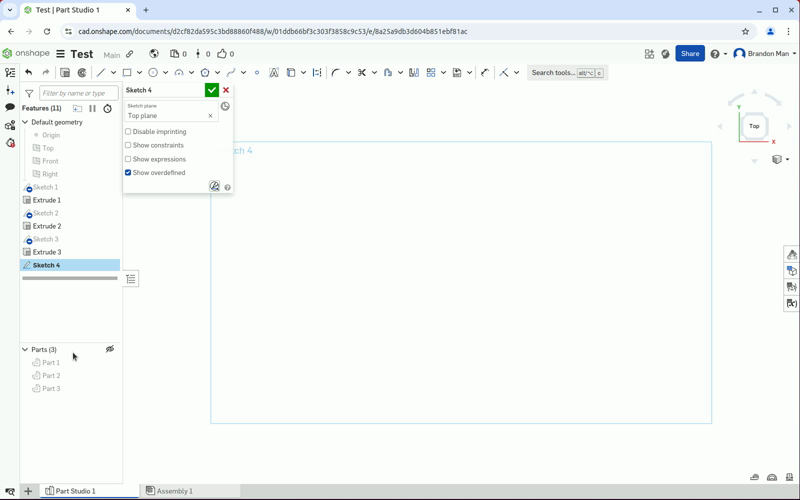
key(l)
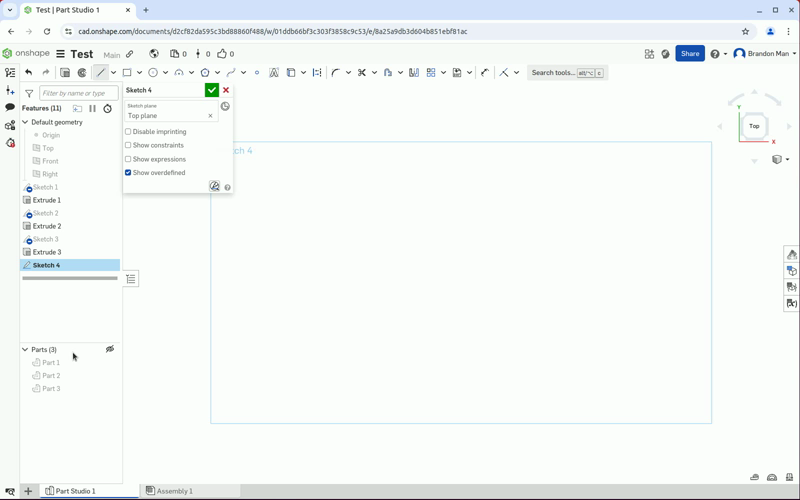
key_down(shift)
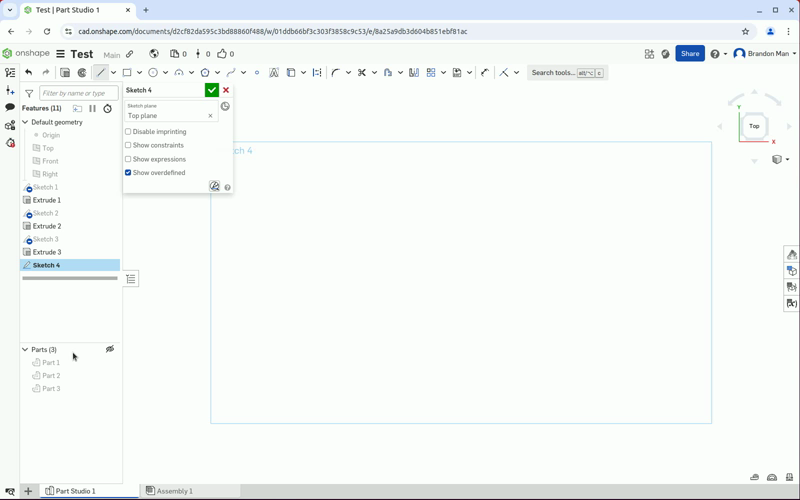
mouse_move(460, 237)
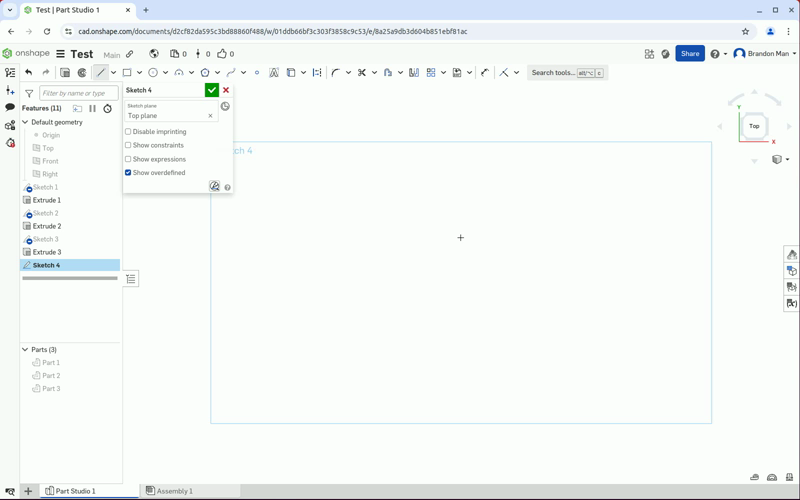
click(460, 237)
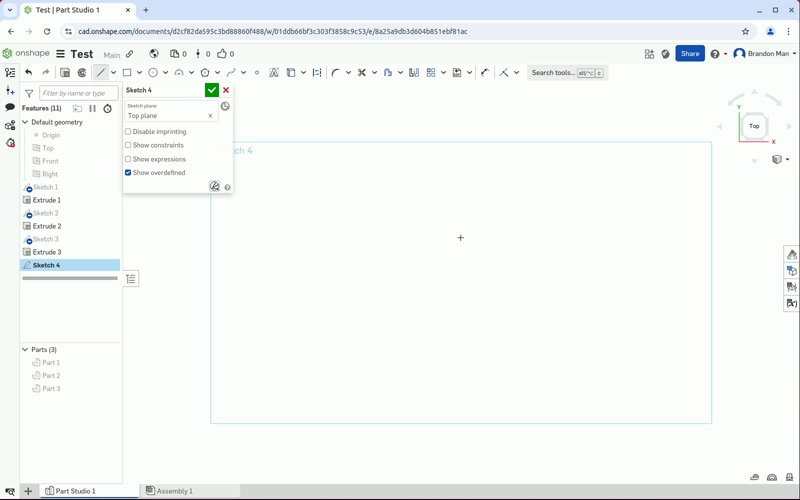
key_up(shift)
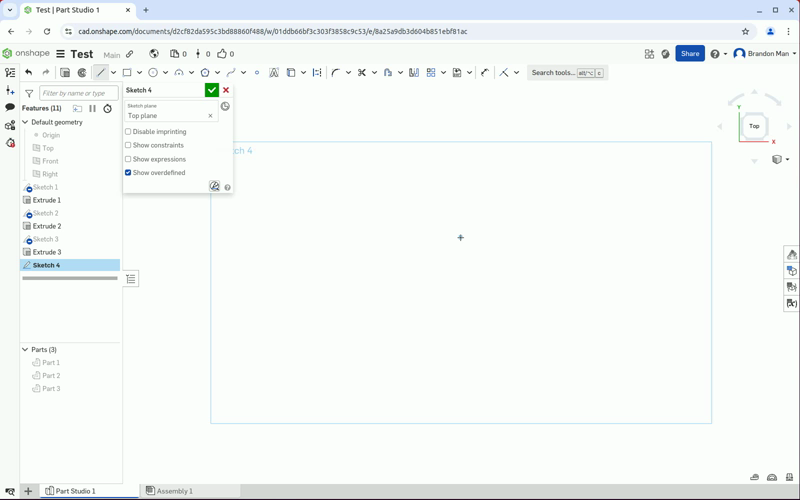
key_down(shift)
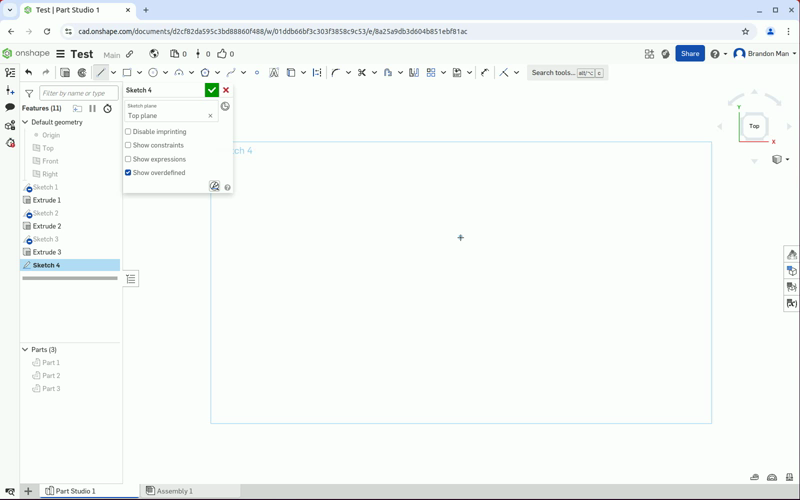
mouse_move(490, 237)
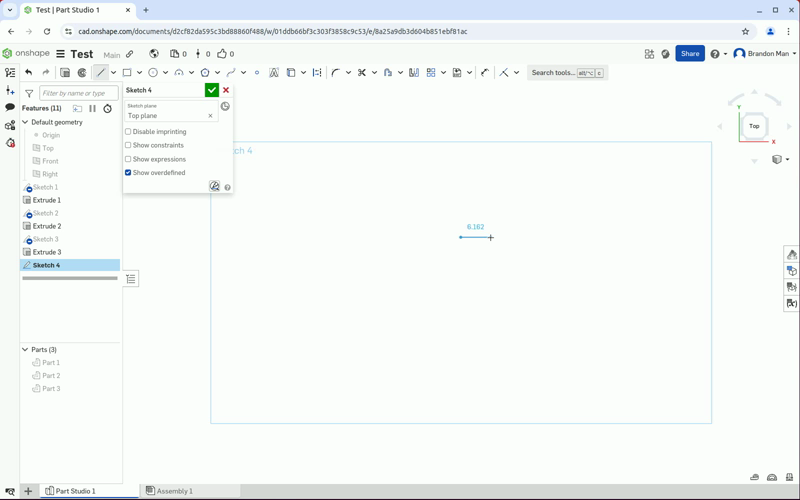
mouse_move(475, 237)
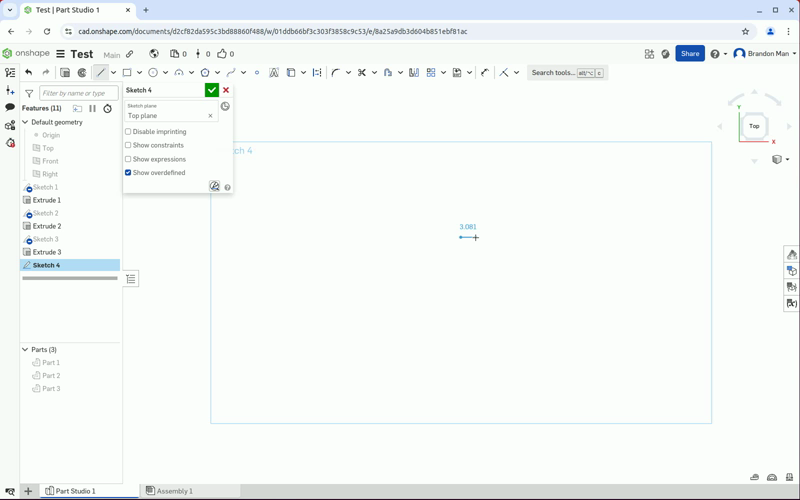
click(475, 237)
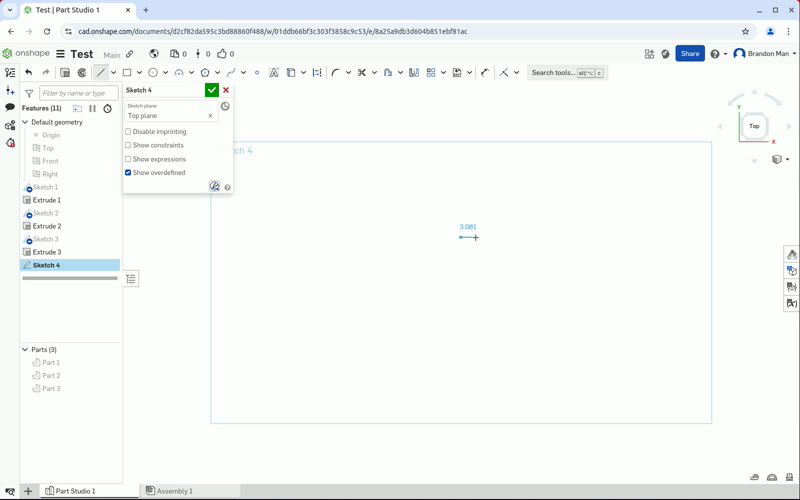
key_up(shift)
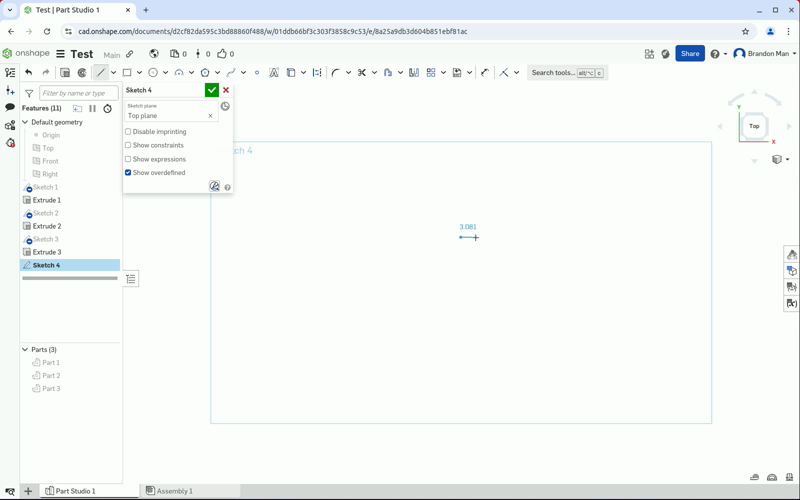
key_down(shift)
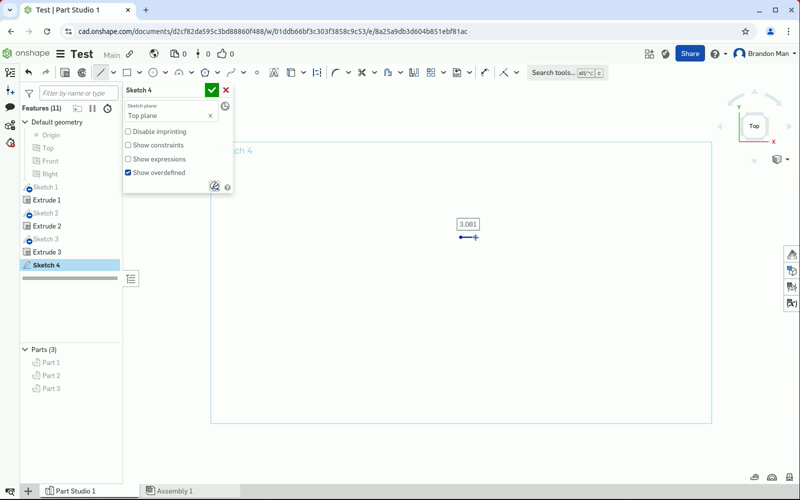
mouse_move(505, 237)
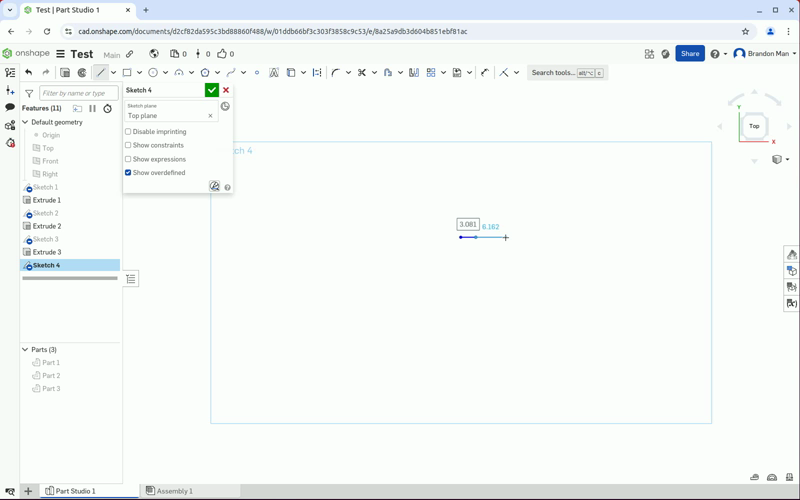
mouse_move(475, 222)
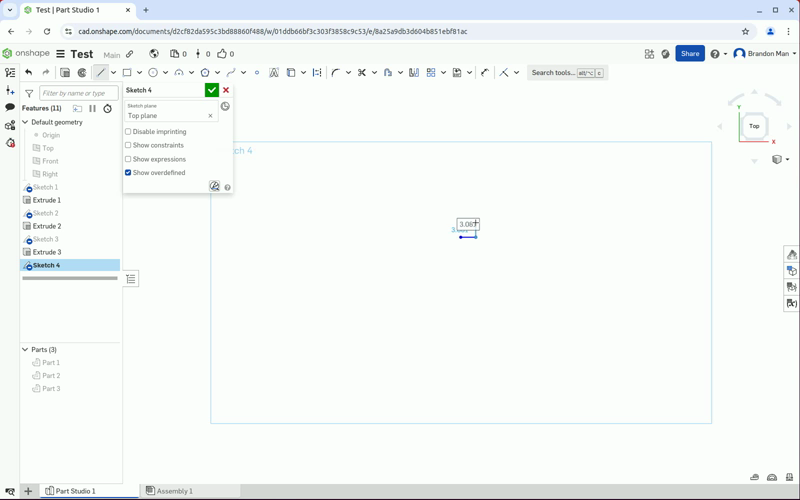
click(475, 222)
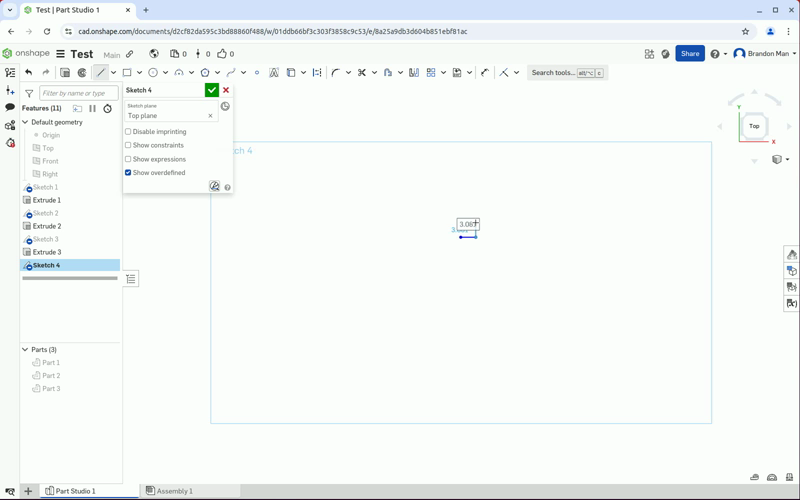
key_up(shift)
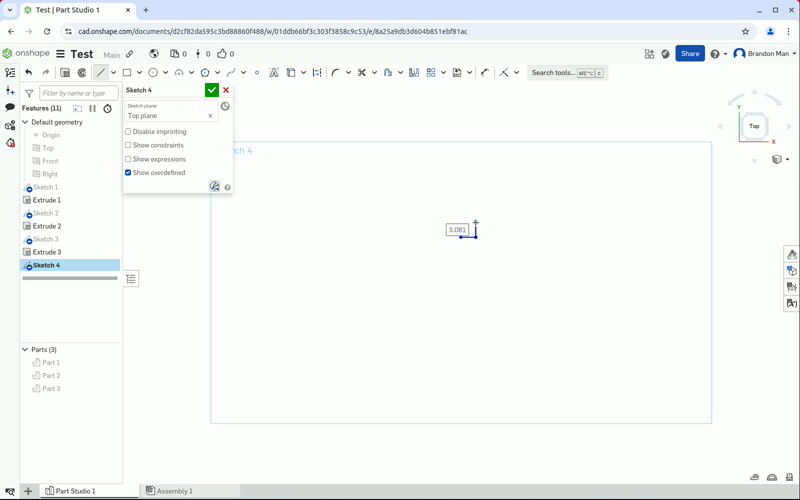
key_down(shift)
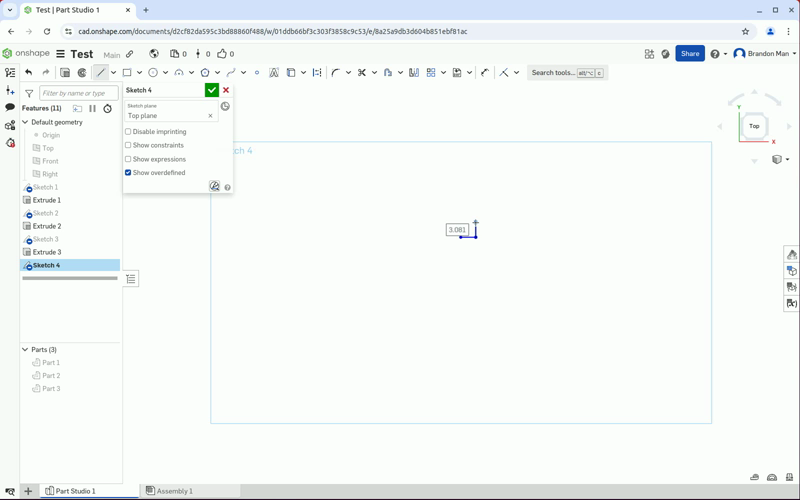
mouse_move(505, 222)
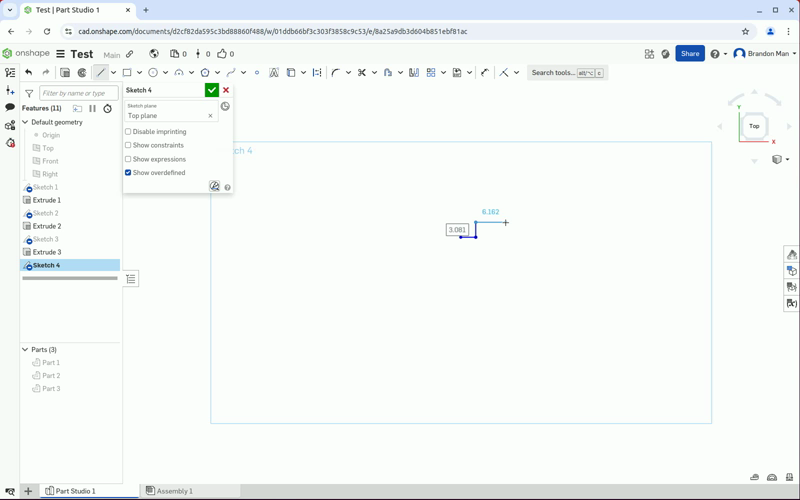
mouse_move(460, 222)
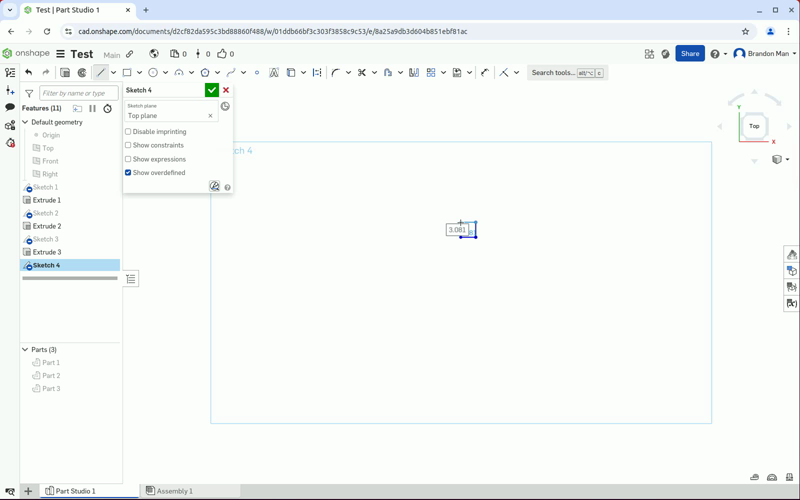
click(460, 222)
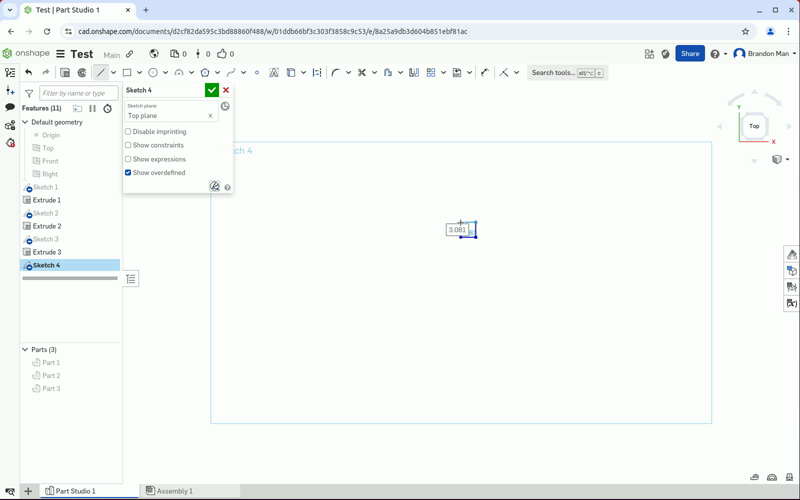
key_up(shift)
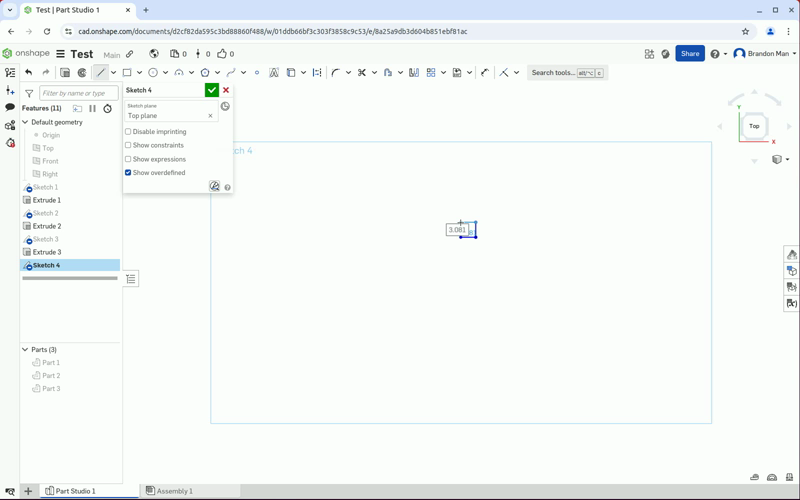
mouse_move(490, 222)
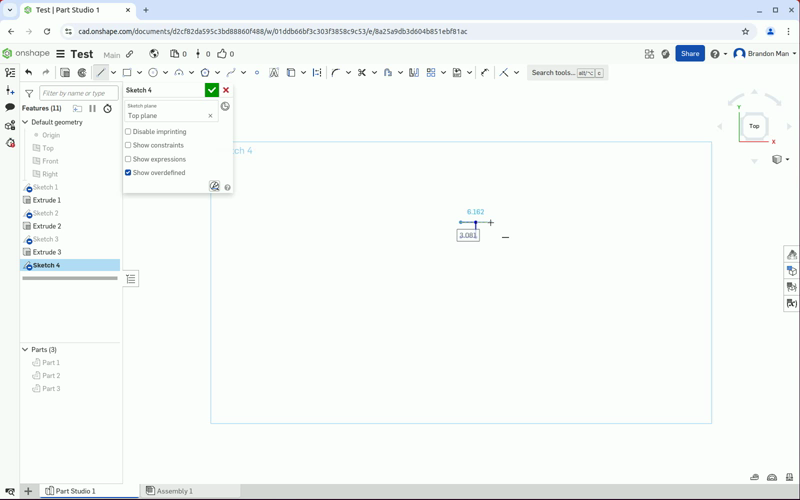
key_down(shift)
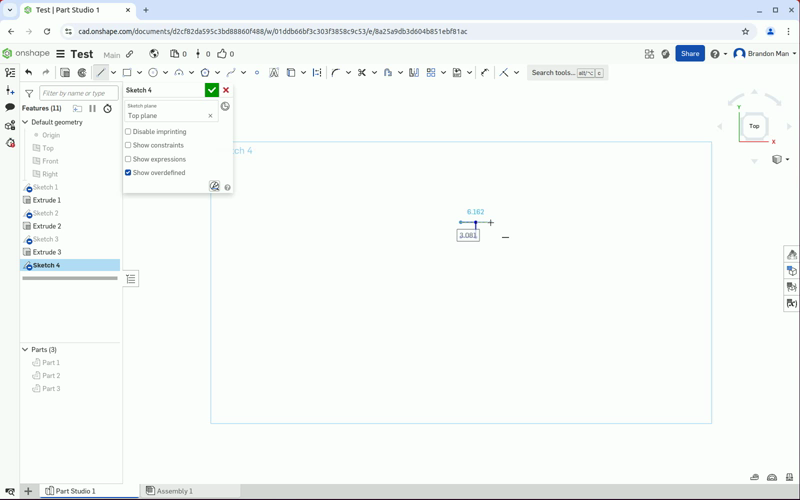
mouse_move(460, 237)
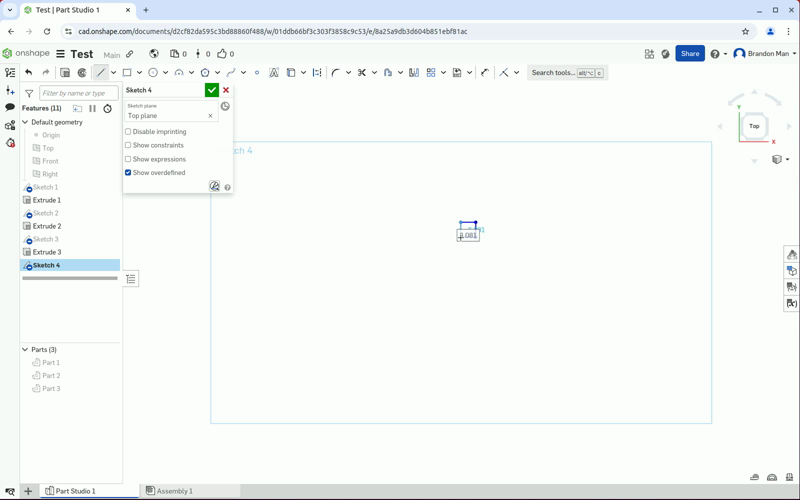
key_up(shift)
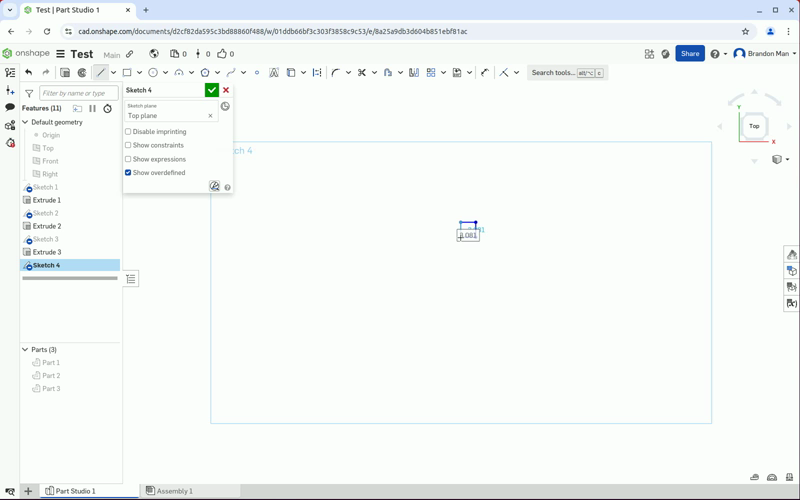
click(460, 237)
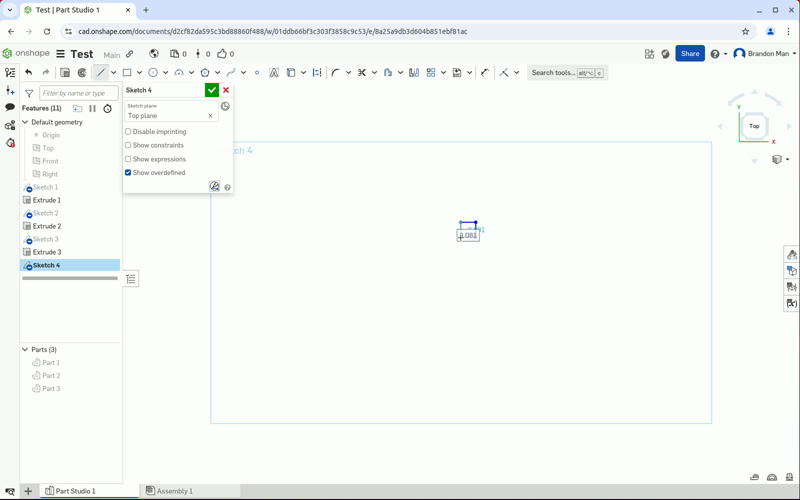
key(esc)
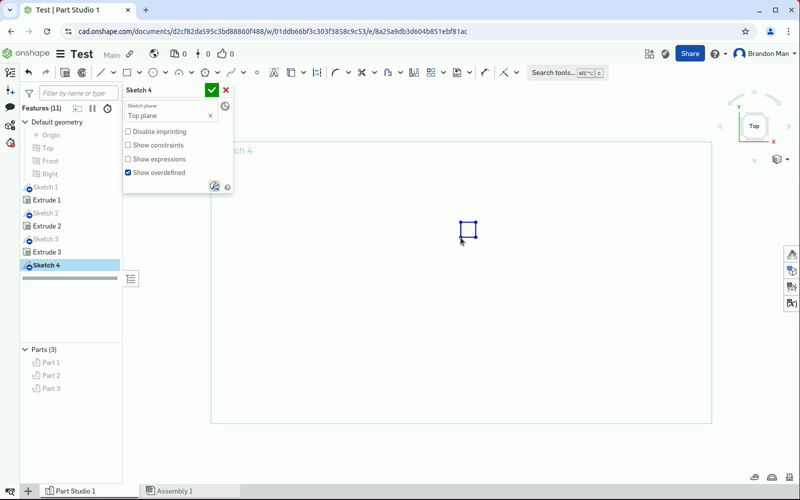
mouse_move(469, 230)
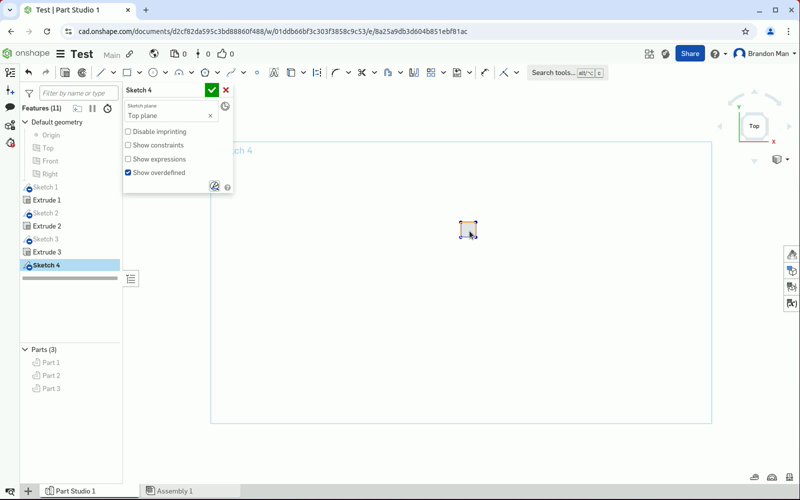
scroll(6)
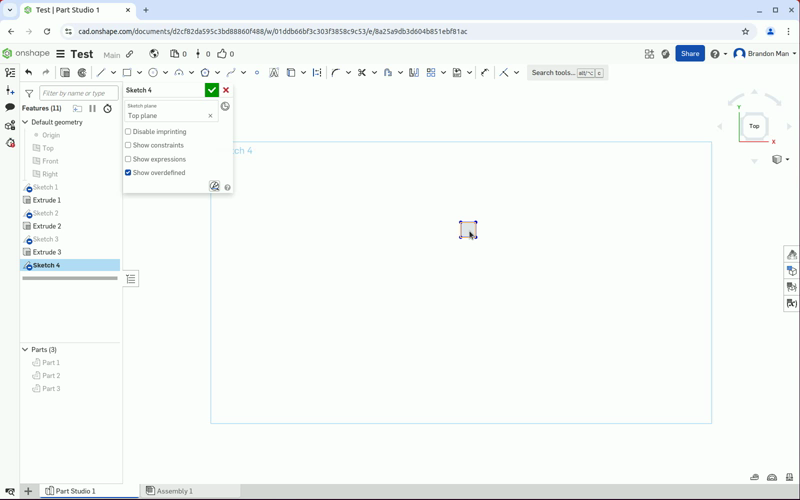
scroll(6)
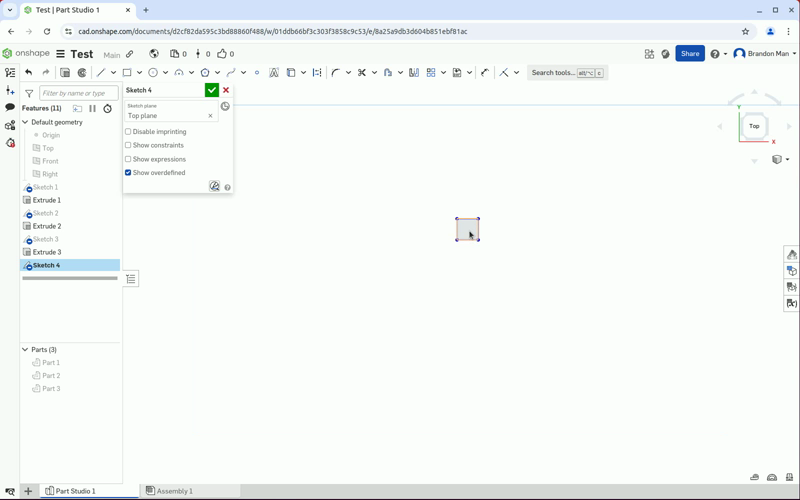
scroll(6)
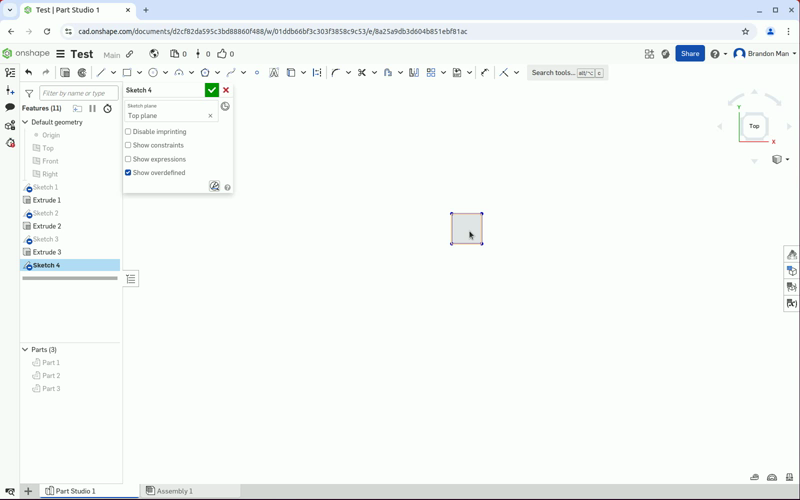
scroll(6)
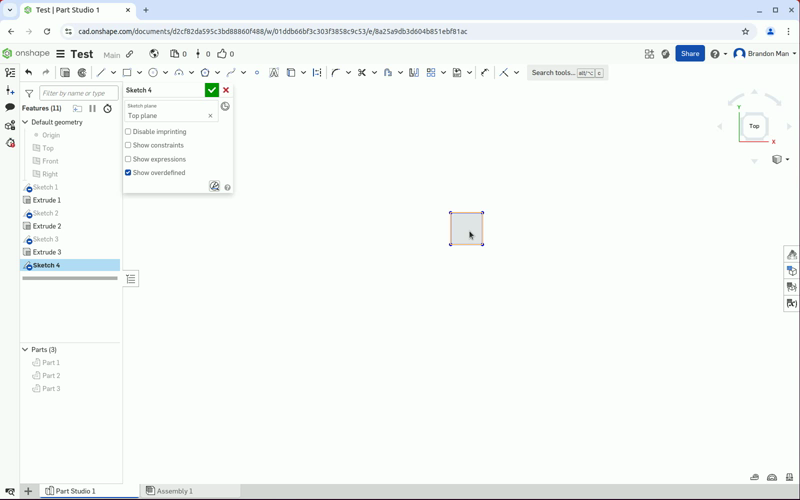
scroll(6)
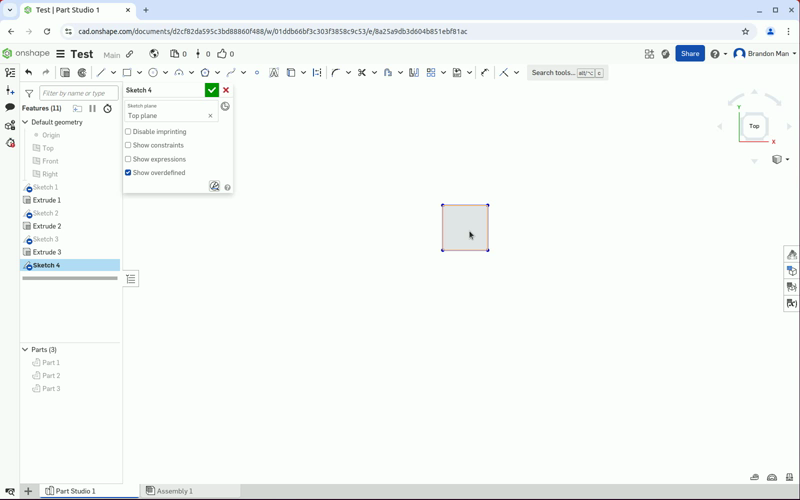
scroll(6)
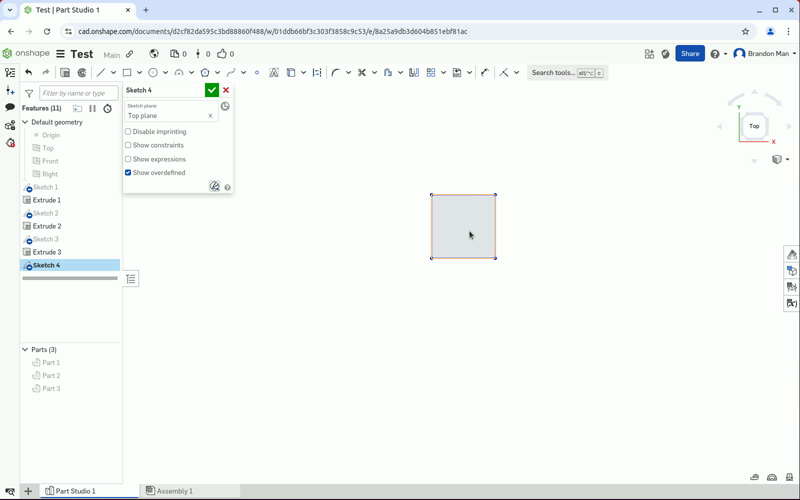
scroll(6)
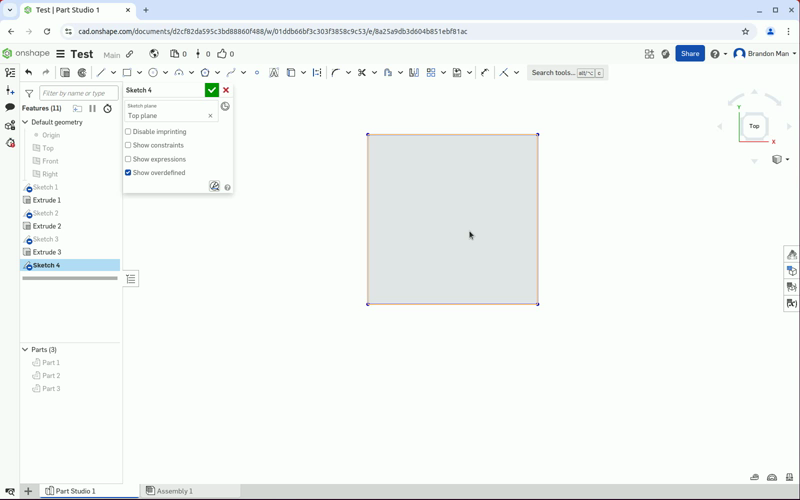
click(469, 230)
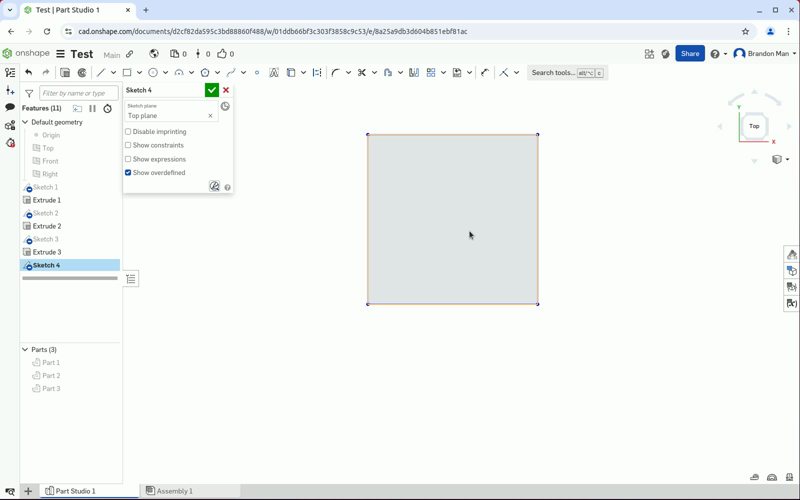
scroll(-6)
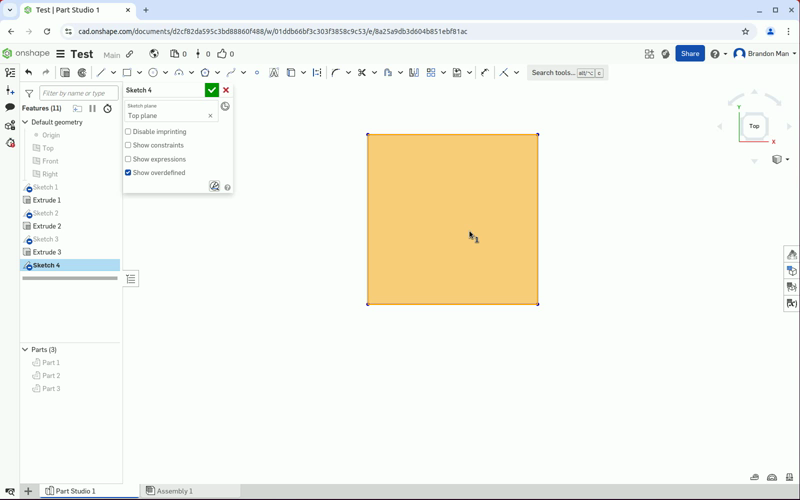
scroll(-6)
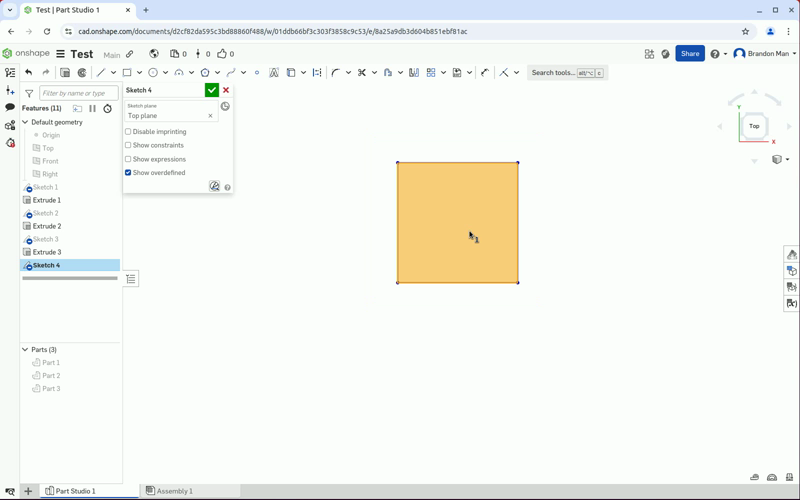
scroll(-6)
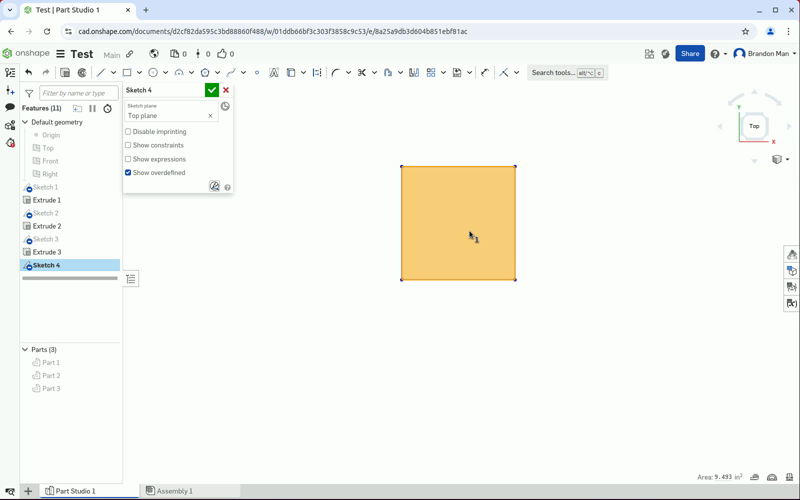
scroll(-6)
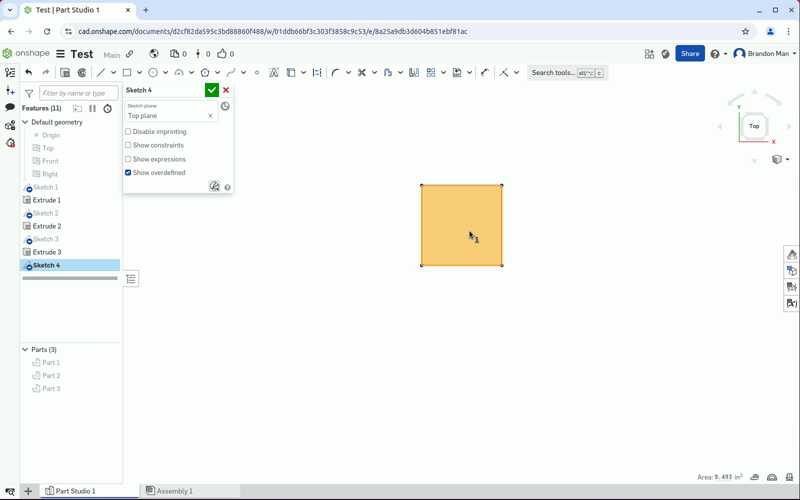
scroll(-6)
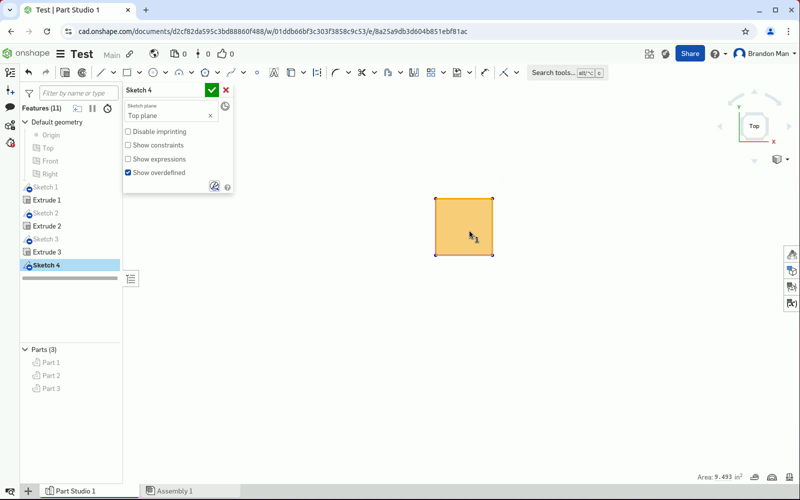
scroll(-6)
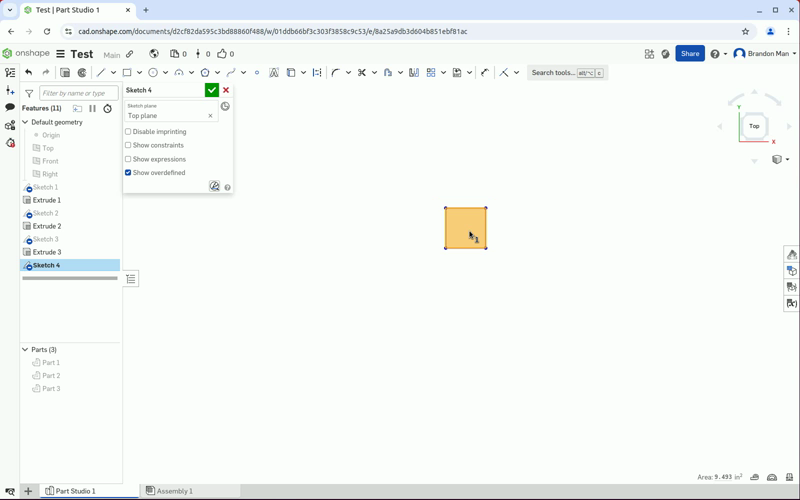
scroll(-6)
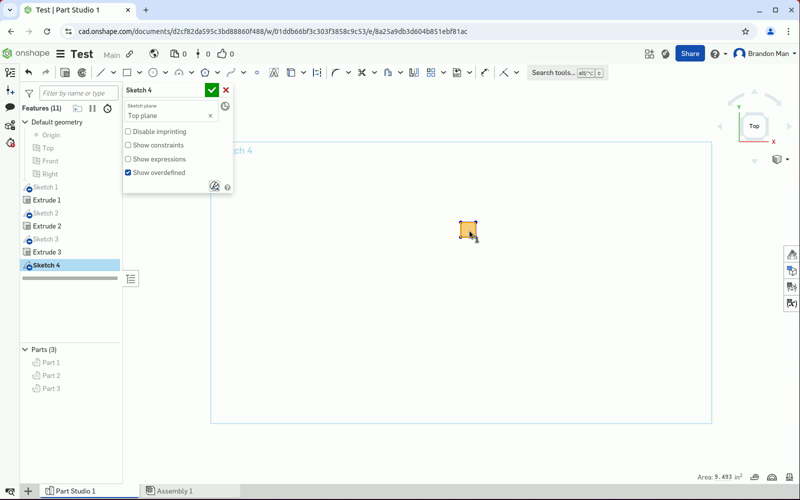
mouse_move(73, 352)
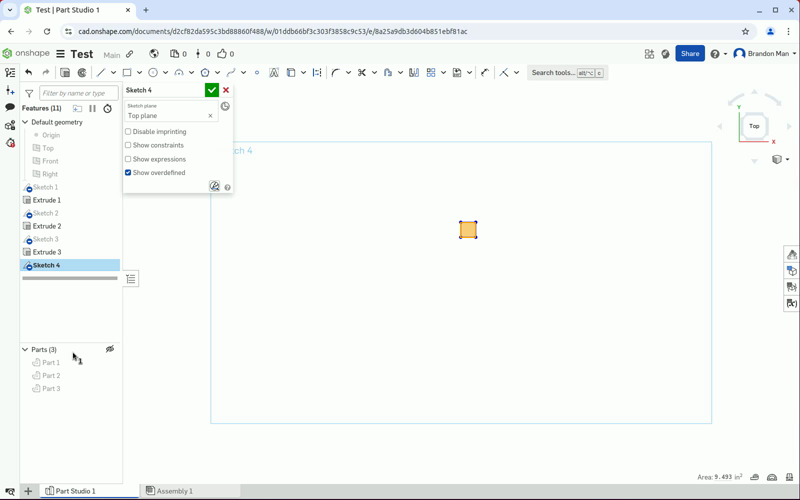
key(shift+y)
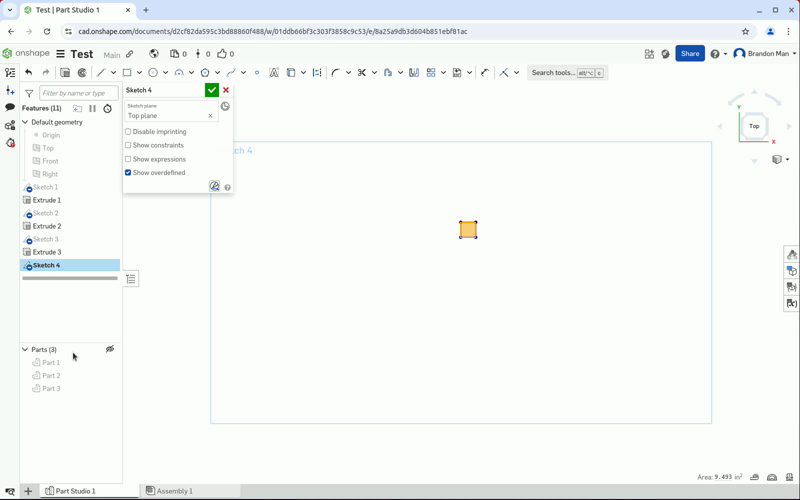
key(shift+e)
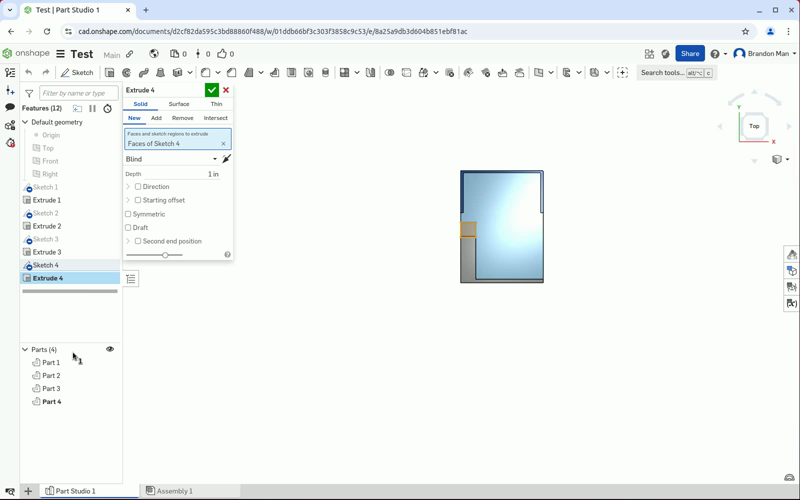
mouse_move(143, 106)
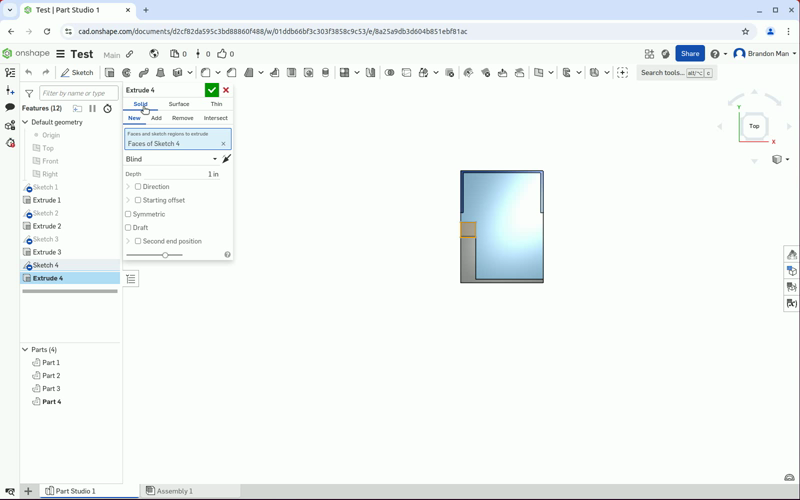
click(143, 106)
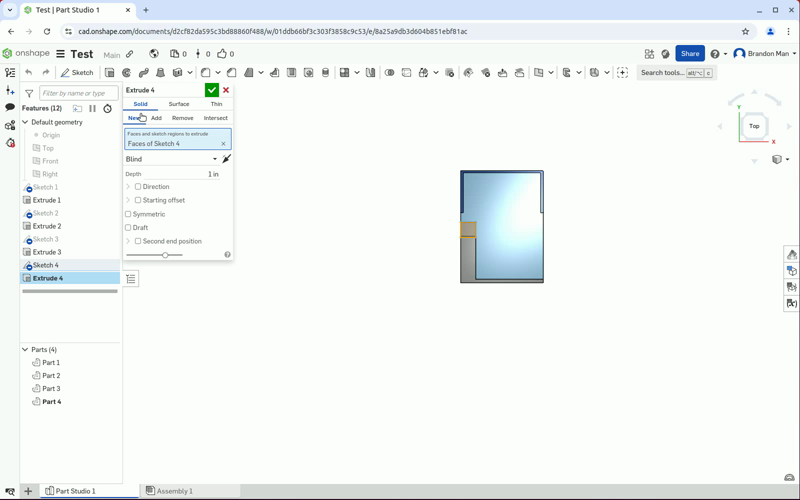
mouse_move(137, 120)
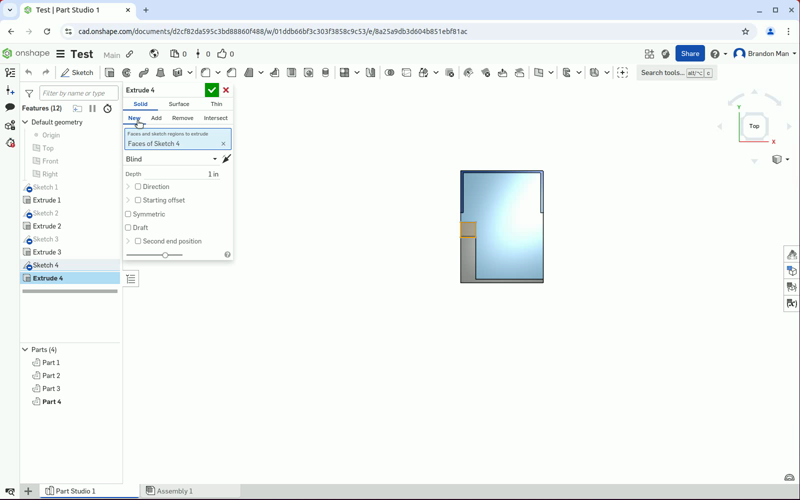
click(137, 120)
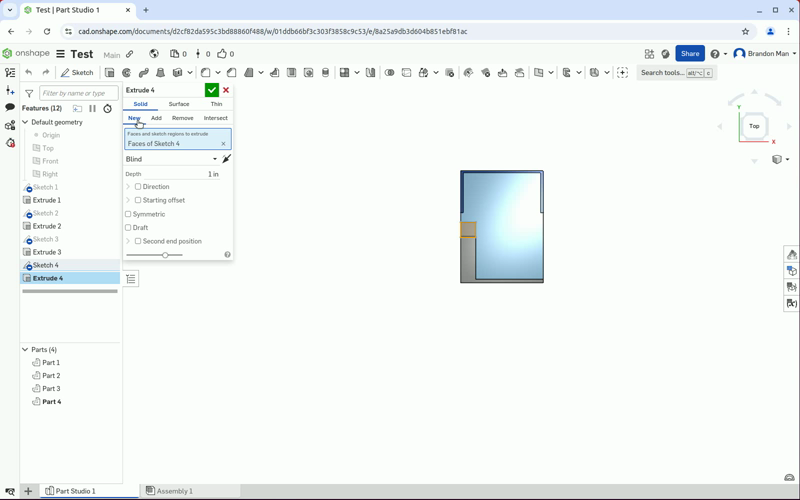
key(tab, 4)
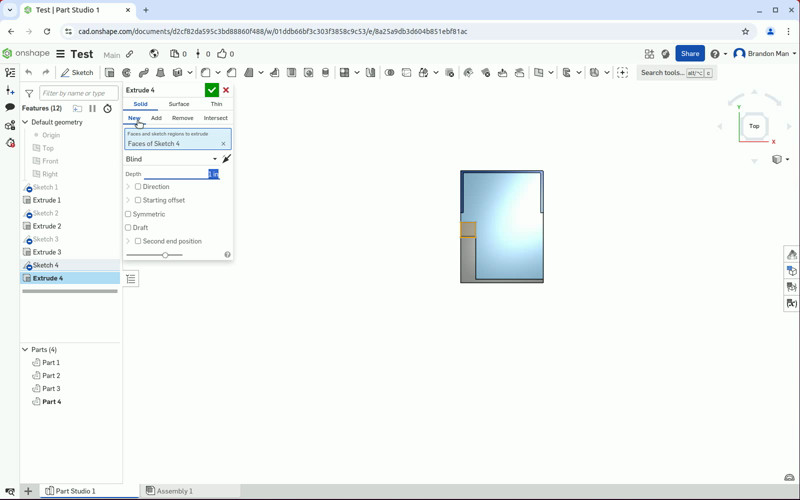
text(10.591)
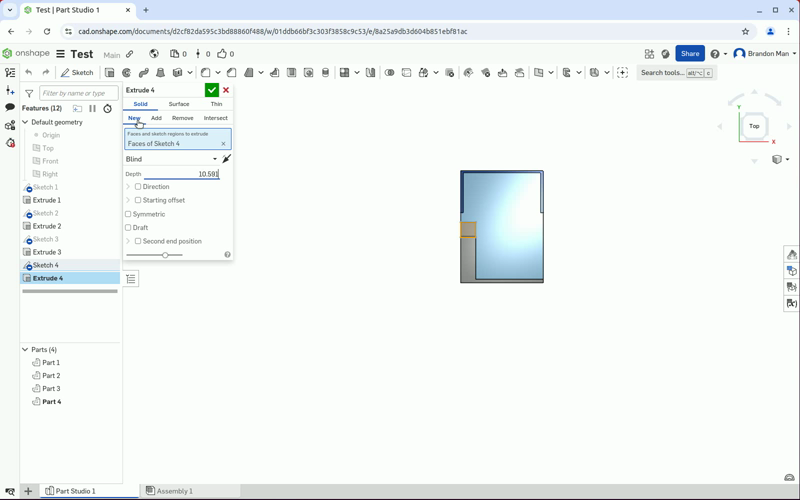
key(enter)
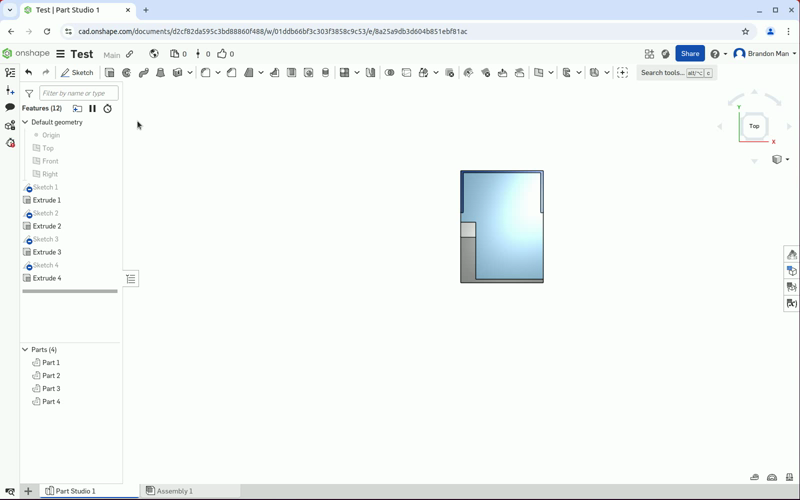
key(shift+h)
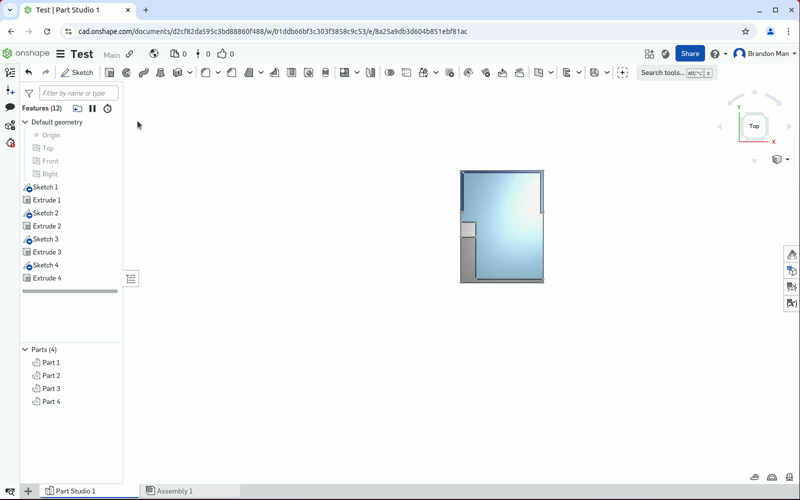
key(shift+h)
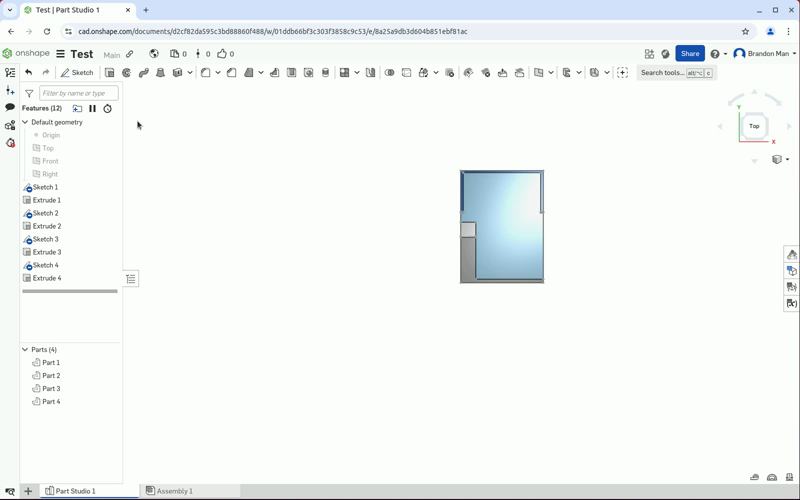
key(shift+7)
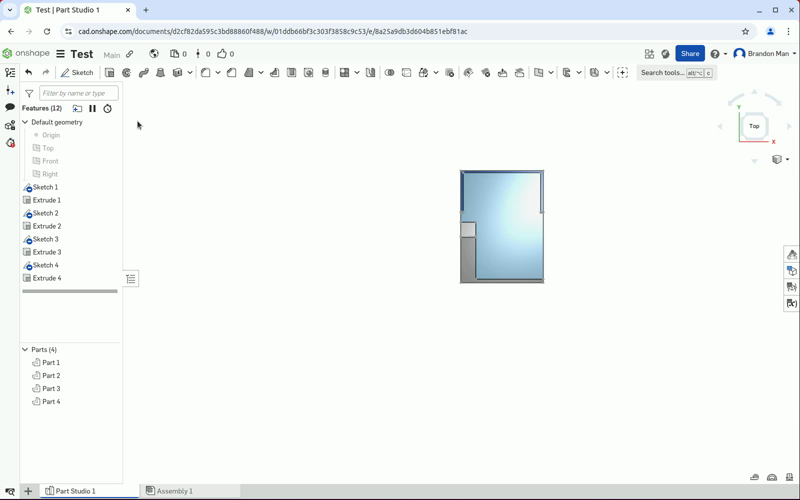
key(up, 3)
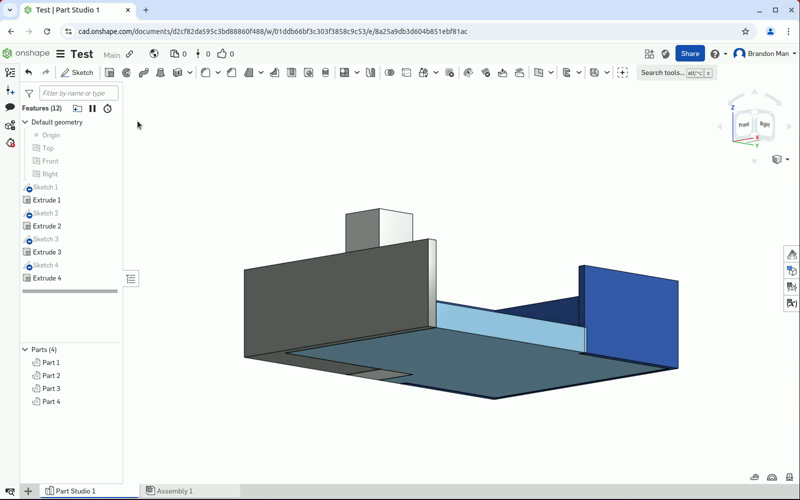
key(left, 3)
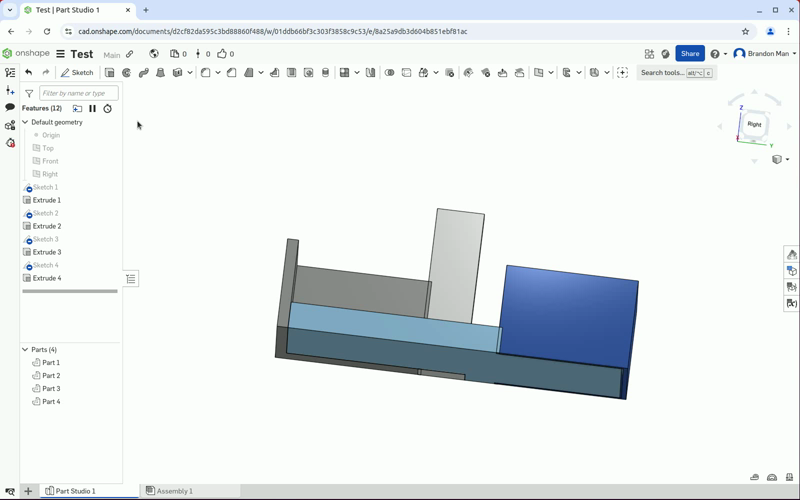
key(right, 3)
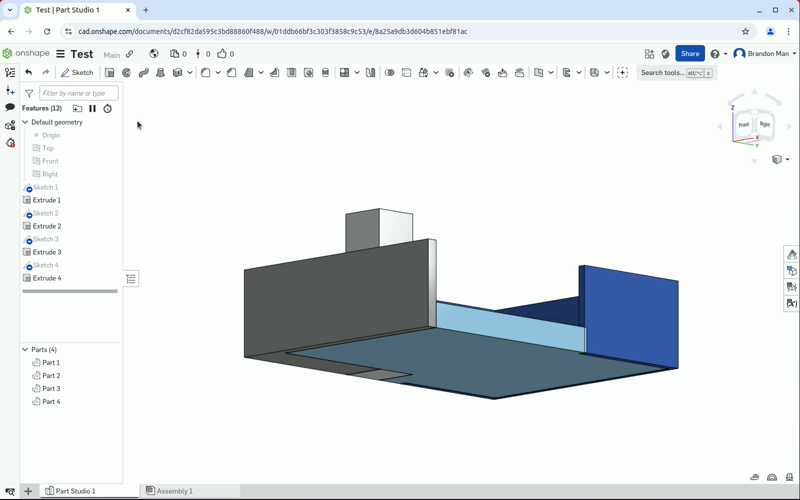
key(down, 3)
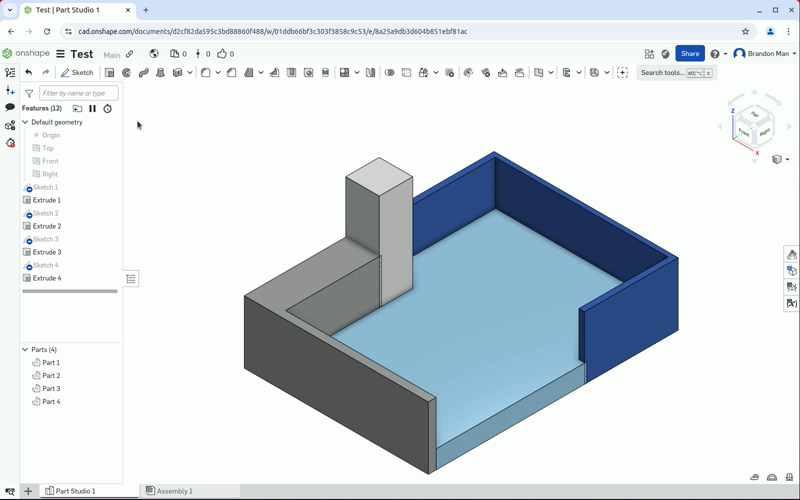
mouse_move(73, 189)
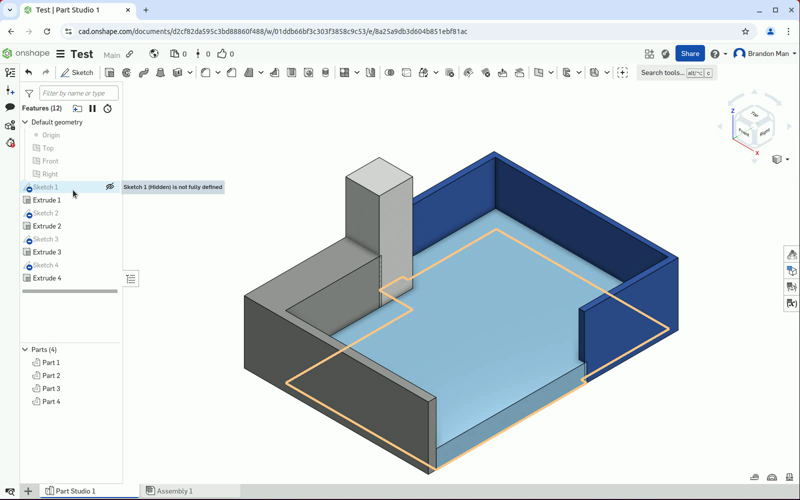
click(73, 189)